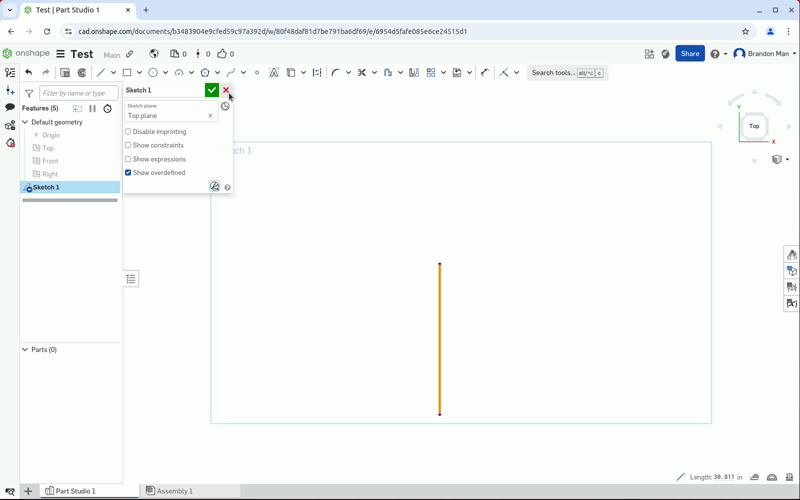
key(shift+h)
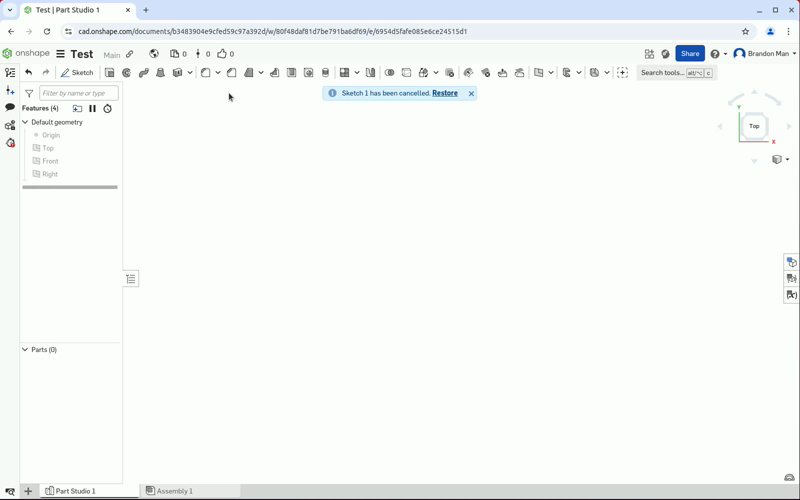
mouse_move(73, 352)
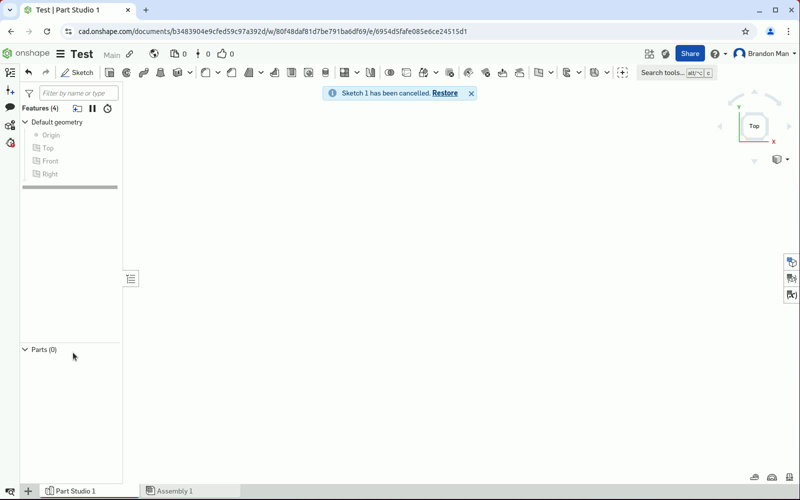
key(y)
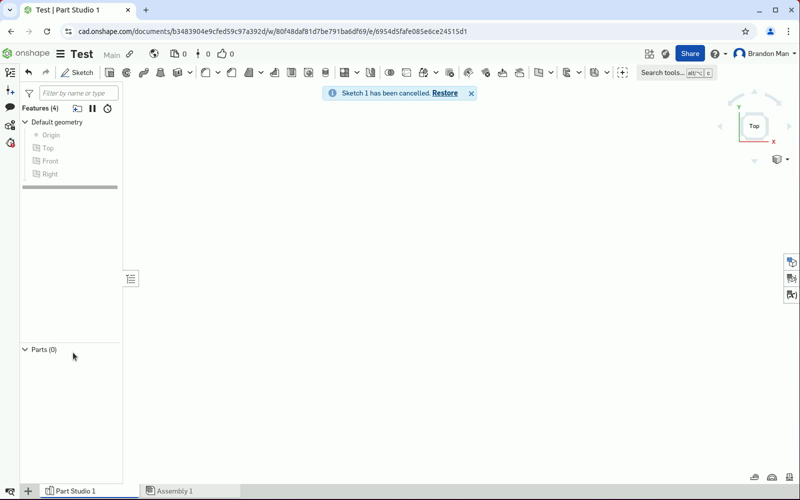
key(shift+p)
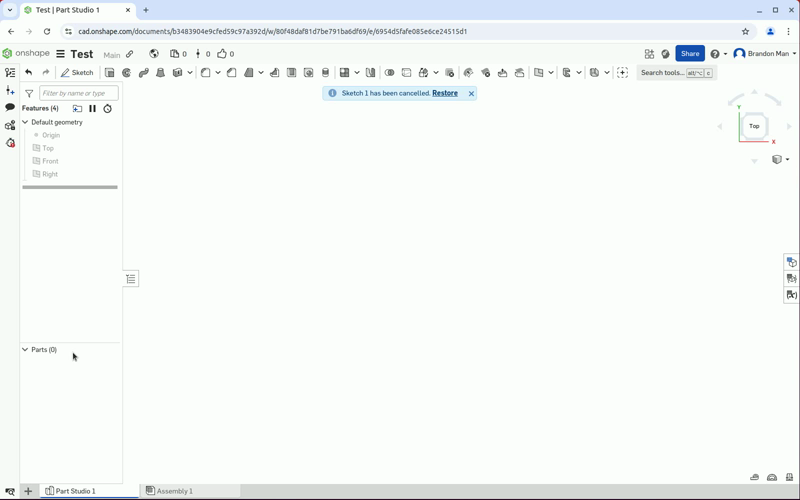
key(space)
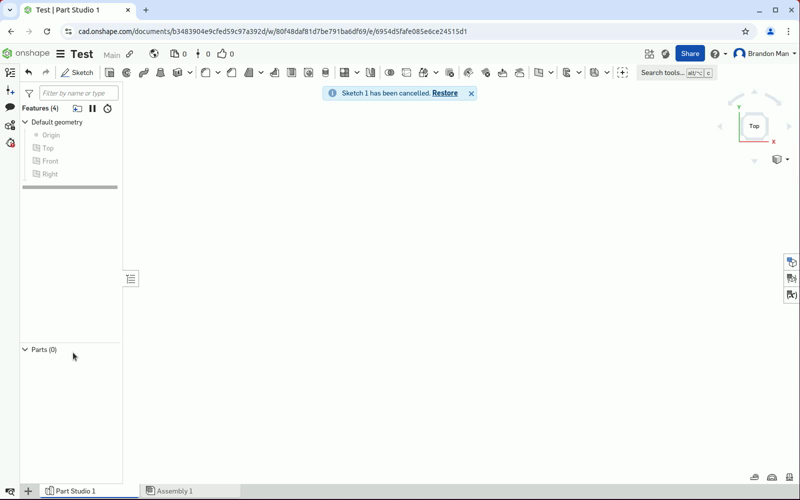
key_down(shift)
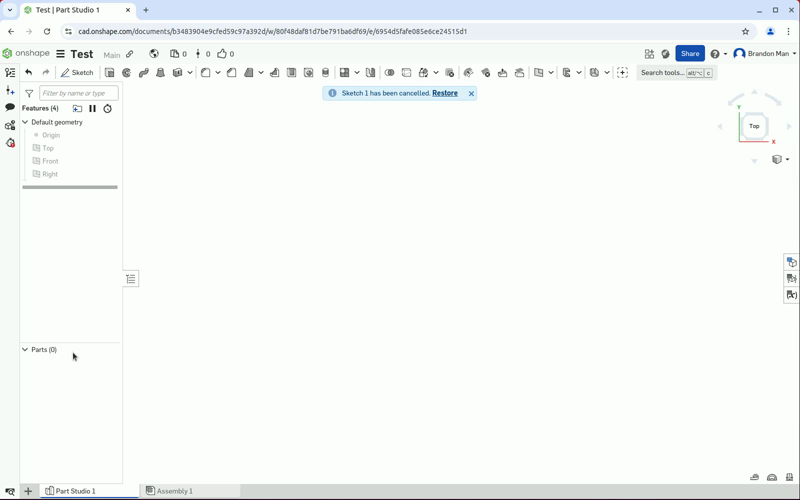
key(up)
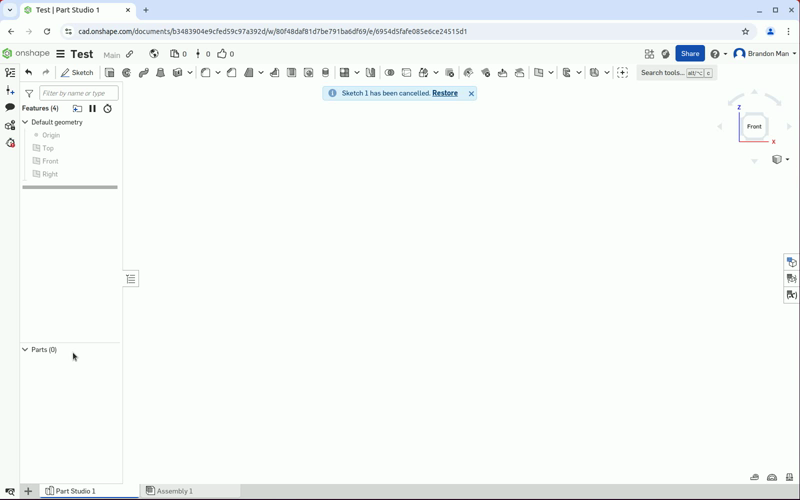
key_up(shift)
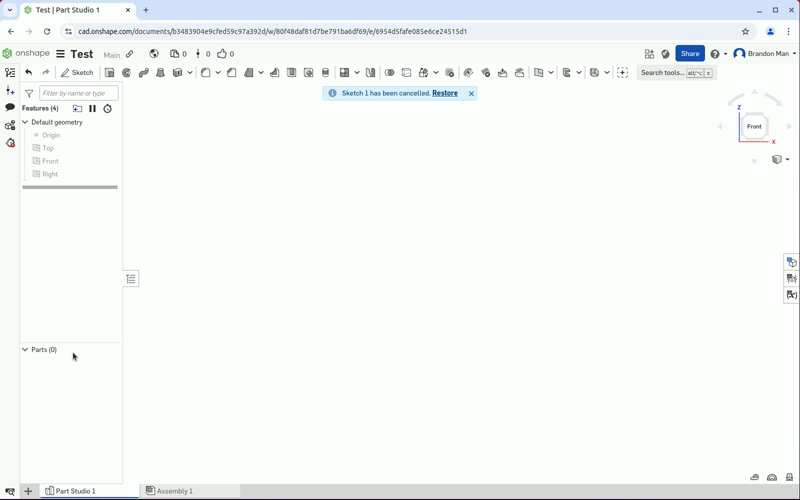
mouse_move(73, 352)
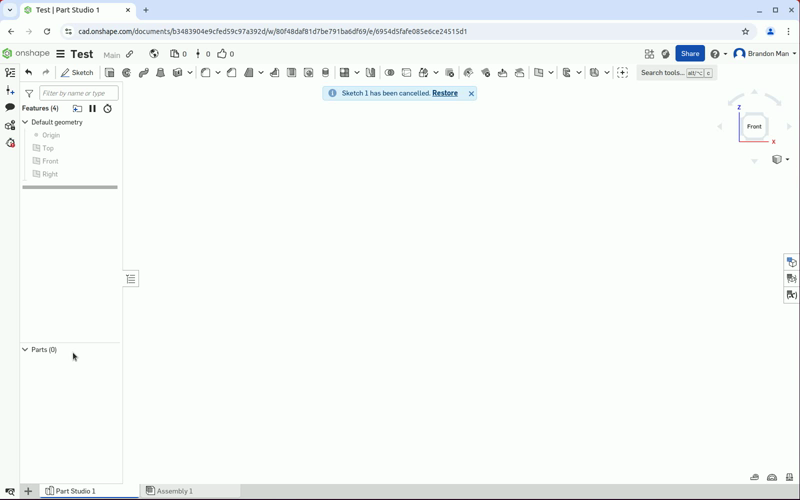
key(shift+y)
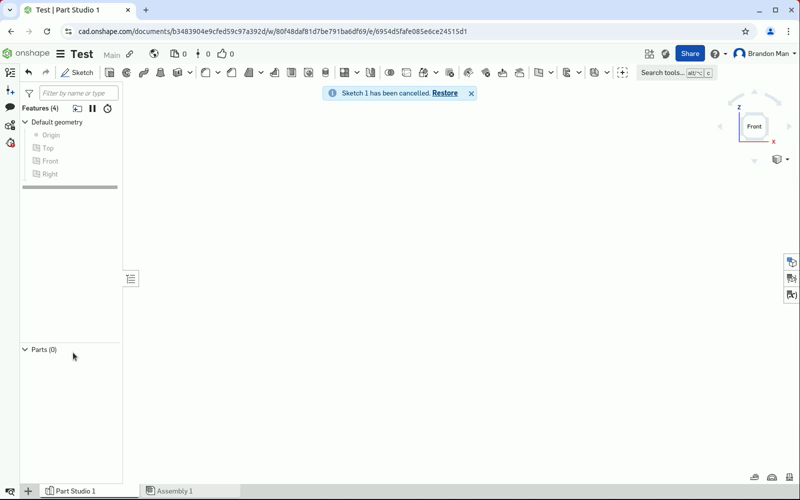
key(shift+s)
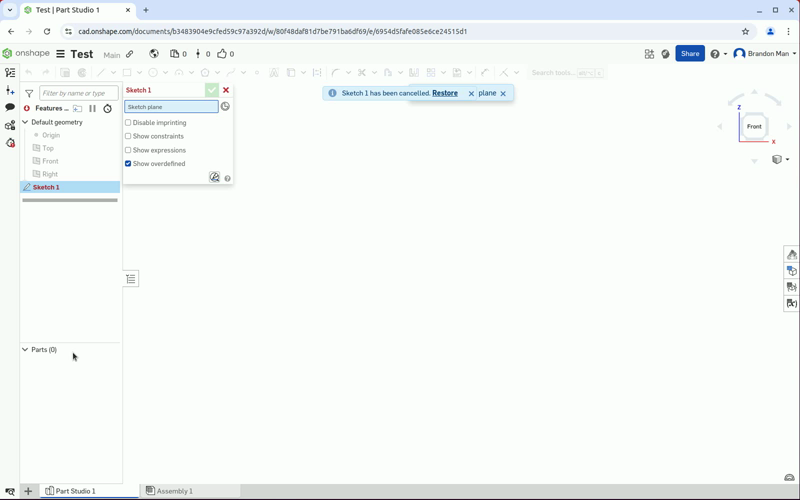
mouse_move(73, 163)
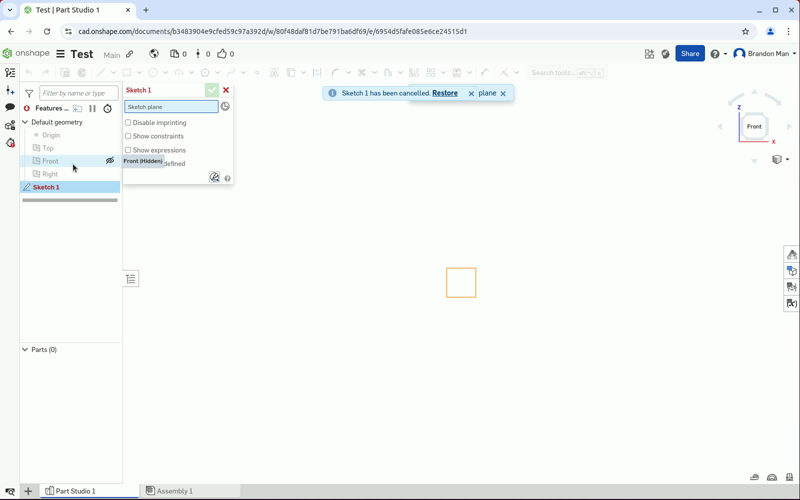
click(73, 163)
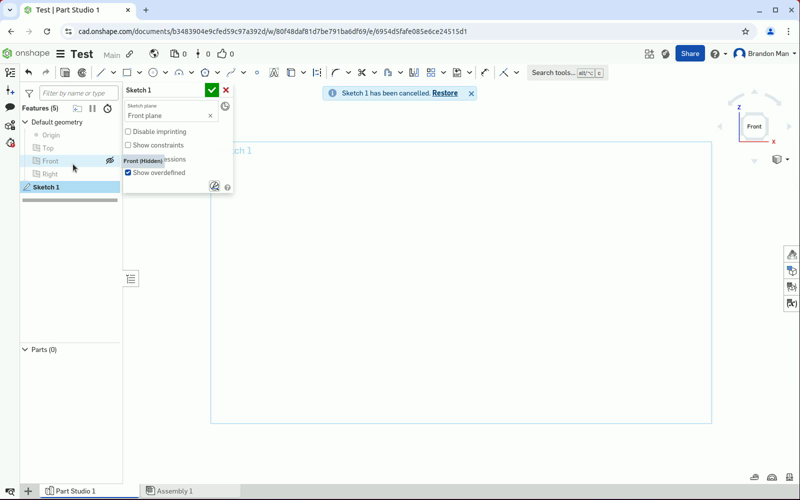
mouse_move(73, 352)
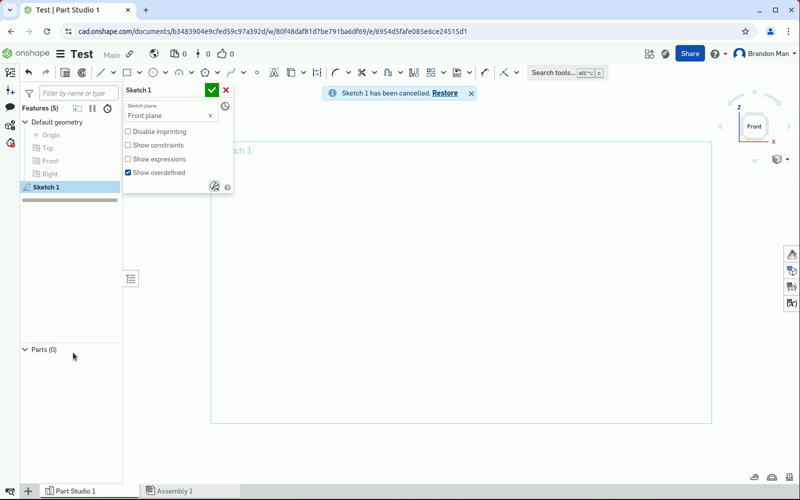
key(y)
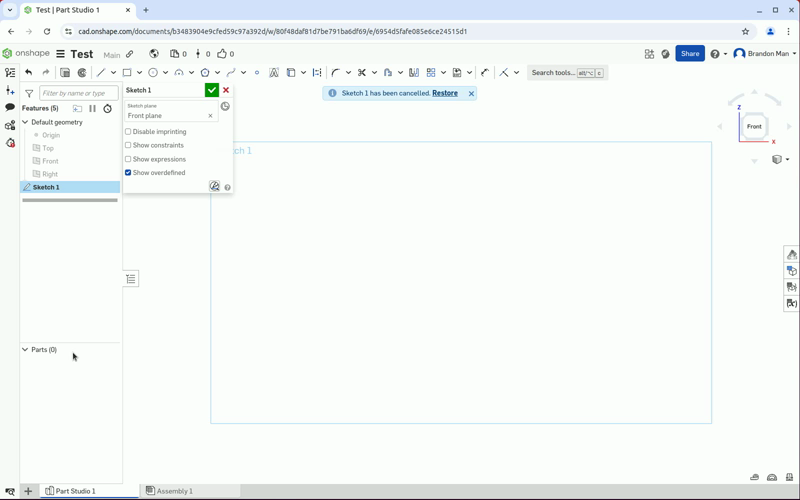
key(l)
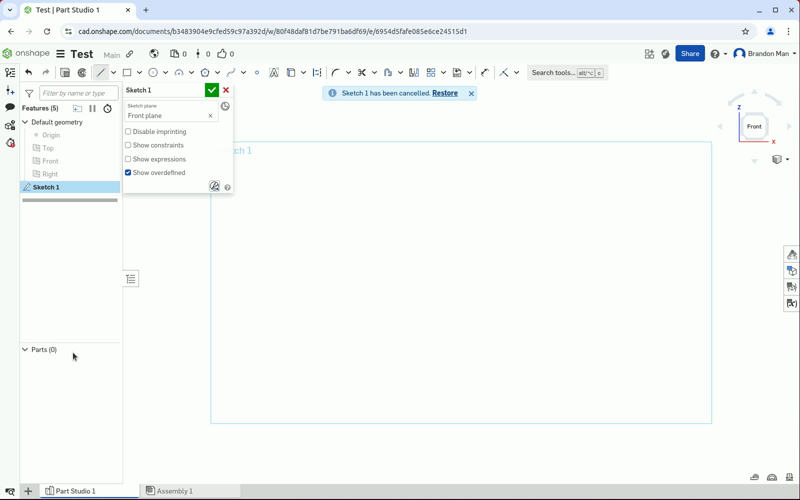
key_down(shift)
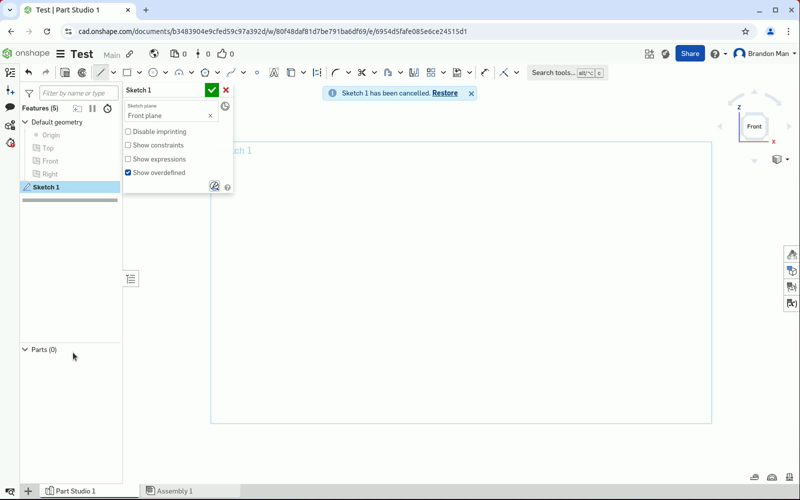
mouse_move(432, 395)
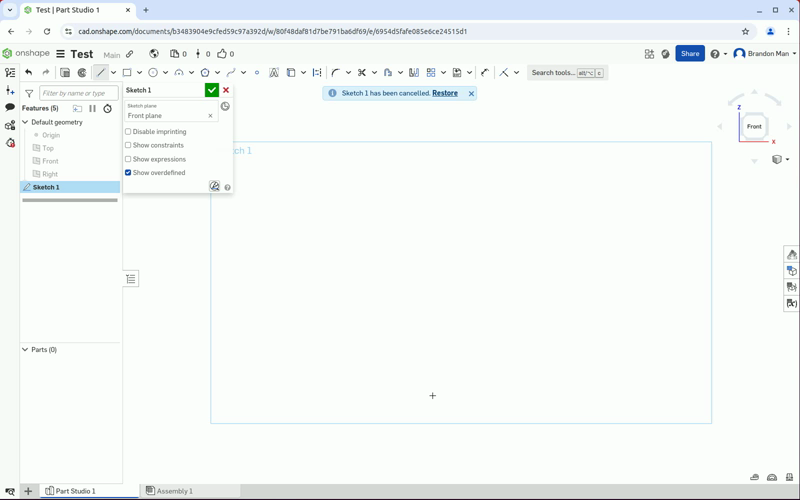
click(432, 395)
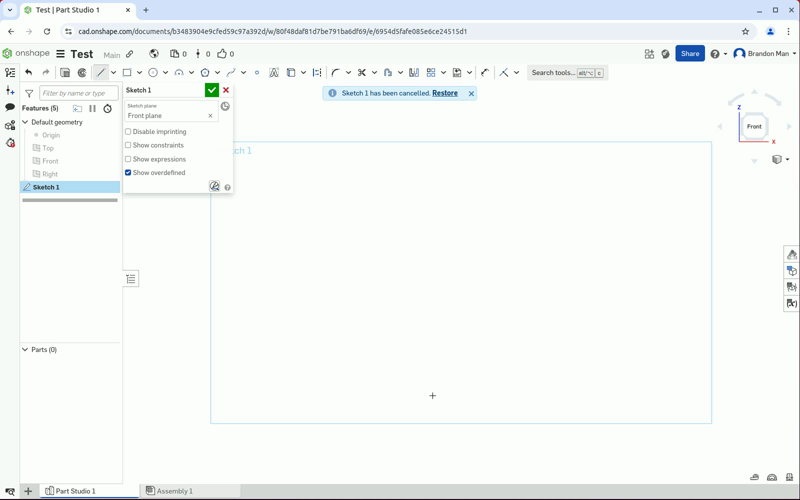
key_up(shift)
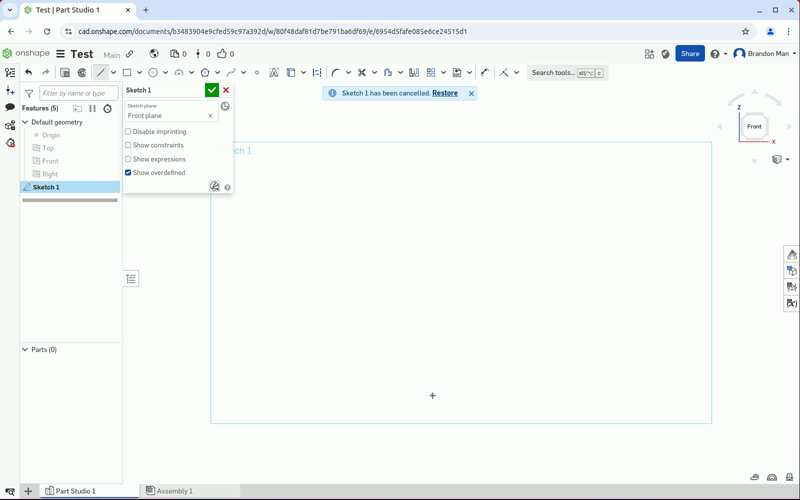
key_down(shift)
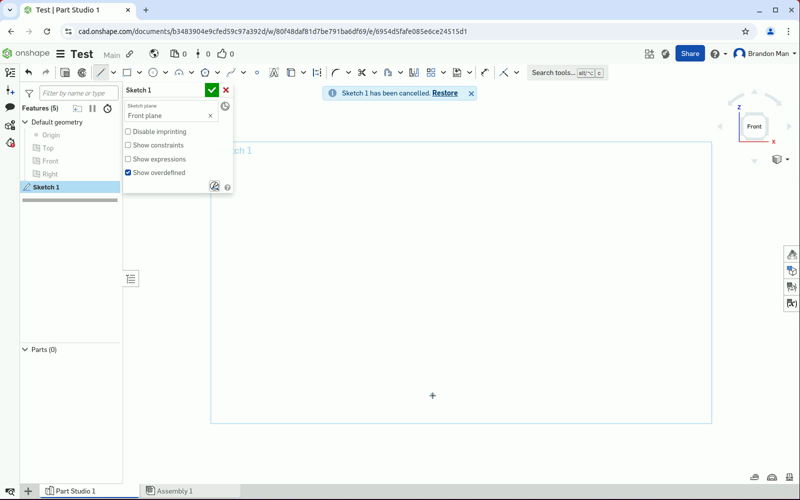
mouse_move(462, 395)
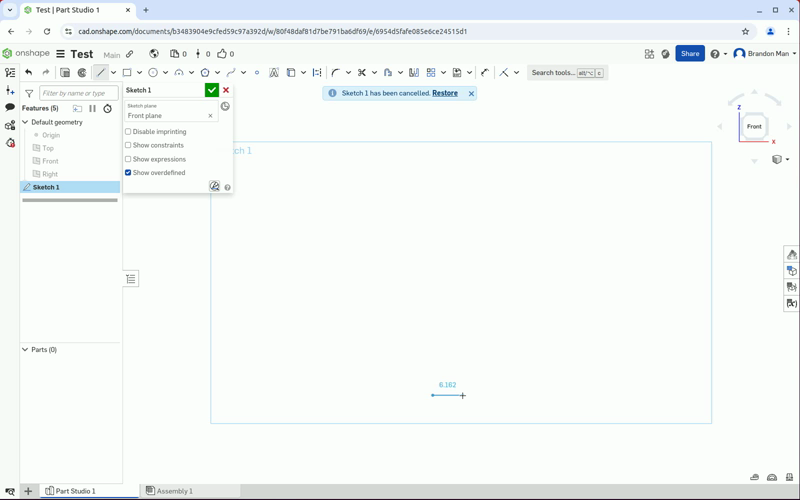
mouse_move(489, 395)
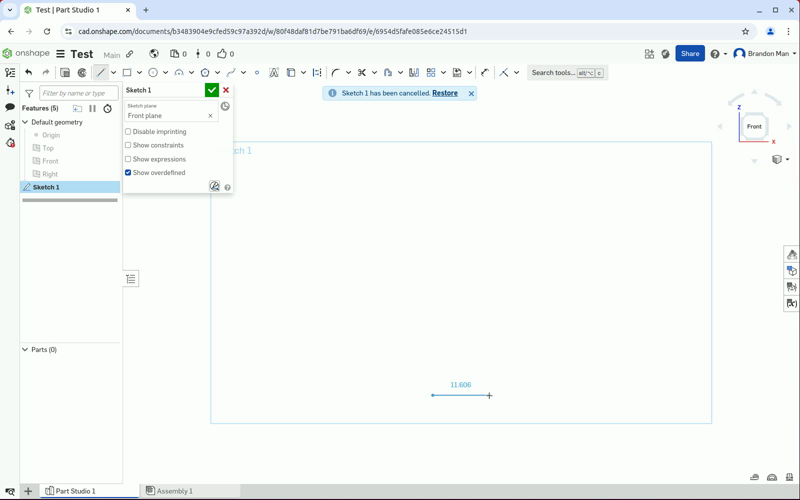
click(489, 395)
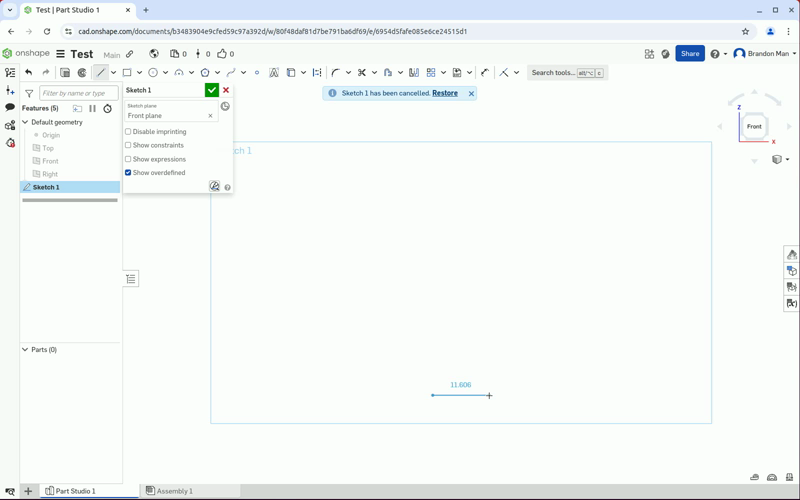
key_up(shift)
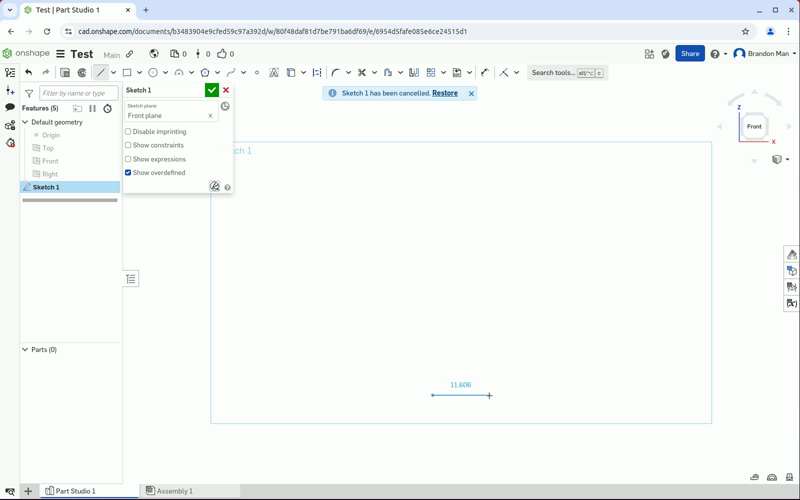
key_down(shift)
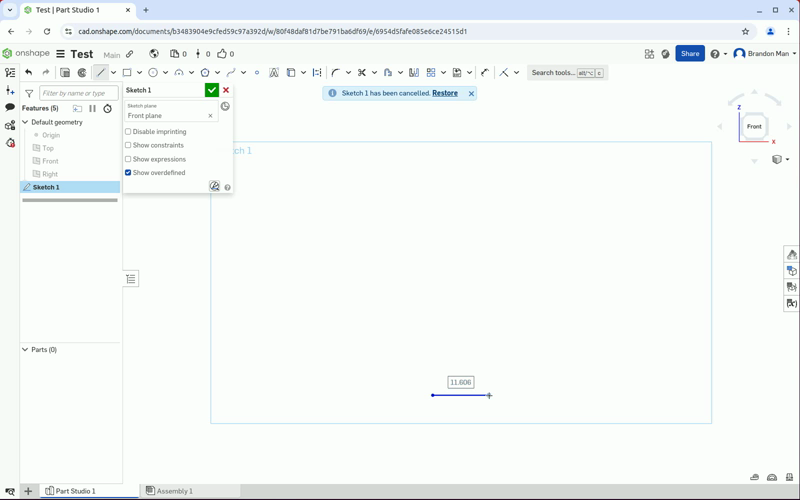
mouse_move(489, 171)
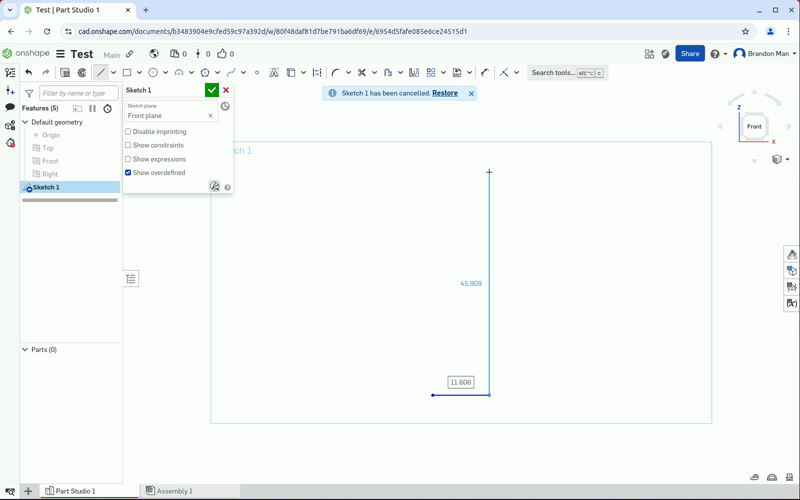
click(489, 171)
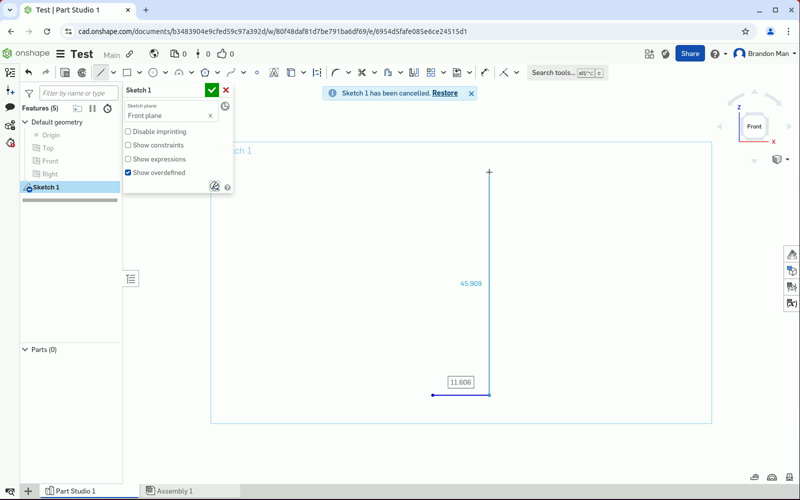
key_up(shift)
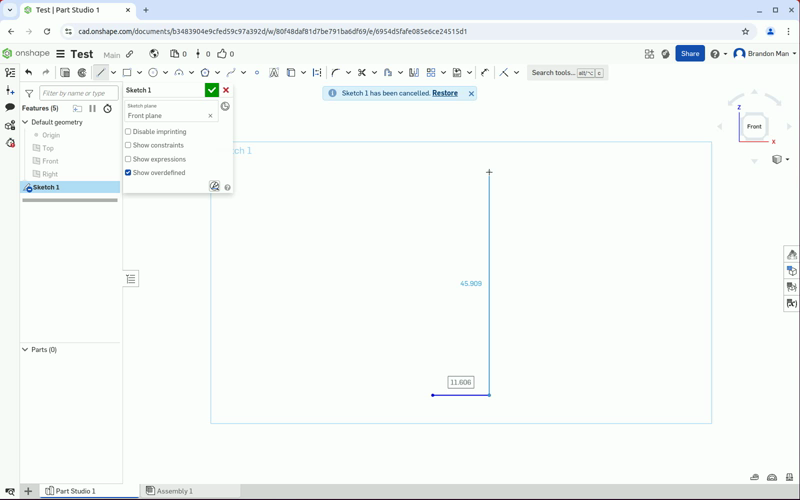
key_down(shift)
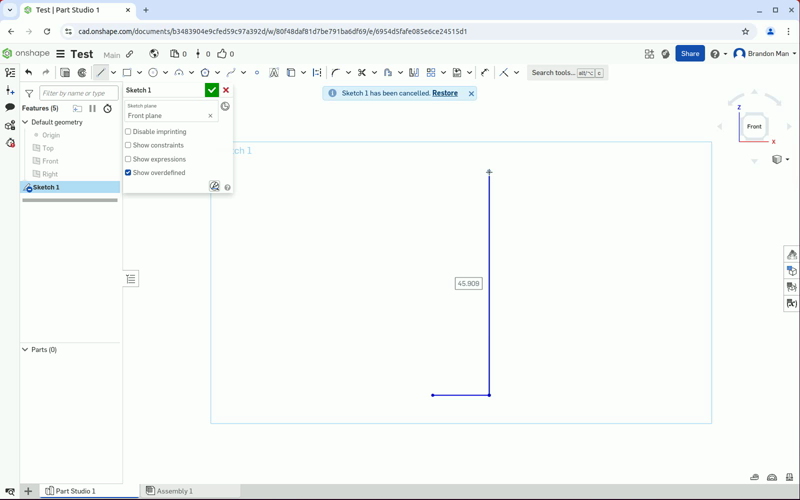
mouse_move(519, 171)
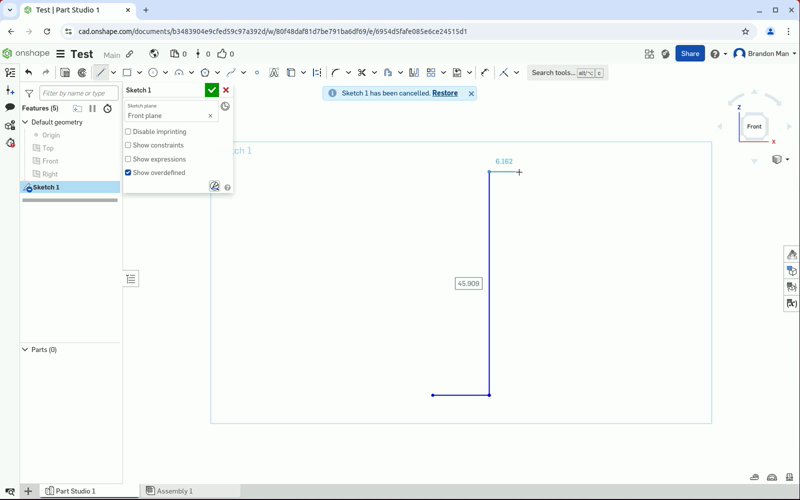
mouse_move(432, 171)
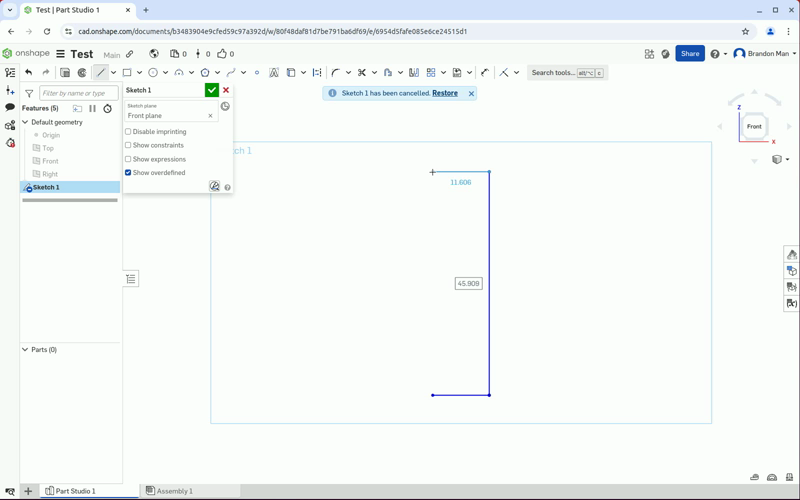
click(432, 171)
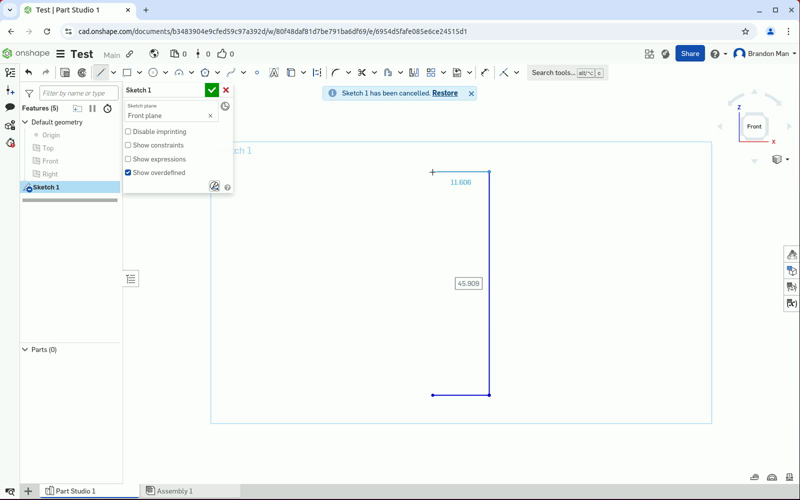
key_up(shift)
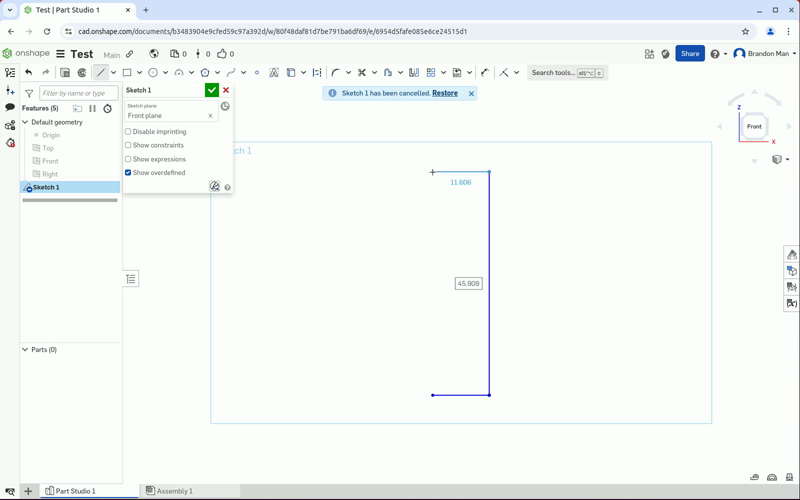
key_down(shift)
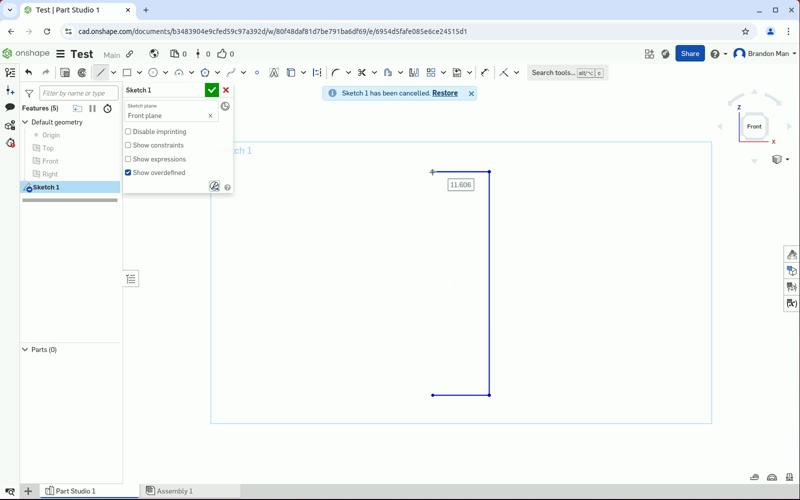
mouse_move(432, 395)
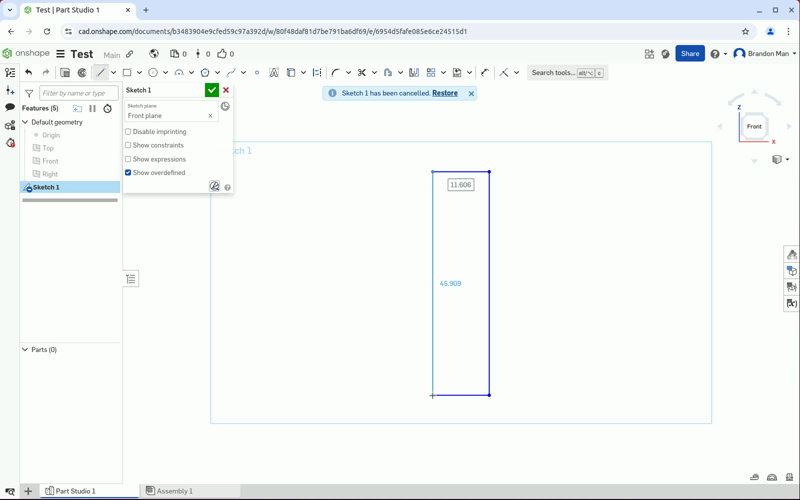
key_up(shift)
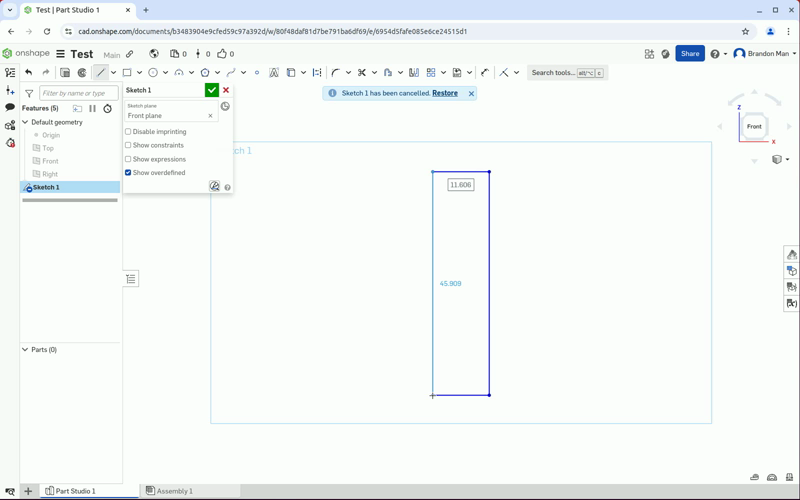
click(432, 395)
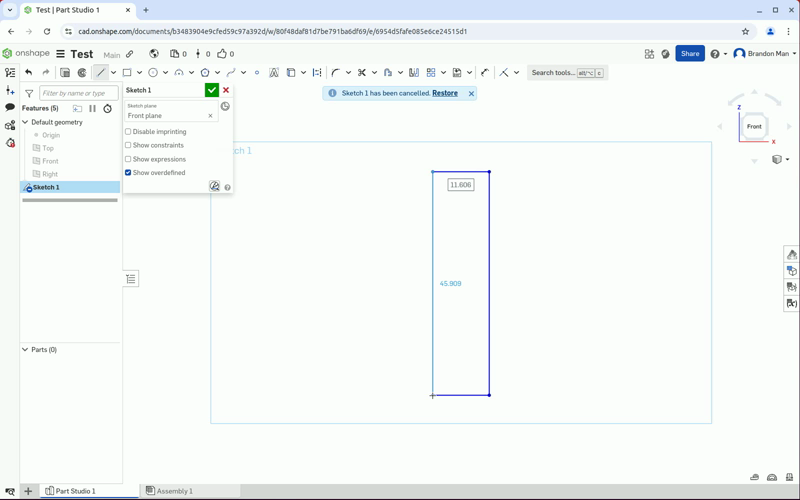
key(esc)
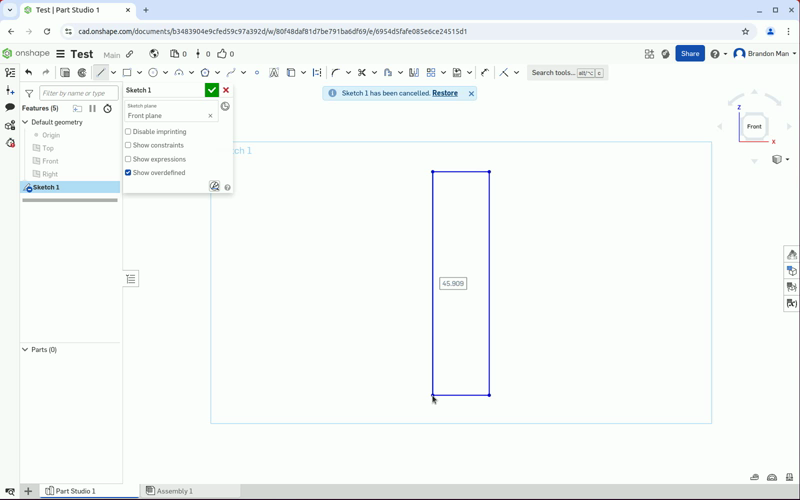
mouse_move(471, 280)
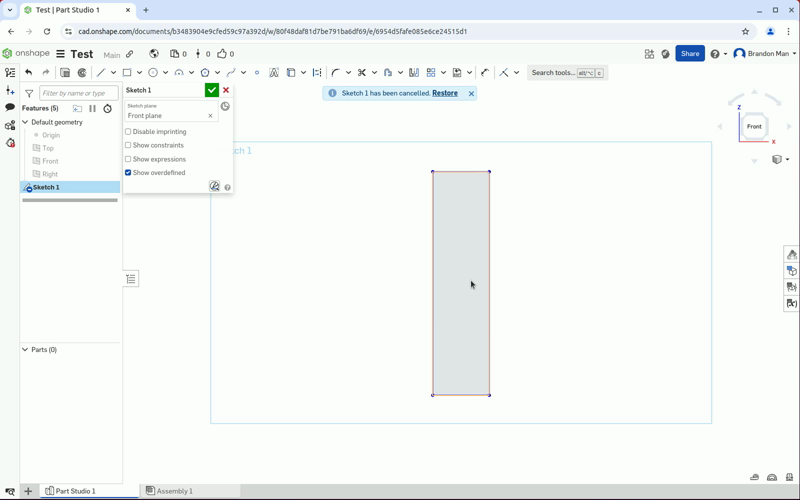
click(471, 280)
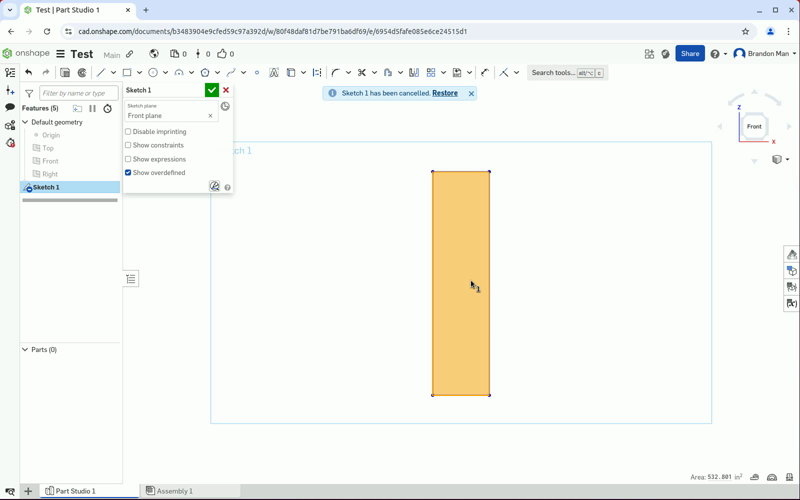
mouse_move(73, 352)
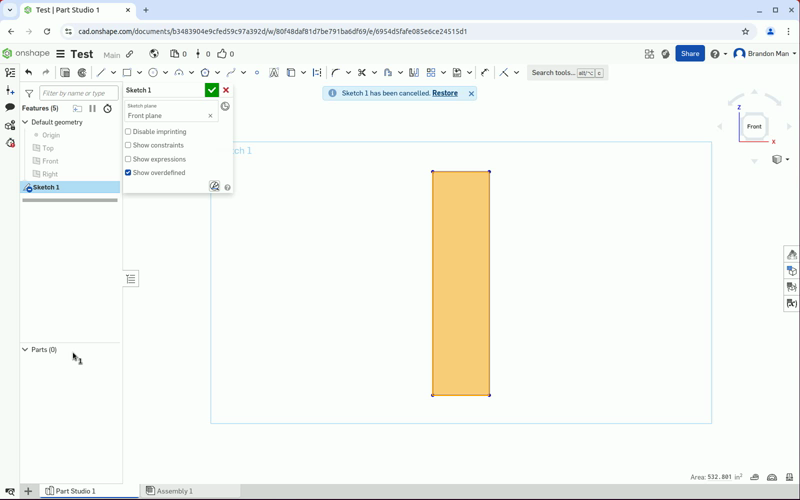
key(shift+y)
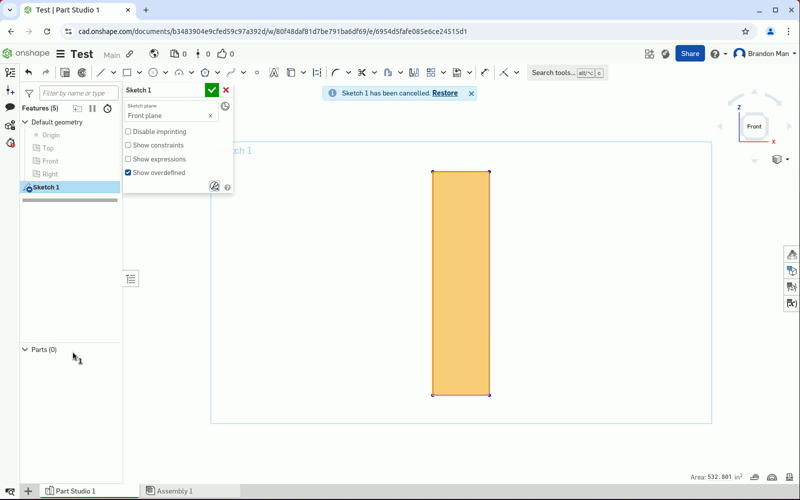
key(shift+e)
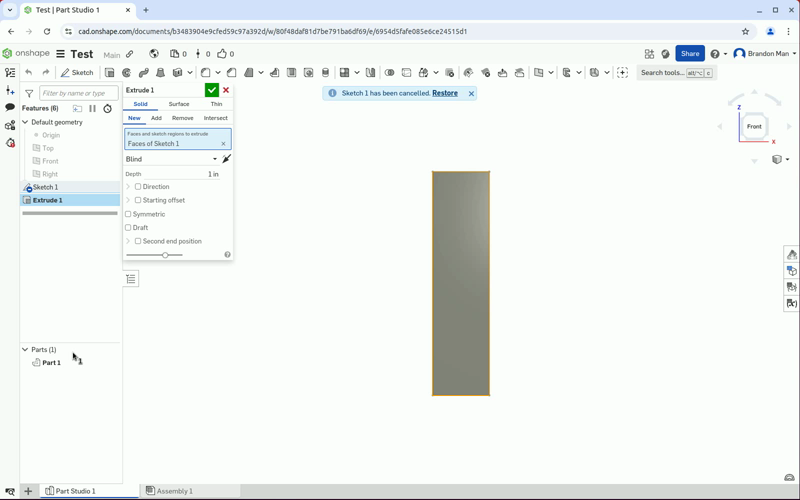
mouse_move(143, 106)
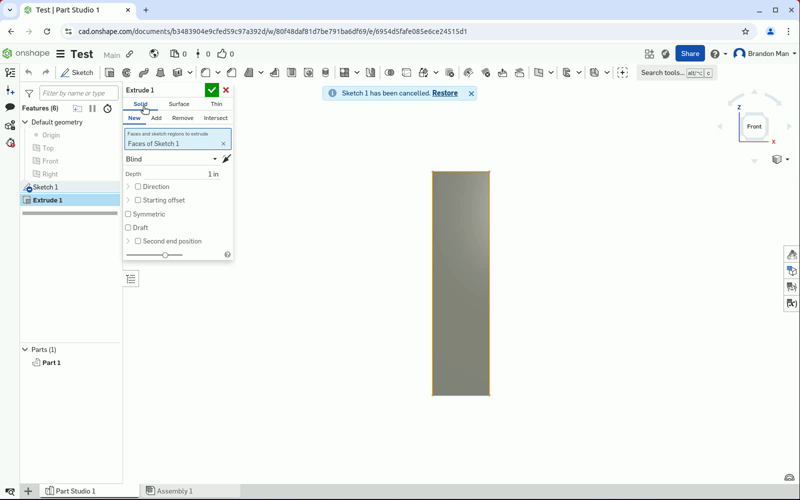
click(143, 106)
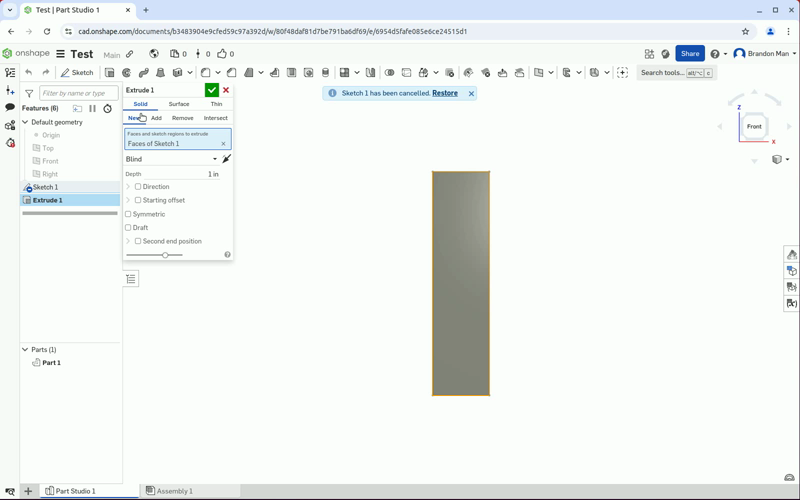
mouse_move(137, 120)
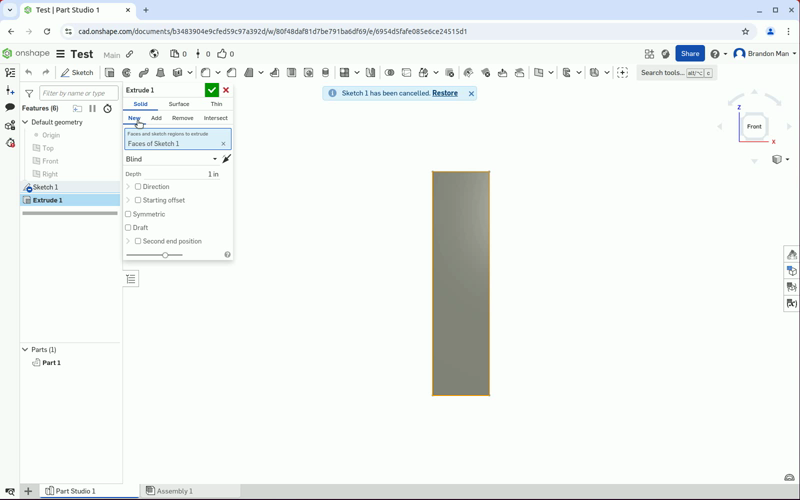
click(137, 120)
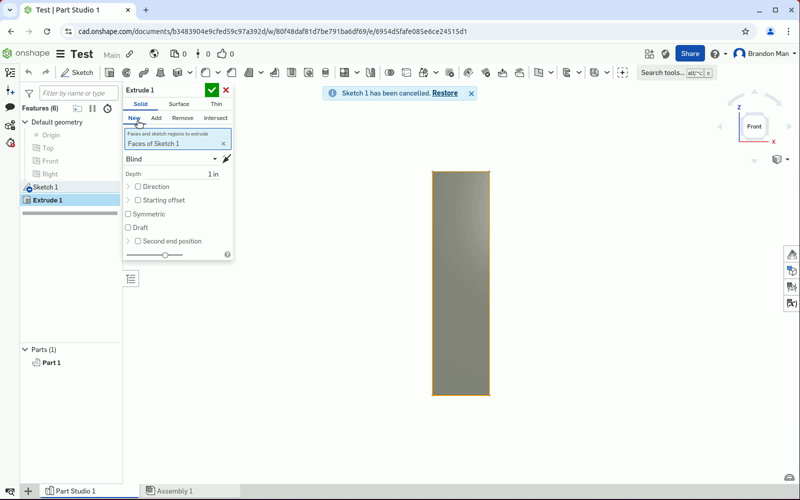
key(tab, 4)
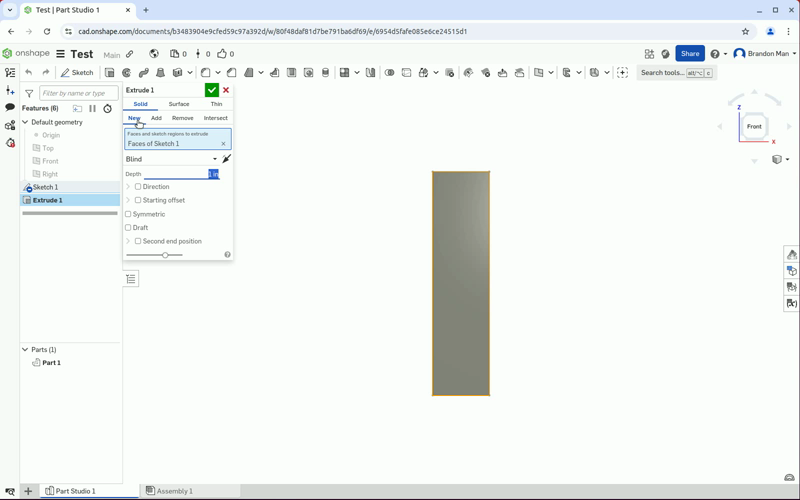
text(2.407)
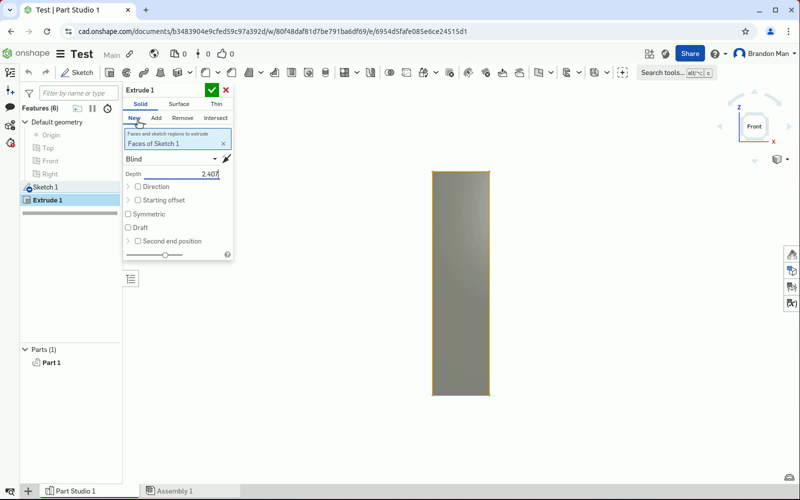
key(enter)
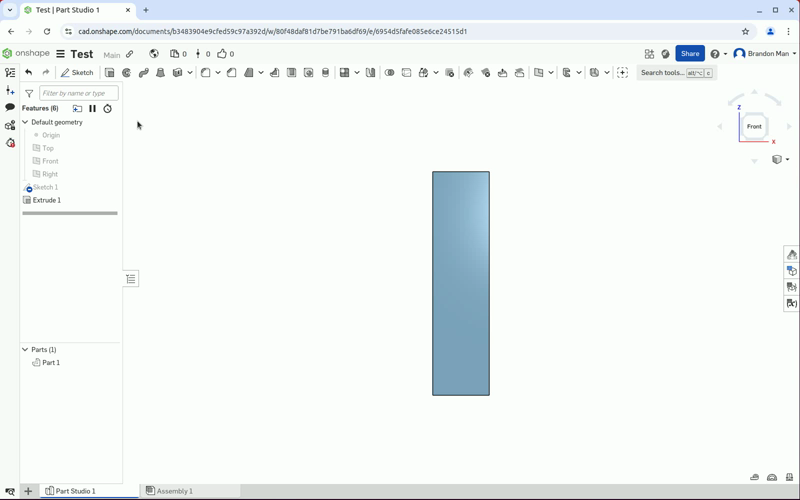
key(shift+h)
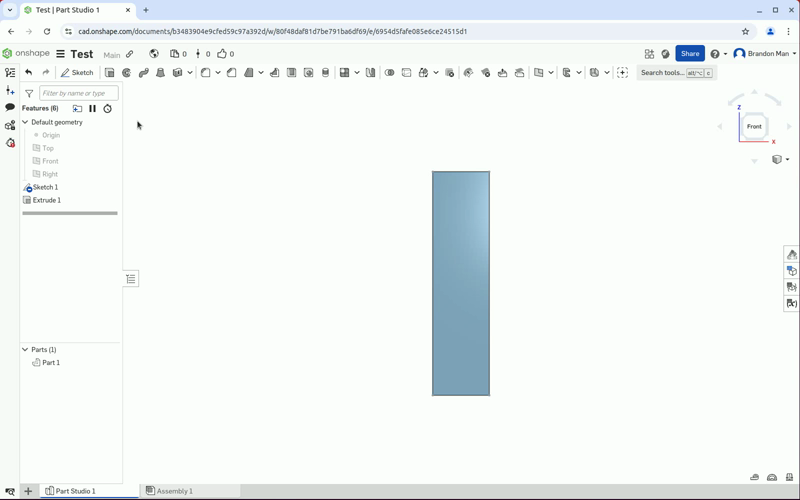
key(shift+h)
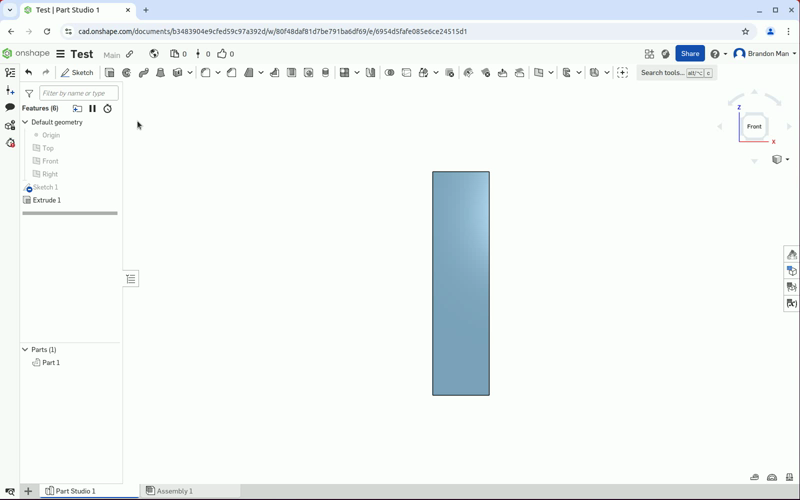
mouse_move(73, 189)
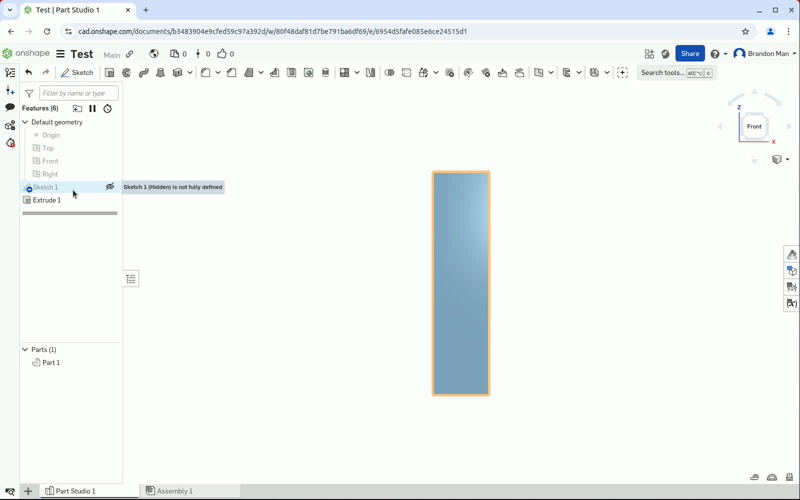
click(73, 189)
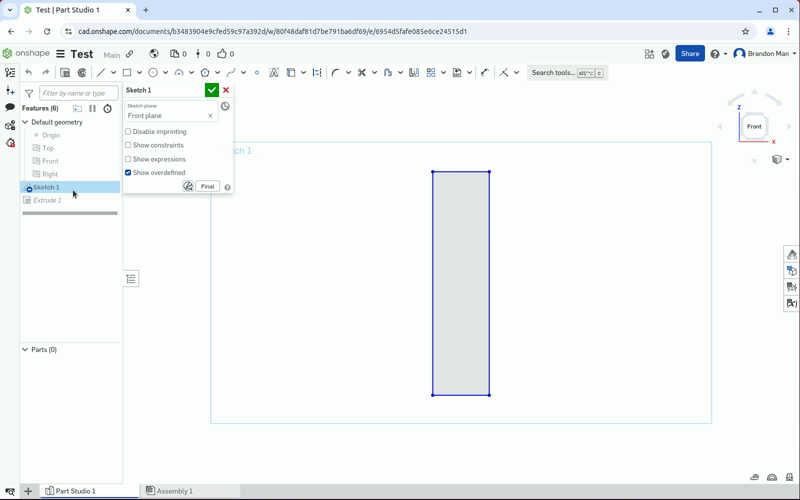
mouse_move(229, 92)
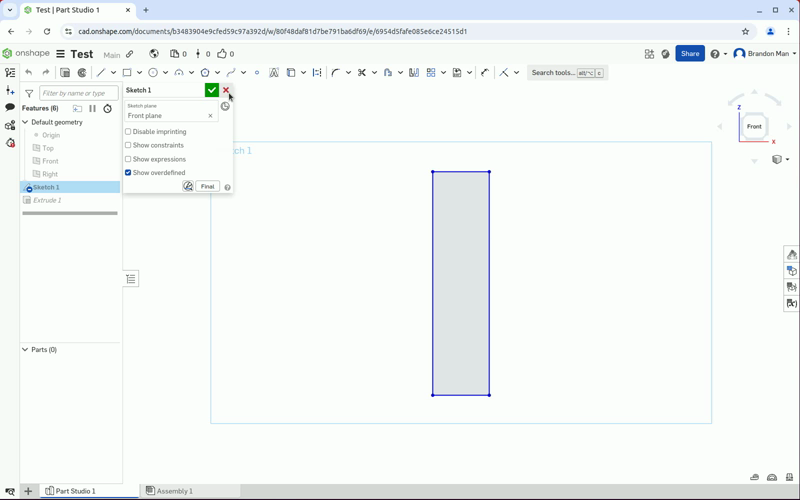
click(229, 92)
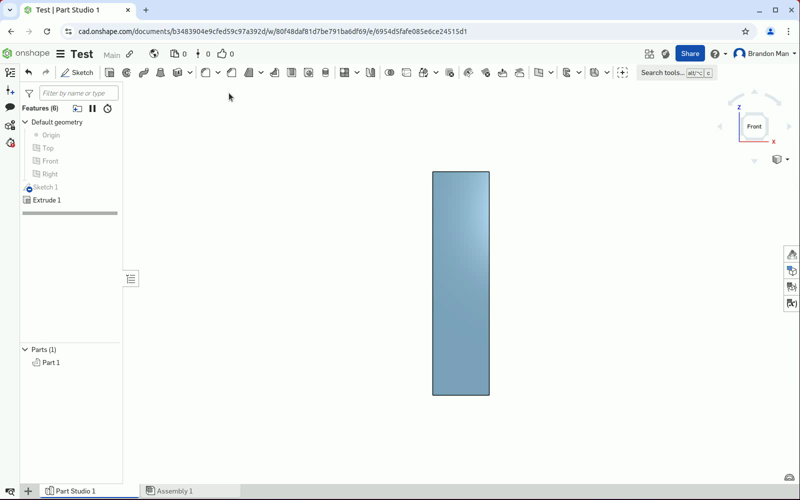
mouse_move(541, 75)
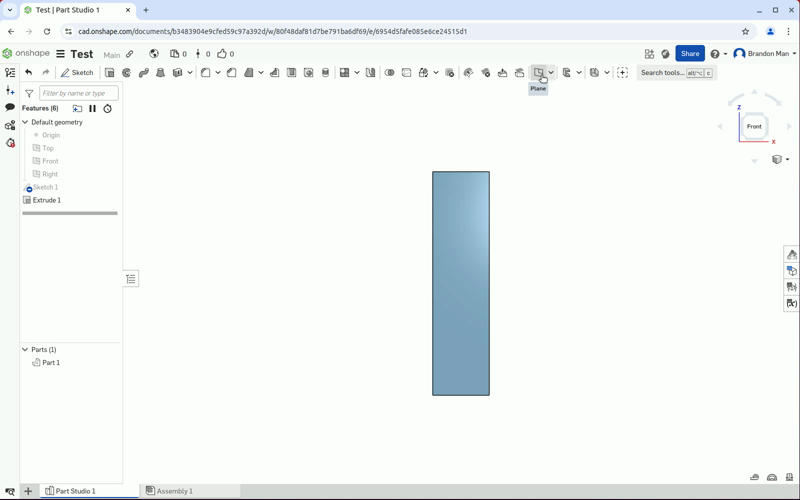
click(541, 75)
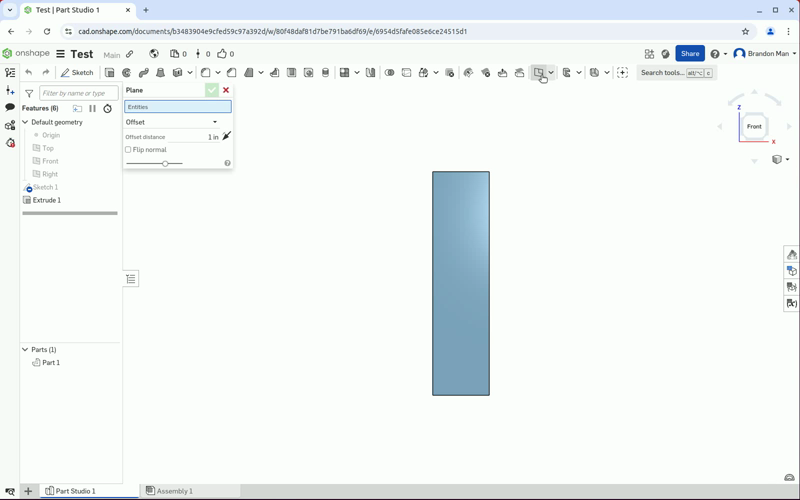
mouse_move(73, 163)
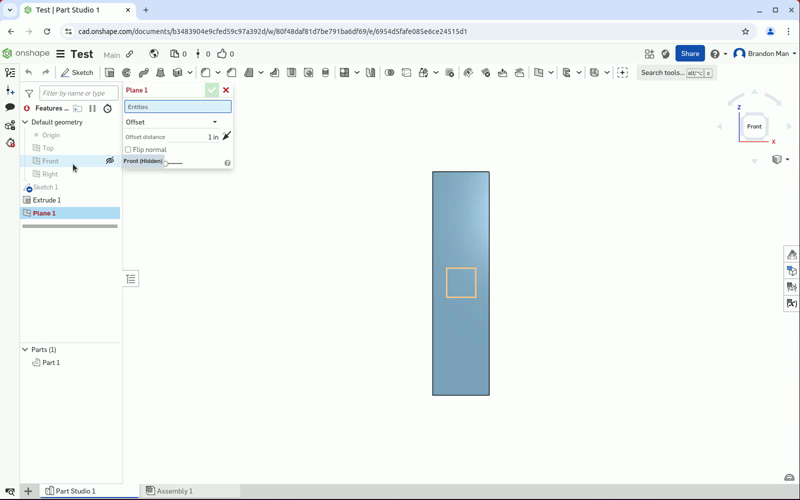
click(73, 163)
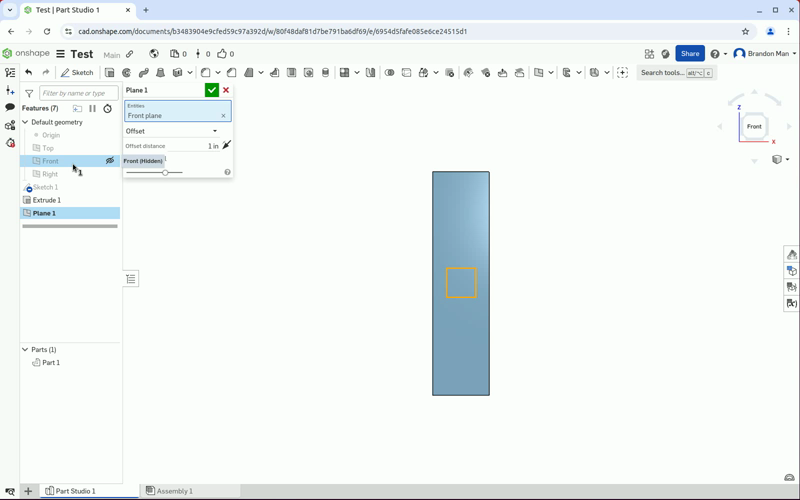
key(tab, 2)
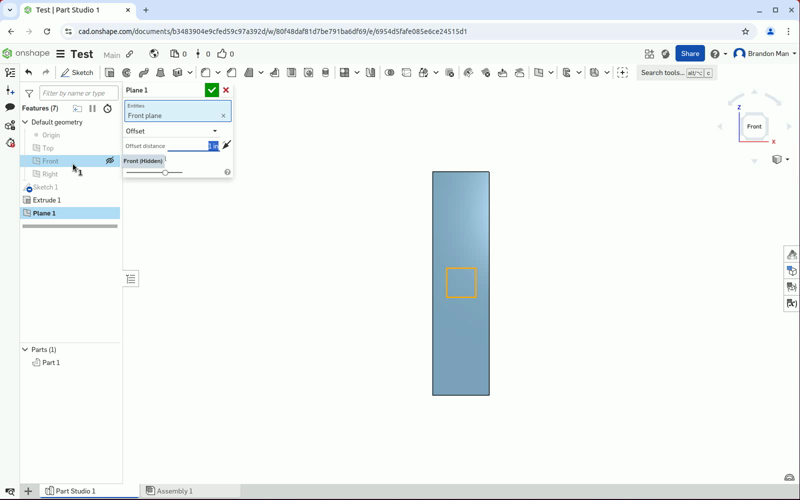
text(2.403)
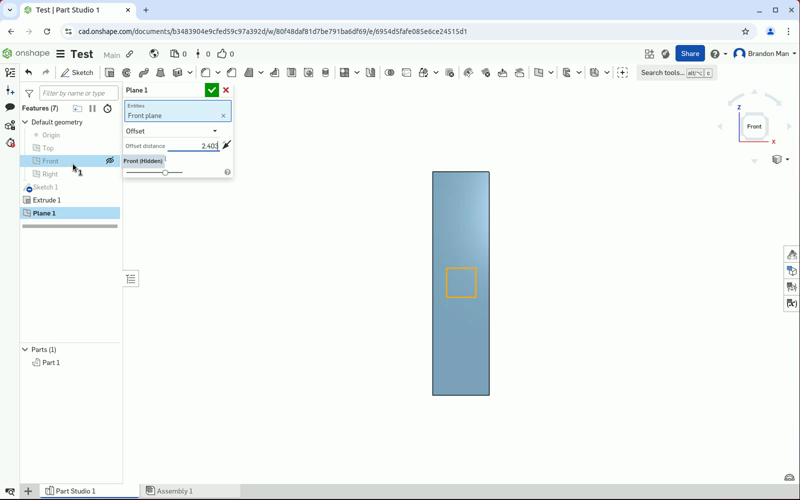
key(enter, 2)
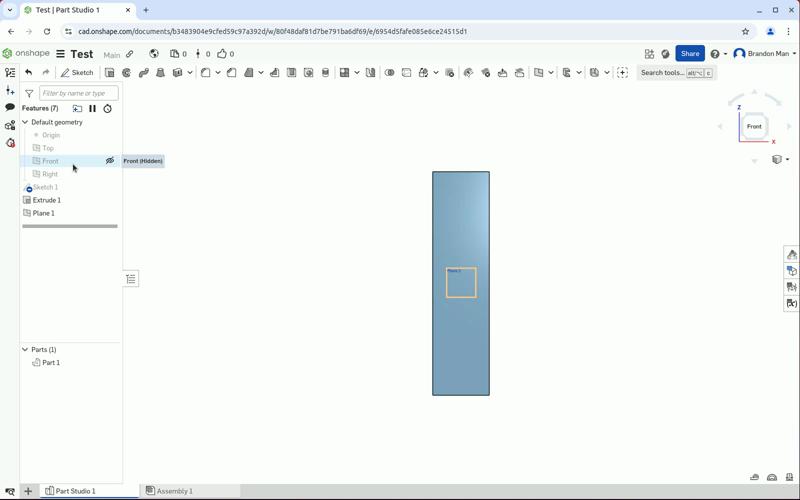
key(shift+s)
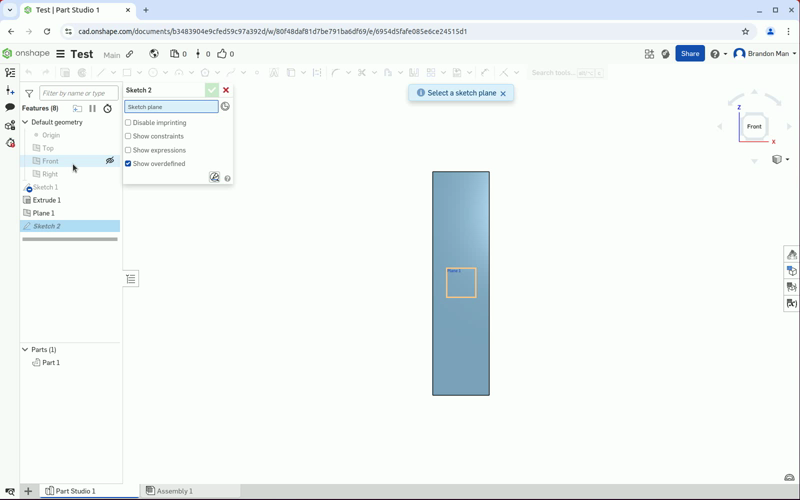
mouse_move(73, 215)
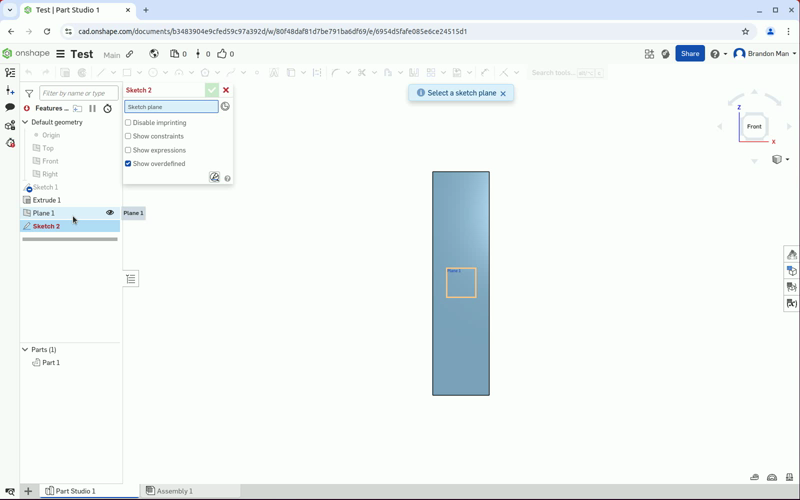
click(73, 215)
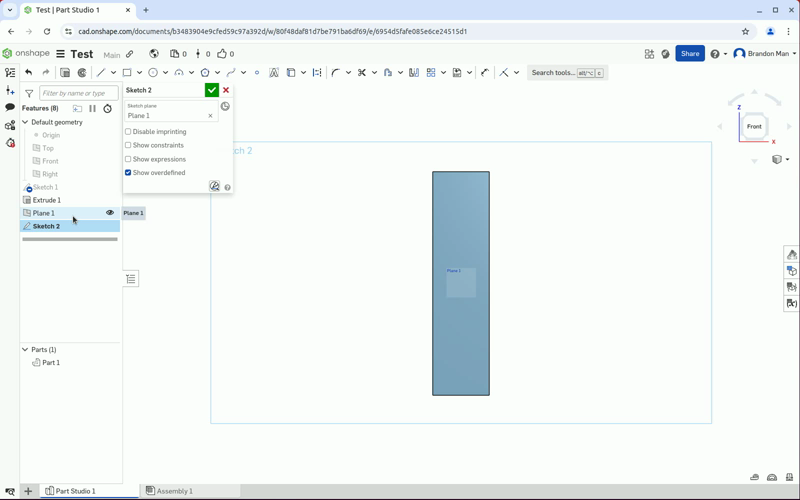
mouse_move(73, 352)
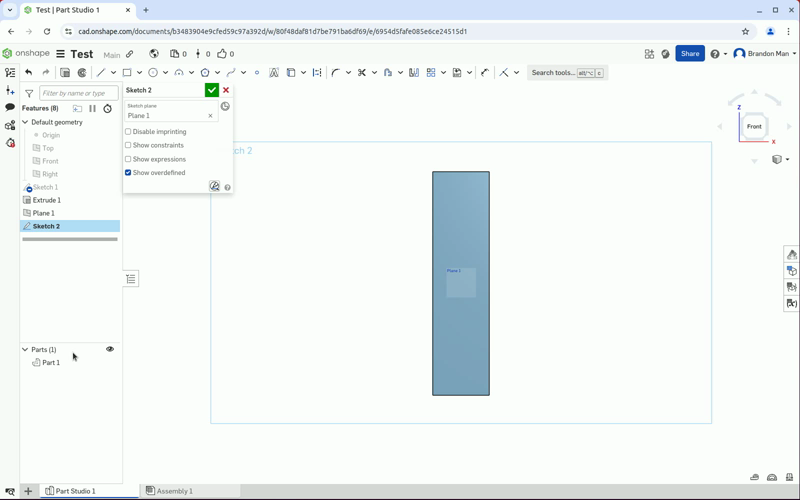
key(y)
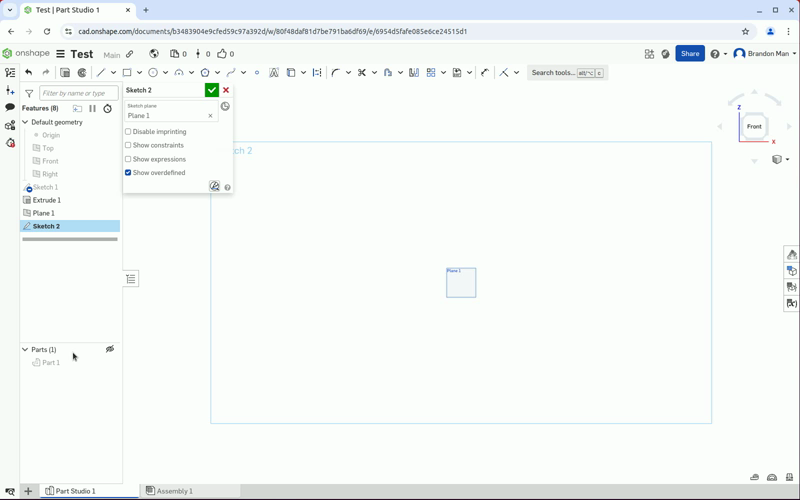
key(c)
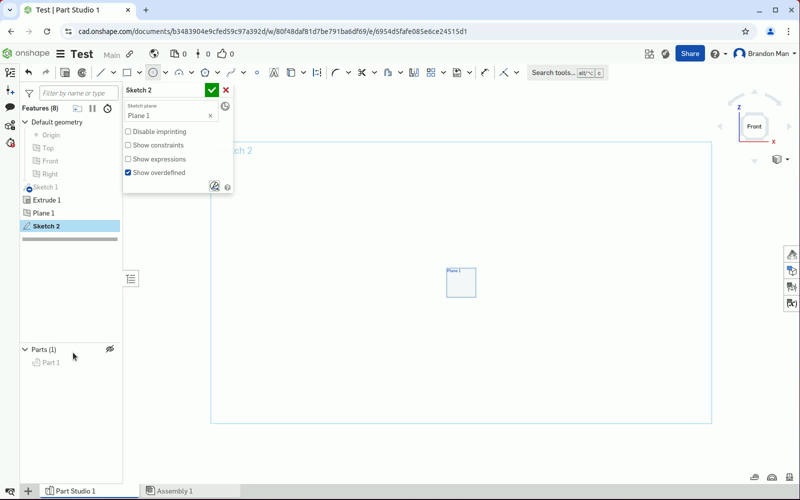
key_down(shift)
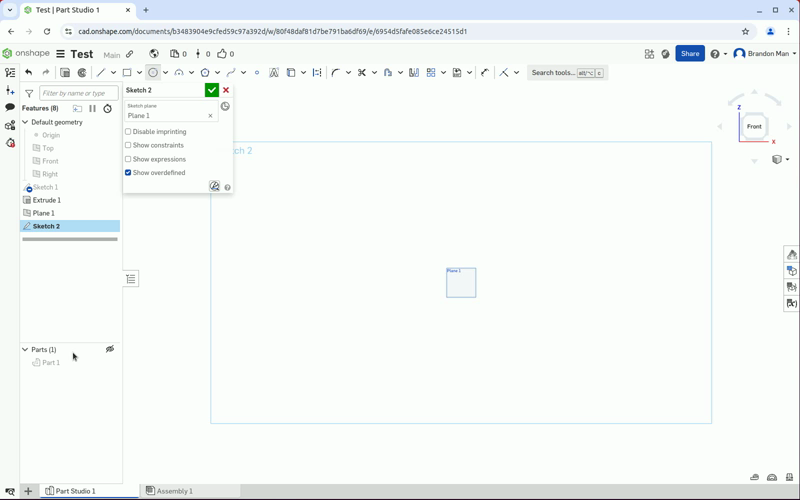
mouse_move(461, 311)
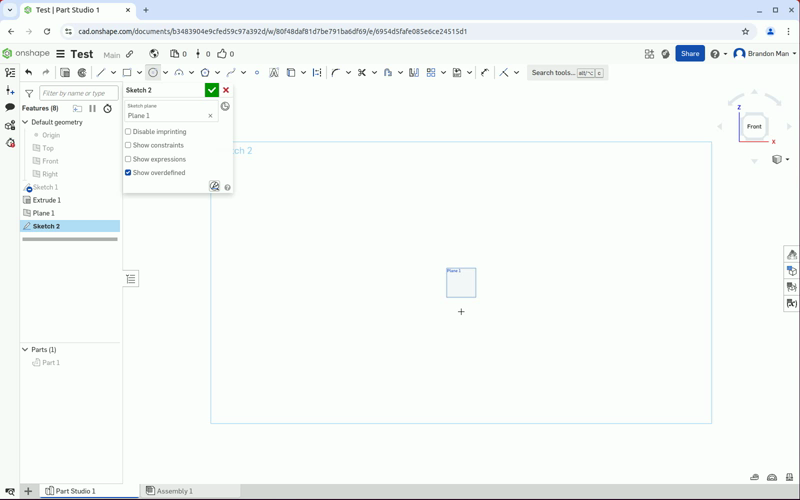
click(461, 311)
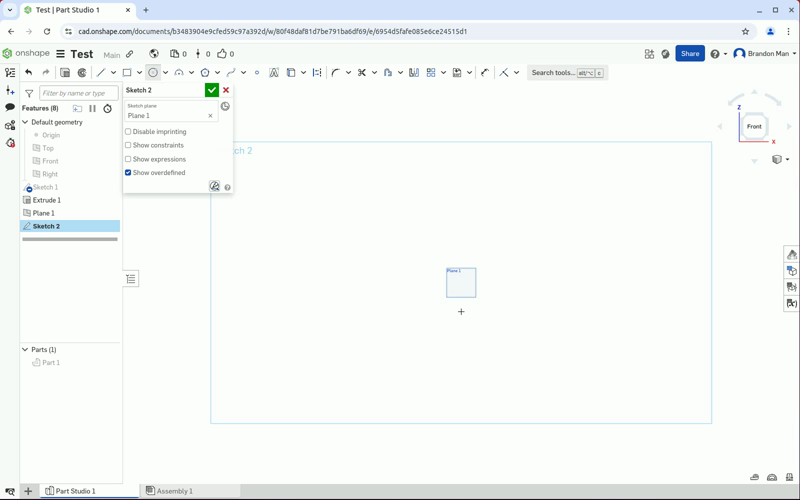
key_up(shift)
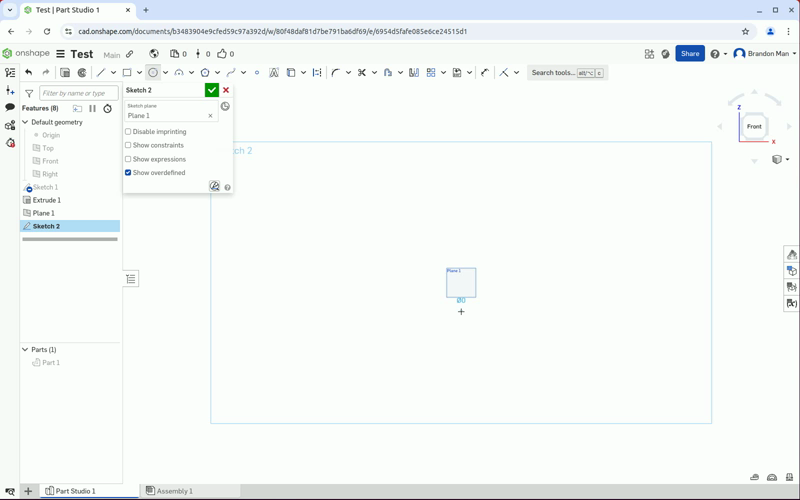
mouse_move(465, 311)
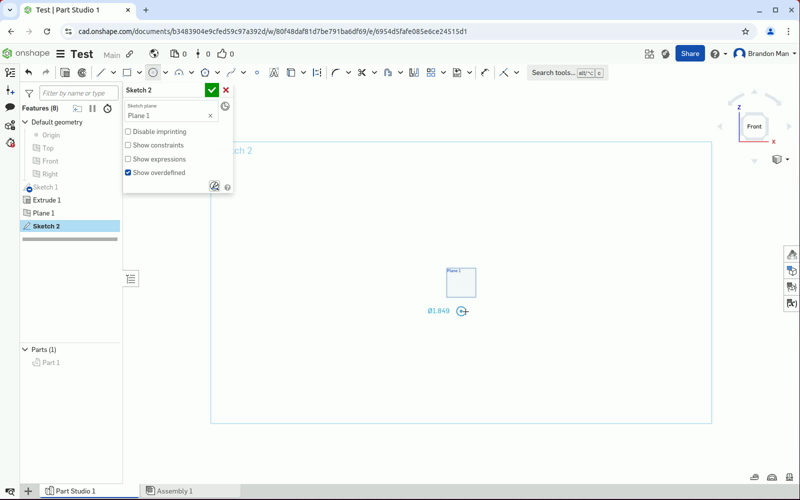
click(465, 311)
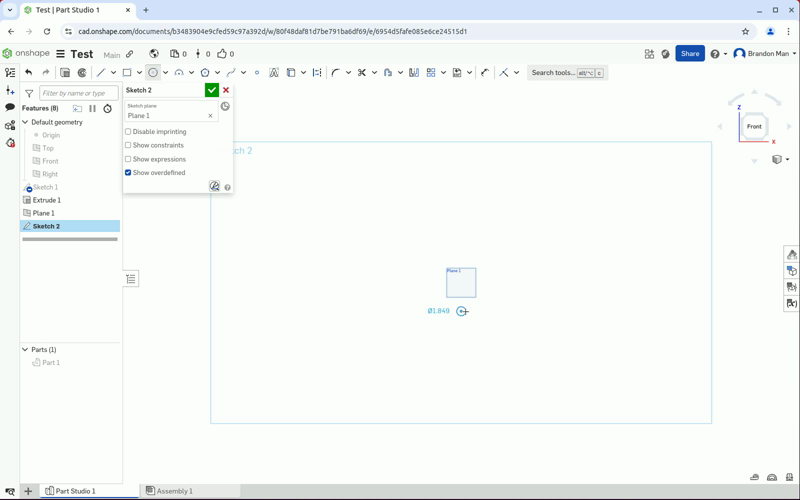
key(esc)
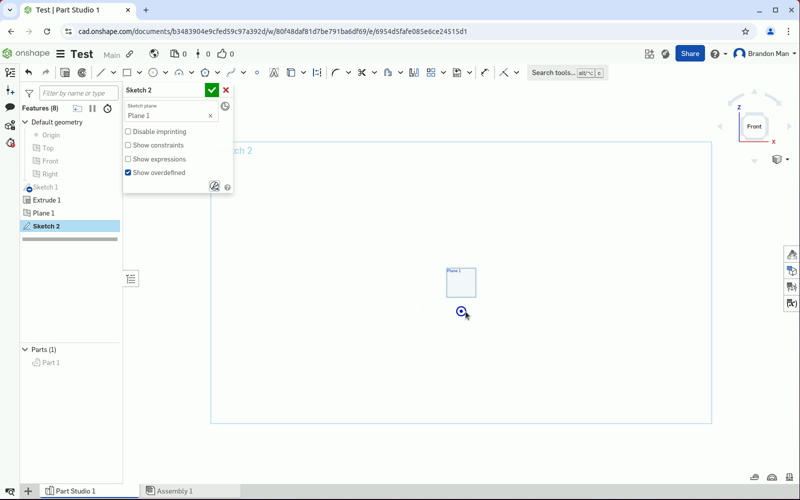
mouse_move(461, 310)
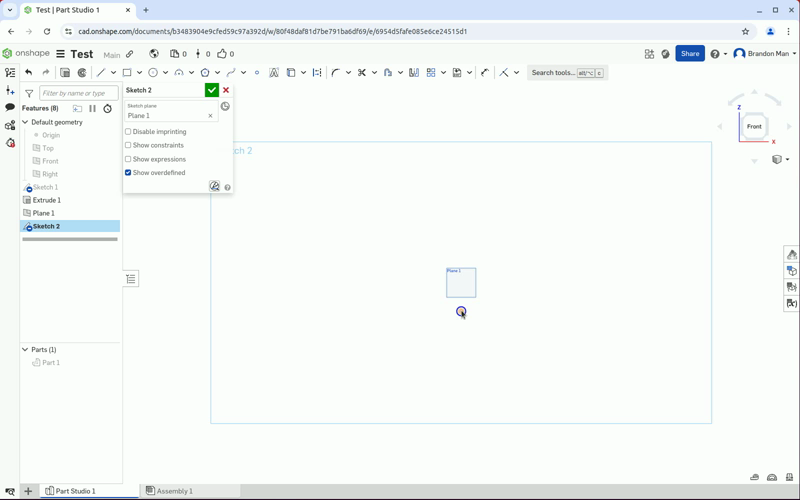
scroll(6)
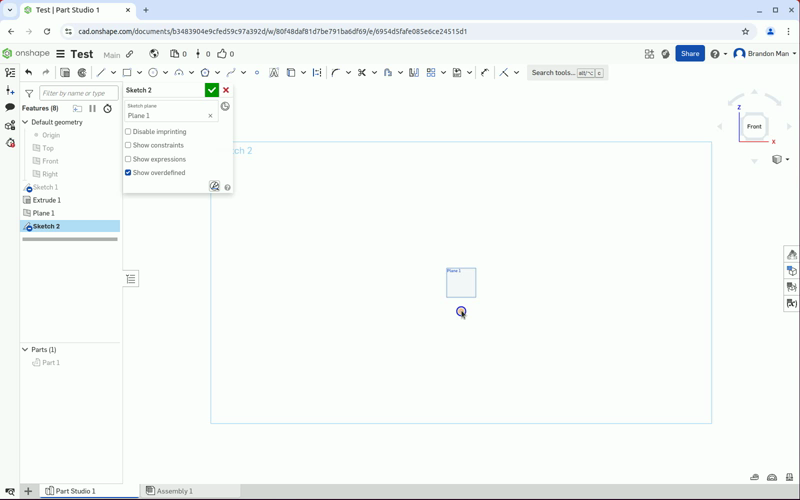
scroll(6)
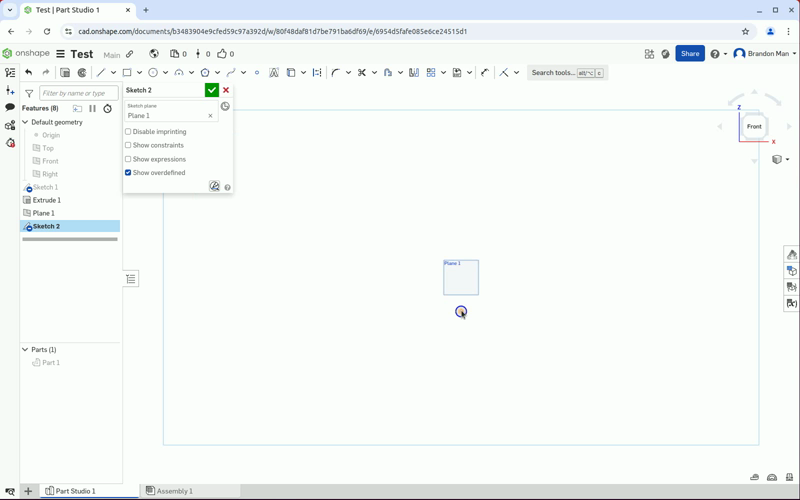
scroll(6)
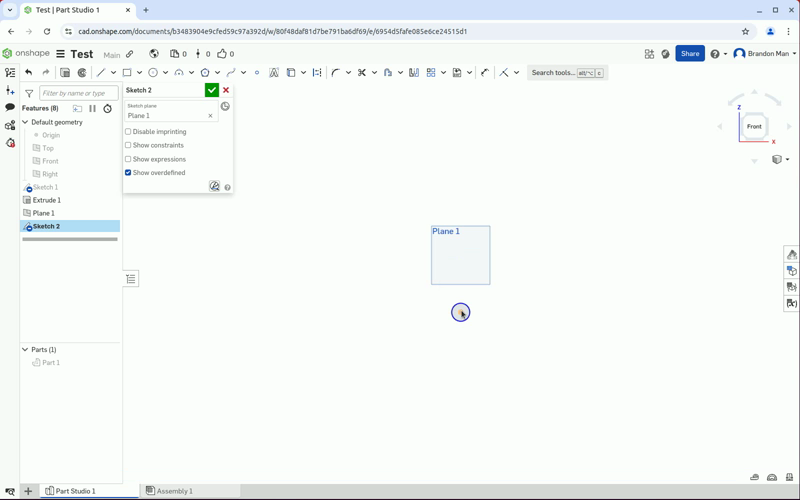
scroll(6)
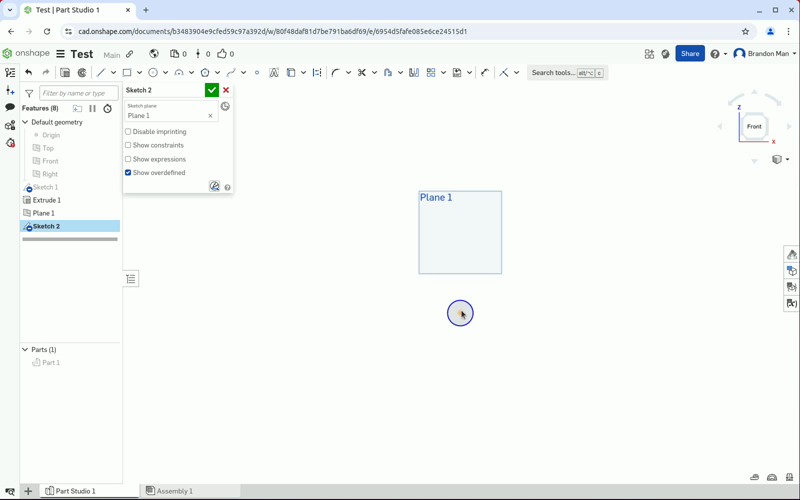
scroll(6)
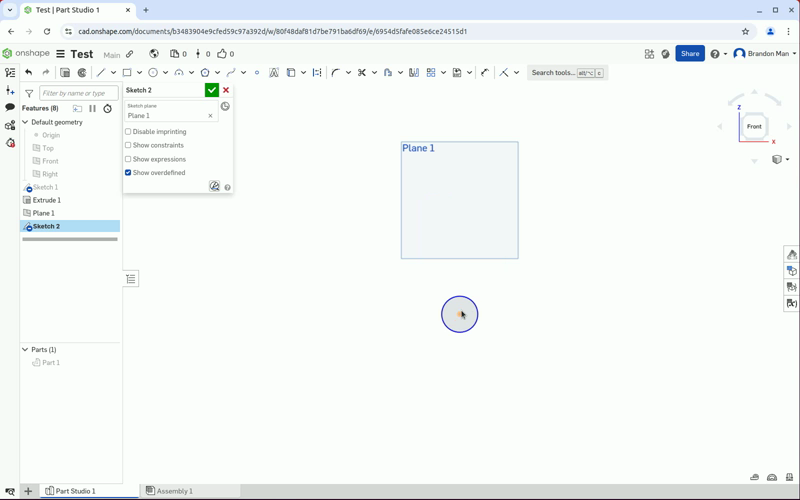
scroll(6)
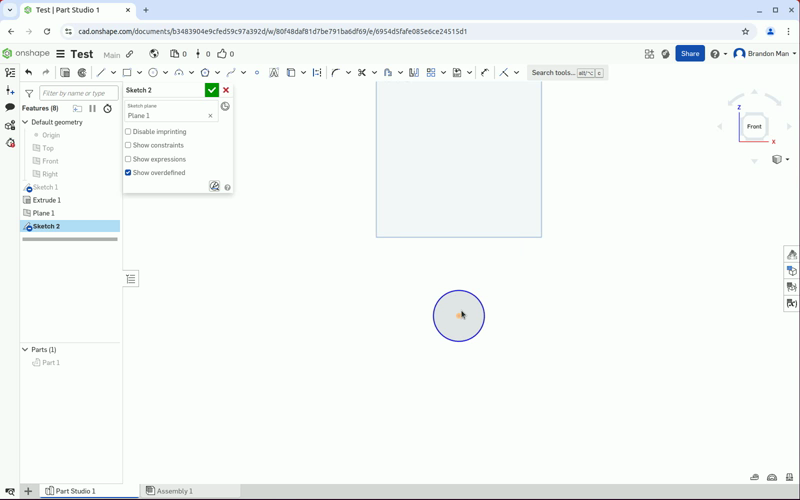
scroll(6)
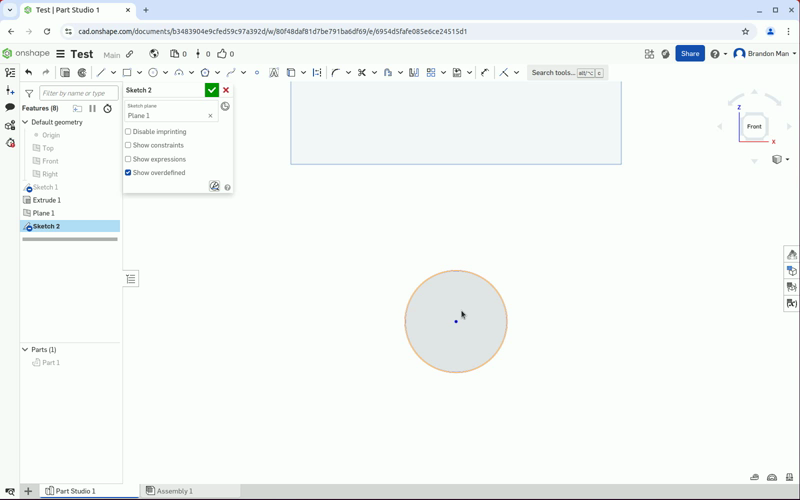
click(461, 310)
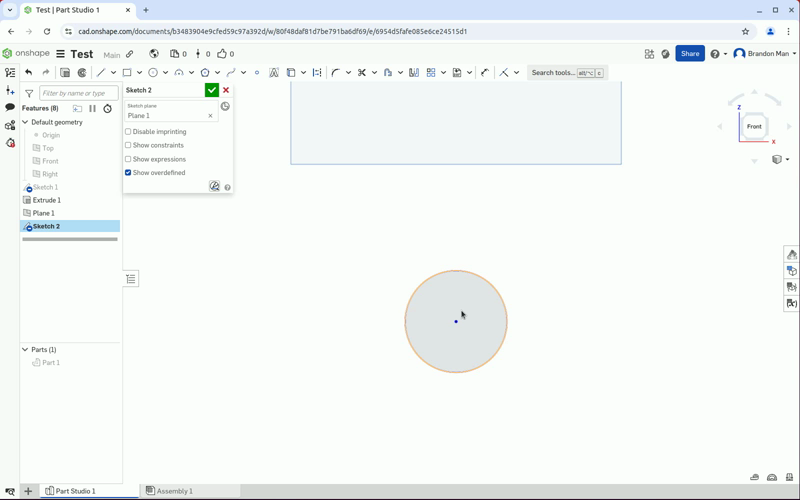
scroll(-6)
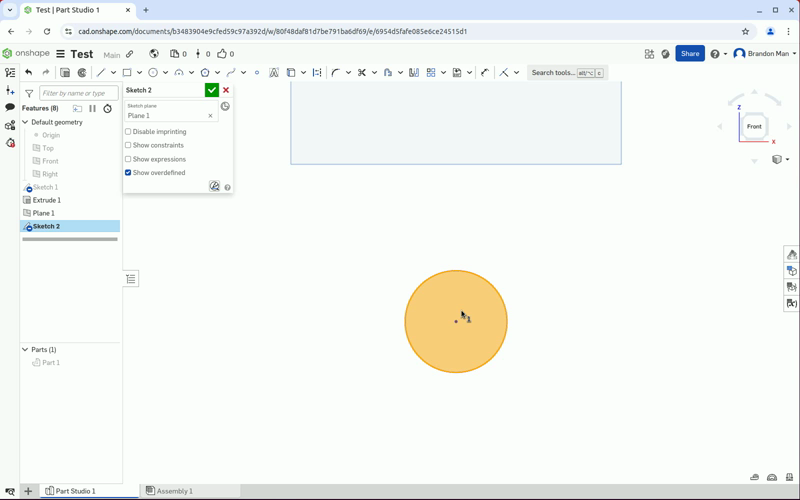
scroll(-6)
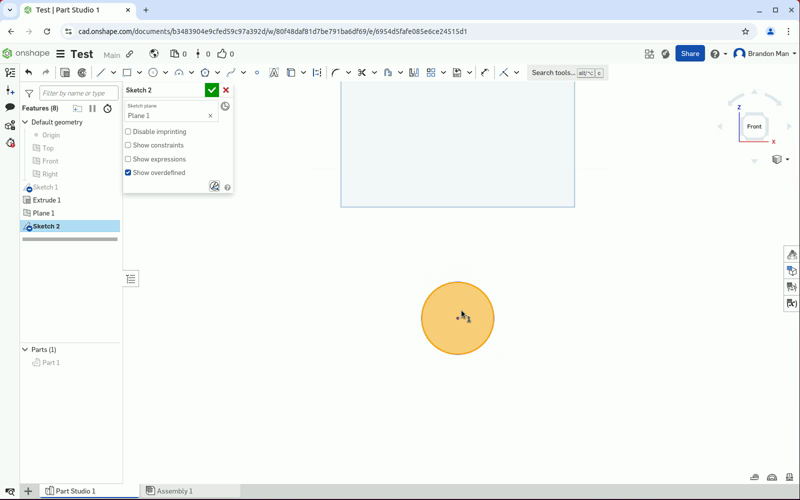
scroll(-6)
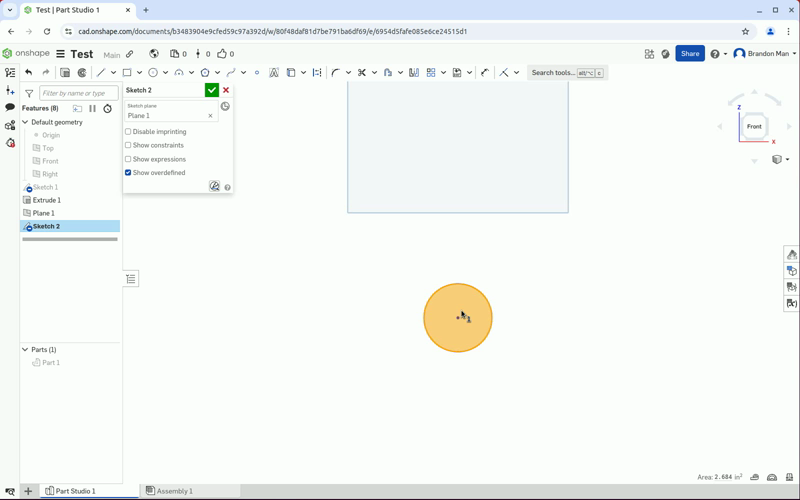
scroll(-6)
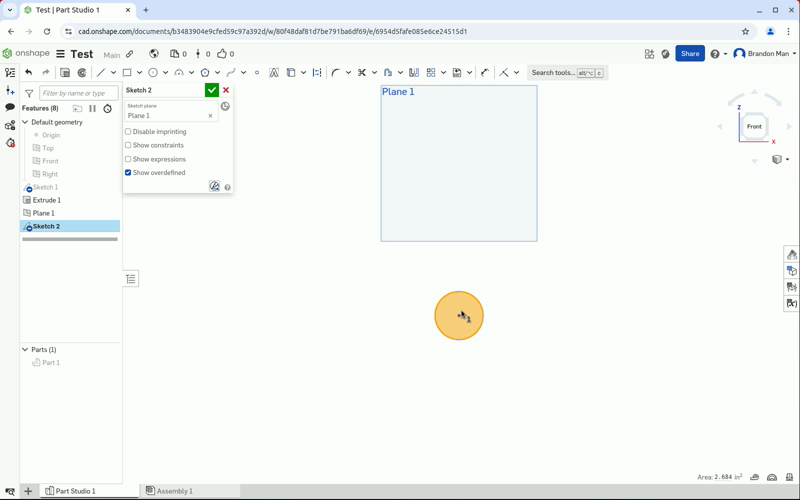
scroll(-6)
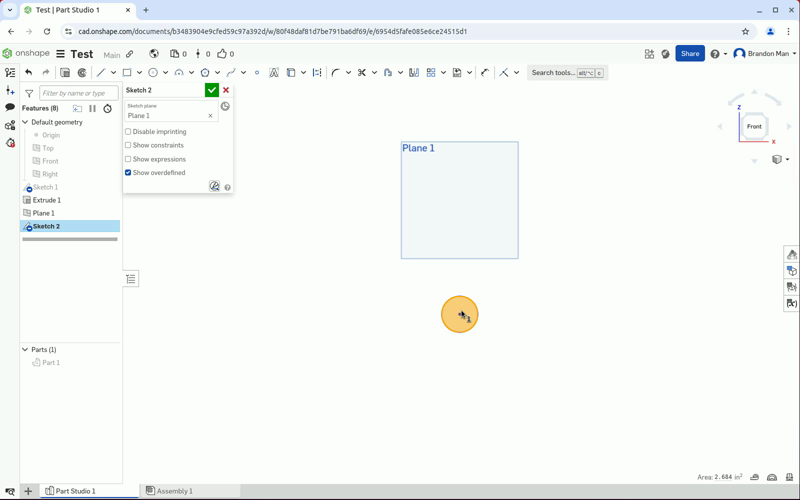
scroll(-6)
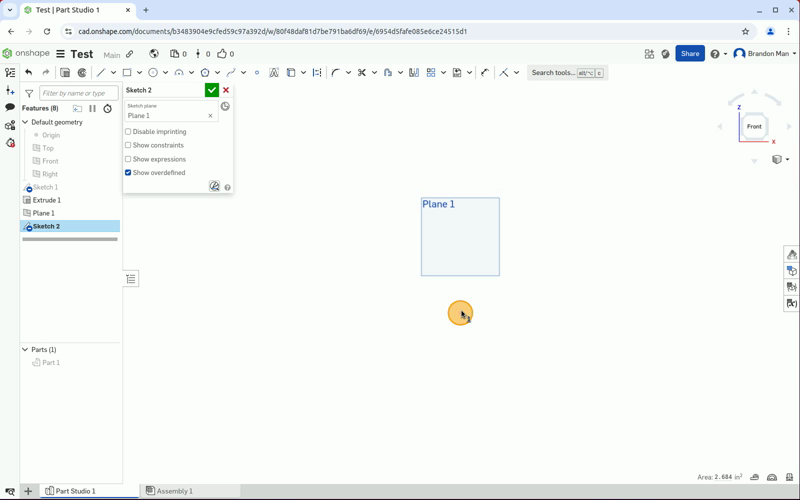
scroll(-6)
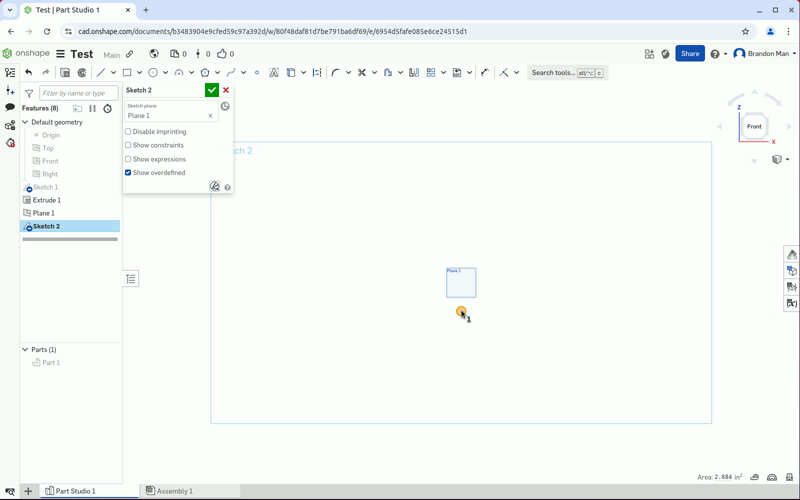
mouse_move(73, 352)
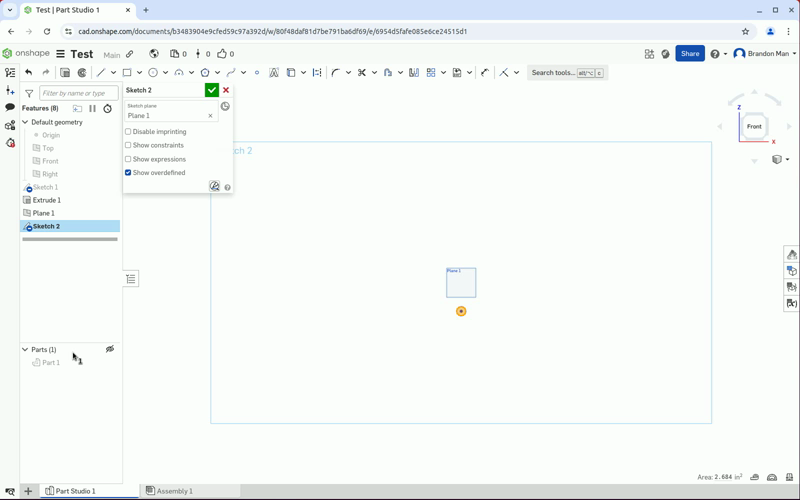
key(shift+y)
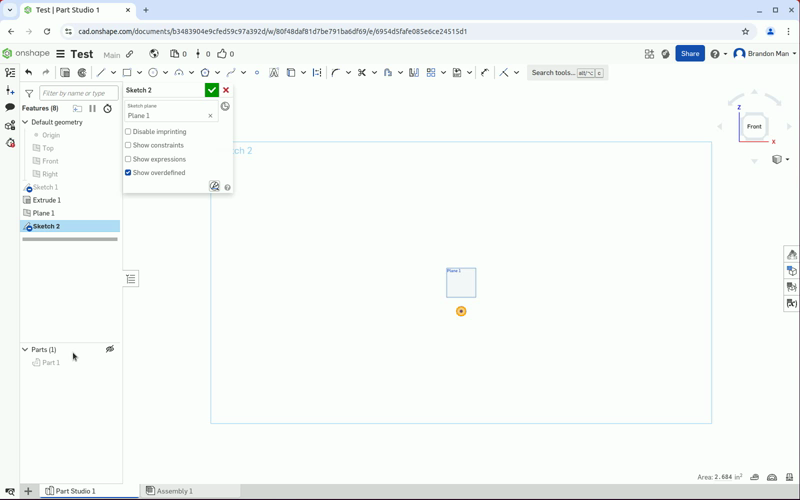
key(shift+e)
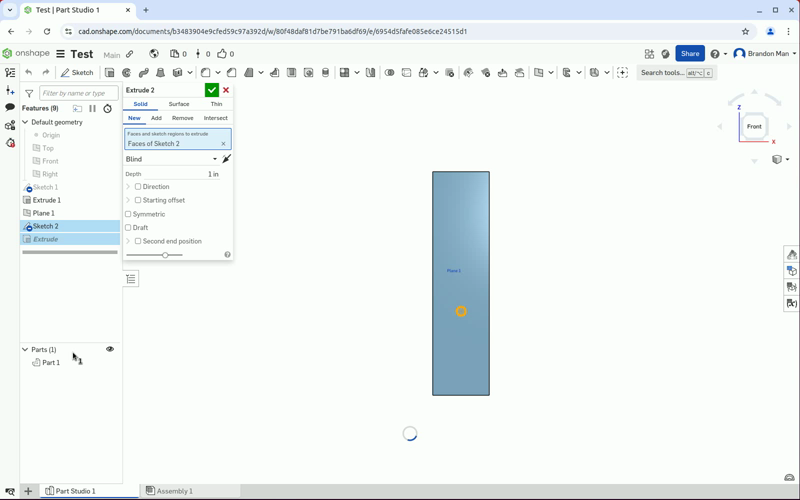
mouse_move(143, 106)
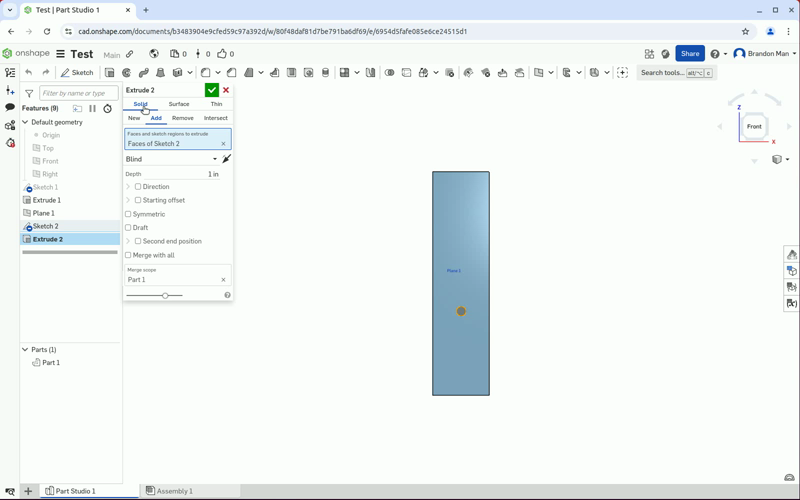
click(143, 106)
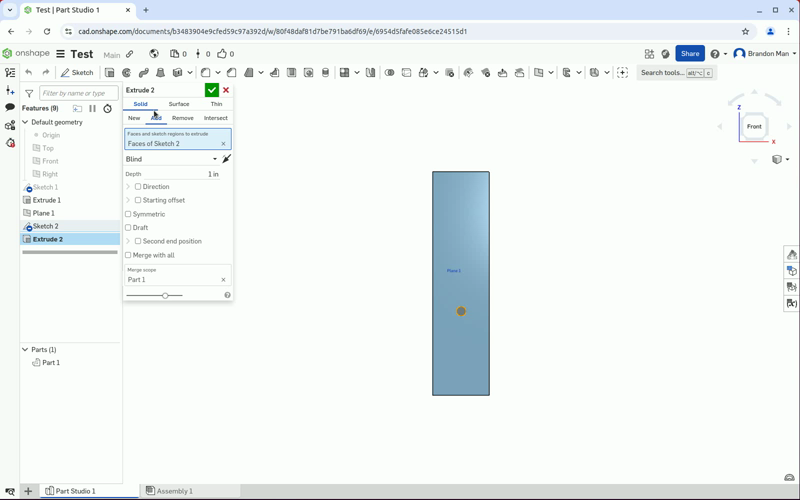
mouse_move(186, 120)
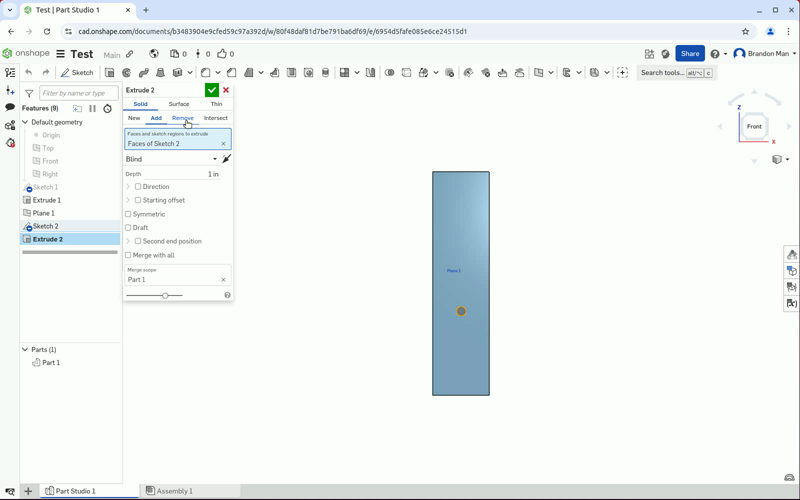
click(186, 120)
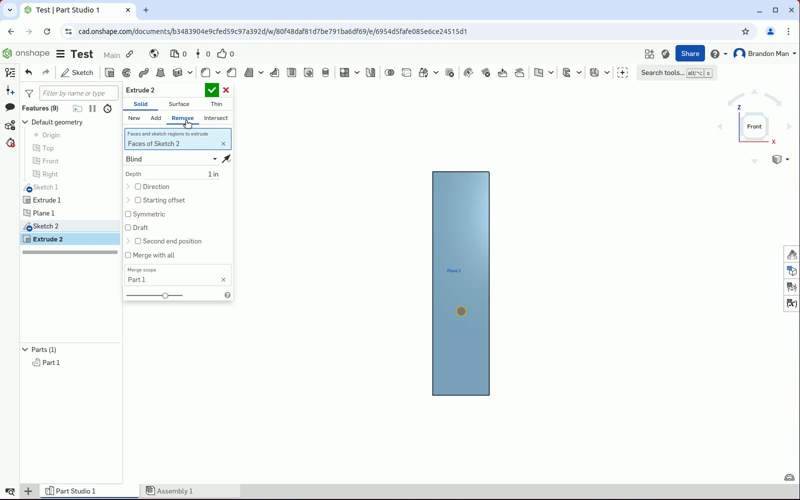
key(tab, 4)
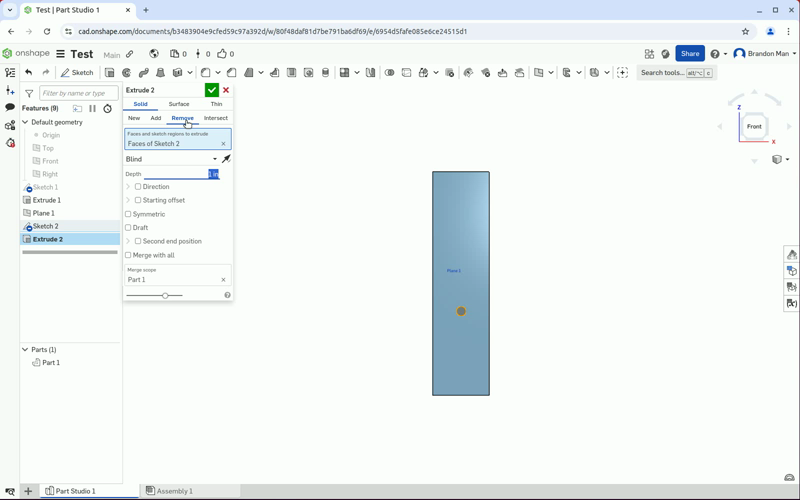
text(5.777)
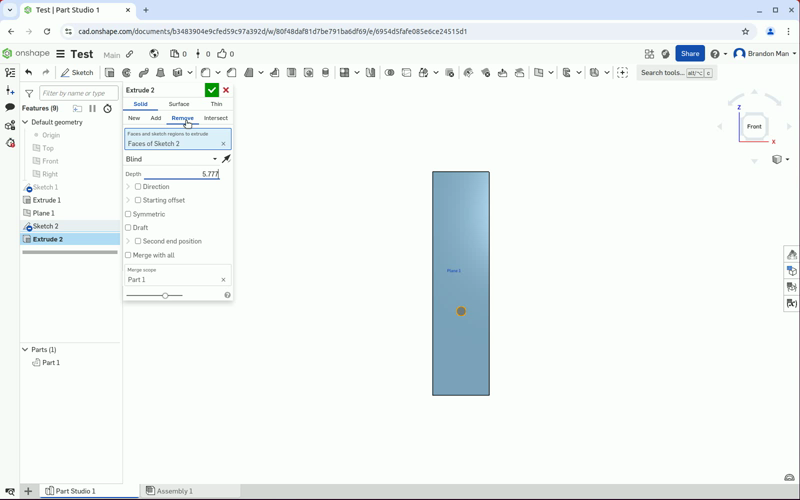
key(tab, 6)
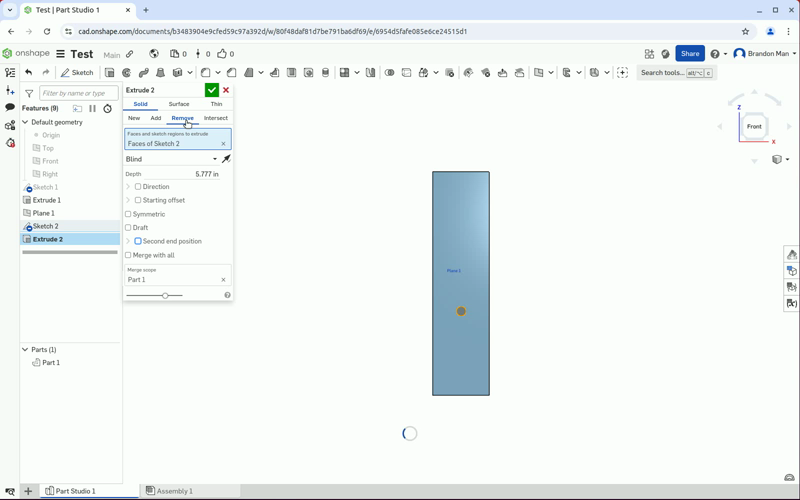
key(space)
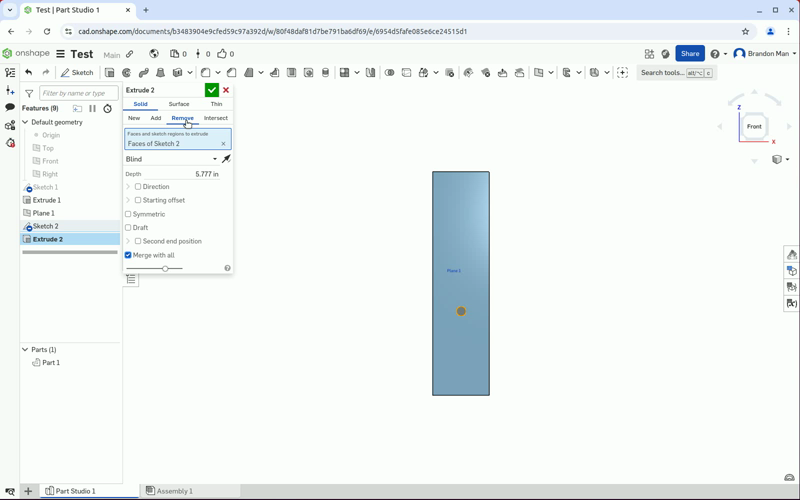
key(enter)
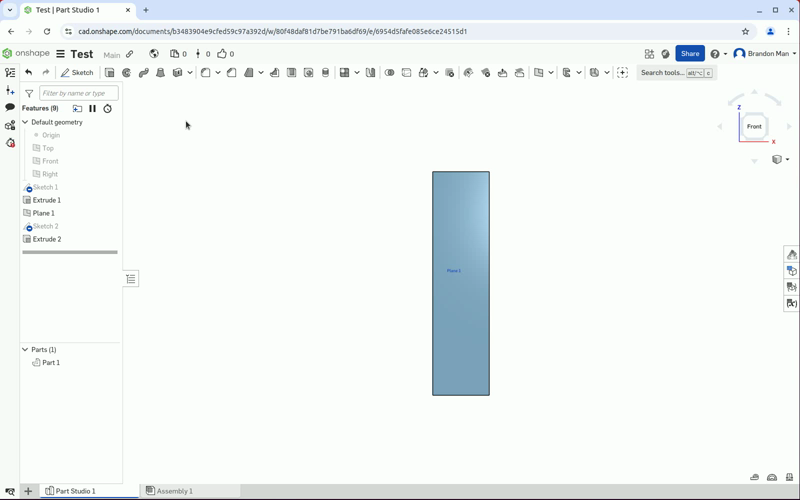
key(shift+h)
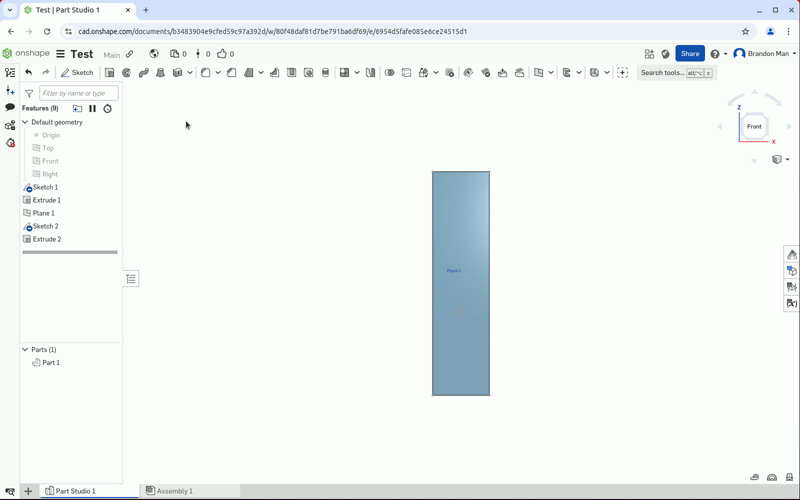
key(shift+h)
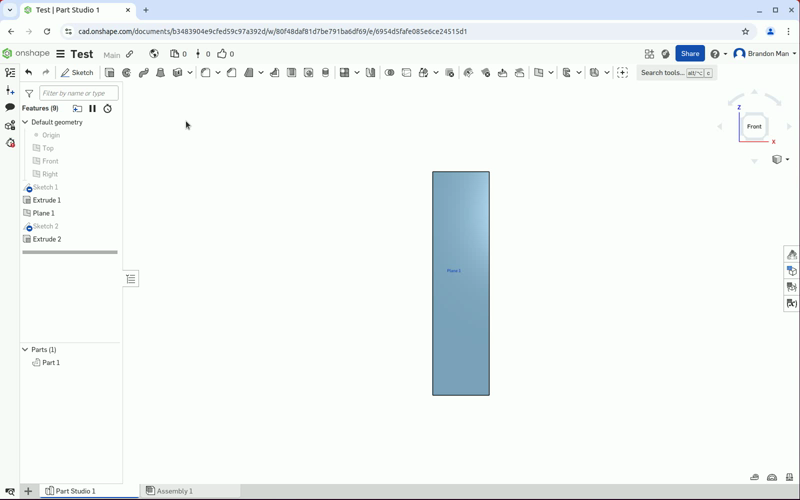
mouse_move(73, 189)
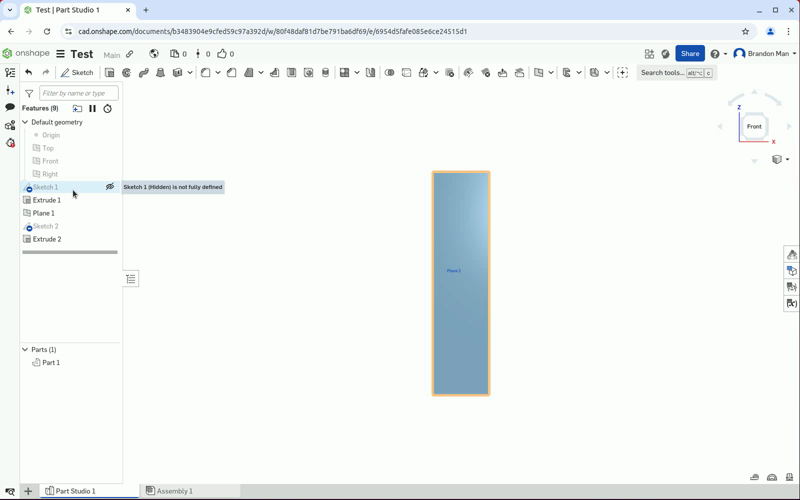
click(73, 189)
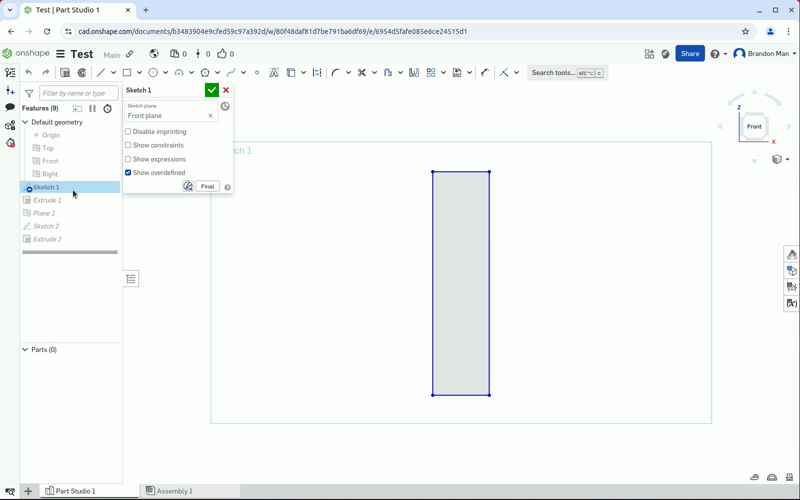
mouse_move(229, 92)
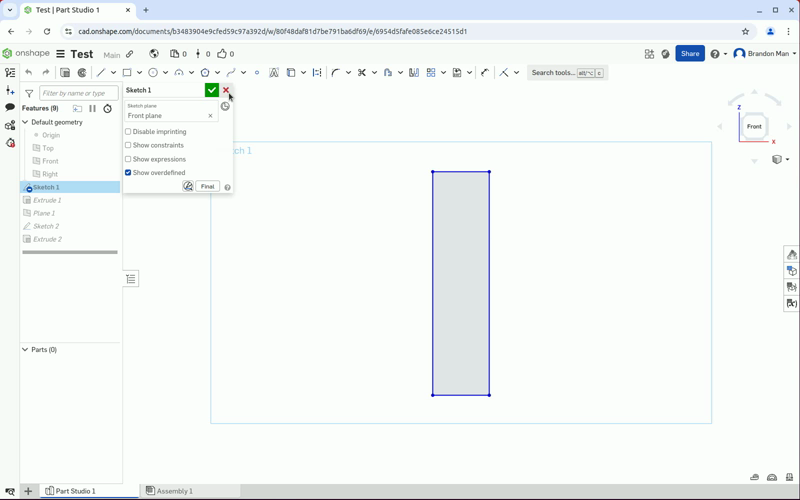
click(229, 92)
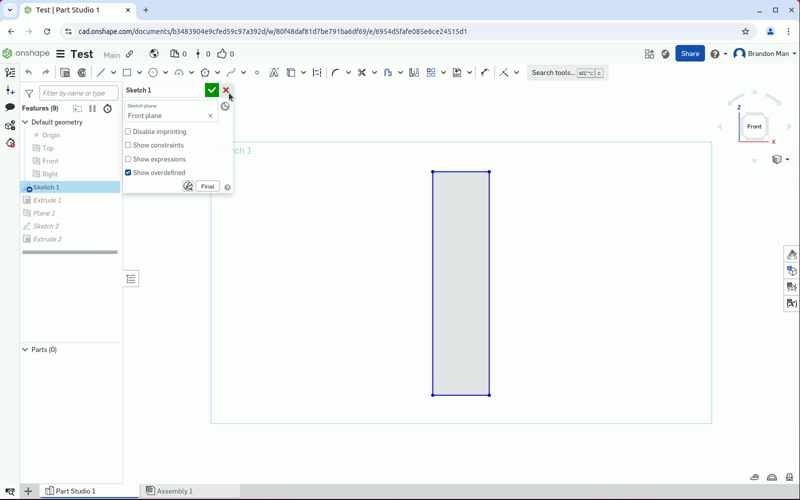
key(shift+s)
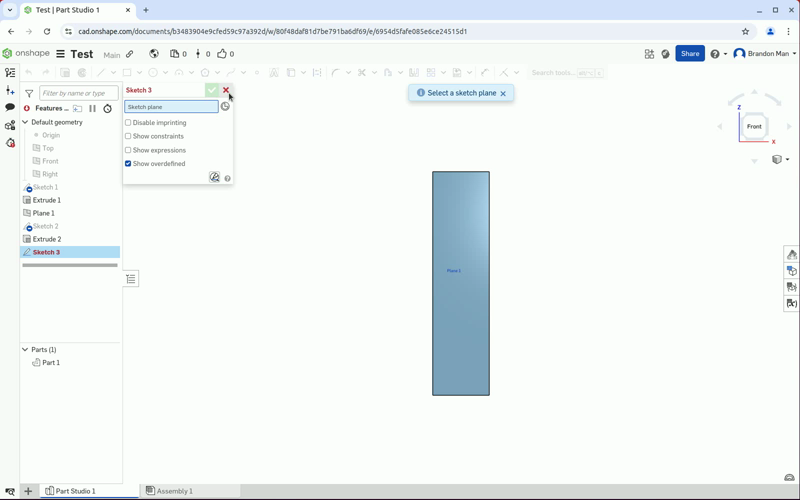
mouse_move(73, 215)
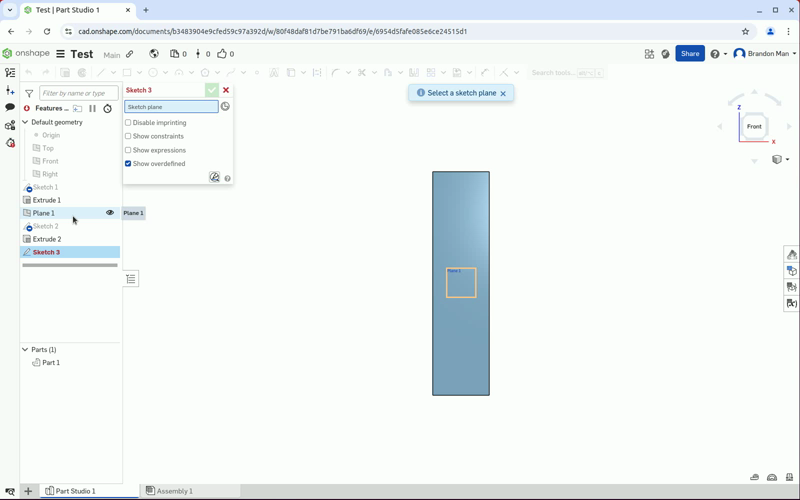
click(73, 215)
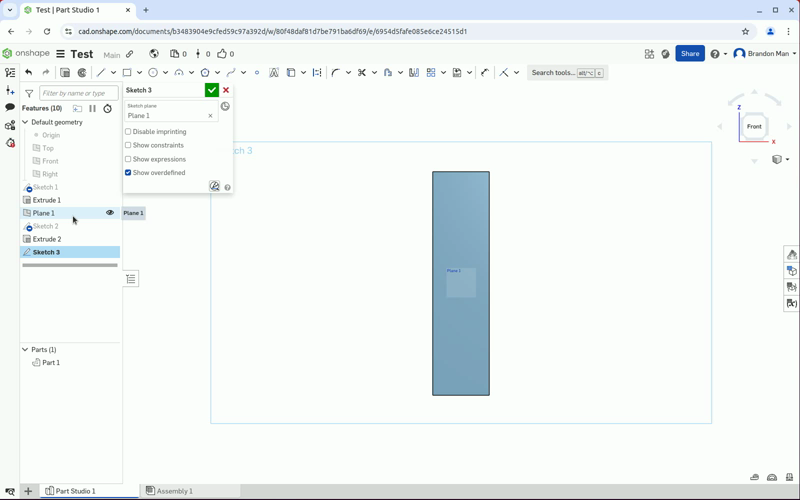
mouse_move(73, 352)
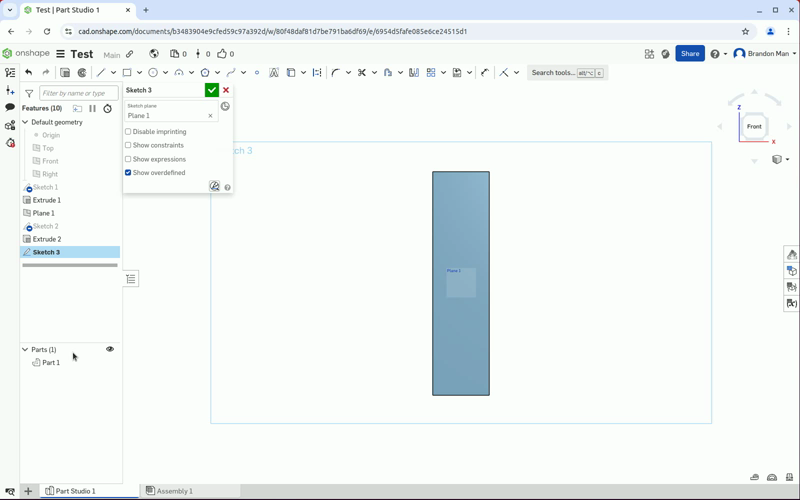
key(y)
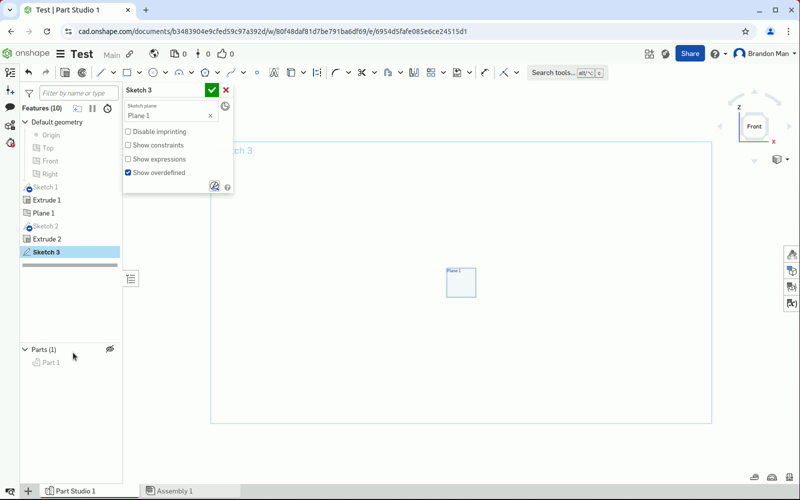
key(a)
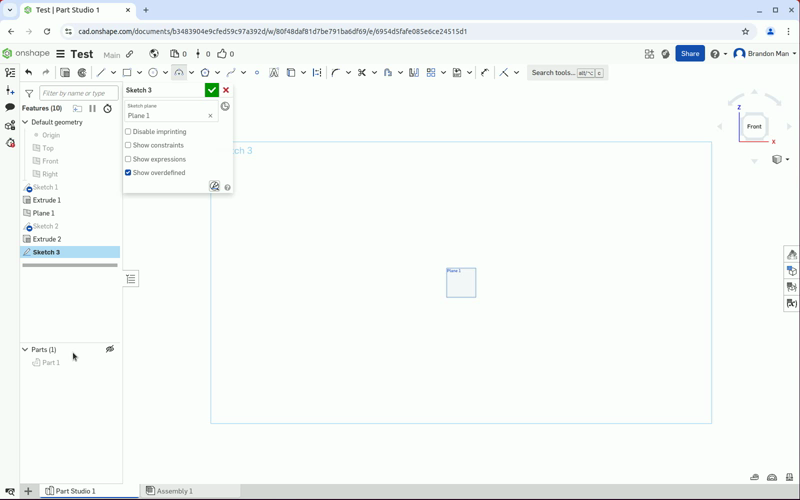
key_down(shift)
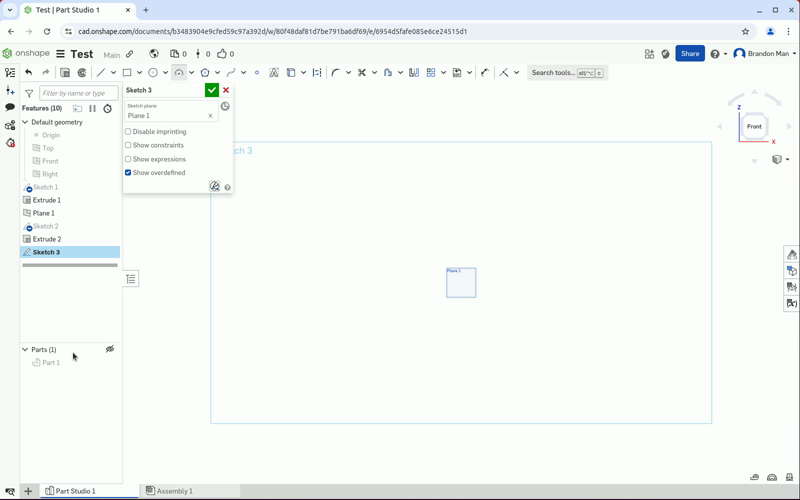
mouse_move(449, 249)
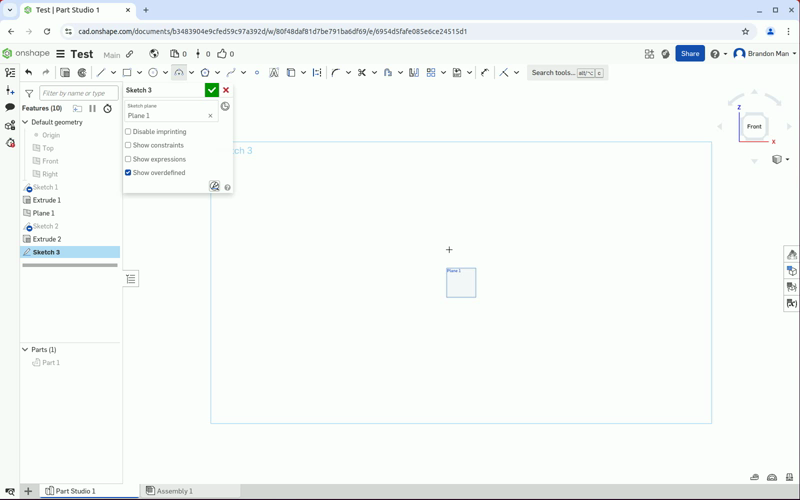
click(449, 249)
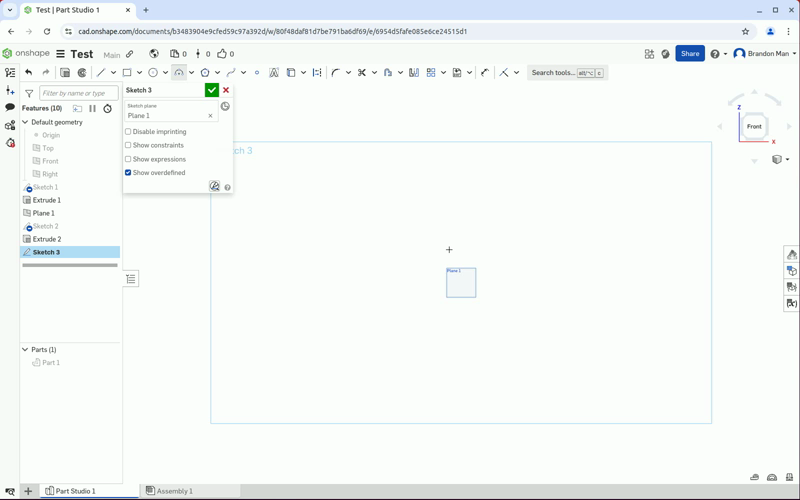
key_up(shift)
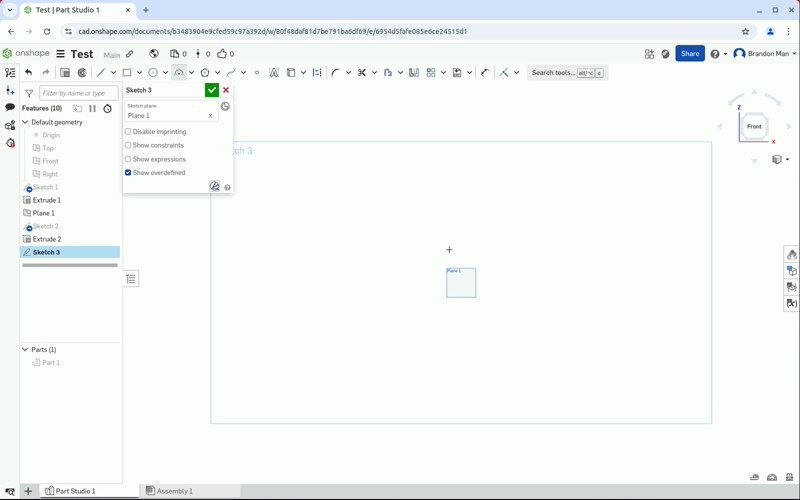
key_down(shift)
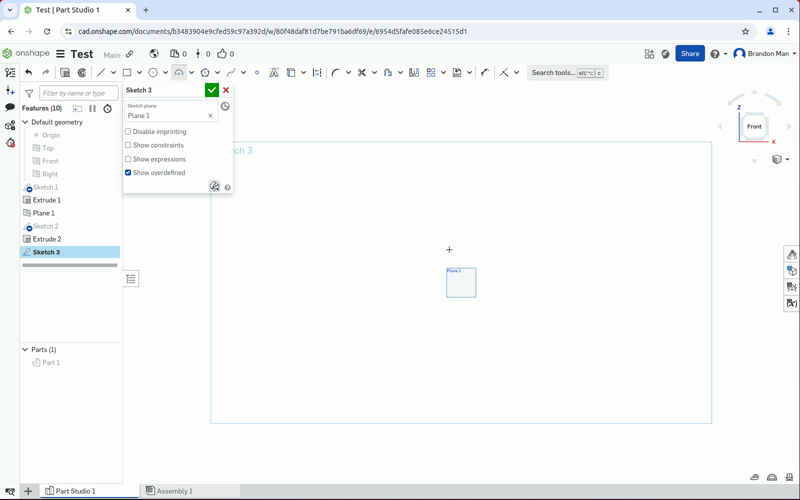
mouse_move(452, 249)
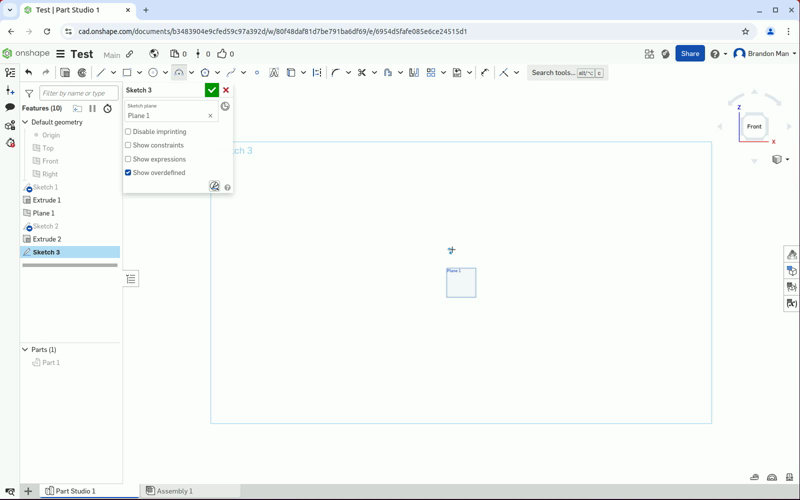
scroll(6)
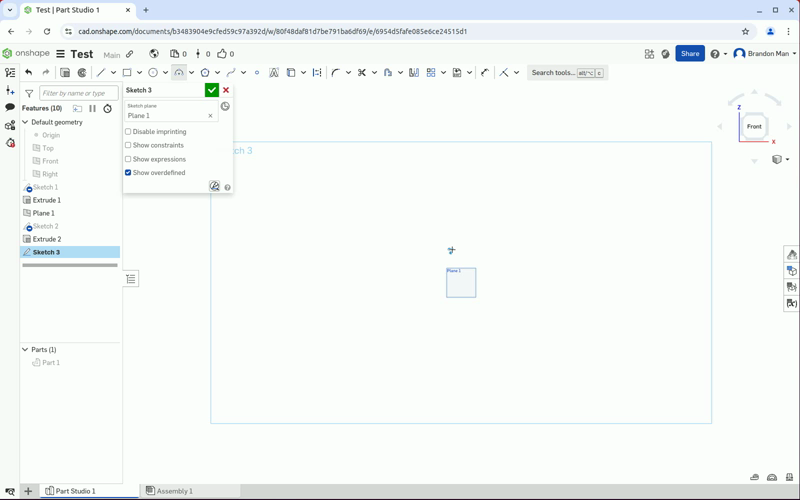
scroll(6)
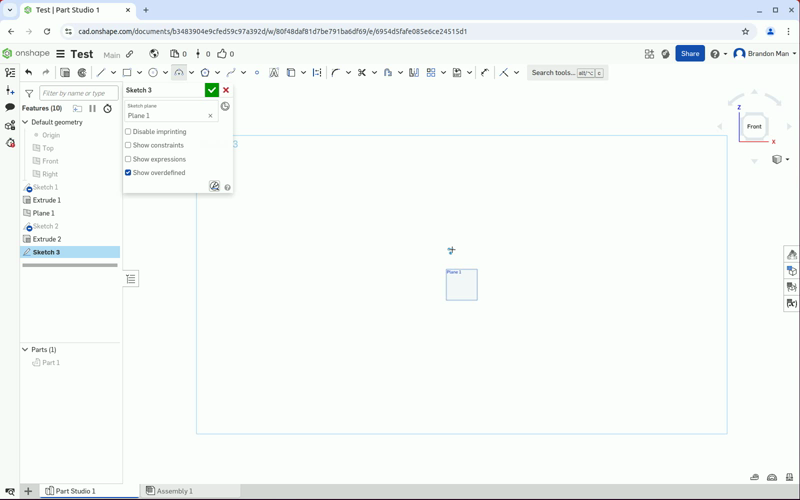
scroll(6)
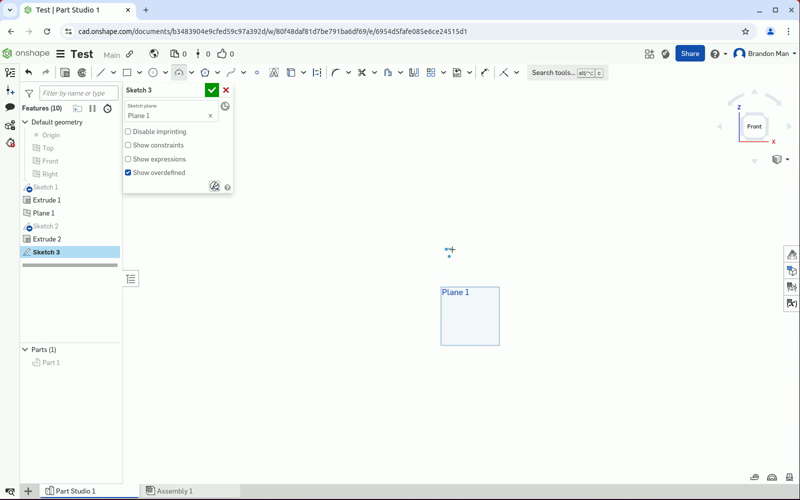
scroll(6)
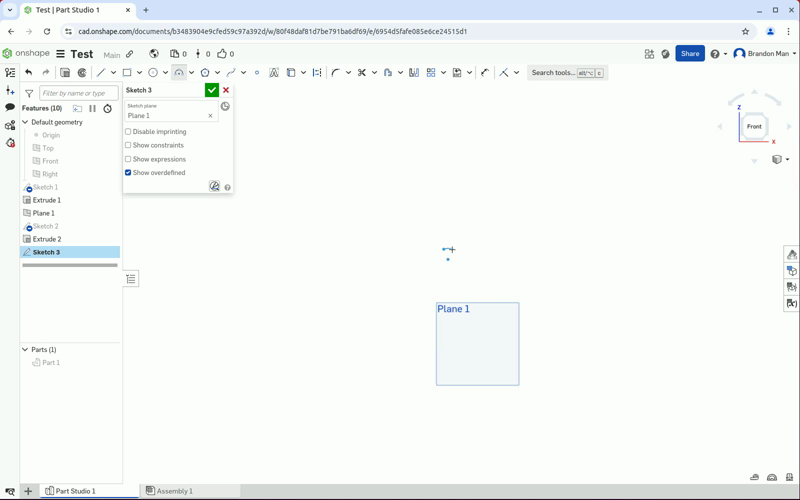
scroll(6)
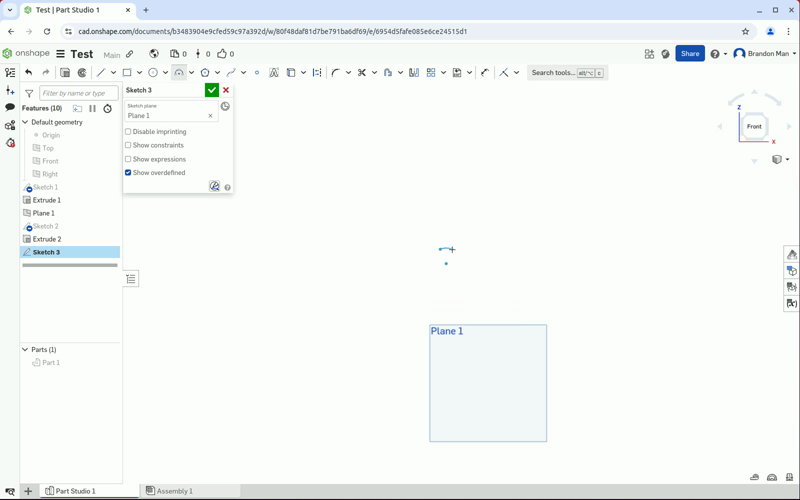
scroll(6)
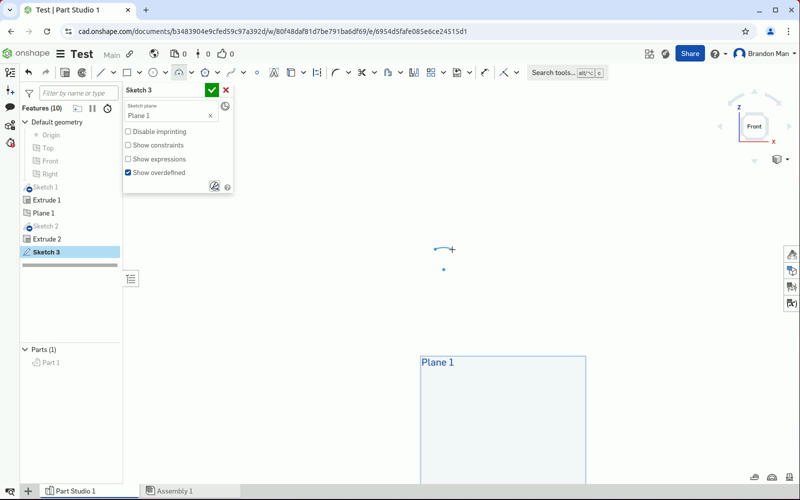
scroll(6)
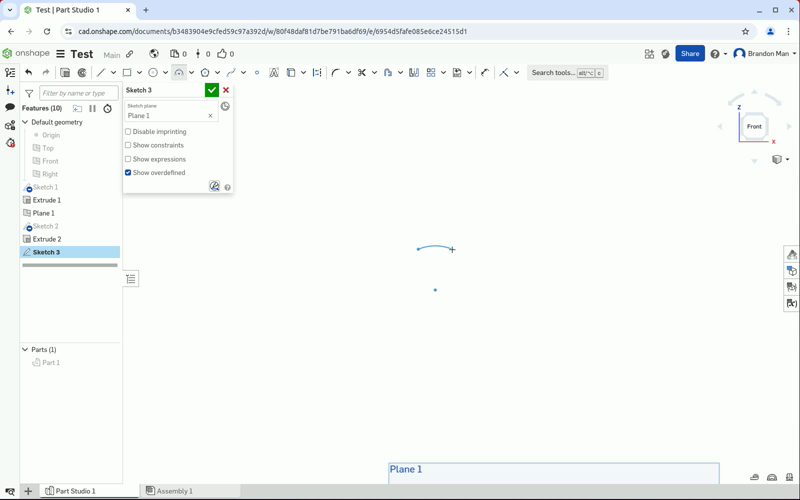
click(452, 249)
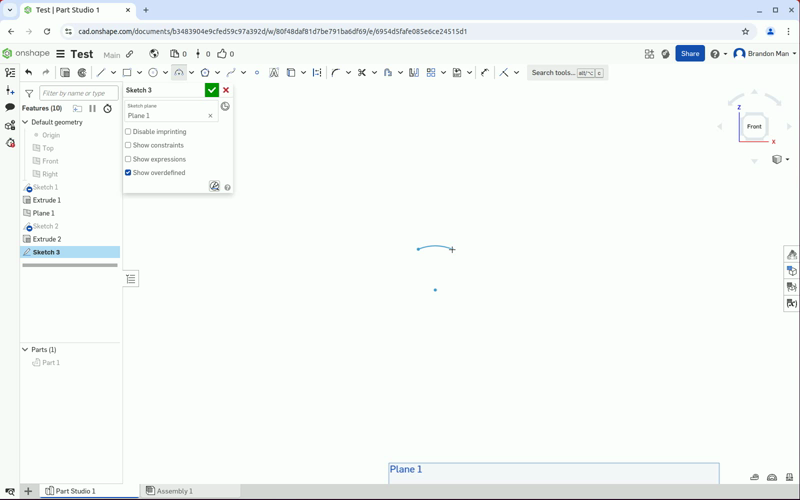
scroll(-6)
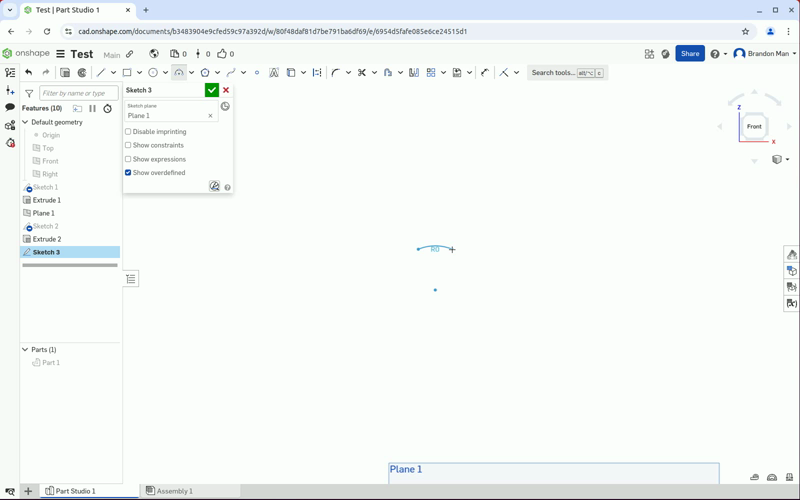
scroll(-6)
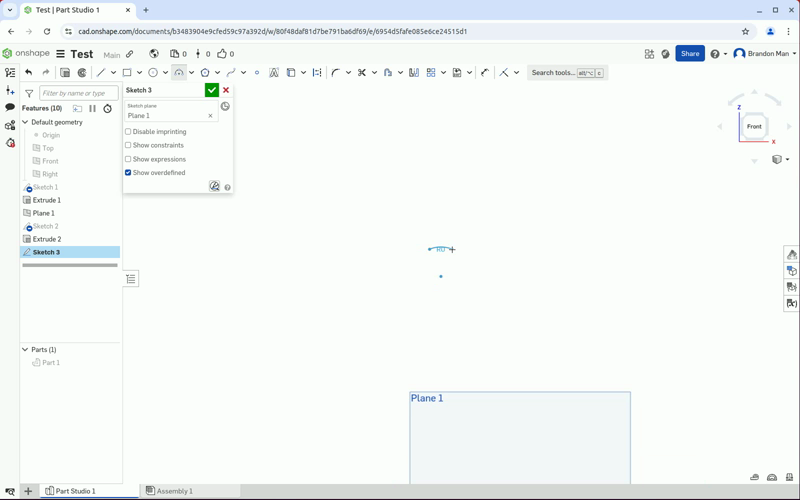
scroll(-6)
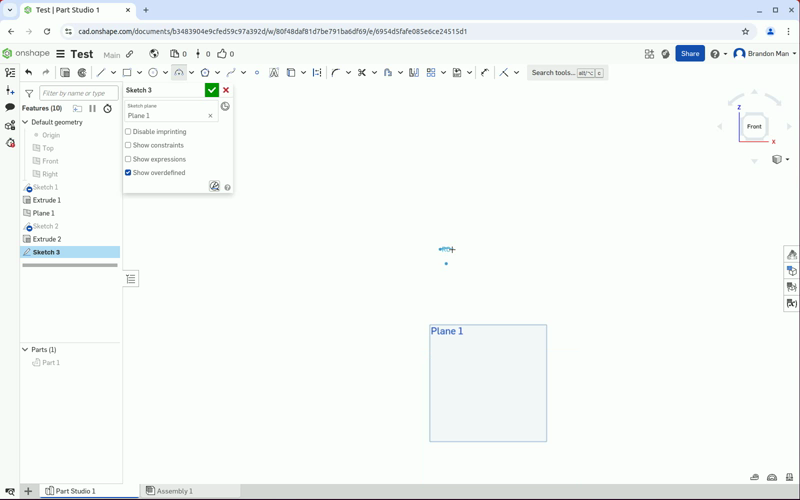
scroll(-6)
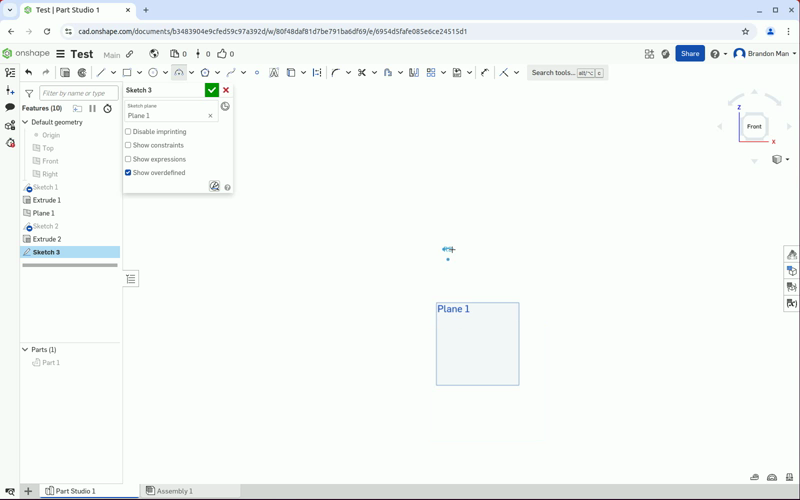
scroll(-6)
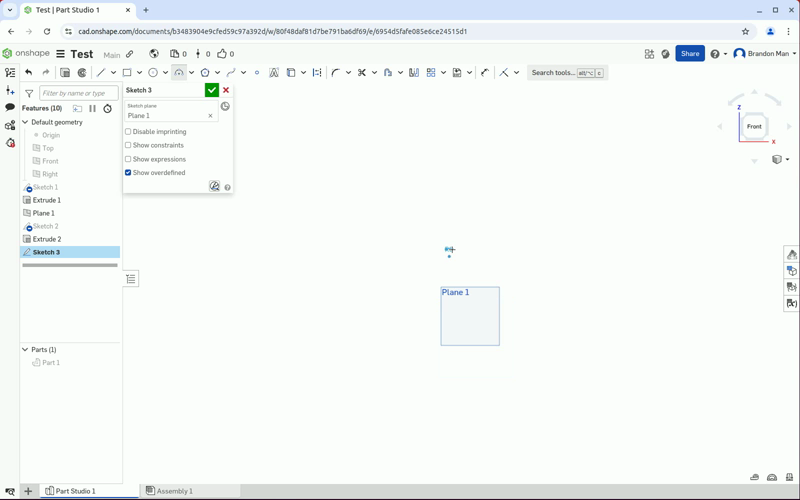
scroll(-6)
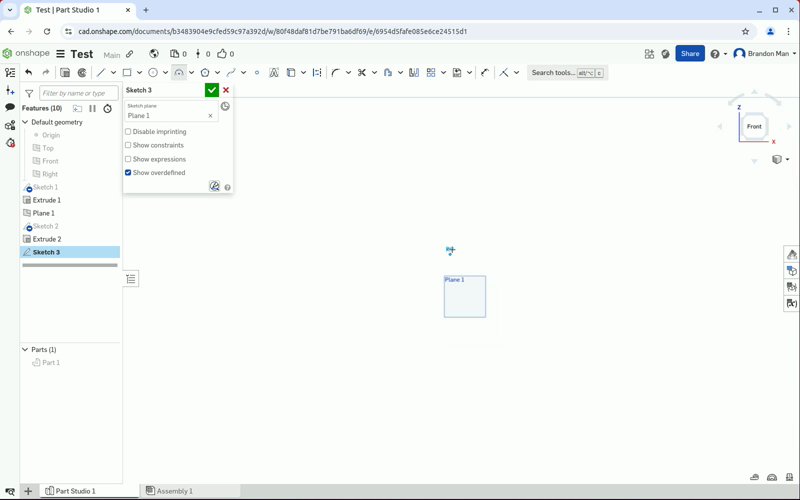
scroll(-6)
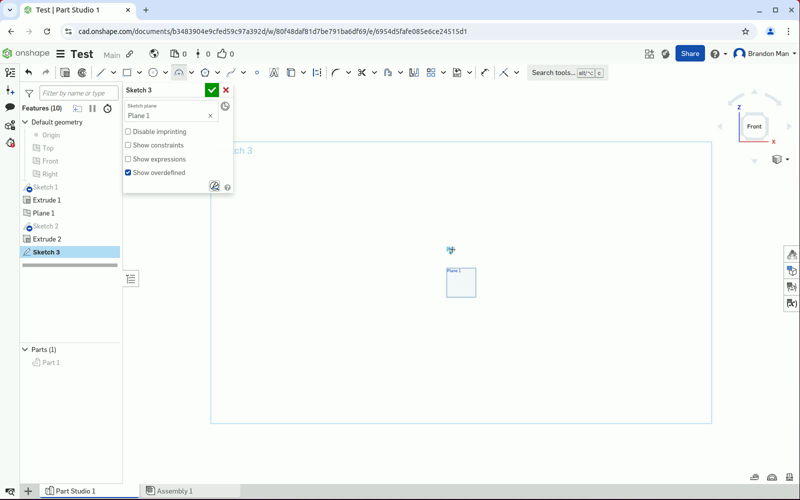
mouse_move(450, 250)
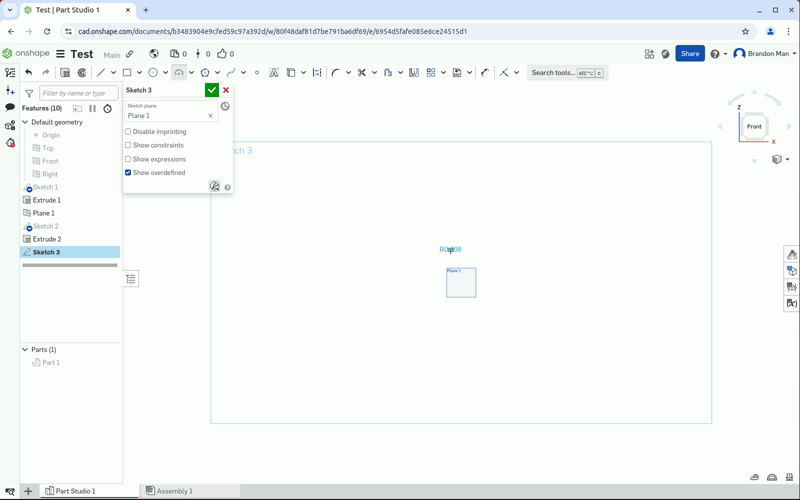
scroll(6)
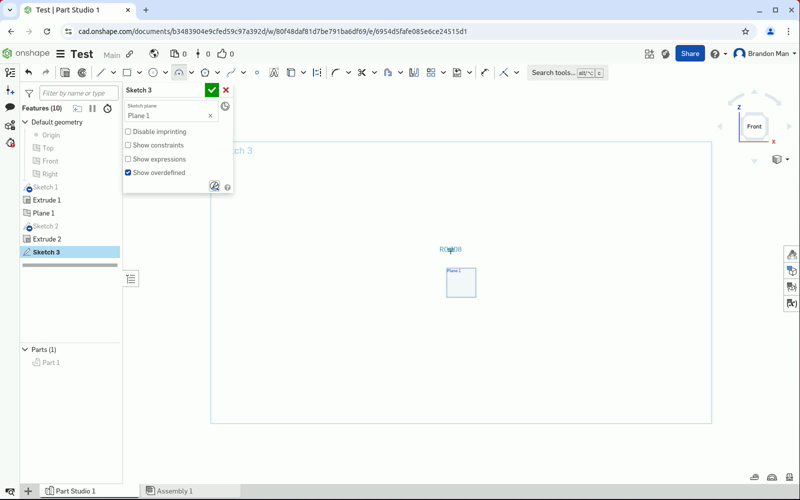
scroll(6)
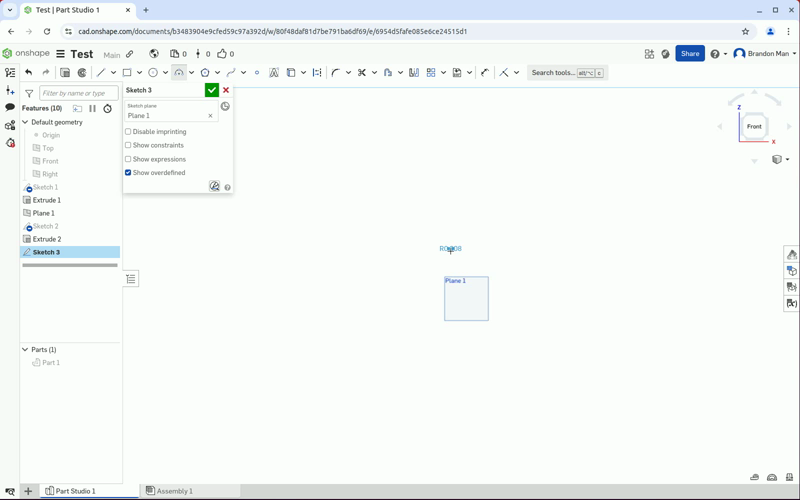
scroll(6)
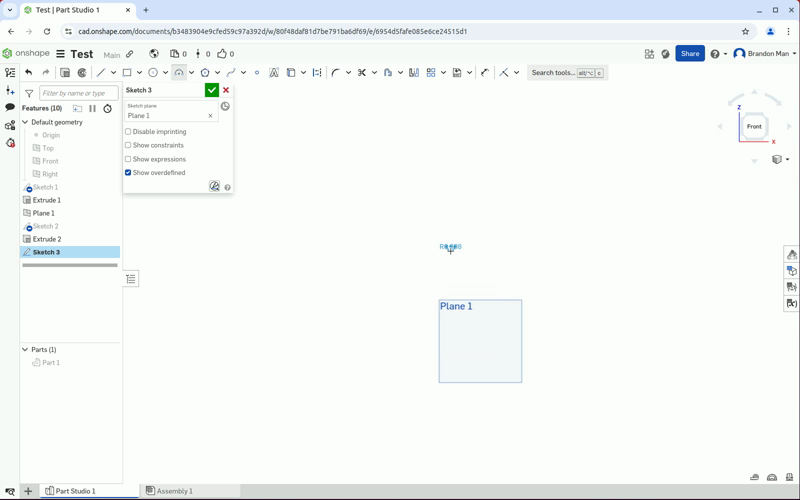
scroll(6)
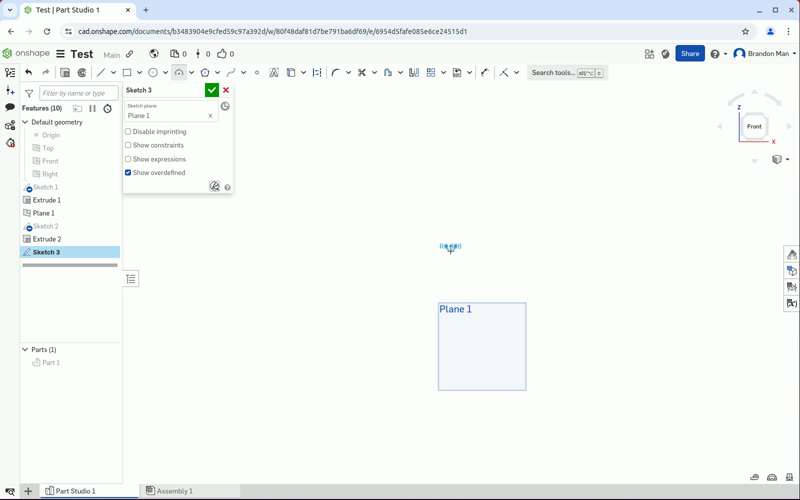
scroll(6)
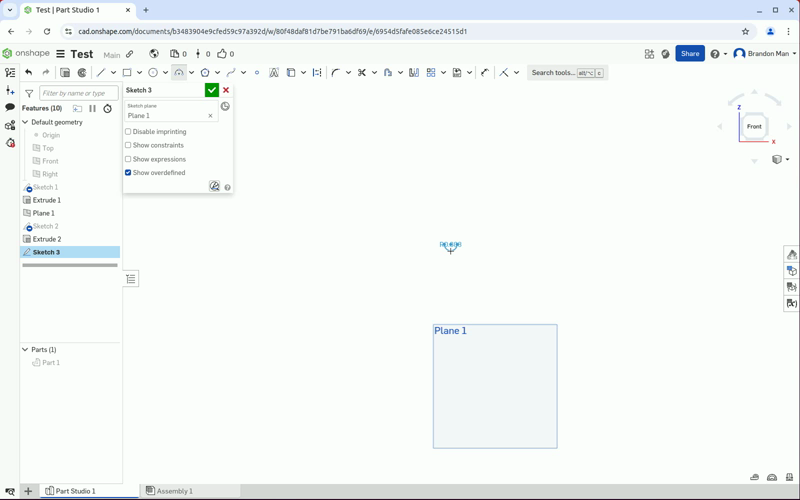
scroll(6)
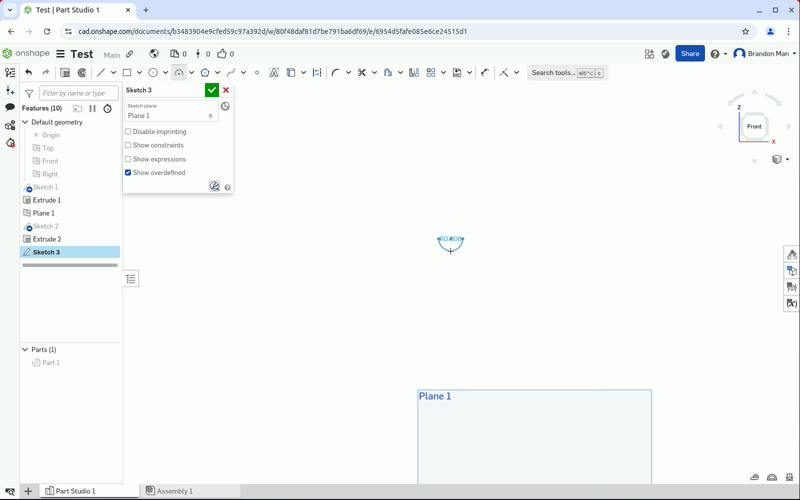
scroll(6)
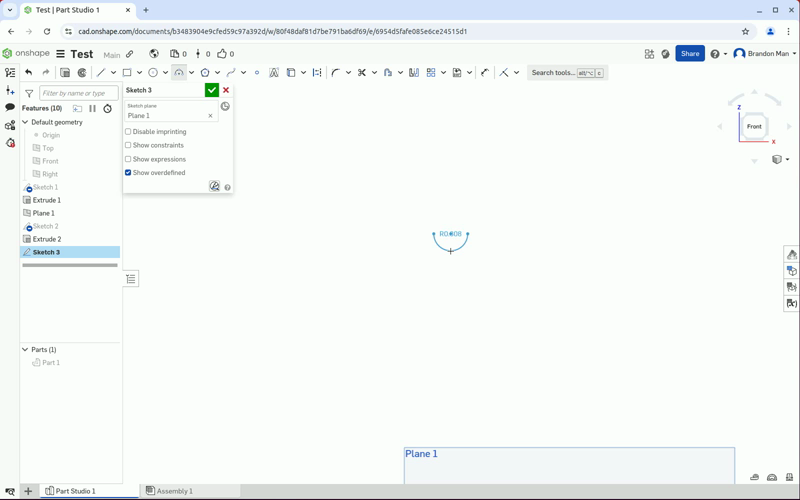
click(450, 250)
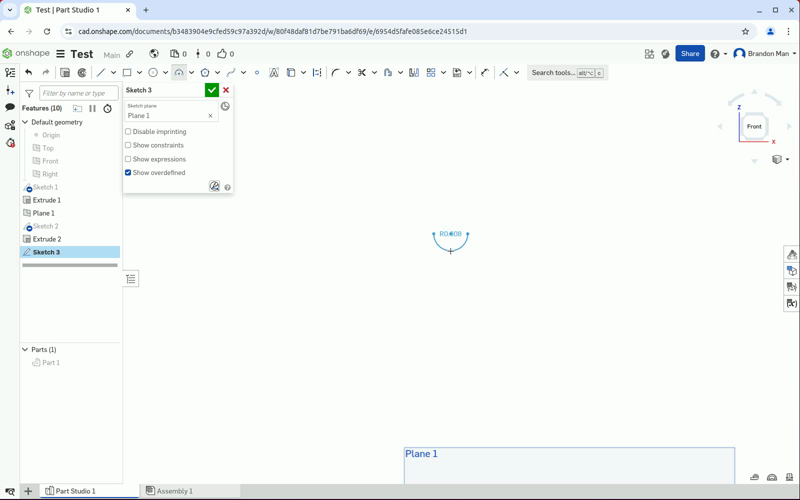
scroll(-6)
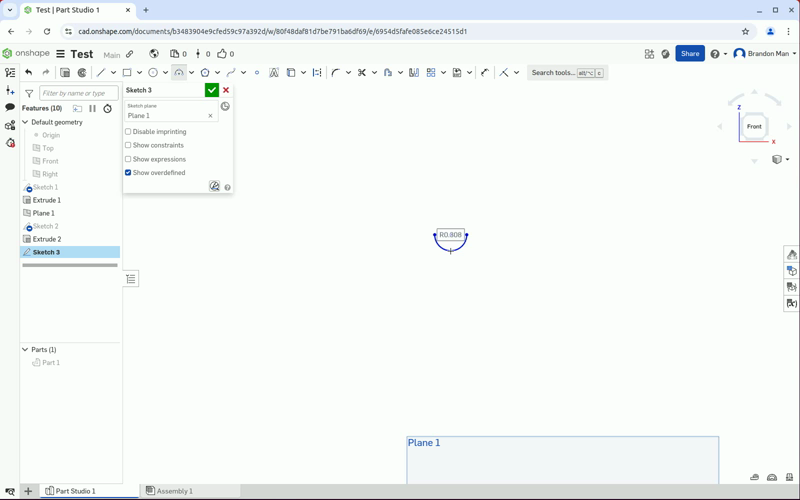
scroll(-6)
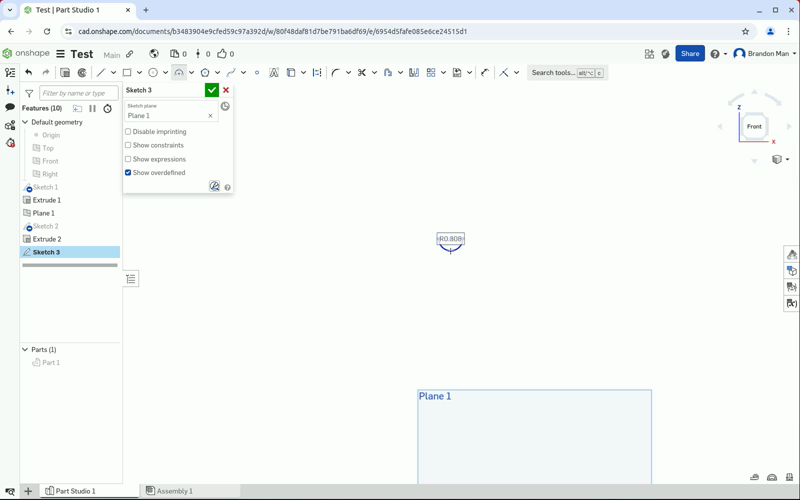
scroll(-6)
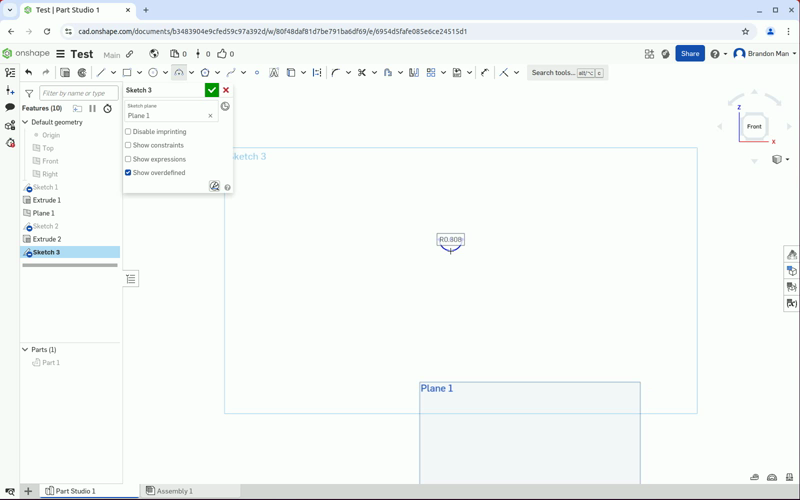
scroll(-6)
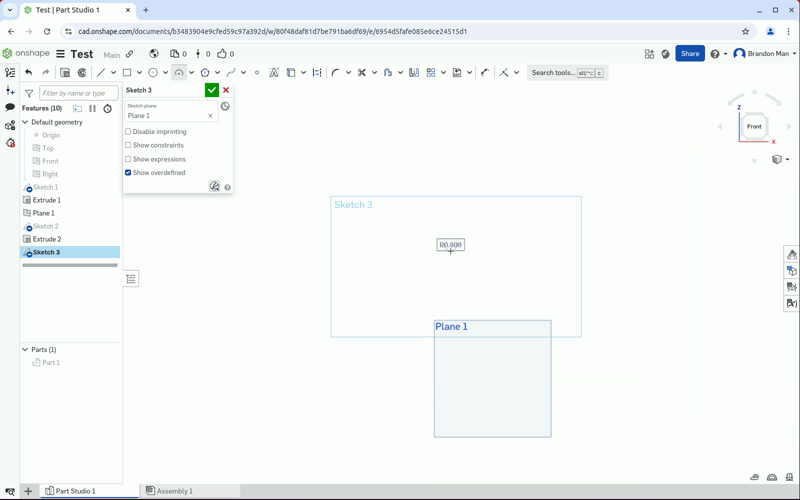
scroll(-6)
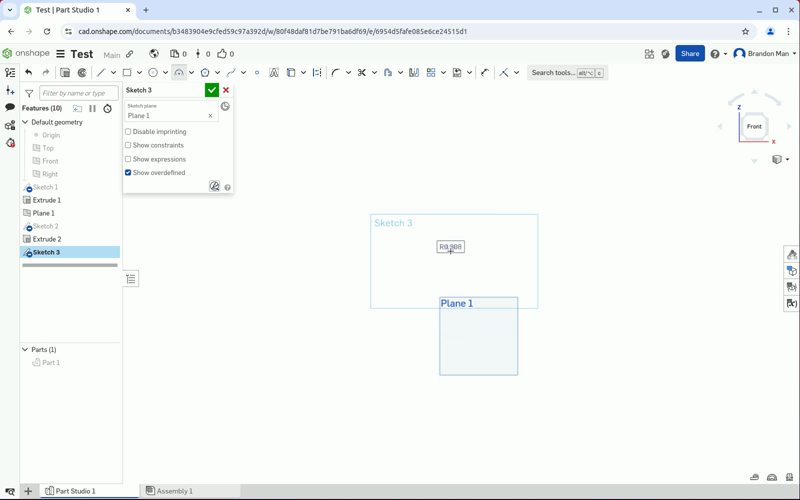
scroll(-6)
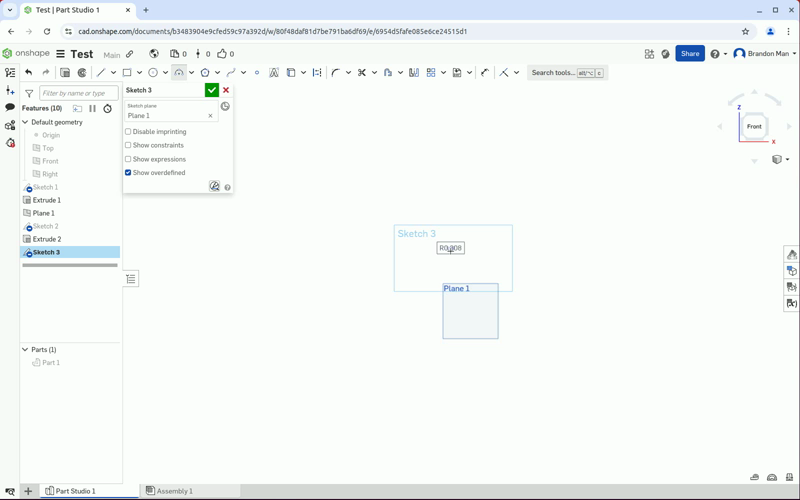
scroll(-6)
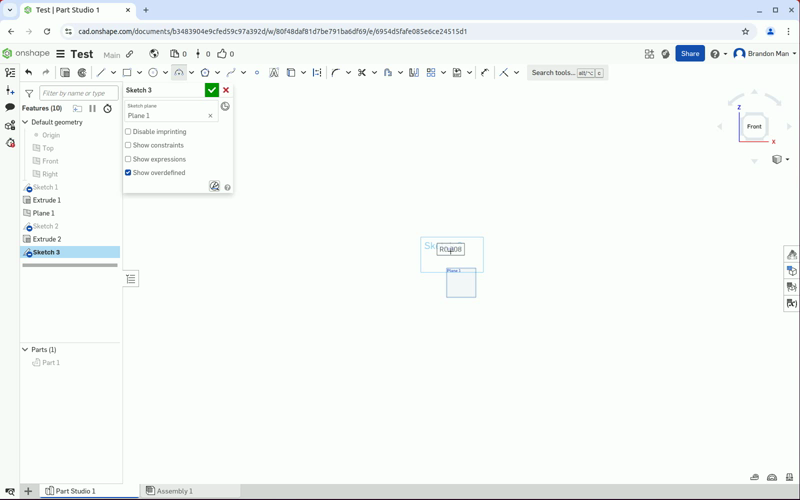
key_up(shift)
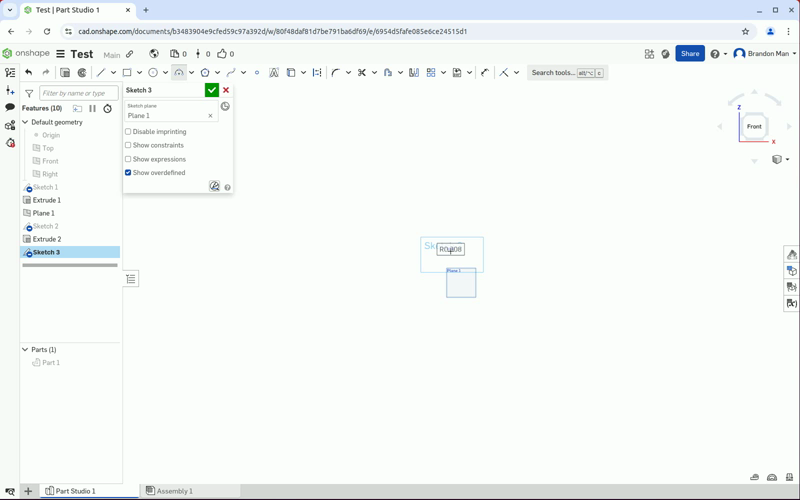
key(esc)
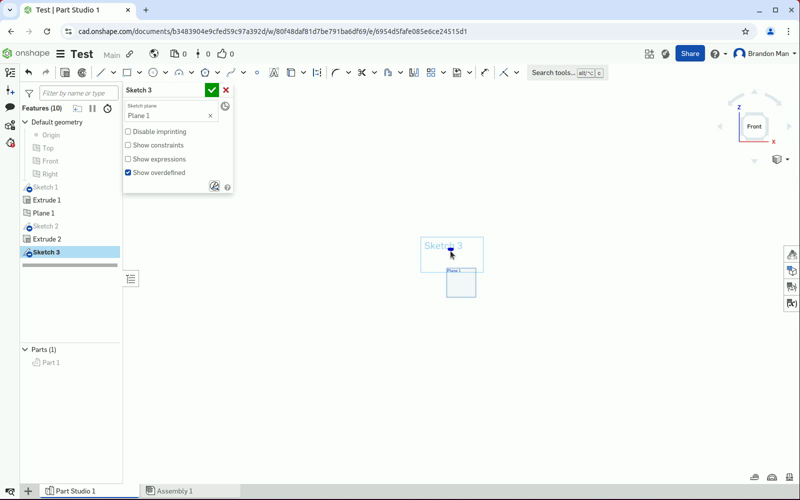
key(l)
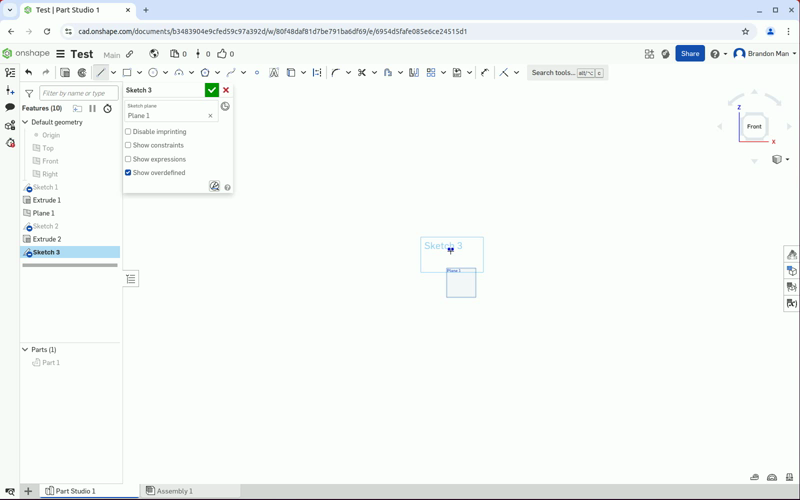
mouse_move(452, 249)
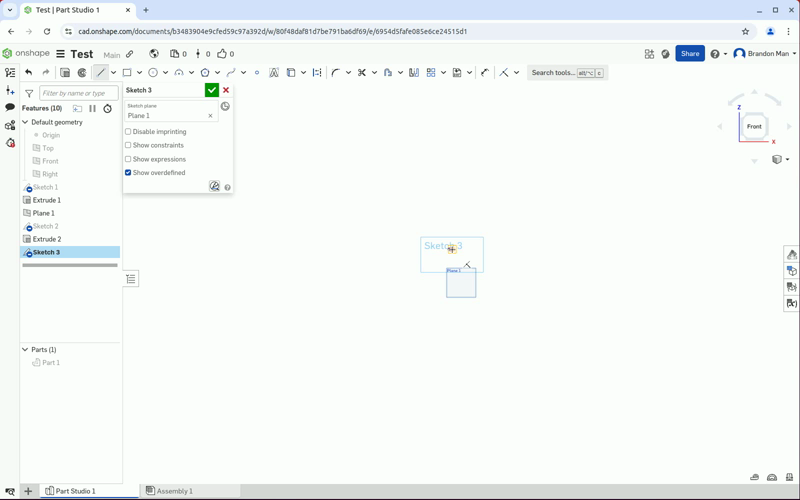
scroll(6)
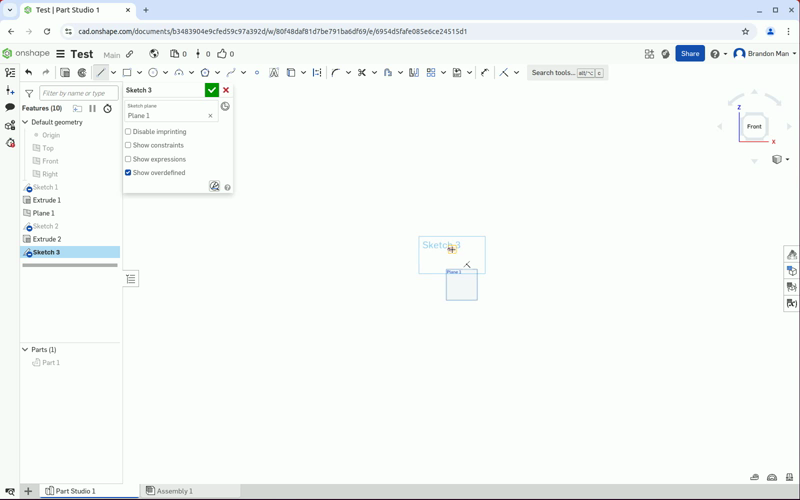
scroll(6)
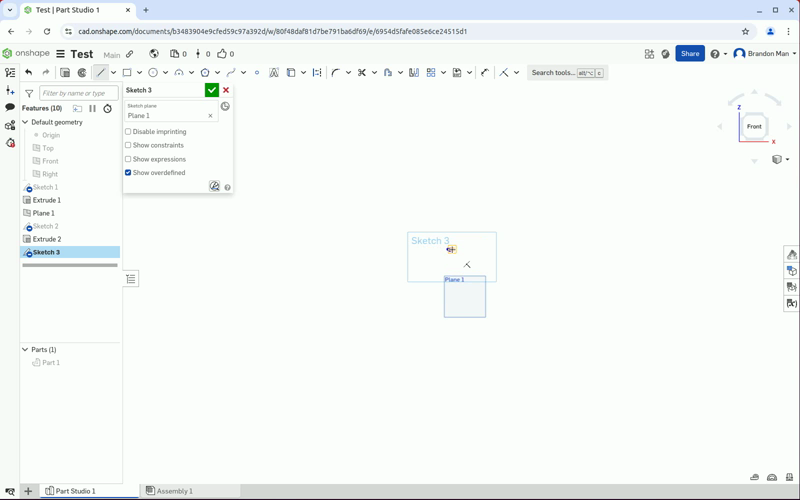
scroll(6)
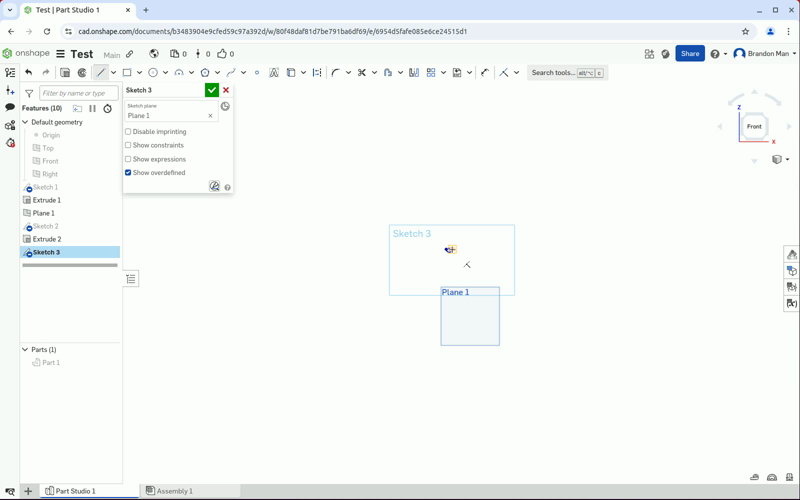
scroll(6)
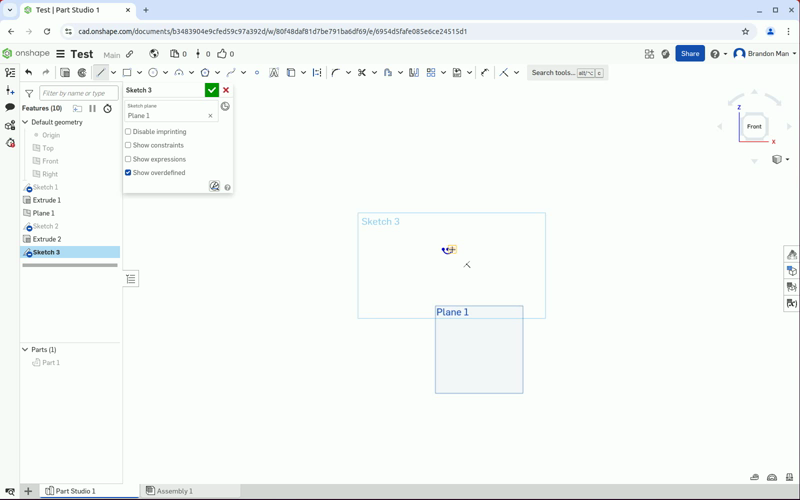
scroll(6)
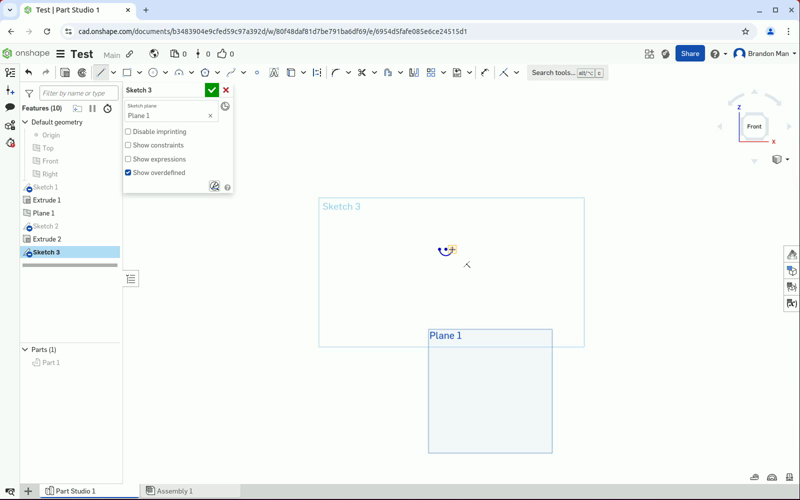
scroll(6)
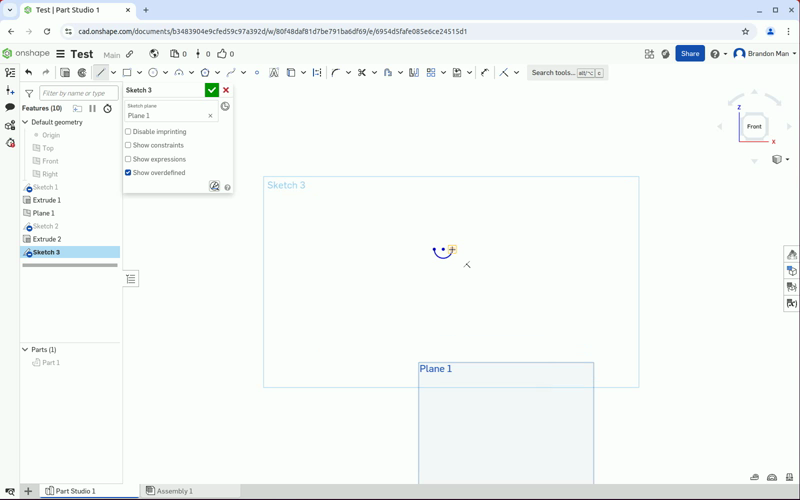
scroll(6)
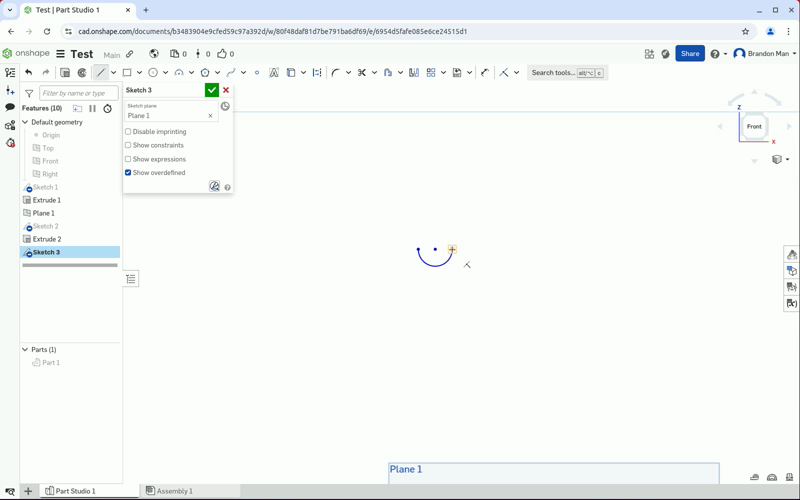
click(452, 249)
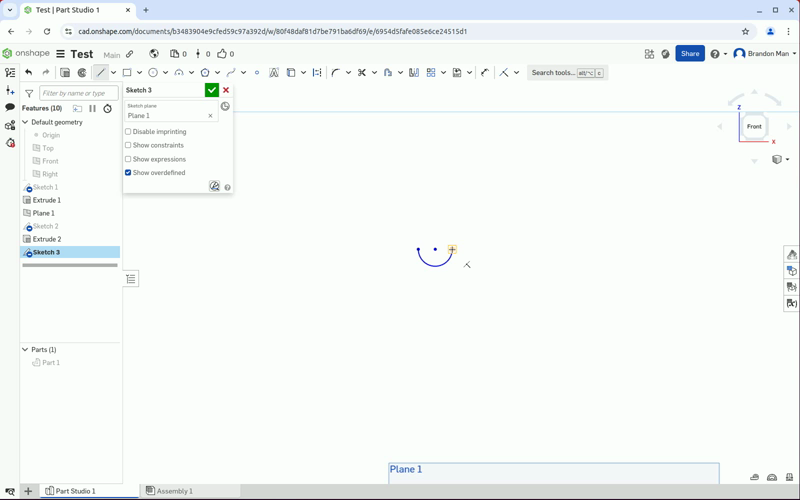
scroll(-6)
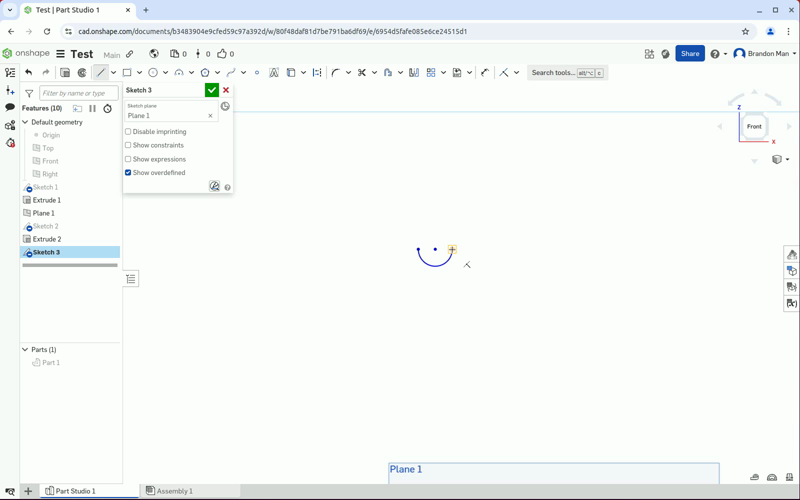
scroll(-6)
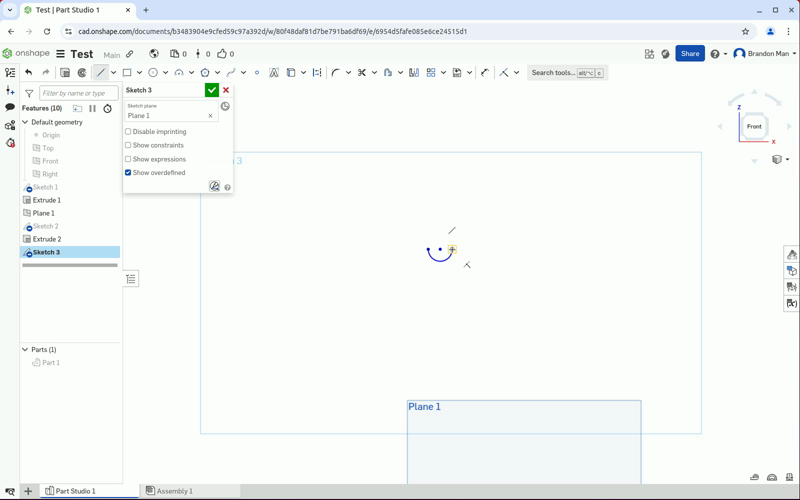
scroll(-6)
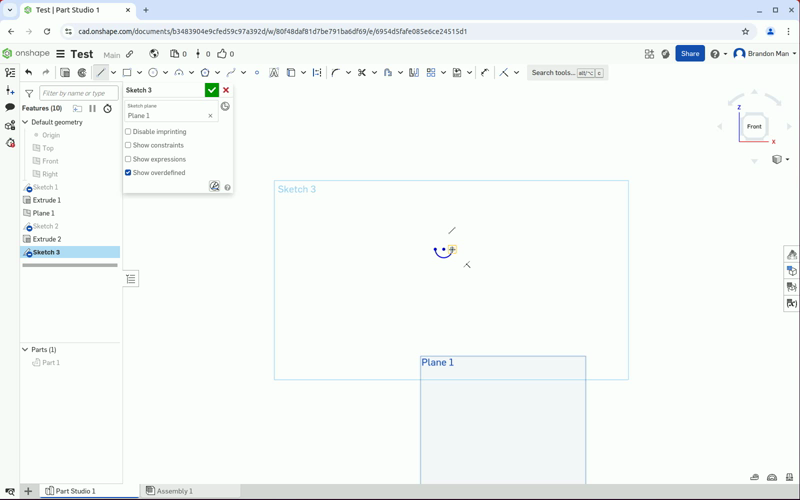
scroll(-6)
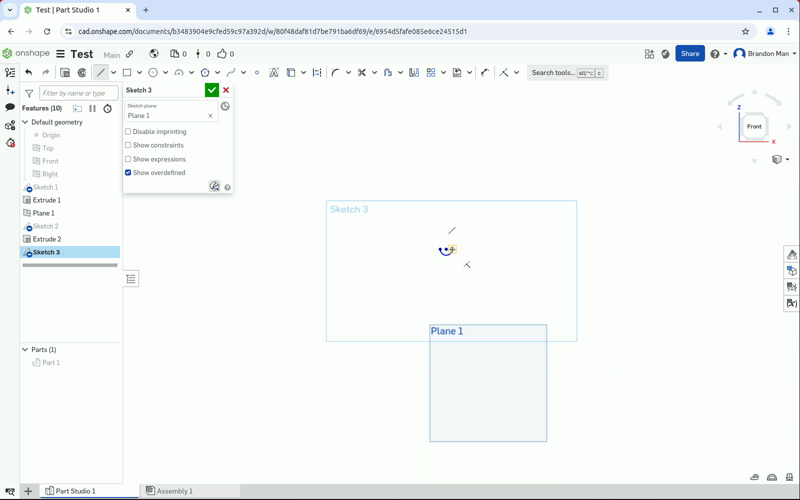
scroll(-6)
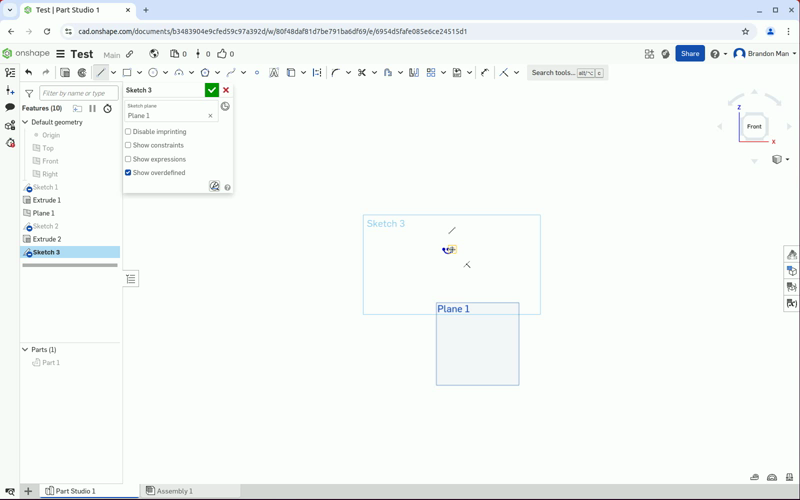
scroll(-6)
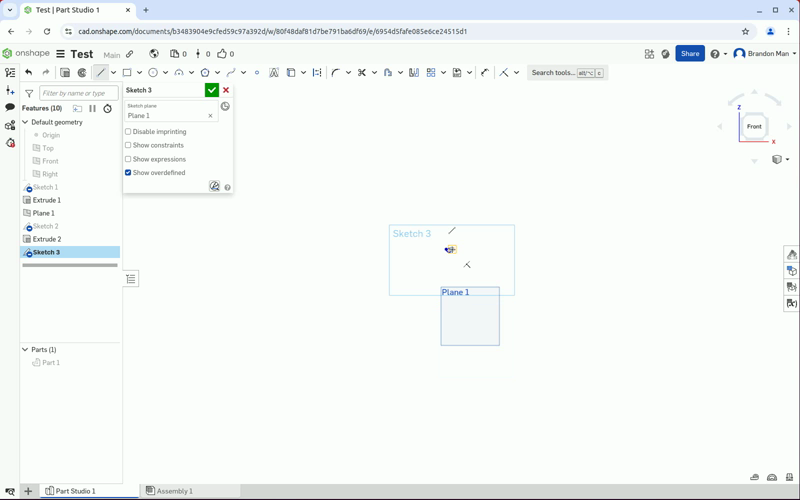
scroll(-6)
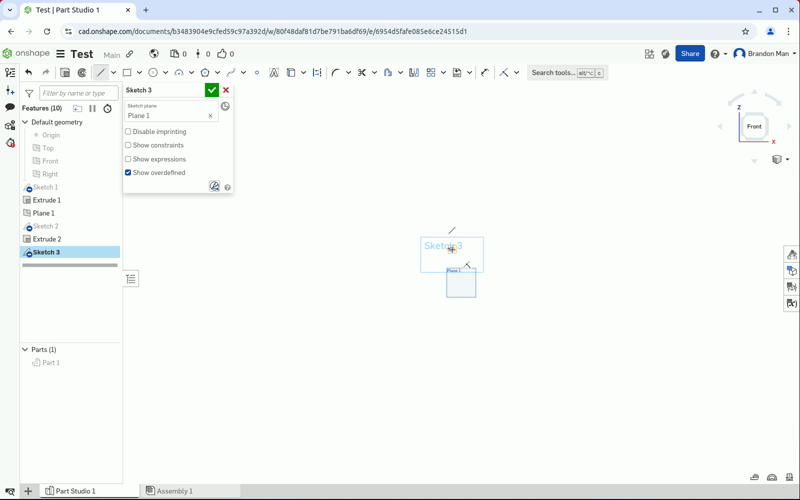
key_down(shift)
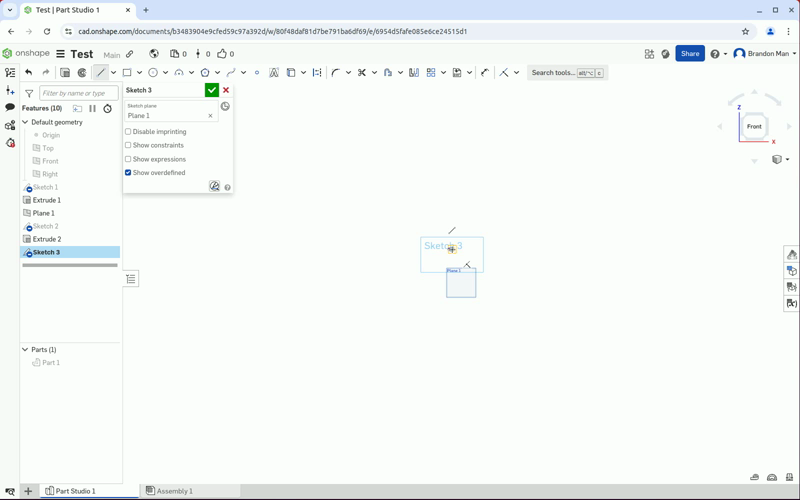
mouse_move(482, 249)
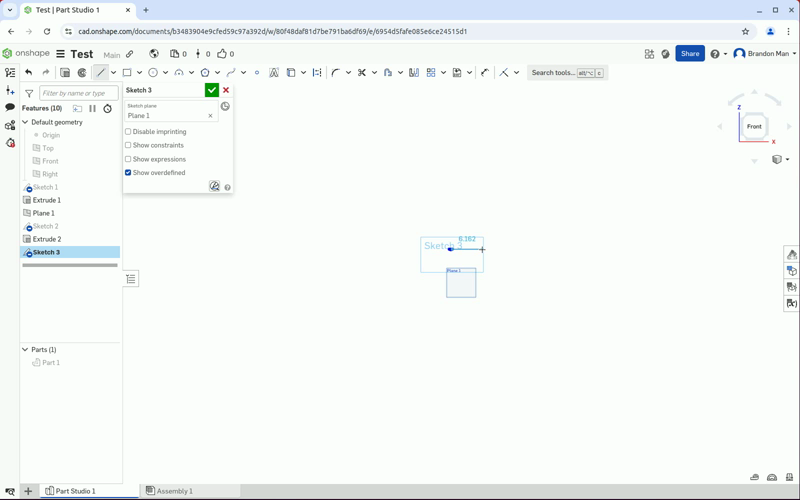
mouse_move(468, 249)
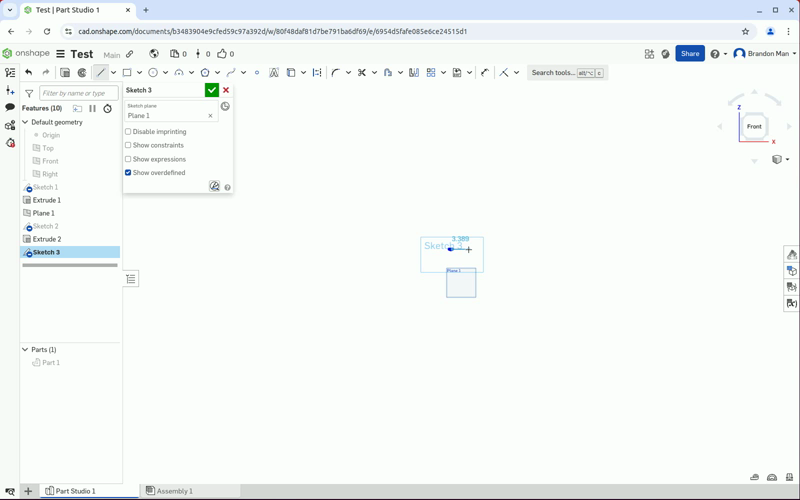
click(468, 249)
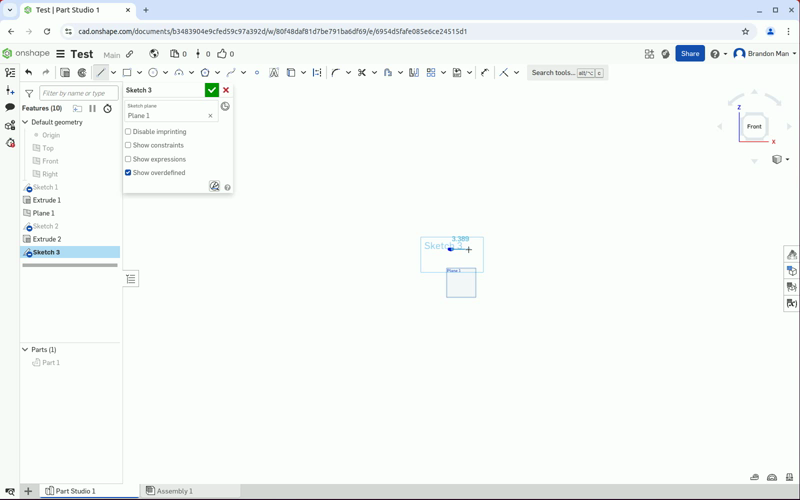
key_up(shift)
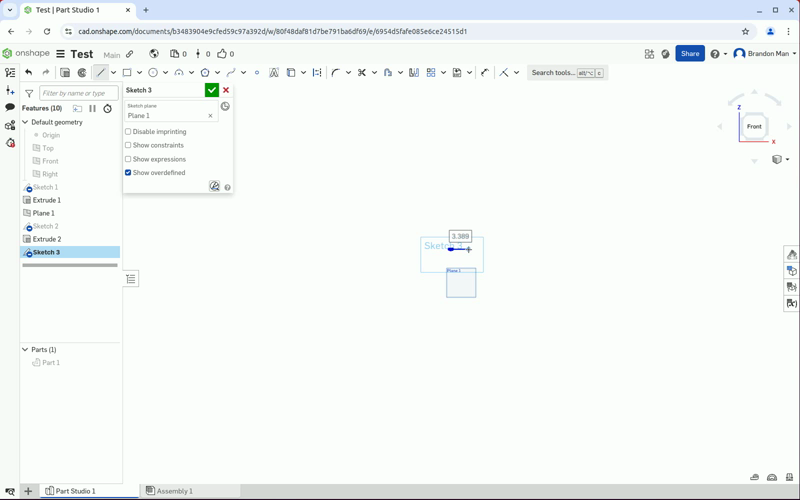
key(esc)
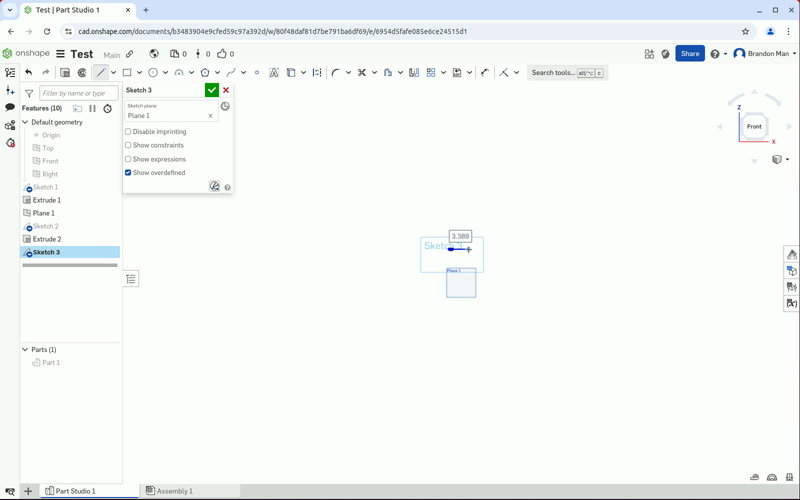
key(a)
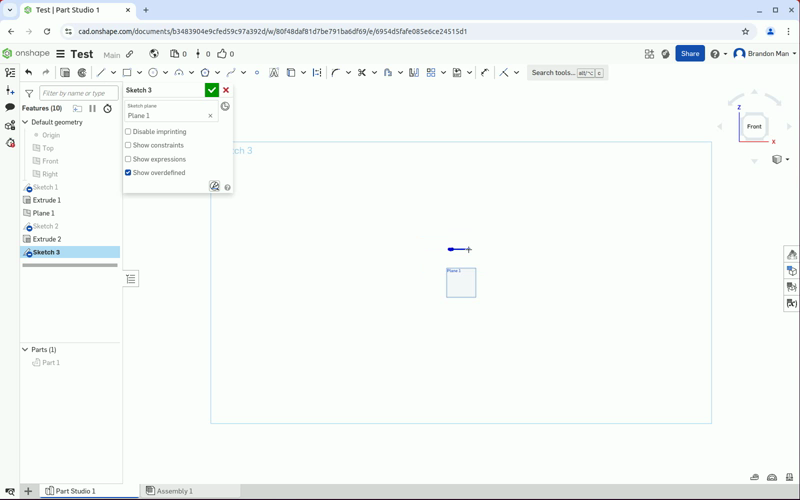
mouse_move(468, 249)
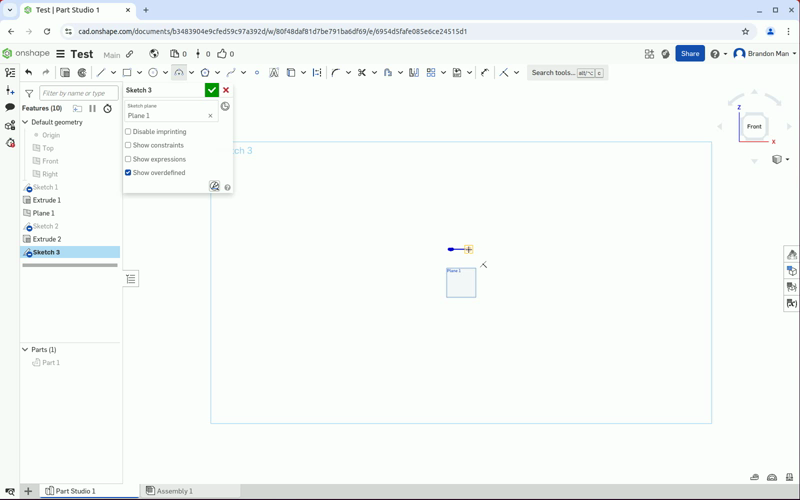
click(468, 249)
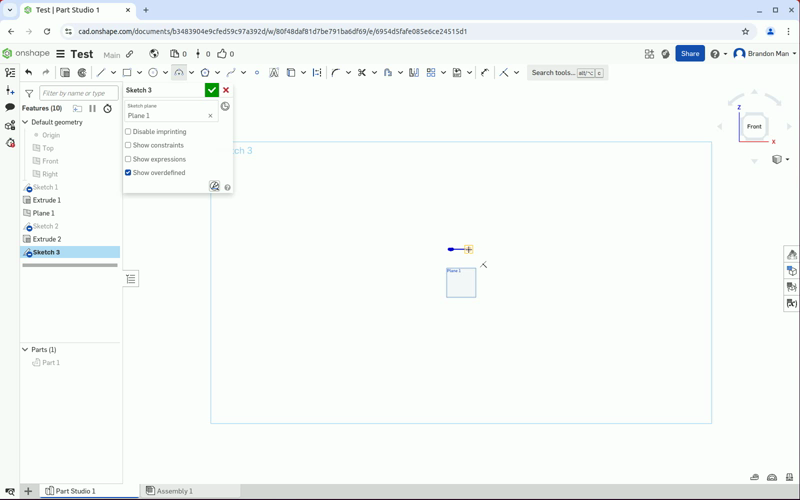
key_down(shift)
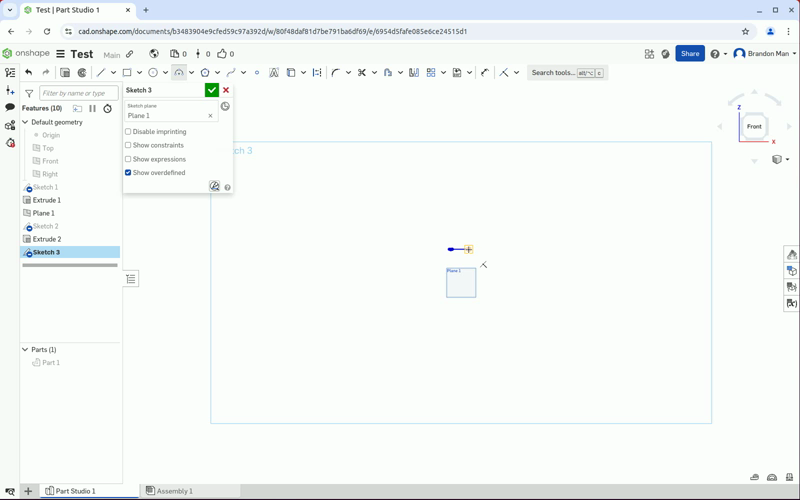
mouse_move(472, 249)
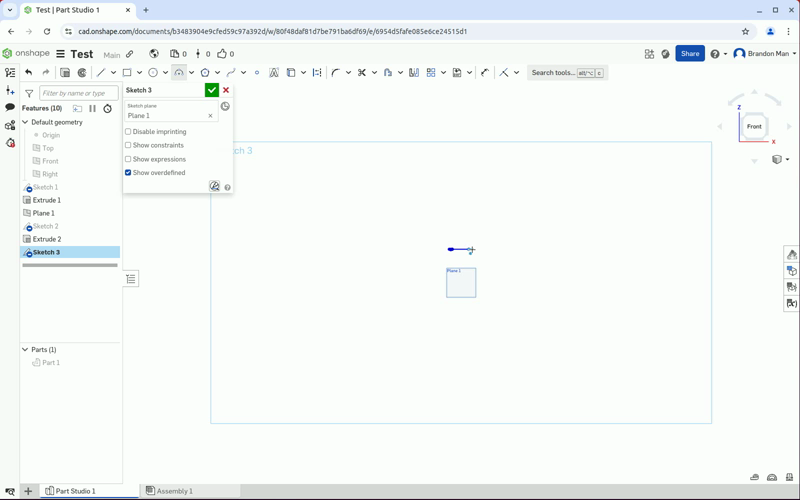
scroll(6)
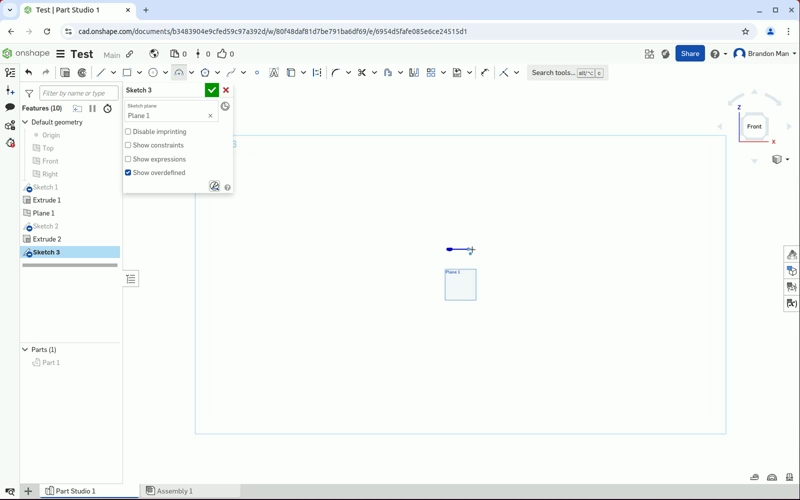
scroll(6)
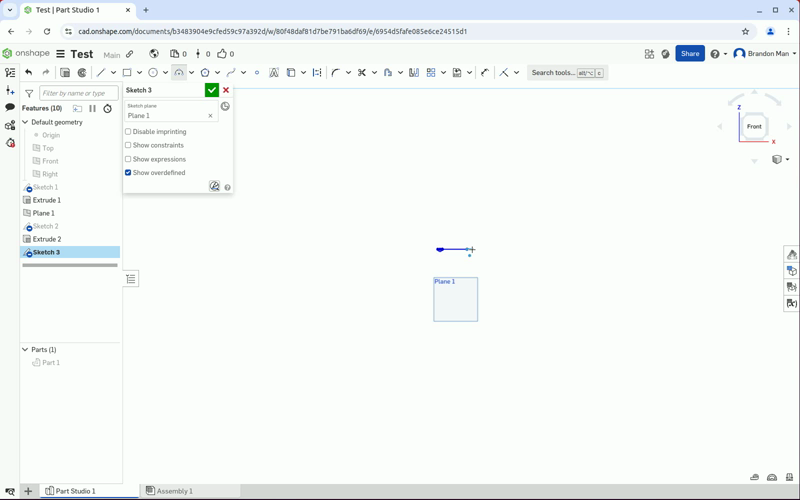
scroll(6)
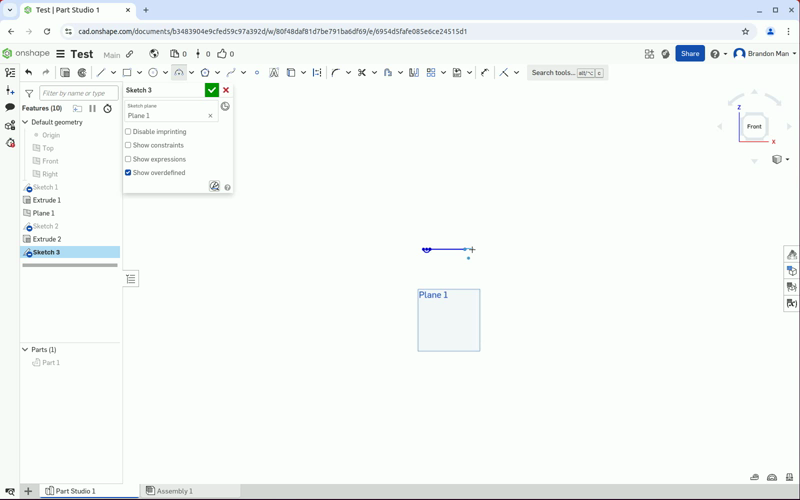
scroll(6)
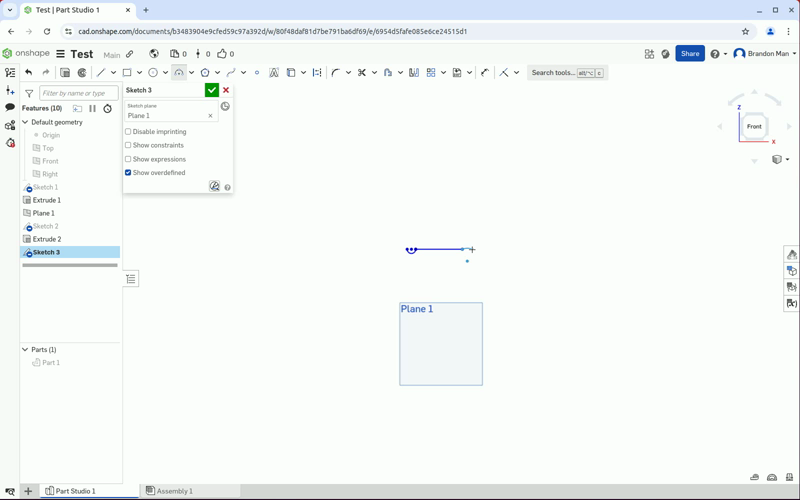
scroll(6)
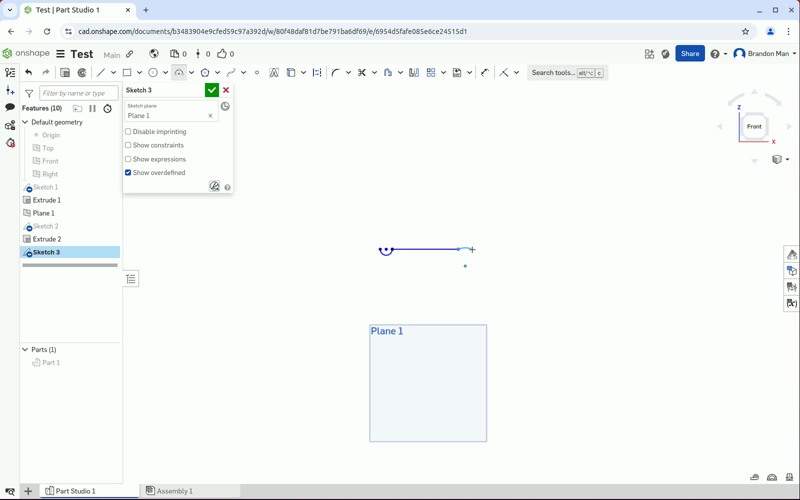
scroll(6)
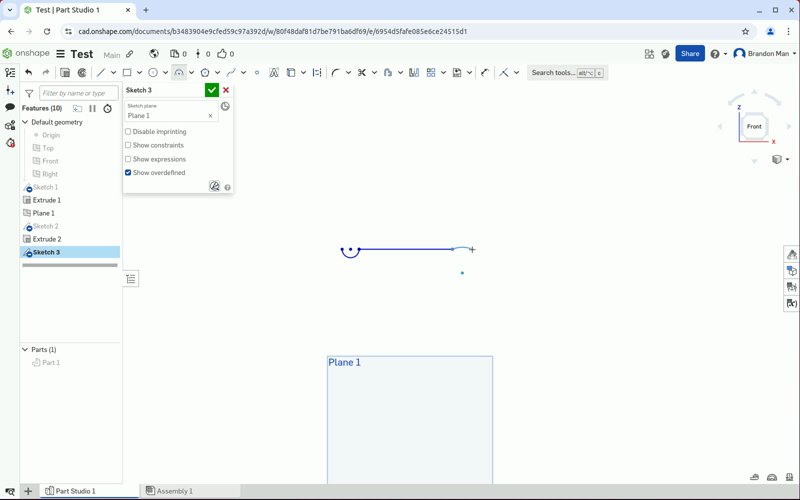
scroll(6)
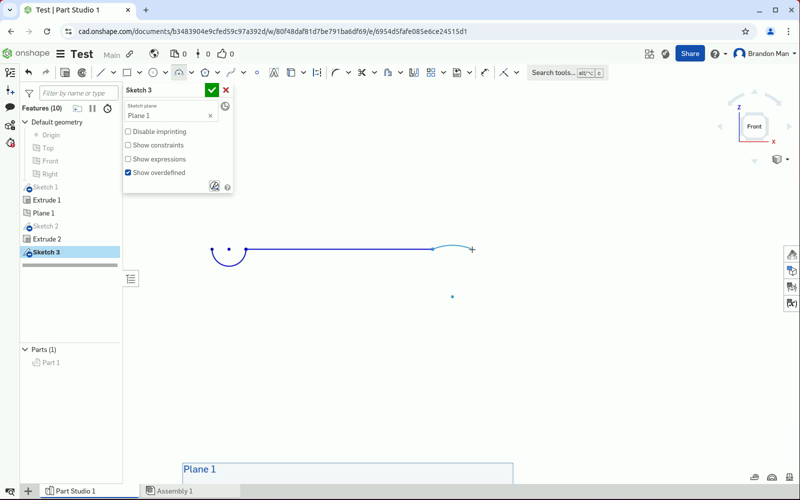
click(472, 249)
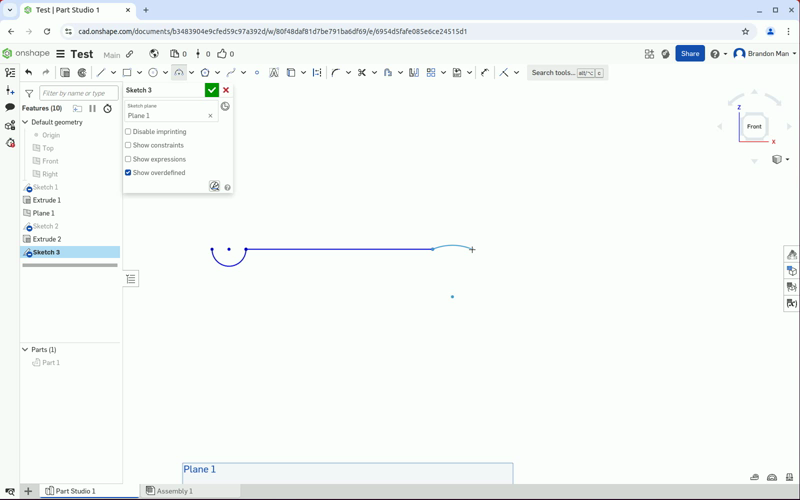
scroll(-6)
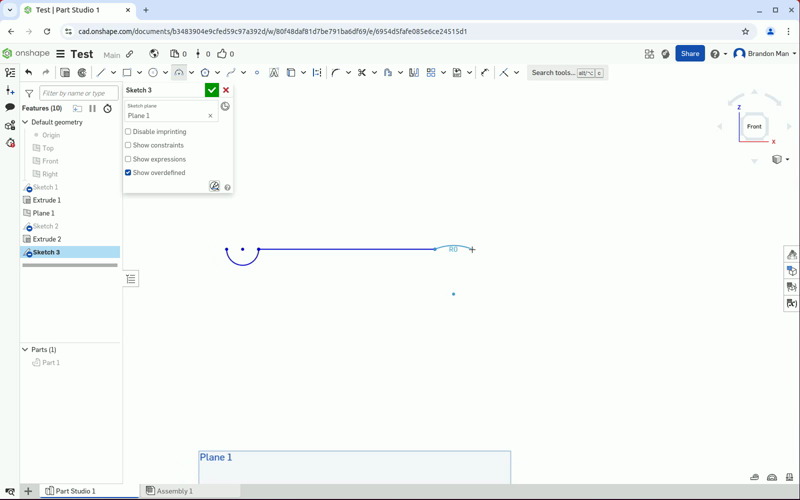
scroll(-6)
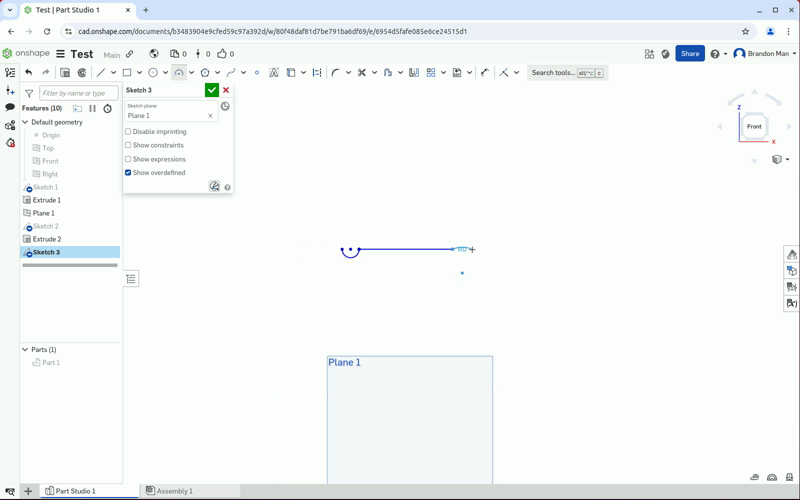
scroll(-6)
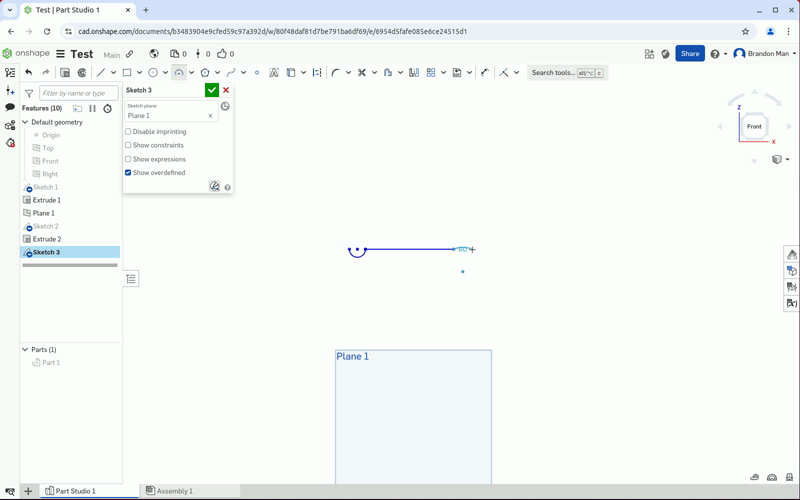
scroll(-6)
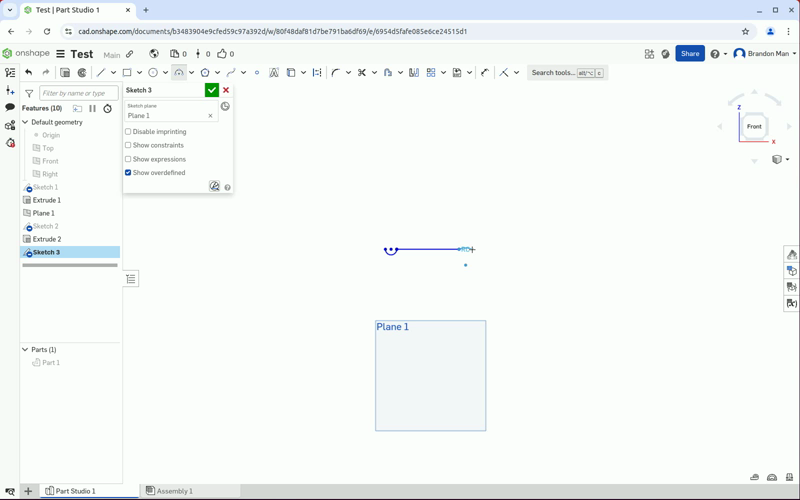
scroll(-6)
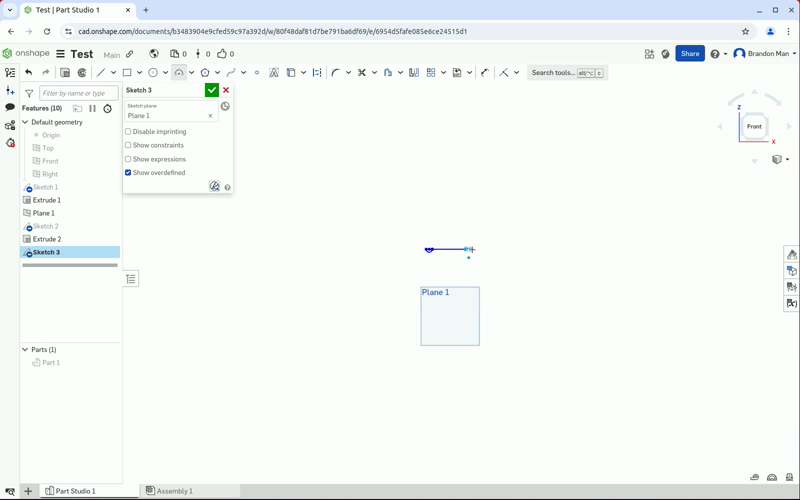
scroll(-6)
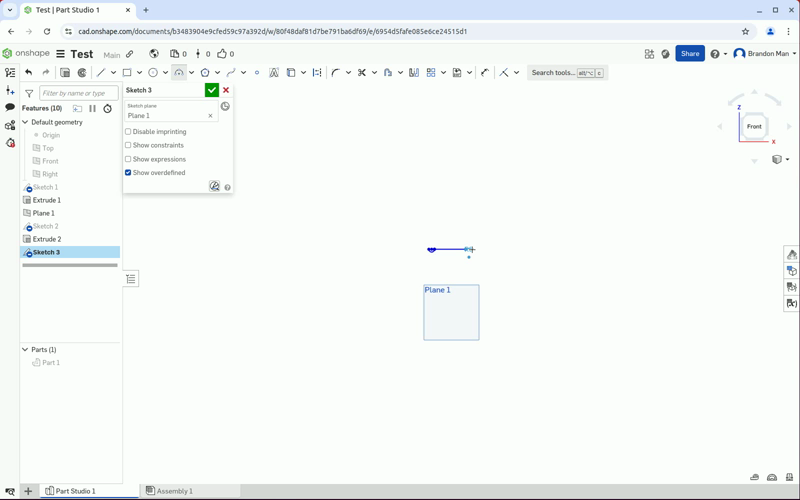
scroll(-6)
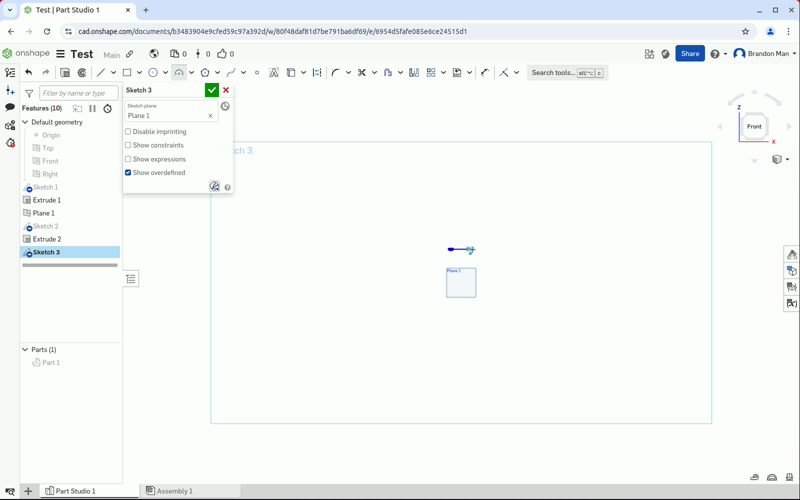
mouse_move(470, 250)
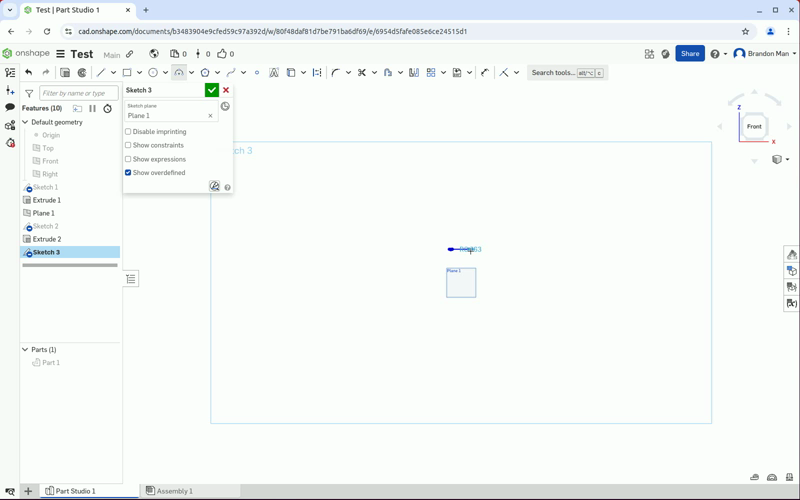
scroll(6)
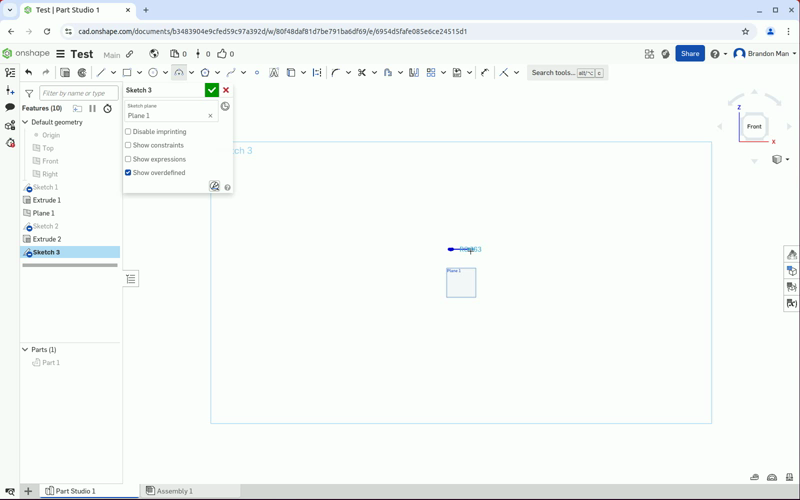
scroll(6)
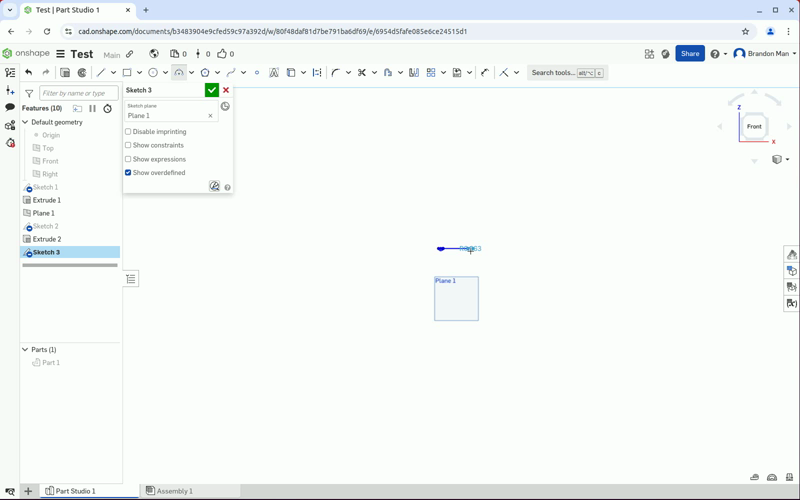
scroll(6)
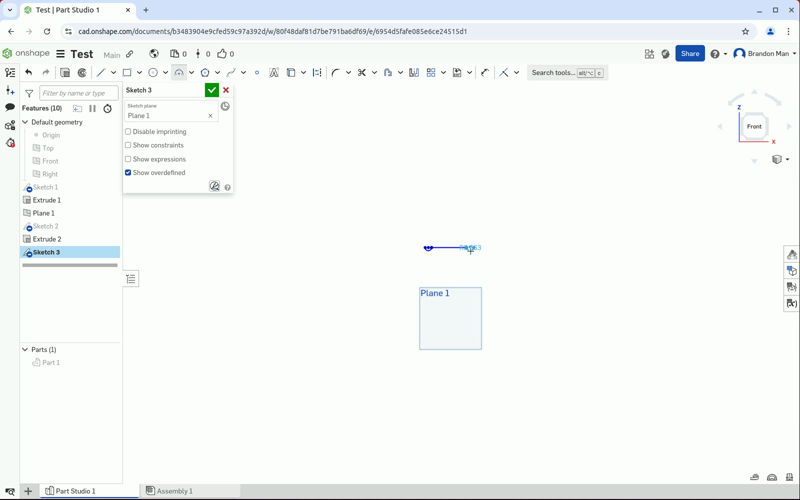
scroll(6)
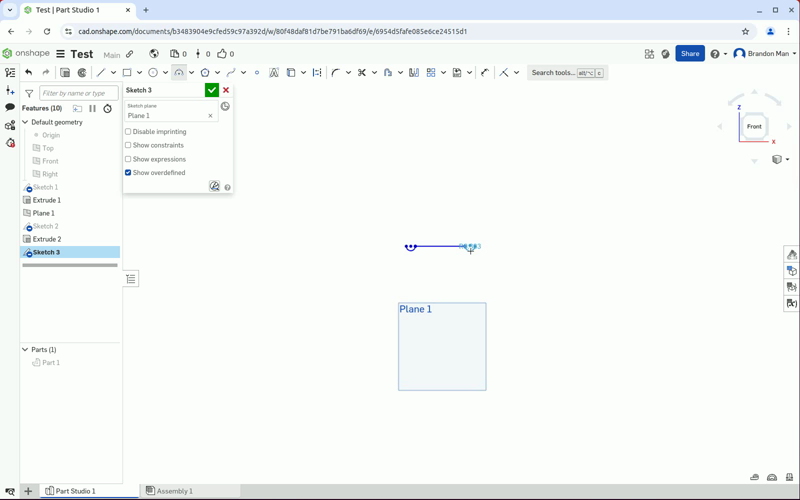
scroll(6)
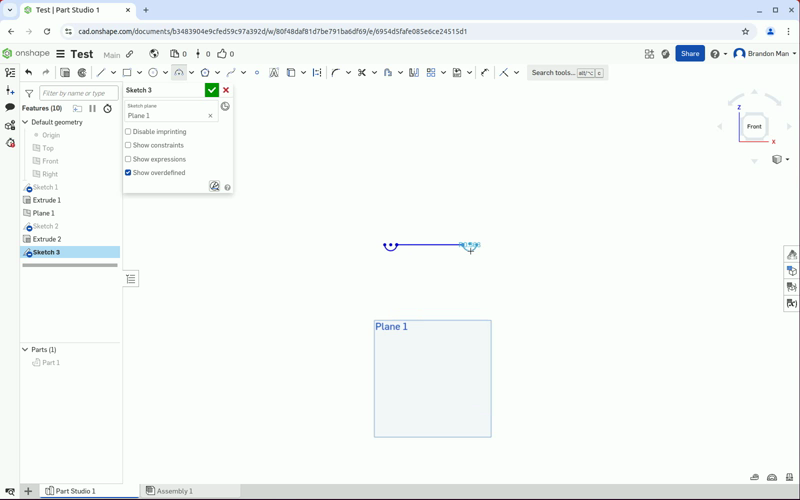
scroll(6)
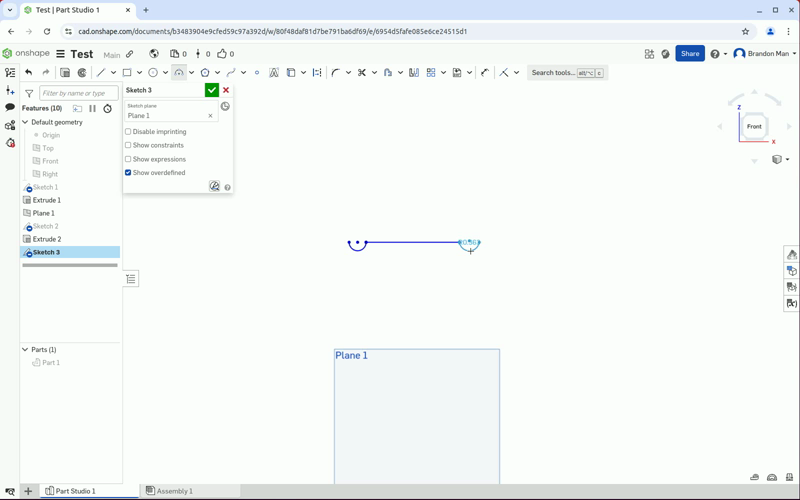
scroll(6)
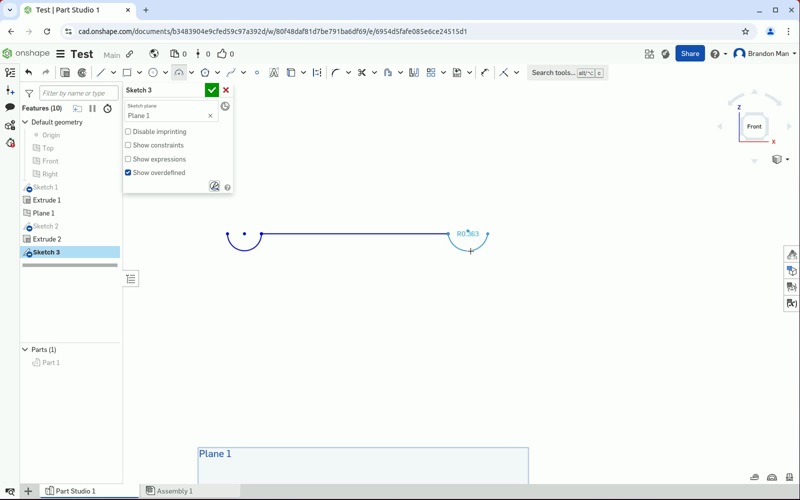
click(470, 250)
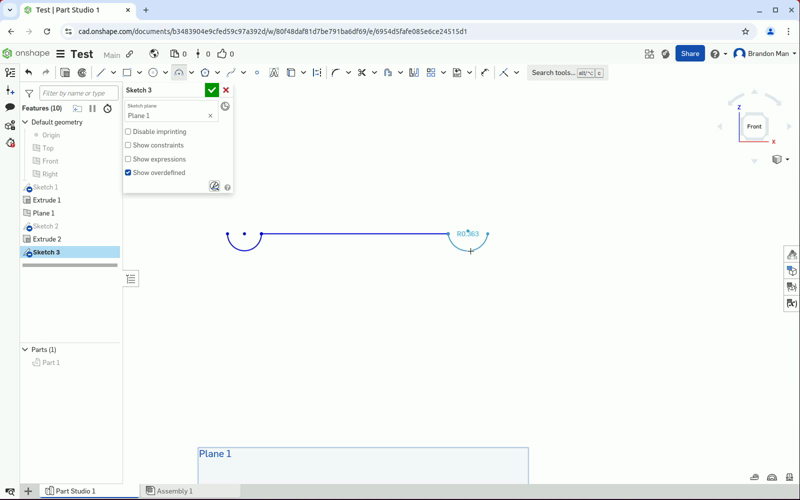
scroll(-6)
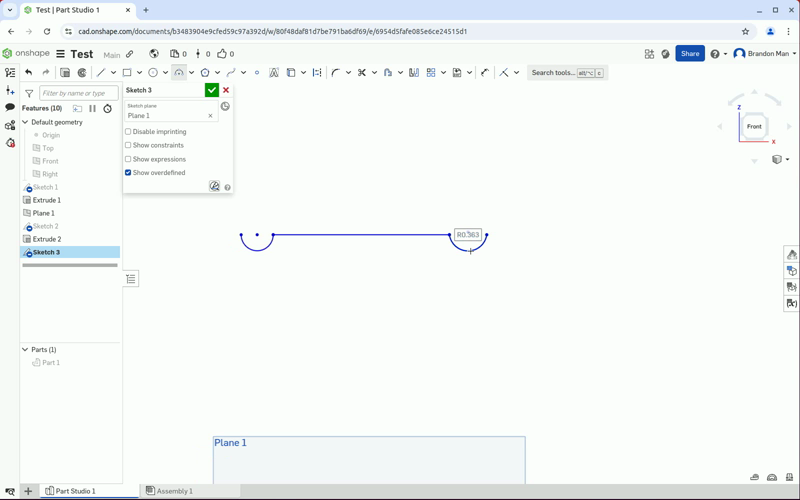
scroll(-6)
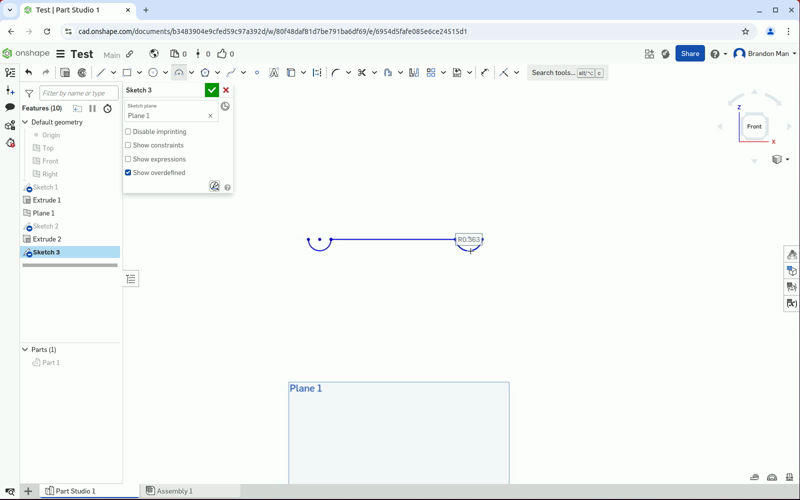
scroll(-6)
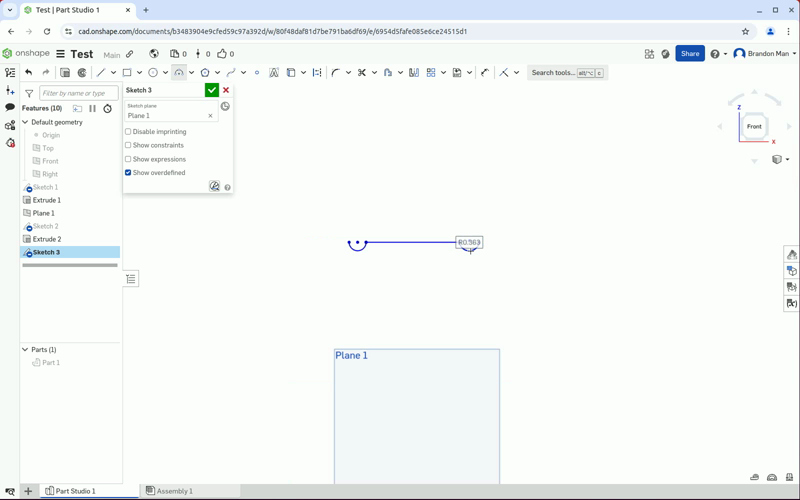
scroll(-6)
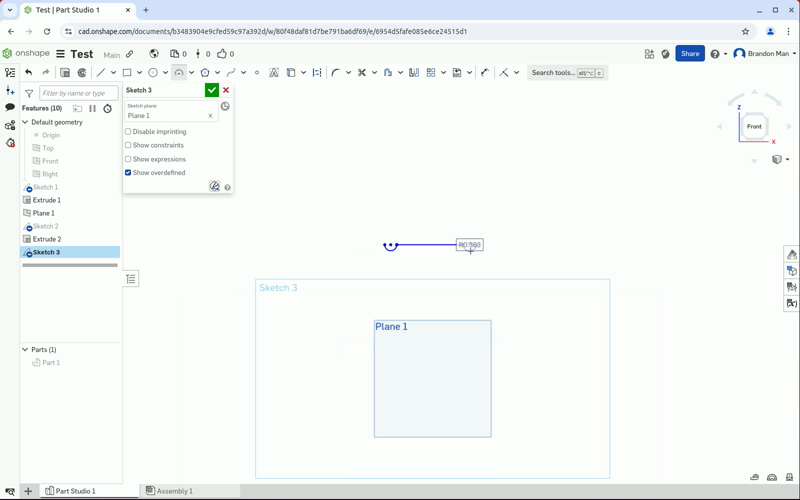
scroll(-6)
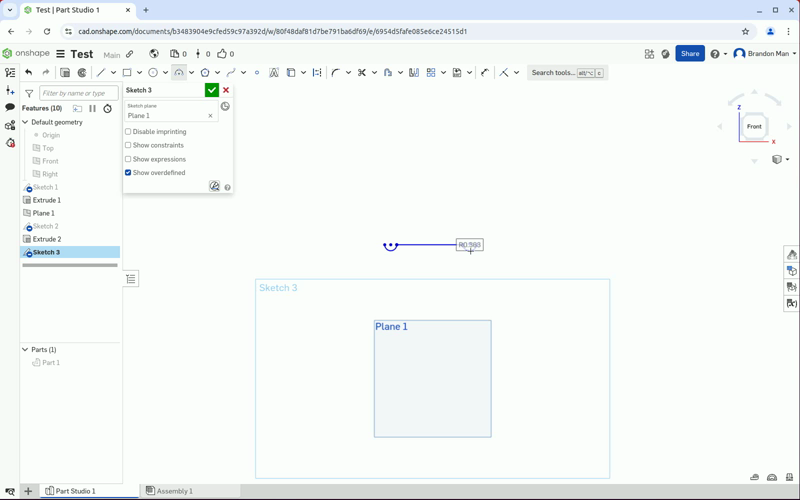
scroll(-6)
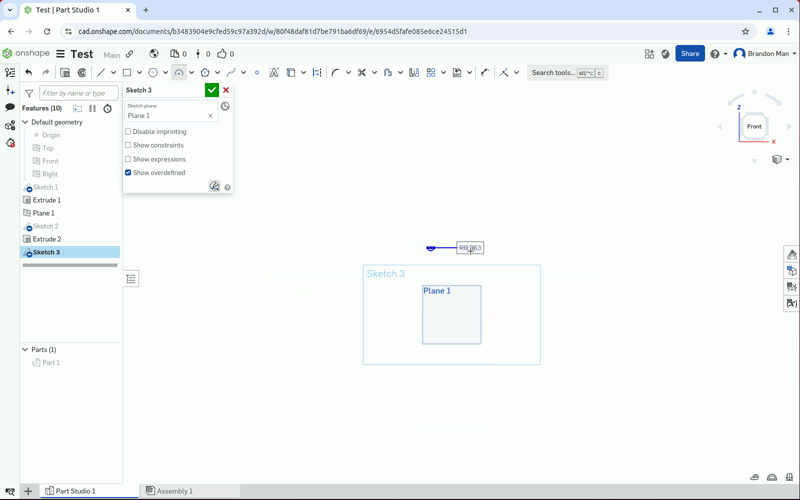
scroll(-6)
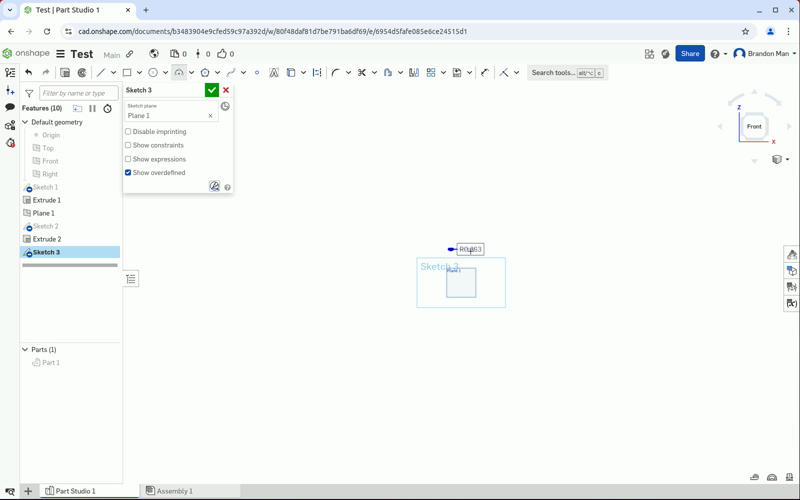
key_up(shift)
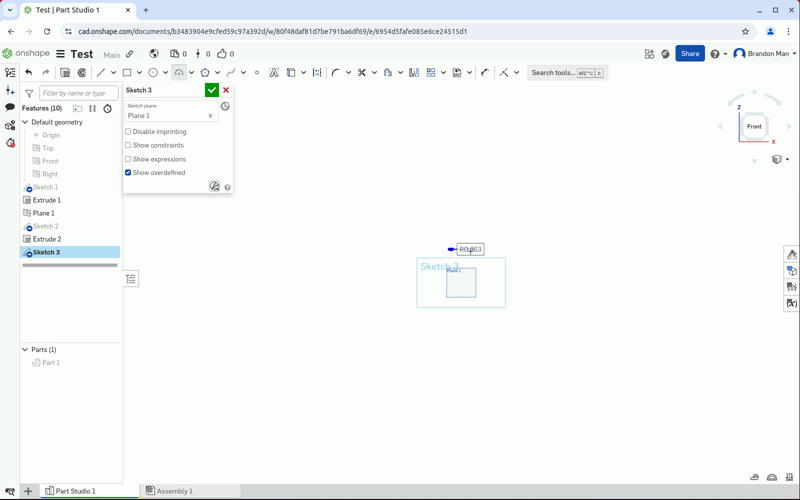
key(esc)
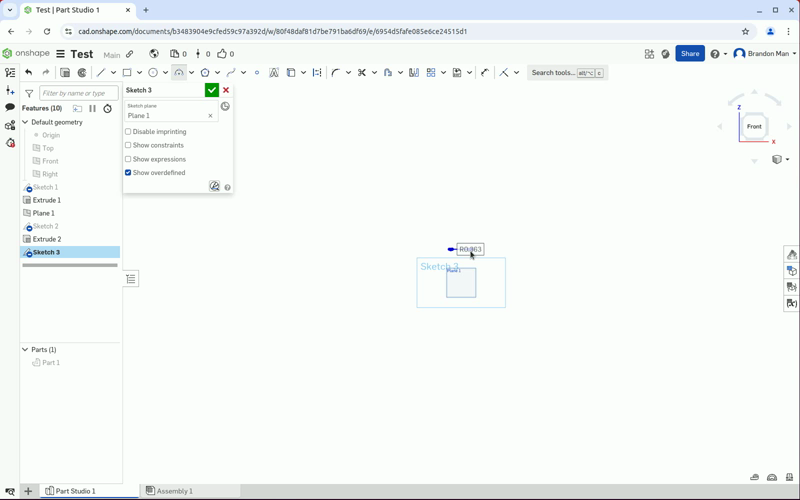
key(l)
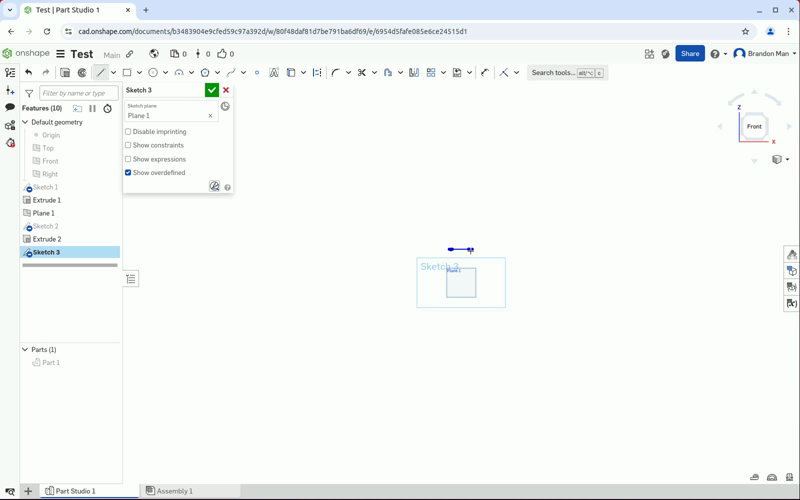
mouse_move(472, 249)
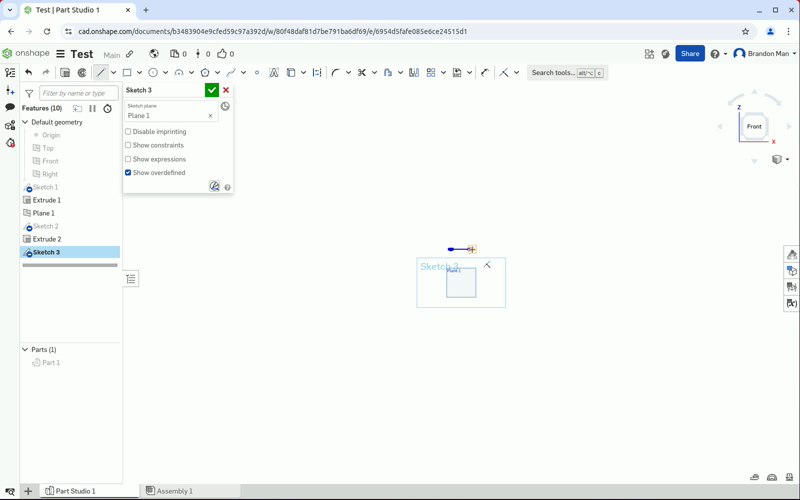
scroll(6)
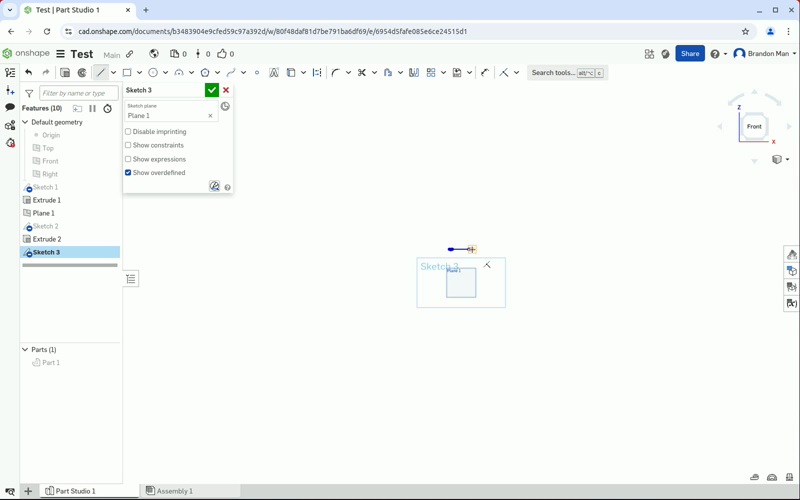
scroll(6)
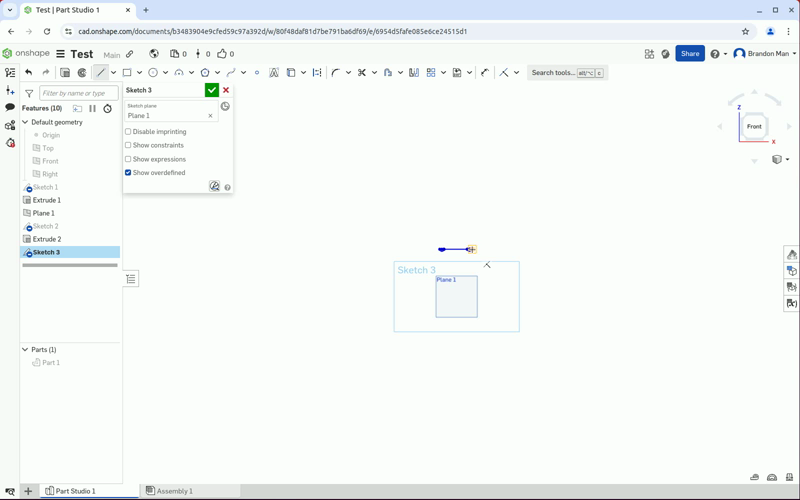
scroll(6)
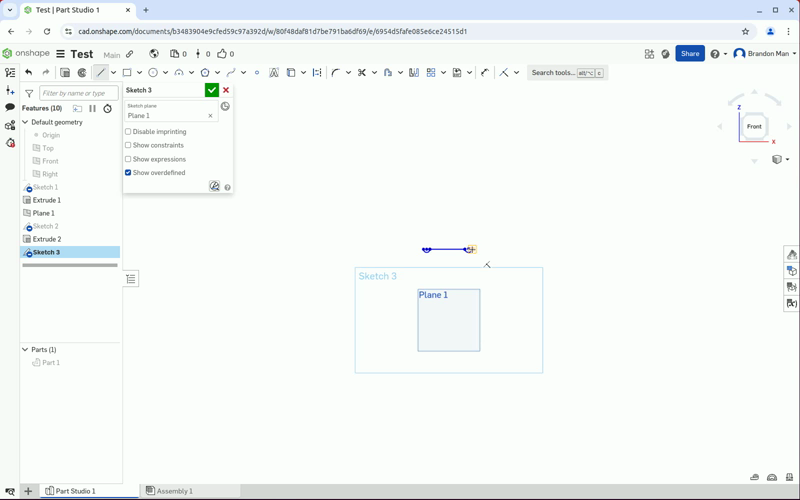
scroll(6)
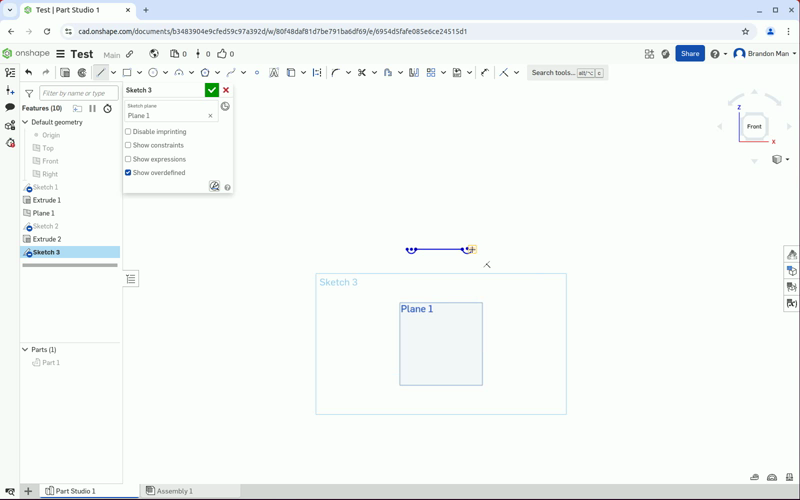
scroll(6)
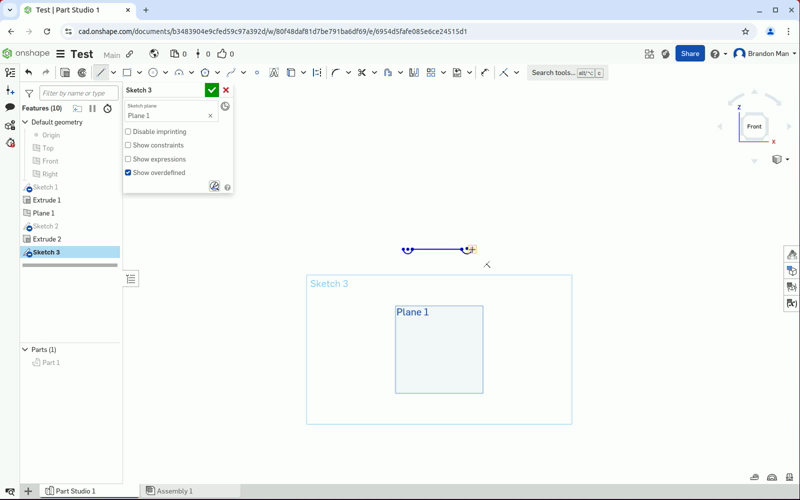
scroll(6)
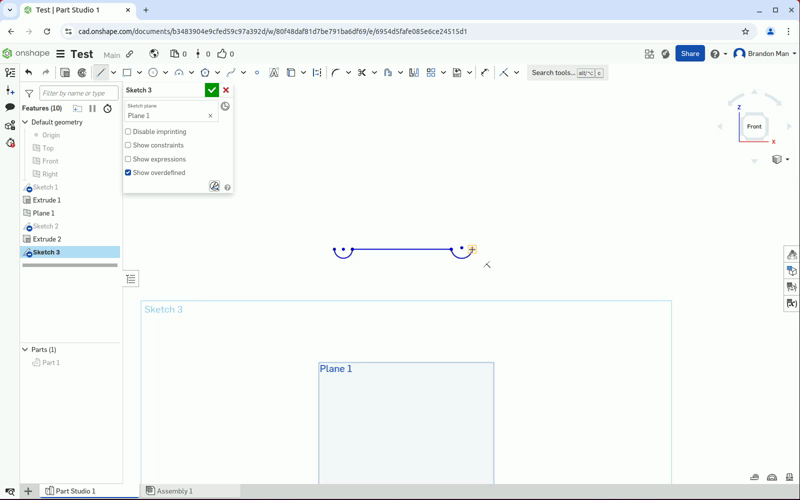
scroll(6)
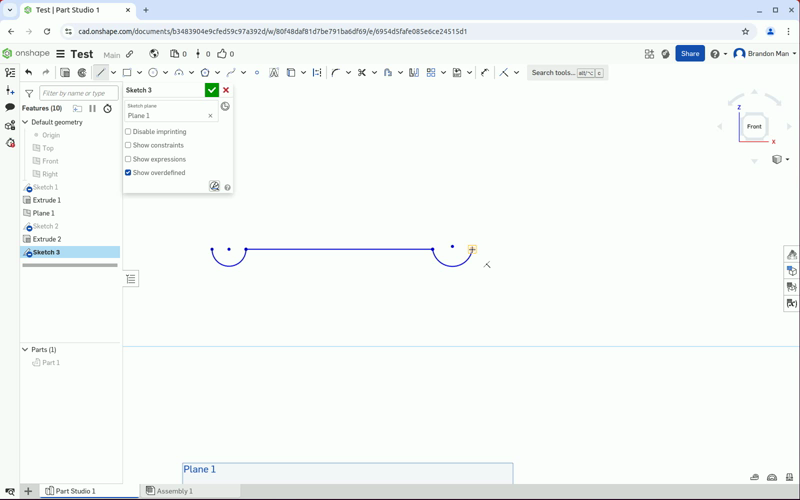
click(472, 249)
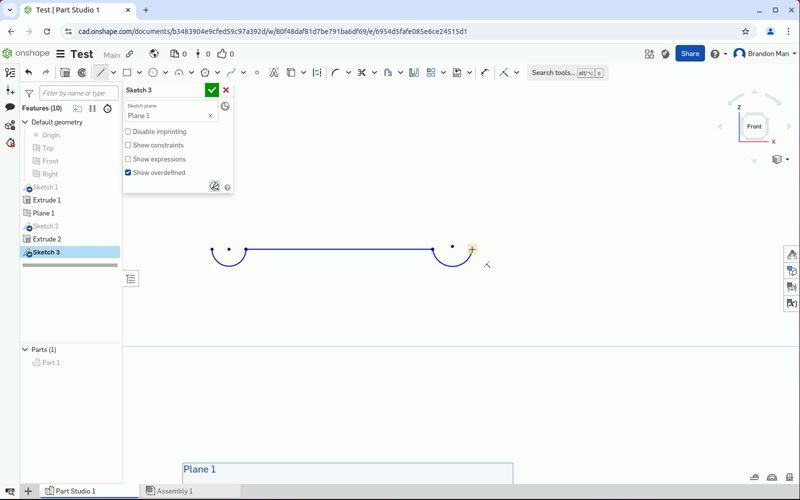
scroll(-6)
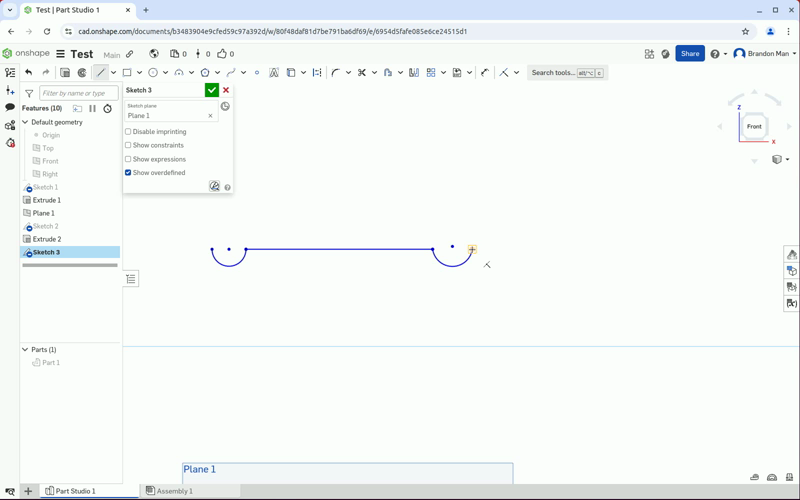
scroll(-6)
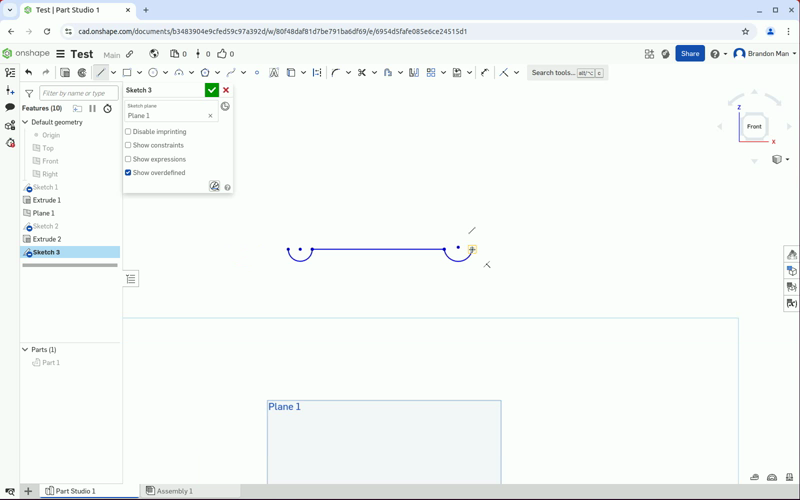
scroll(-6)
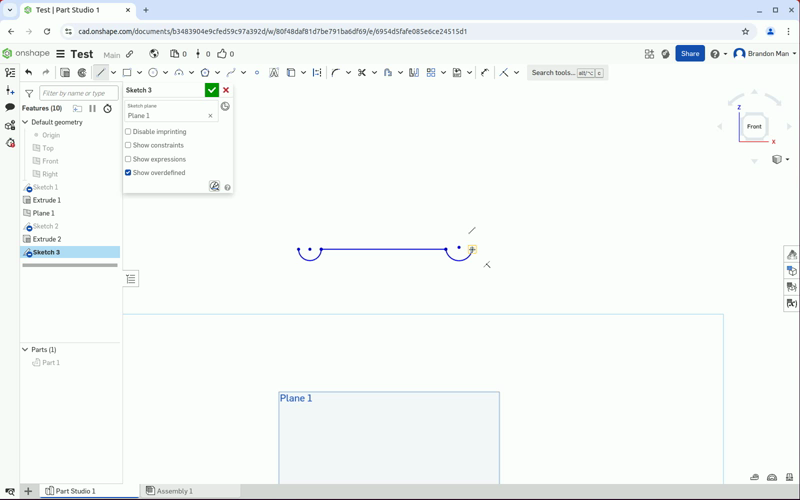
scroll(-6)
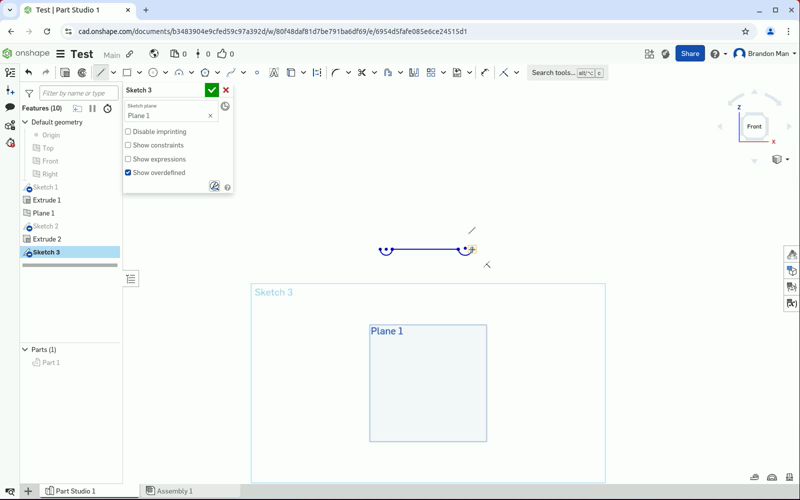
scroll(-6)
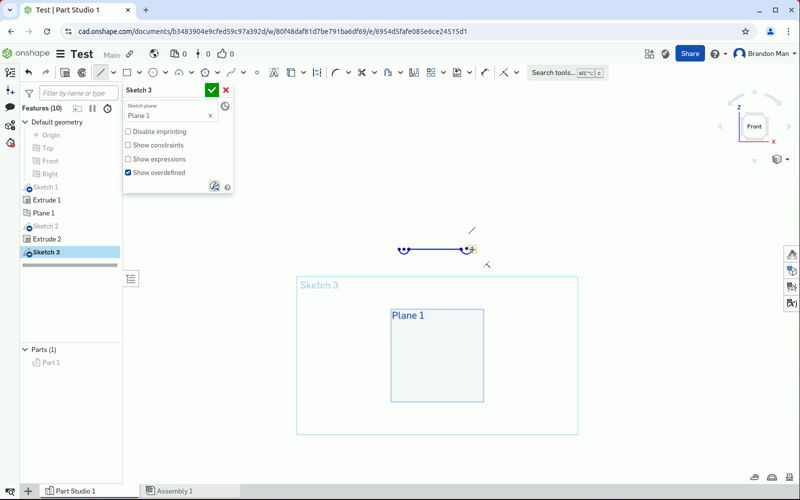
scroll(-6)
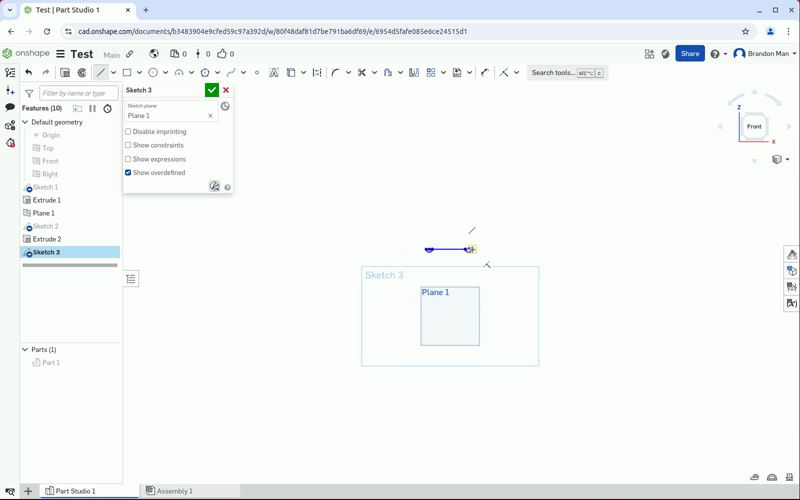
scroll(-6)
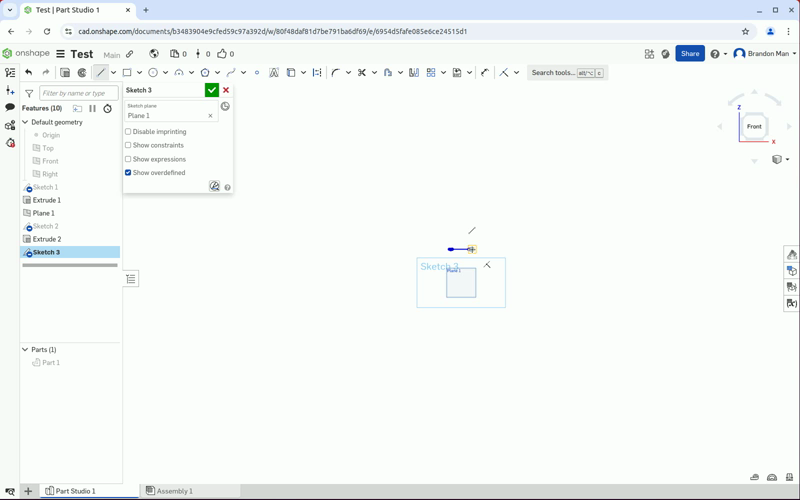
key_down(shift)
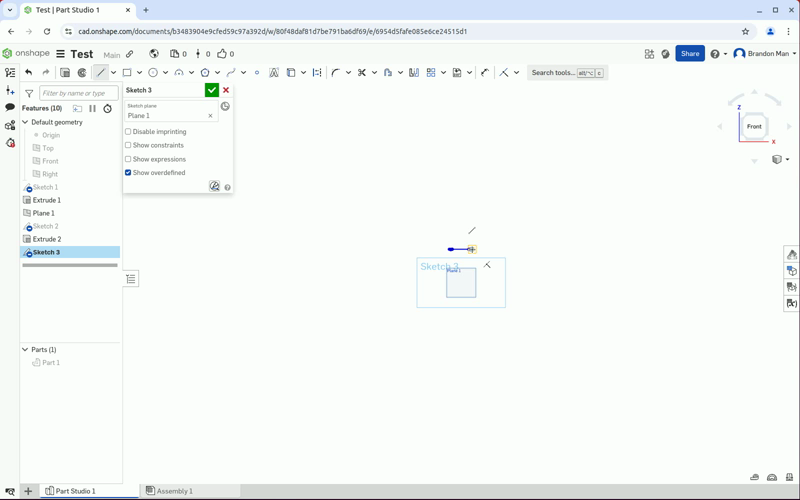
mouse_move(502, 249)
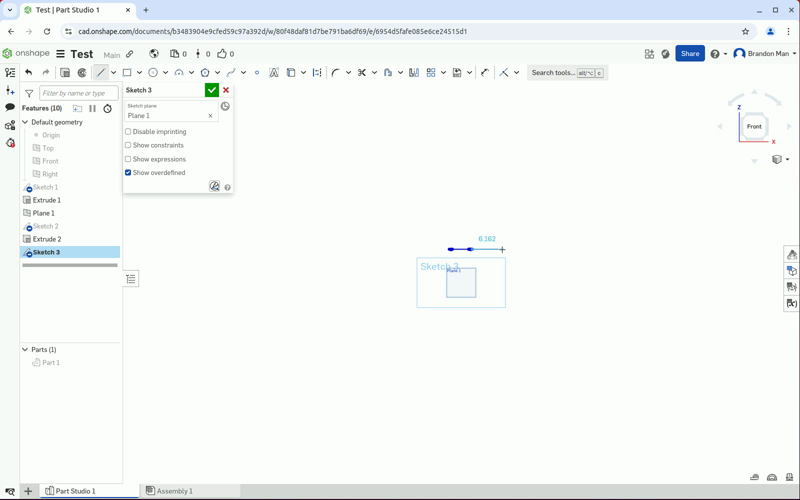
mouse_move(472, 225)
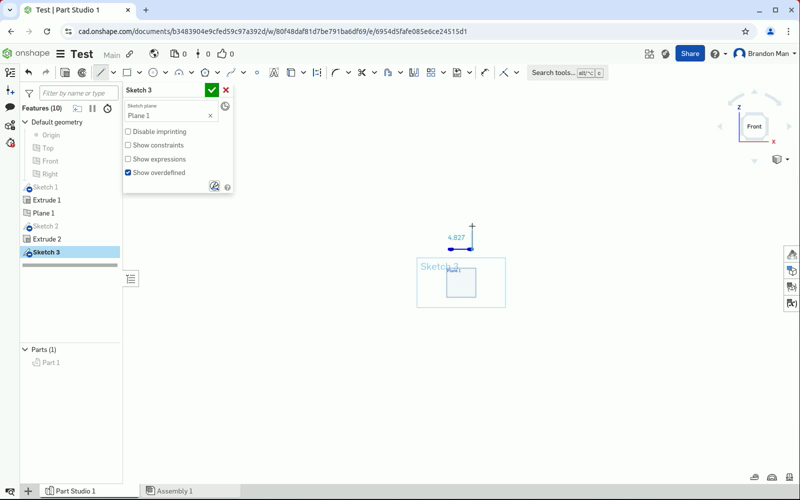
click(472, 225)
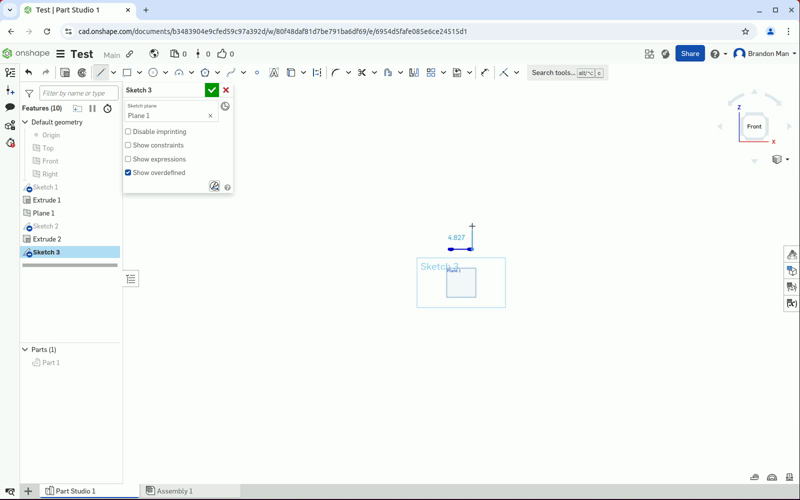
key_up(shift)
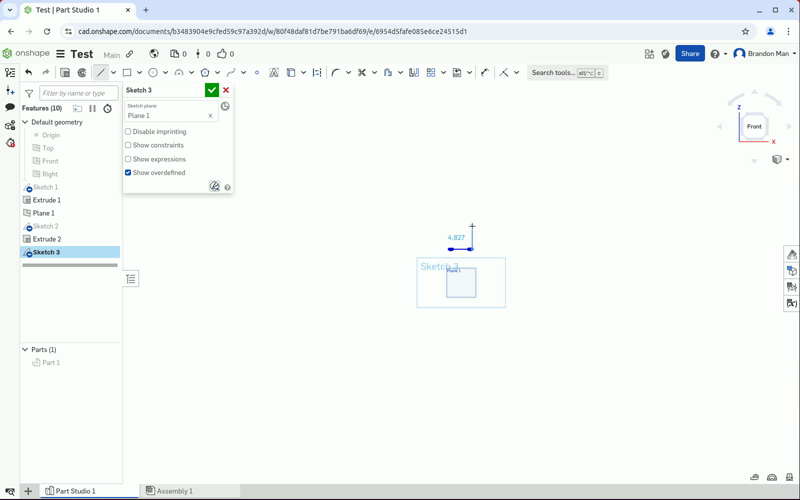
key_down(shift)
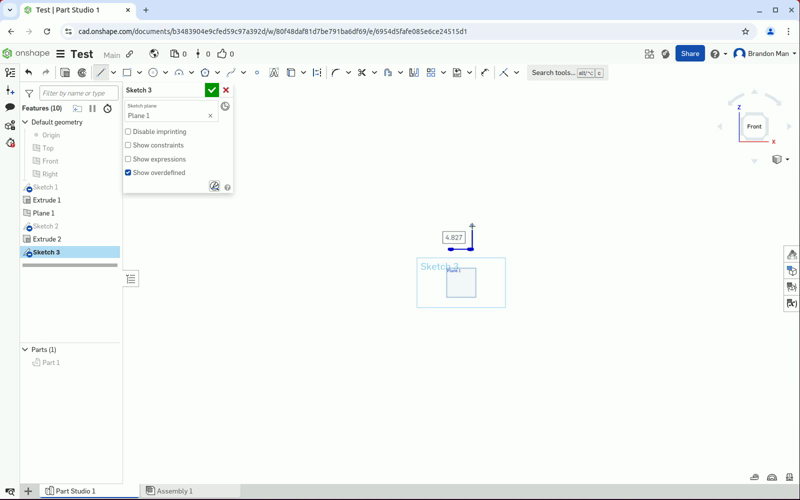
mouse_move(502, 225)
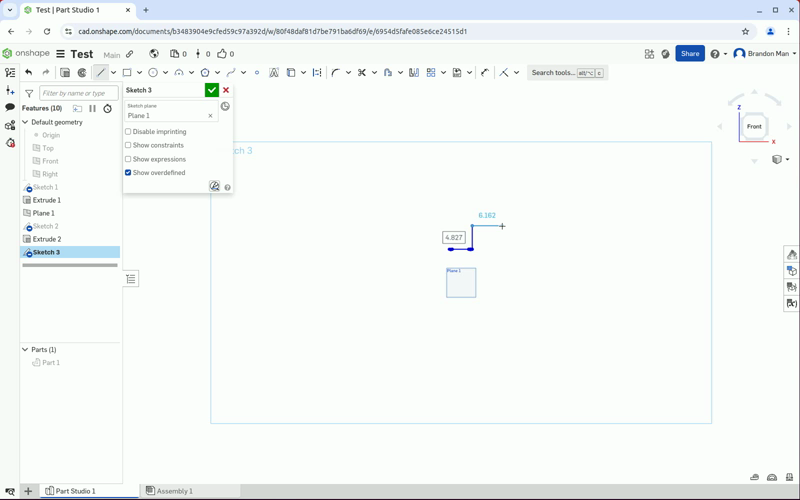
mouse_move(449, 225)
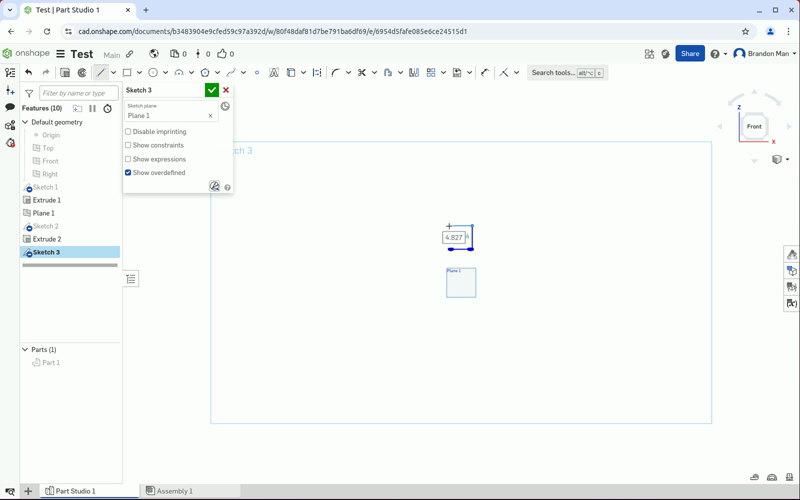
click(449, 225)
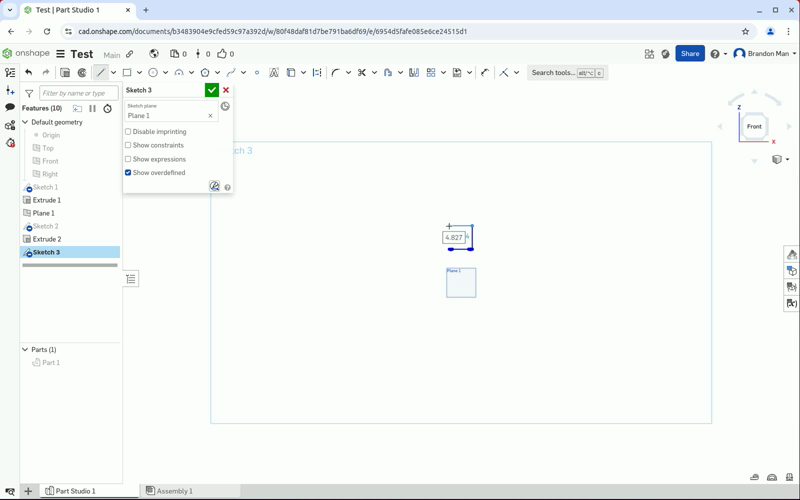
key_up(shift)
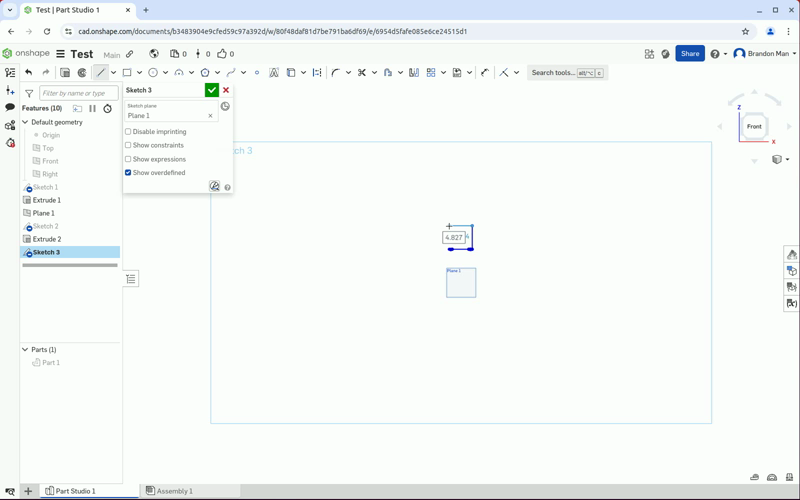
mouse_move(479, 225)
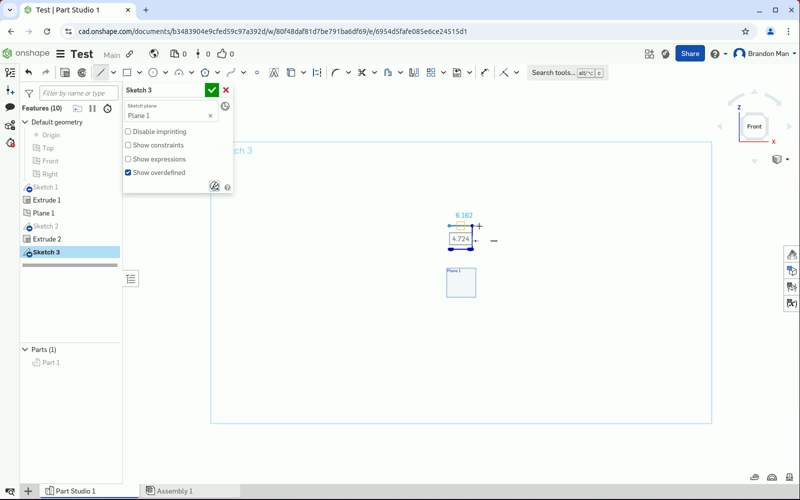
key_down(shift)
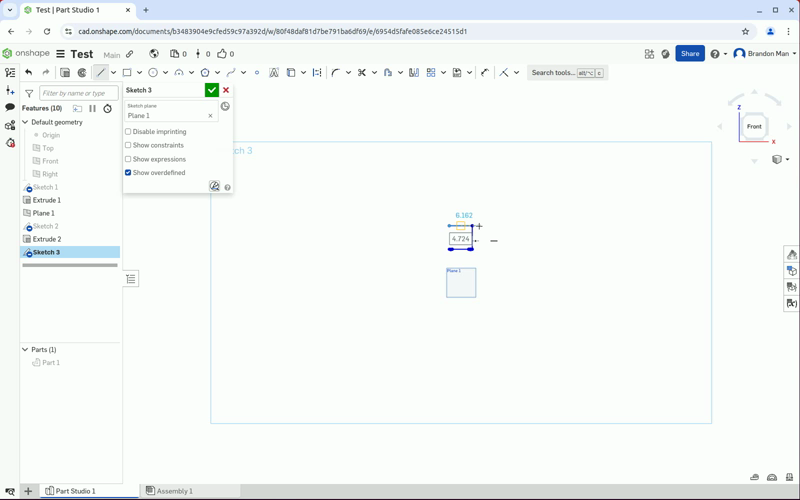
mouse_move(449, 249)
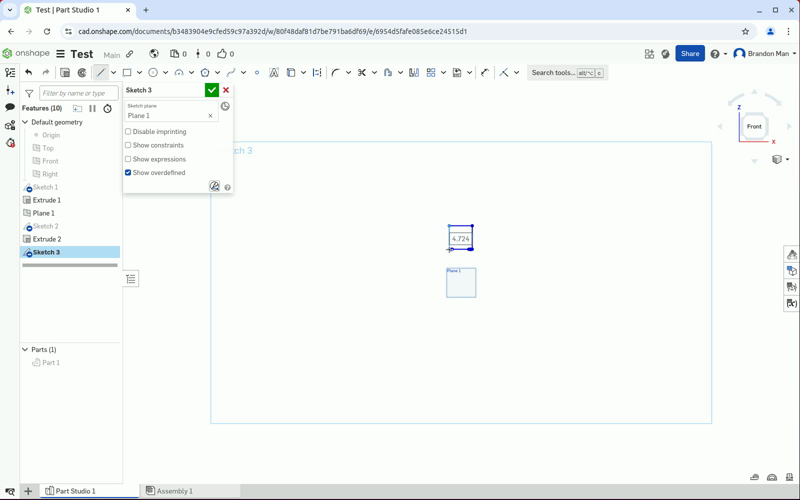
scroll(6)
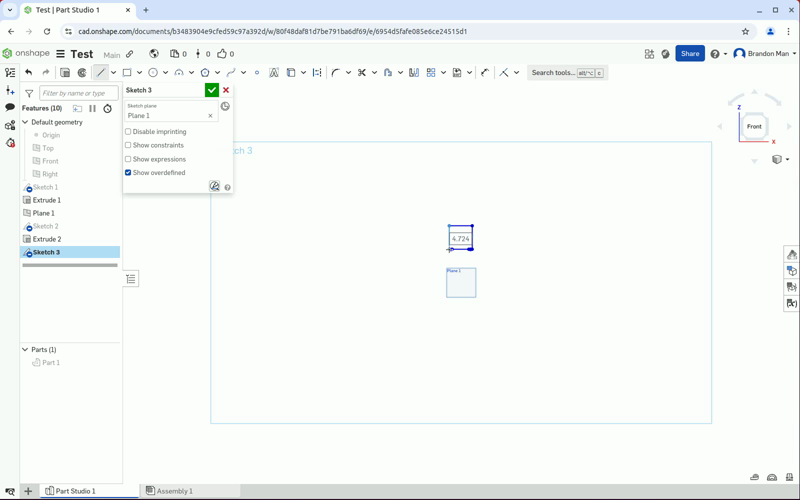
scroll(6)
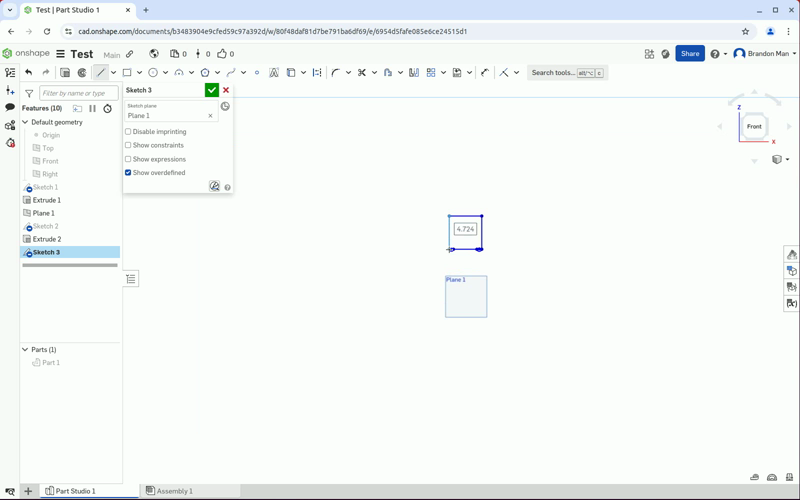
scroll(6)
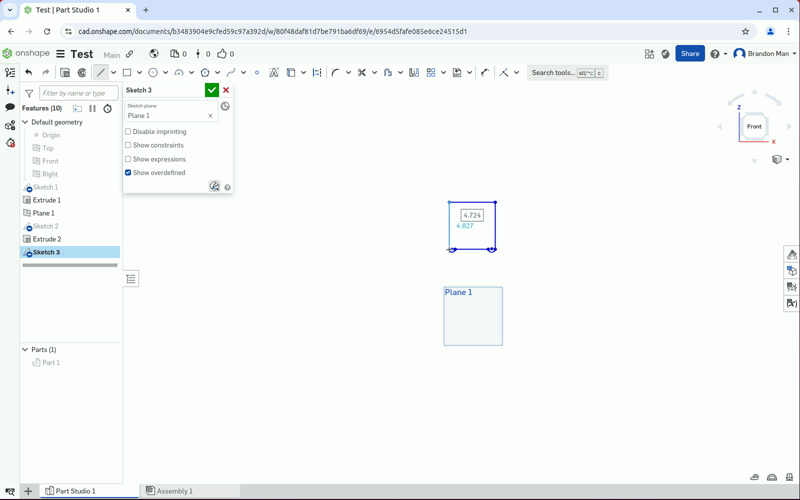
scroll(6)
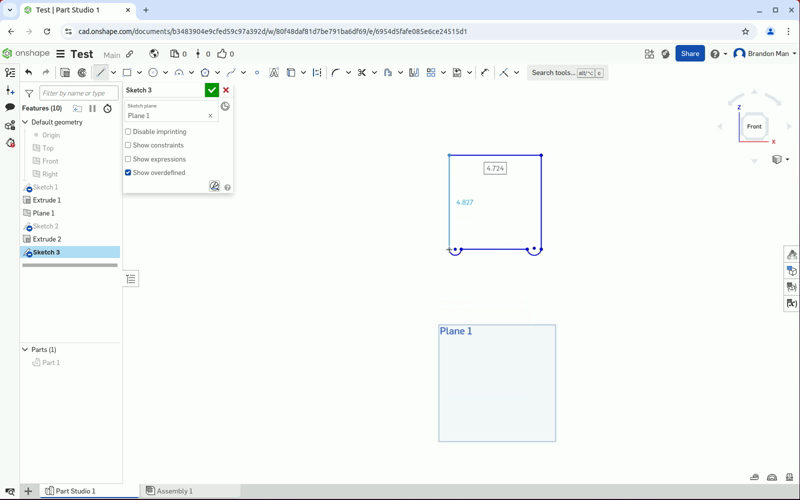
scroll(6)
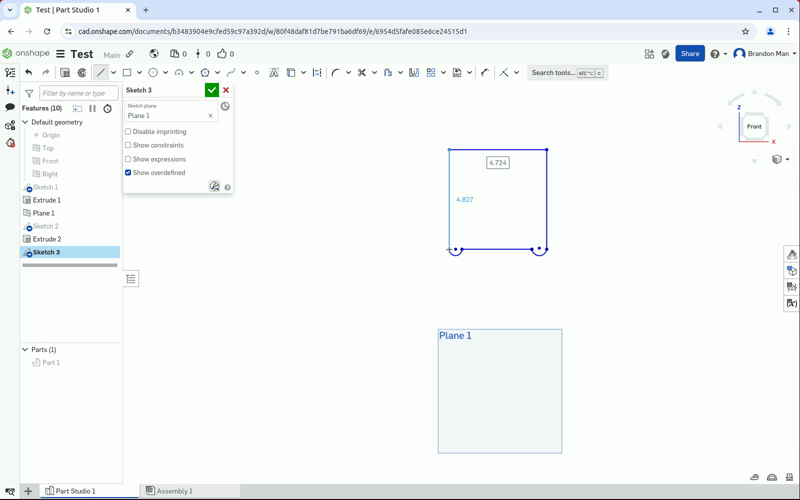
scroll(6)
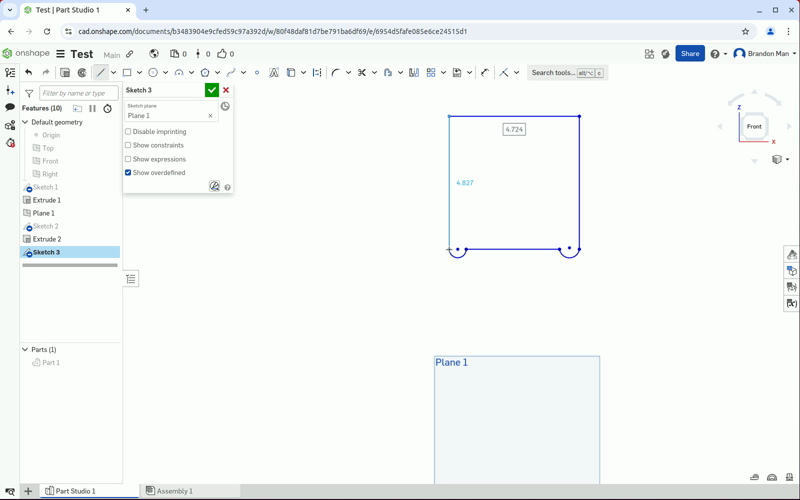
scroll(6)
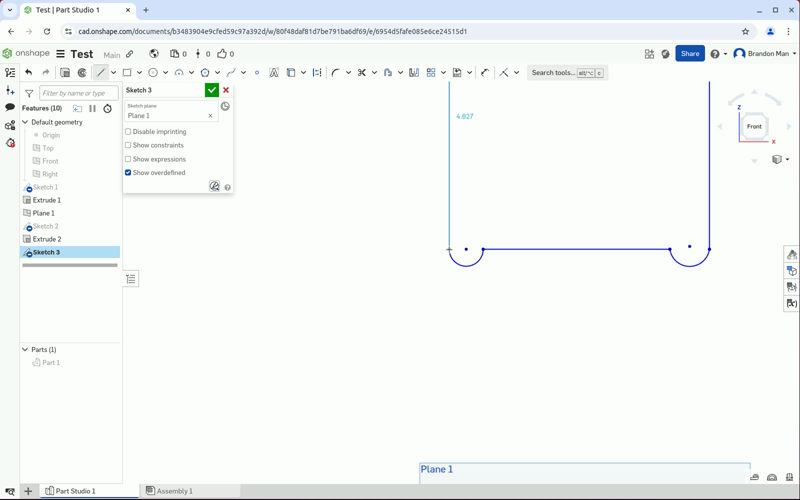
key_up(shift)
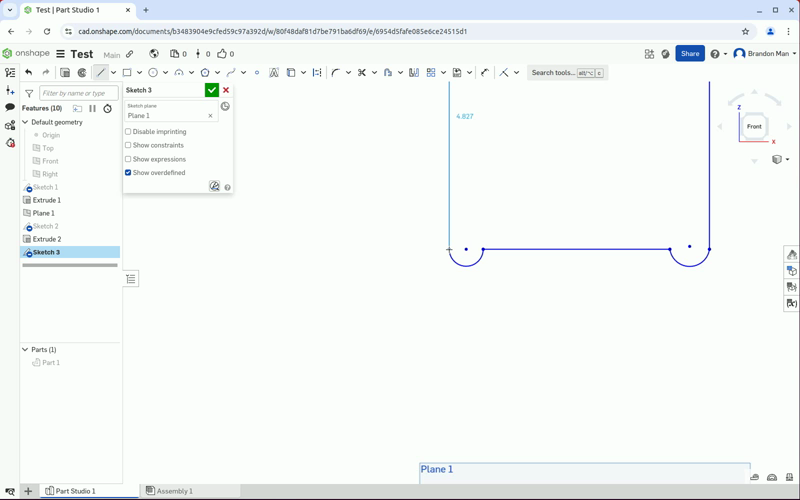
click(449, 249)
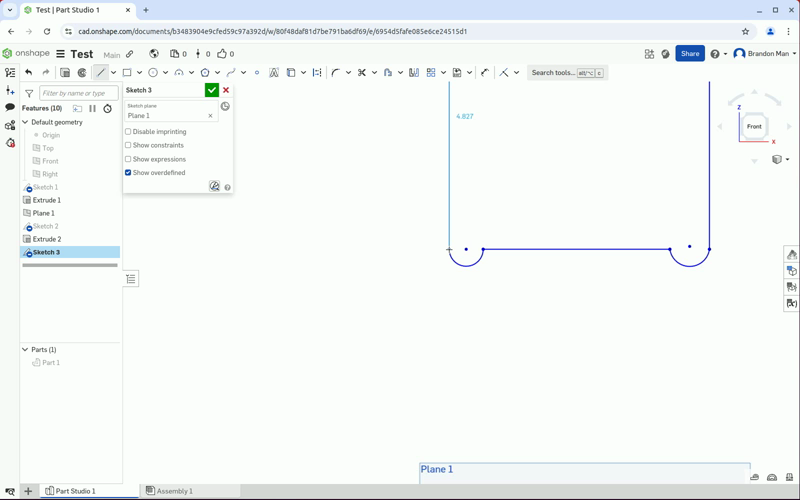
scroll(-6)
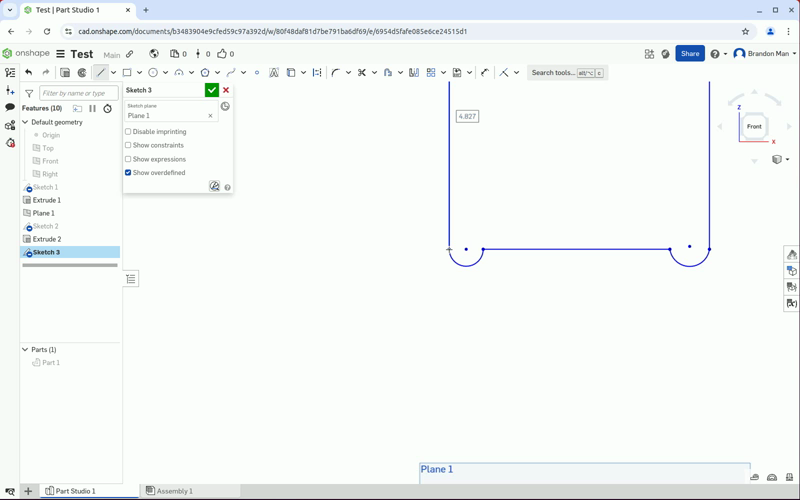
scroll(-6)
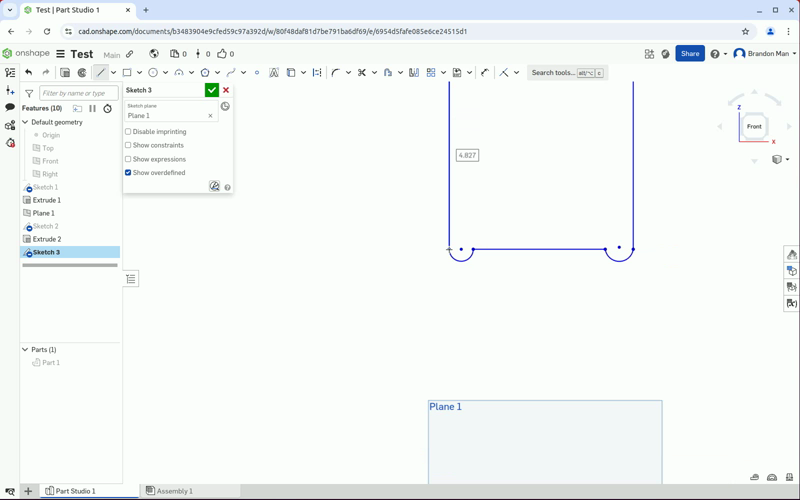
scroll(-6)
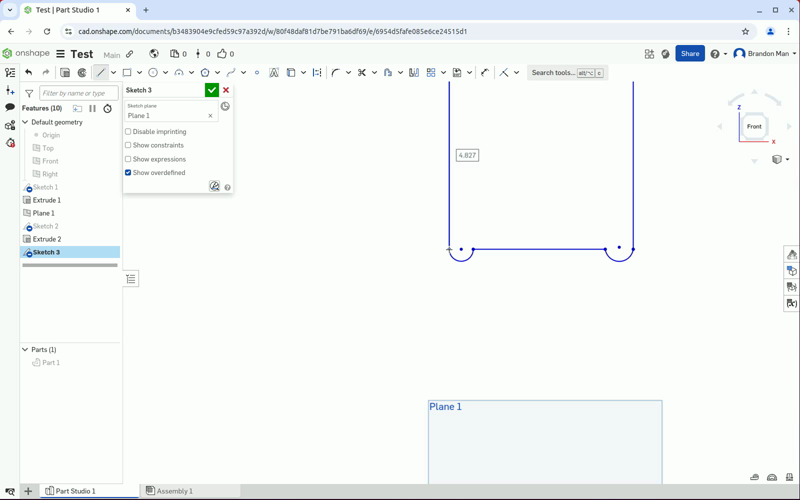
scroll(-6)
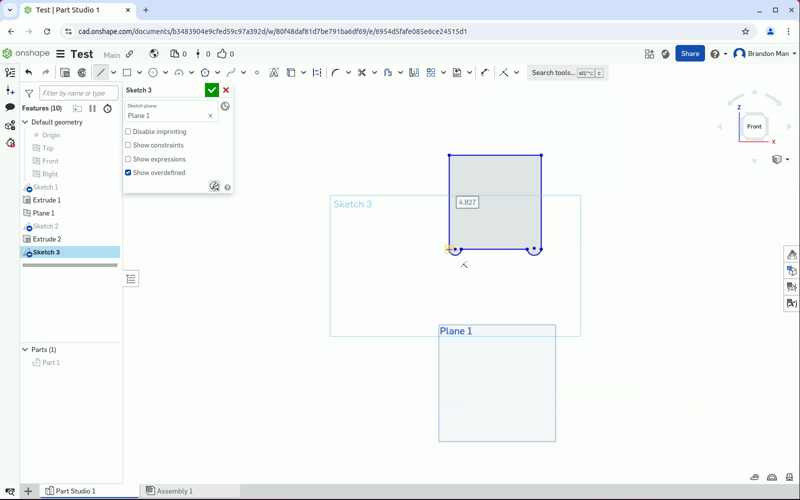
scroll(-6)
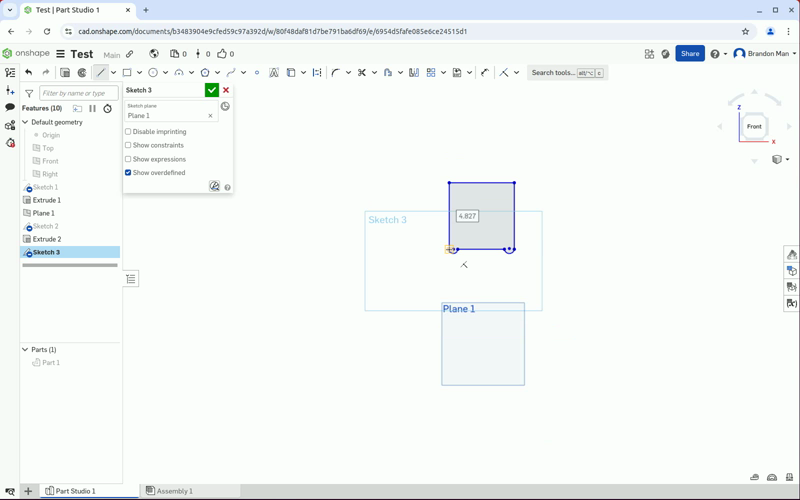
scroll(-6)
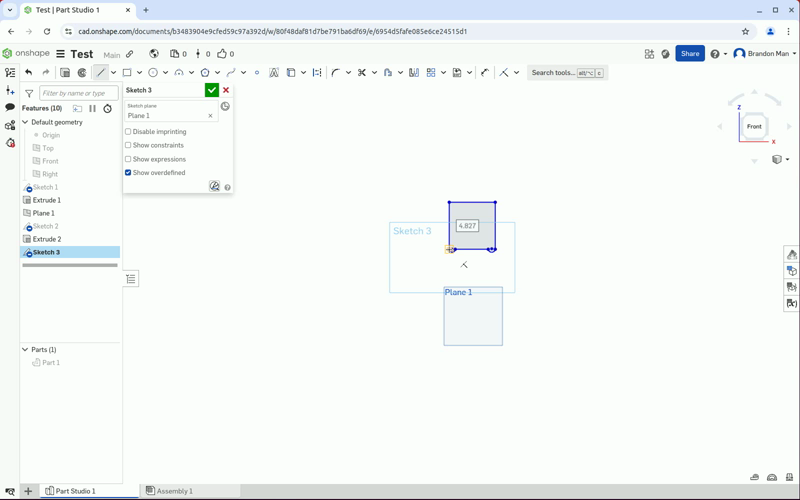
scroll(-6)
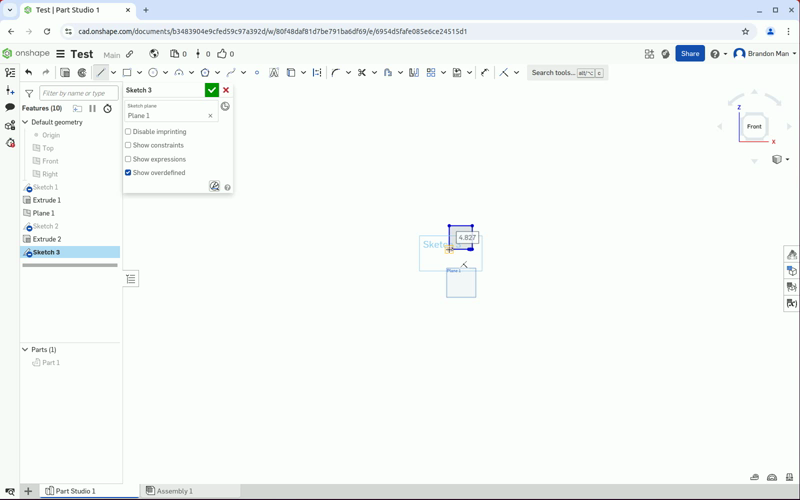
key(esc)
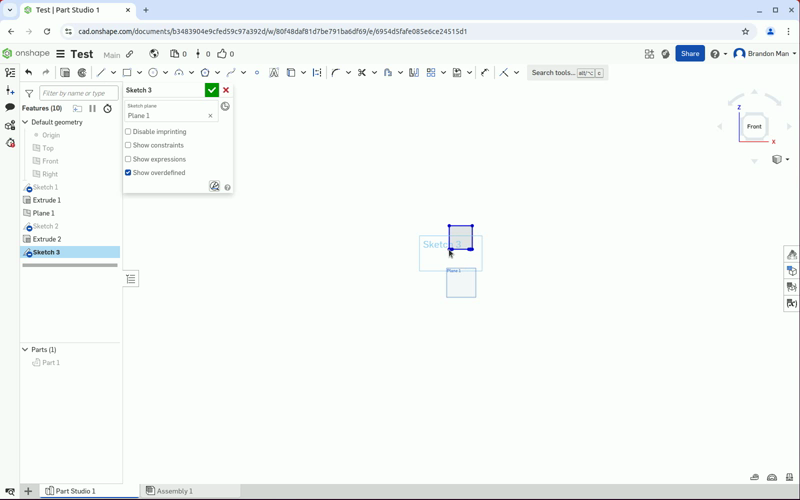
mouse_move(461, 242)
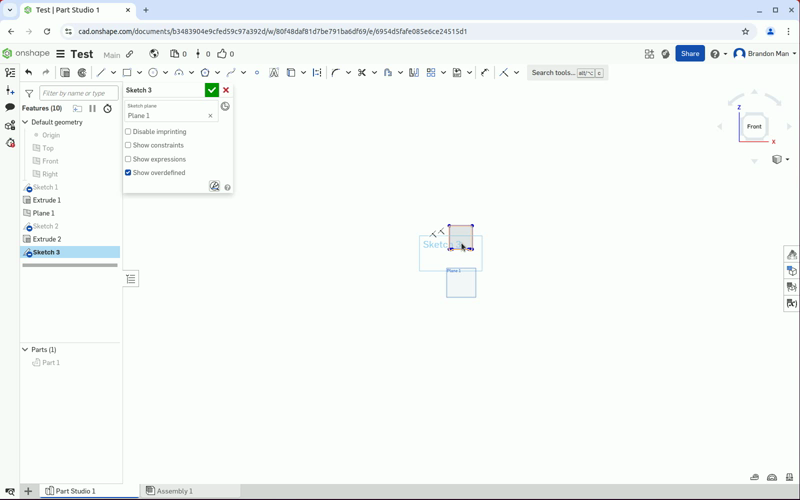
scroll(6)
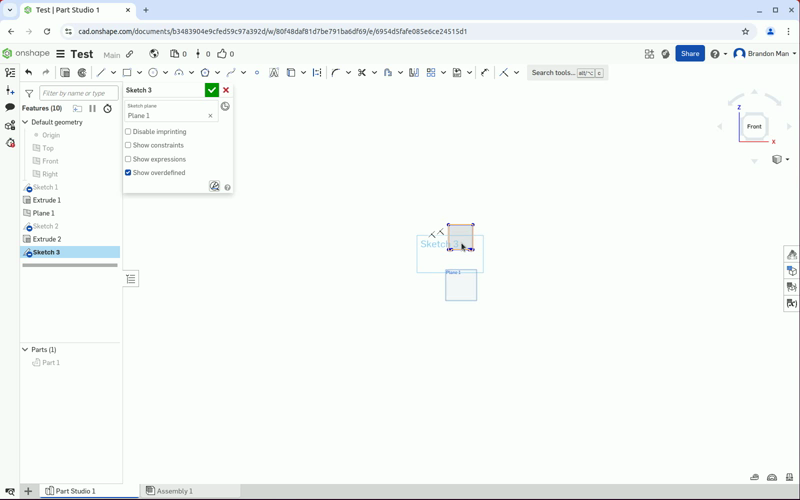
scroll(6)
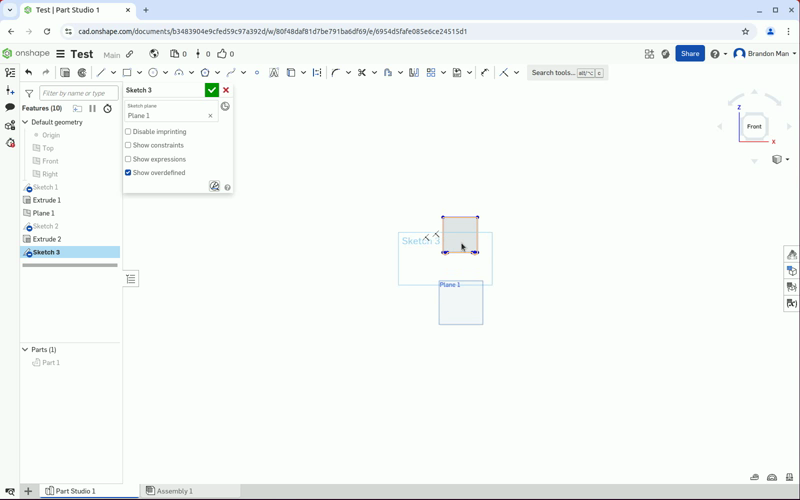
scroll(6)
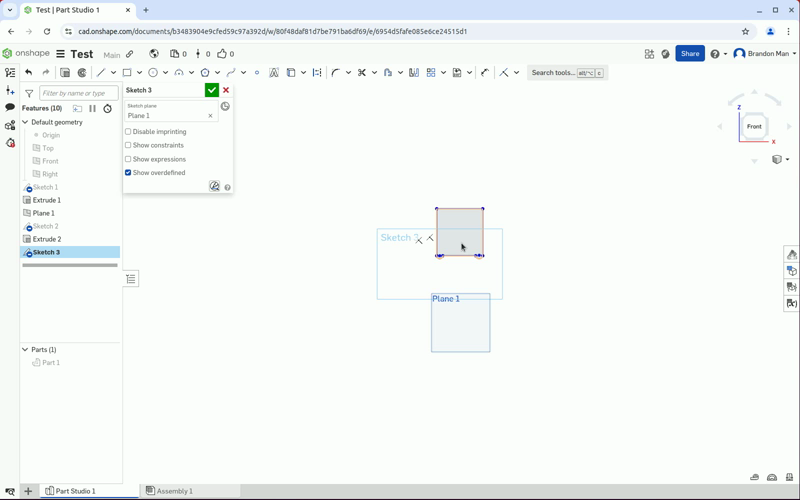
scroll(6)
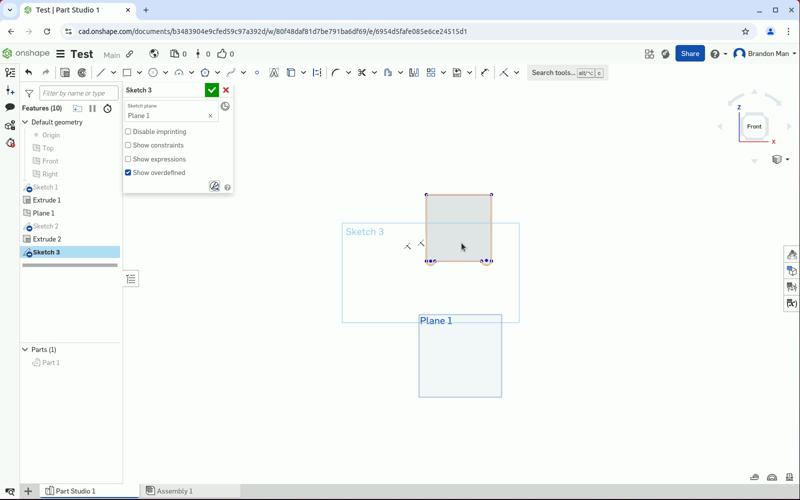
scroll(6)
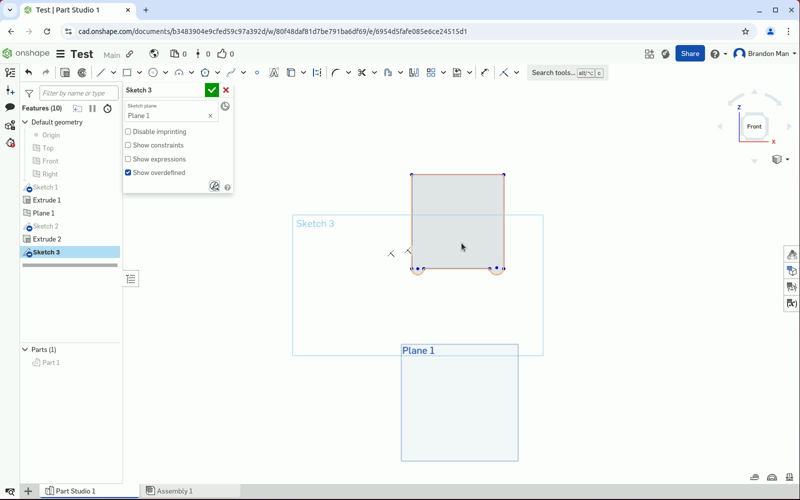
scroll(6)
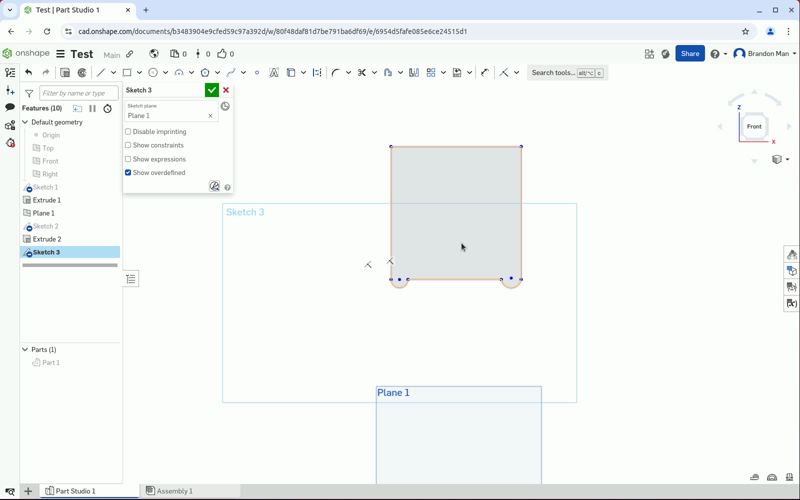
scroll(6)
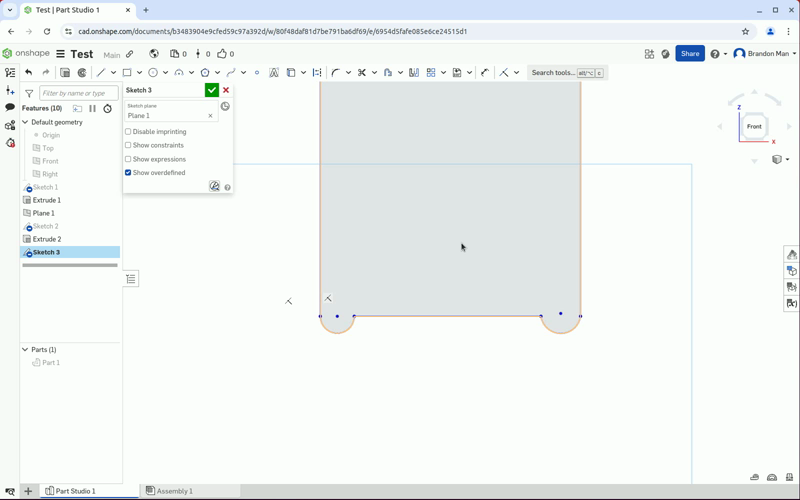
click(461, 242)
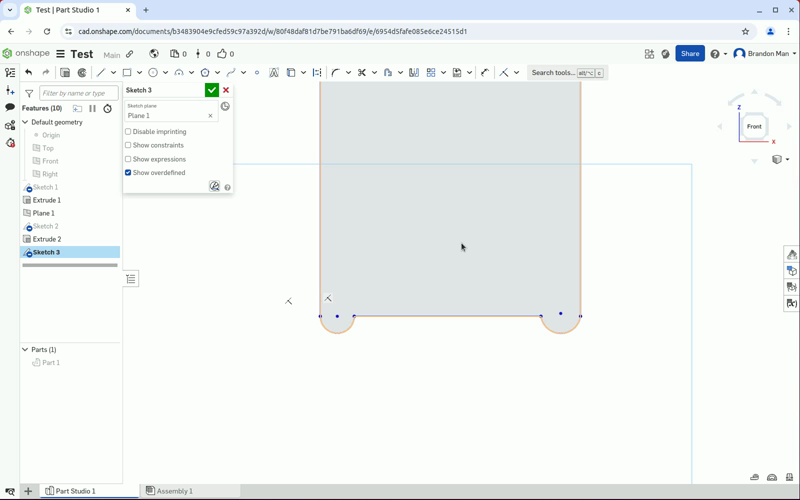
scroll(-6)
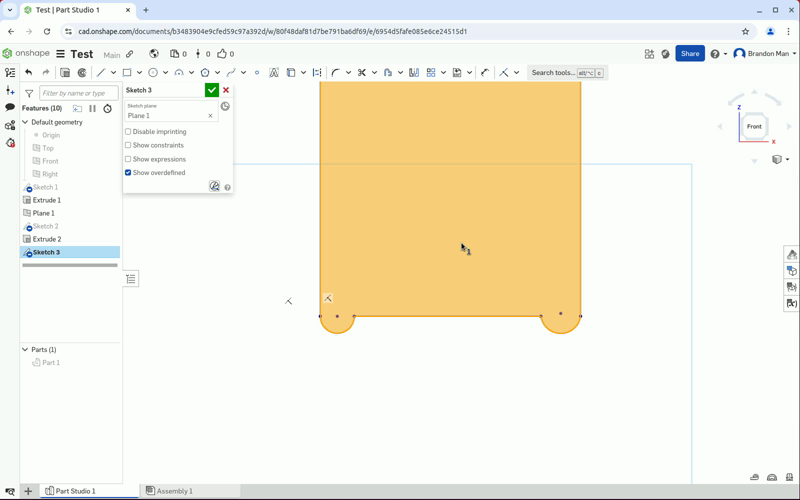
scroll(-6)
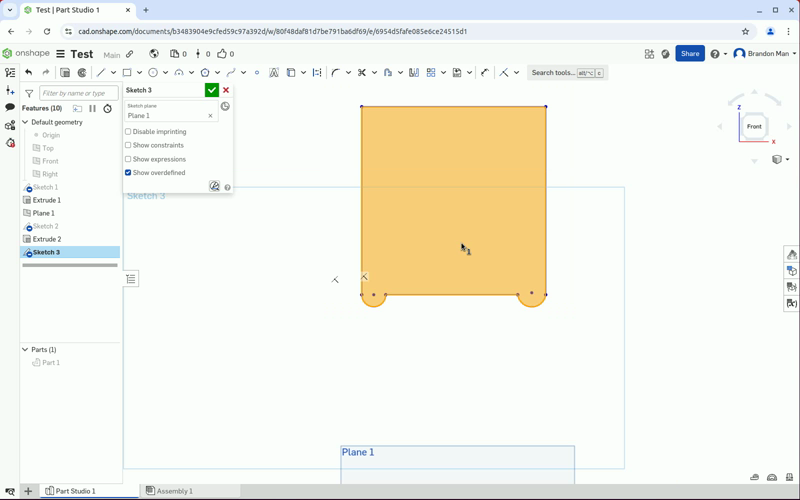
scroll(-6)
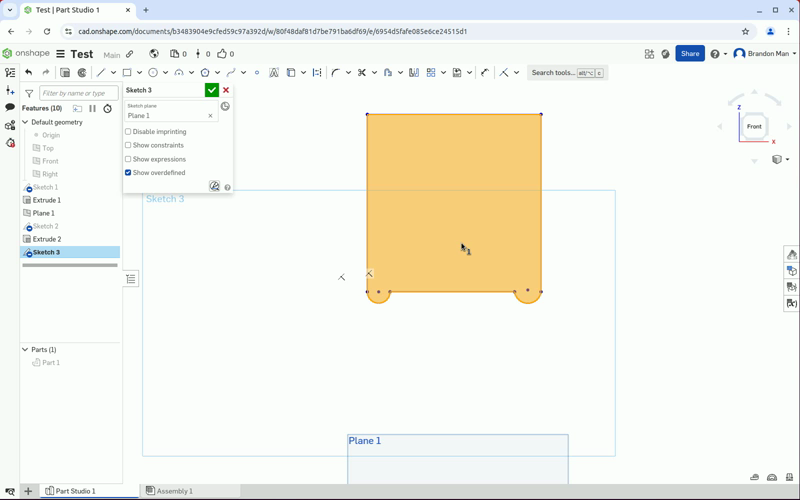
scroll(-6)
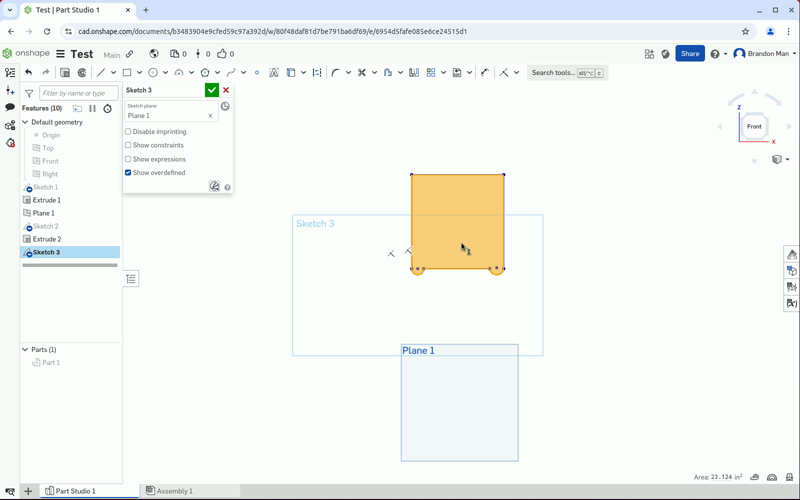
scroll(-6)
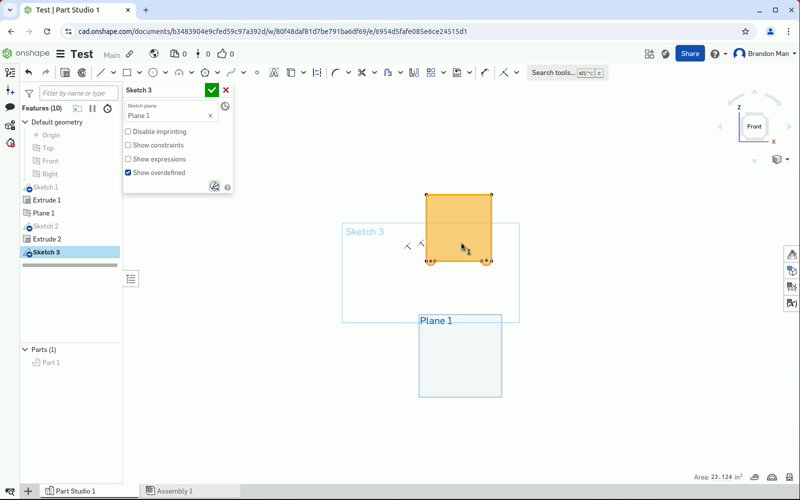
scroll(-6)
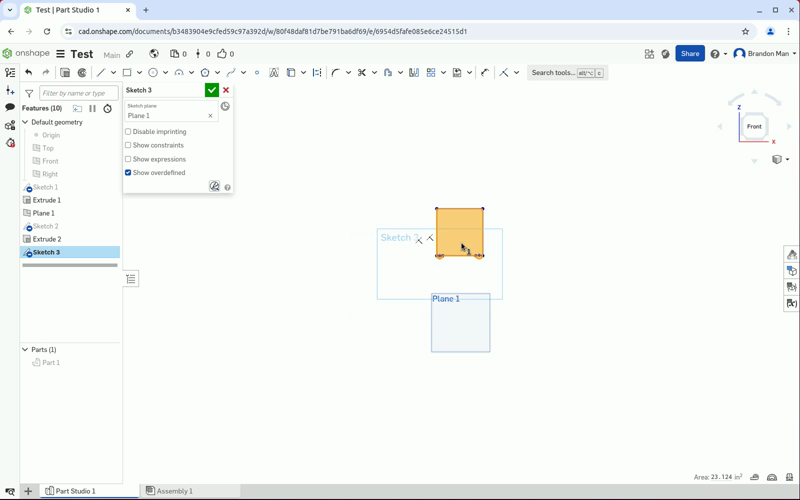
scroll(-6)
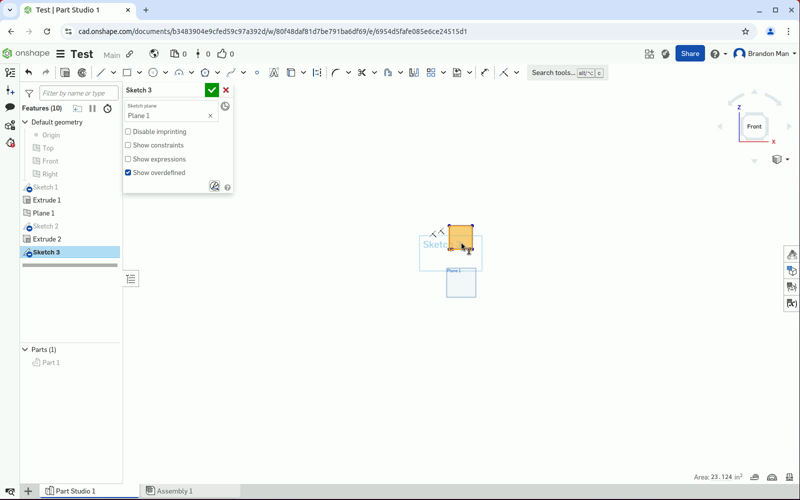
mouse_move(73, 352)
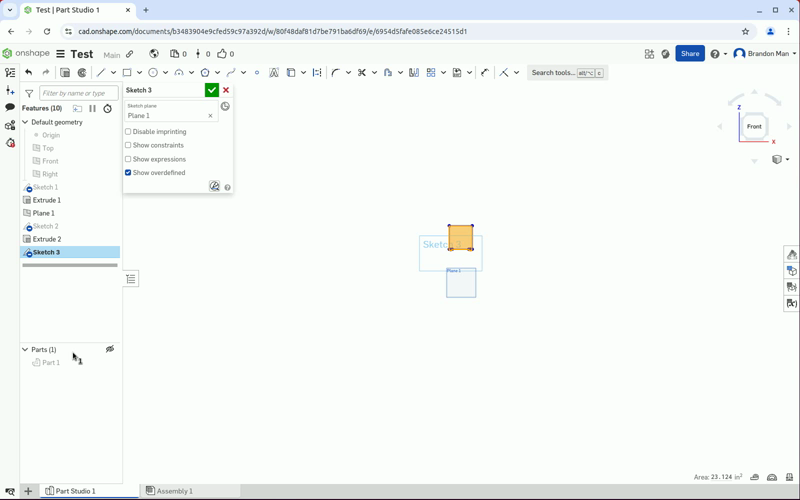
key(shift+y)
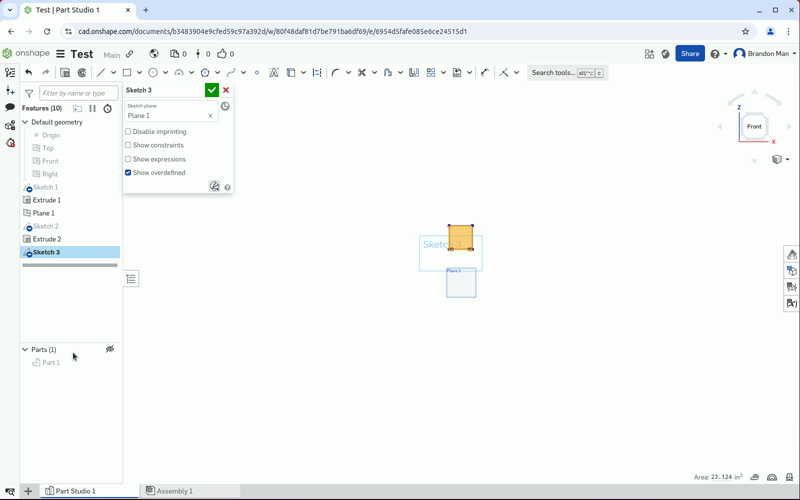
key(shift+e)
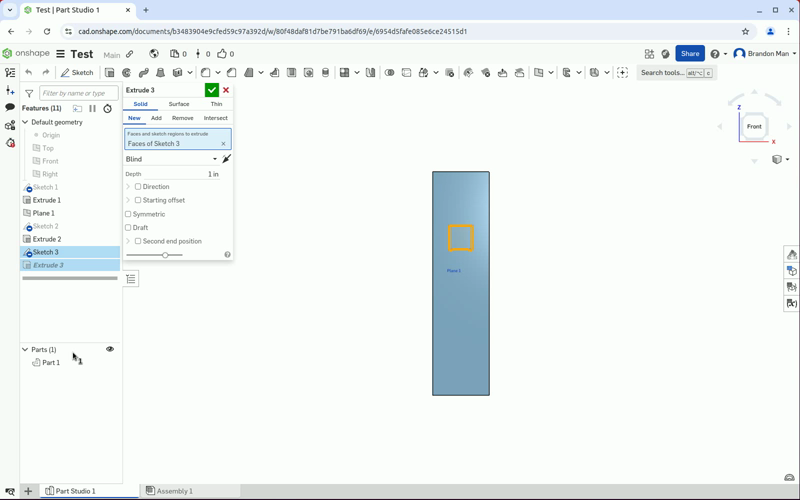
mouse_move(143, 106)
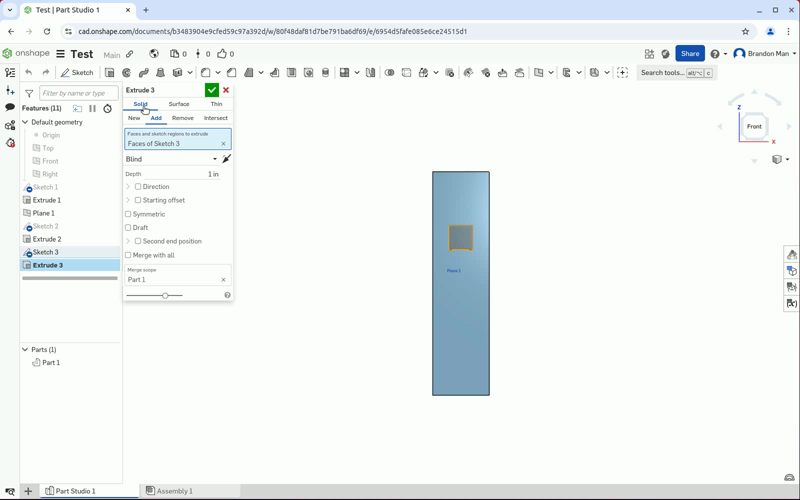
click(143, 106)
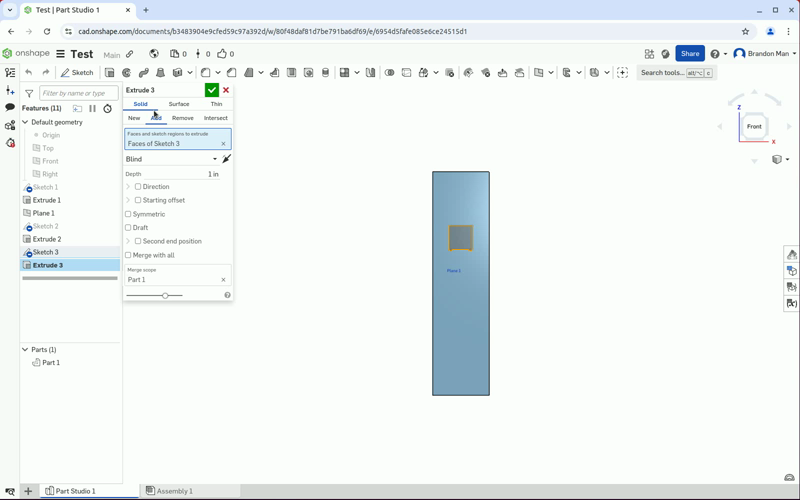
mouse_move(186, 120)
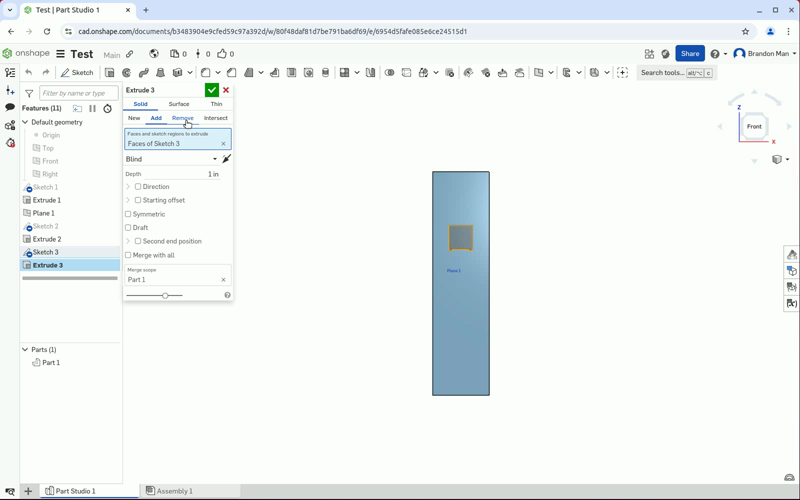
click(186, 120)
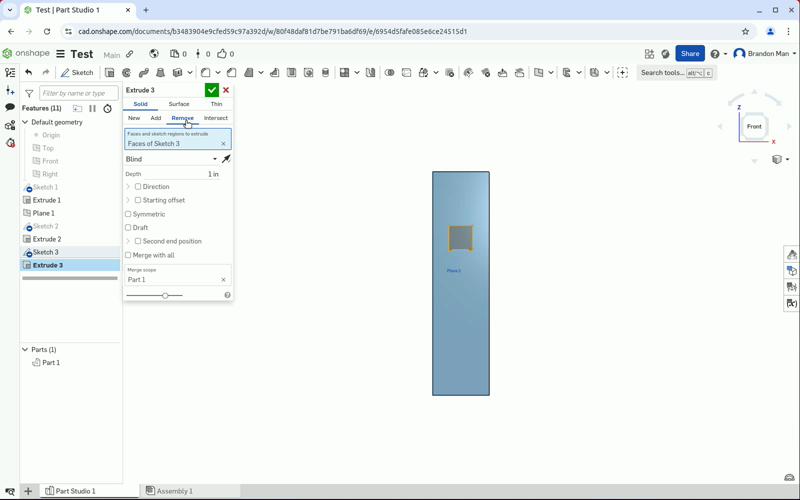
key(tab, 4)
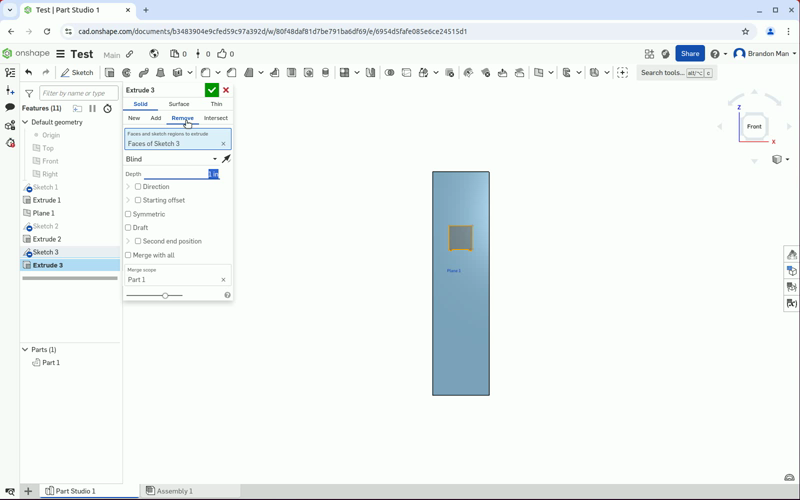
text(5.777)
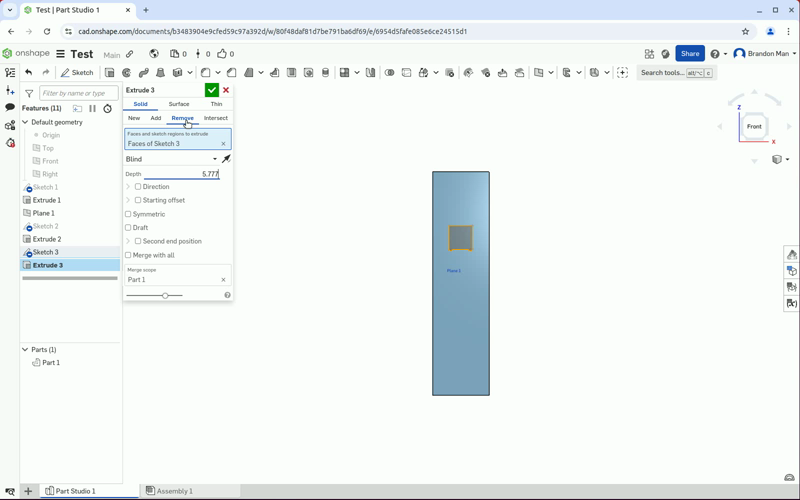
key(tab, 6)
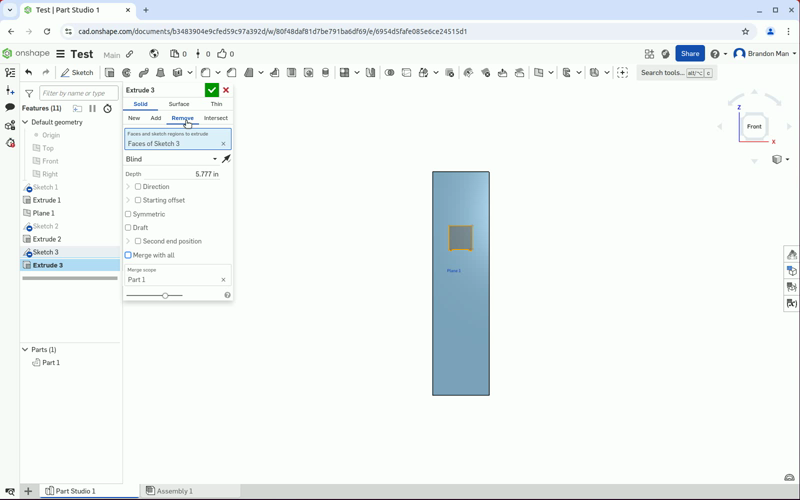
key(space)
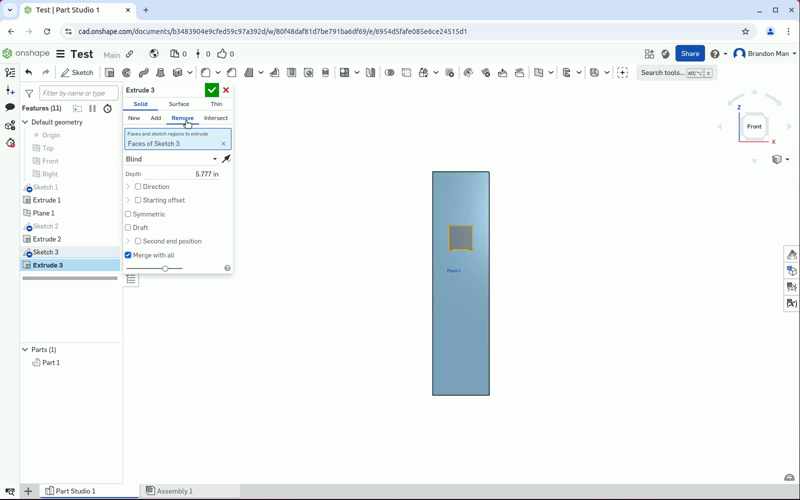
key(enter)
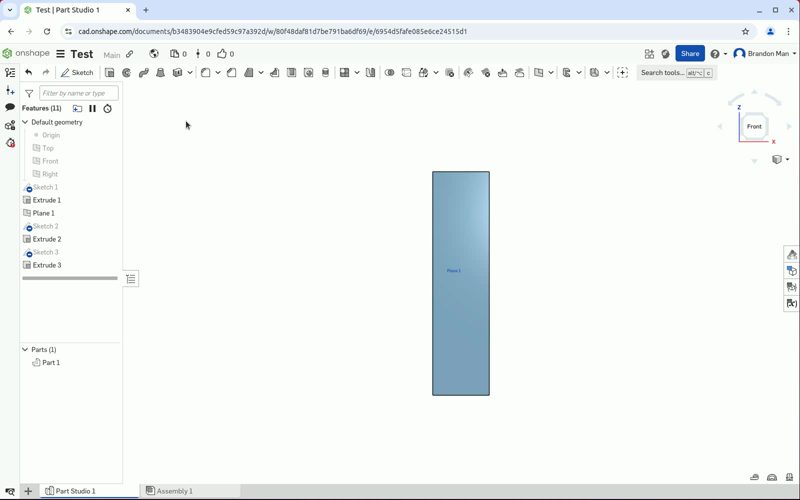
key(shift+h)
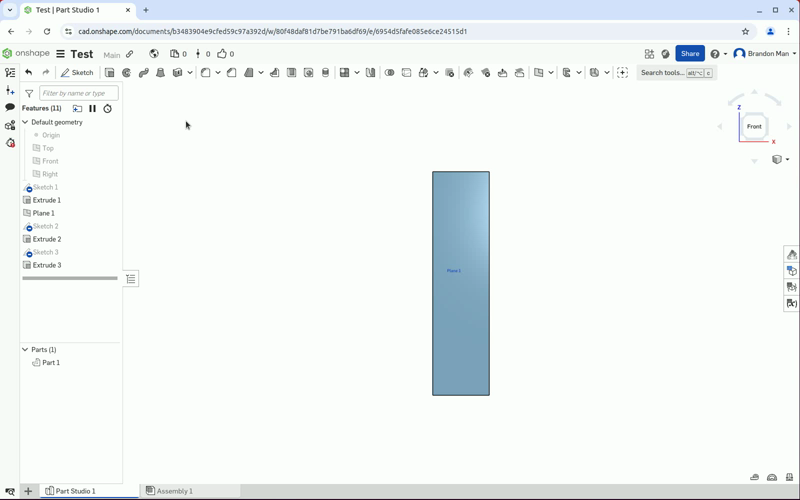
key(shift+h)
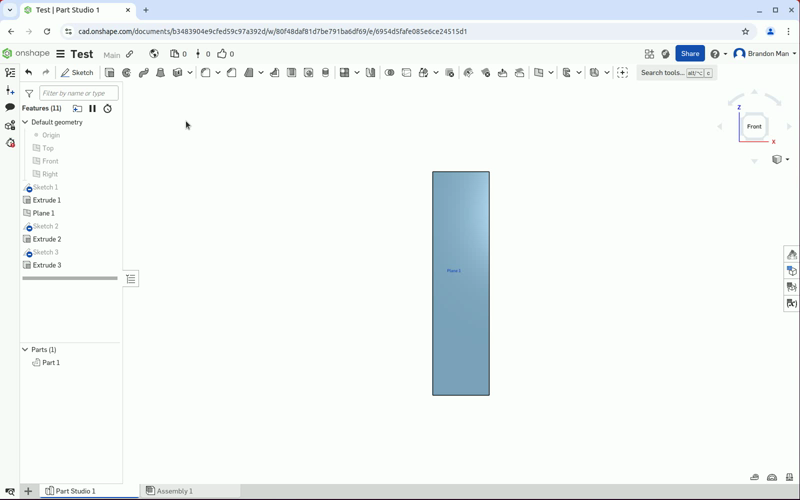
mouse_move(73, 189)
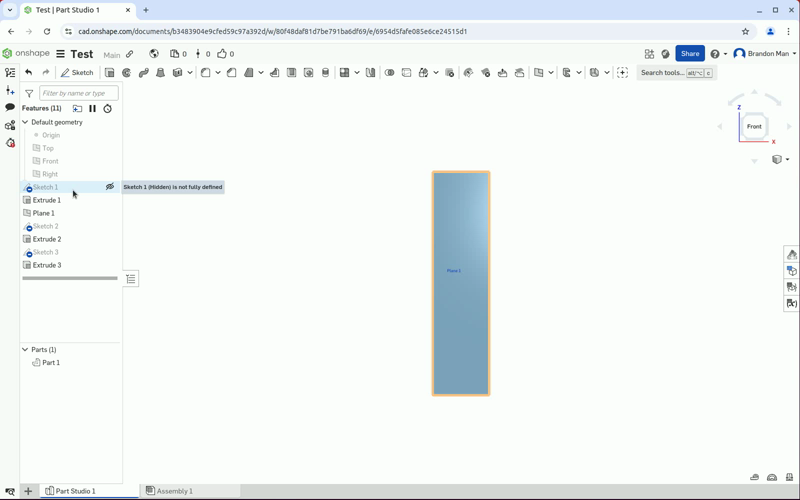
click(73, 189)
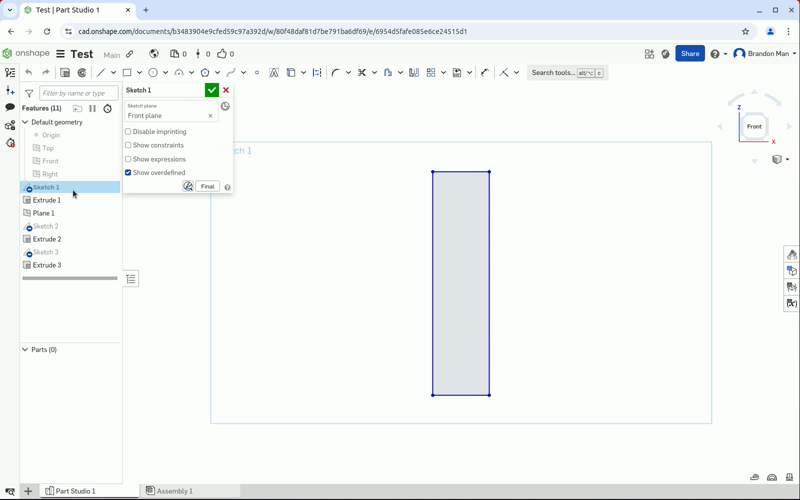
mouse_move(229, 92)
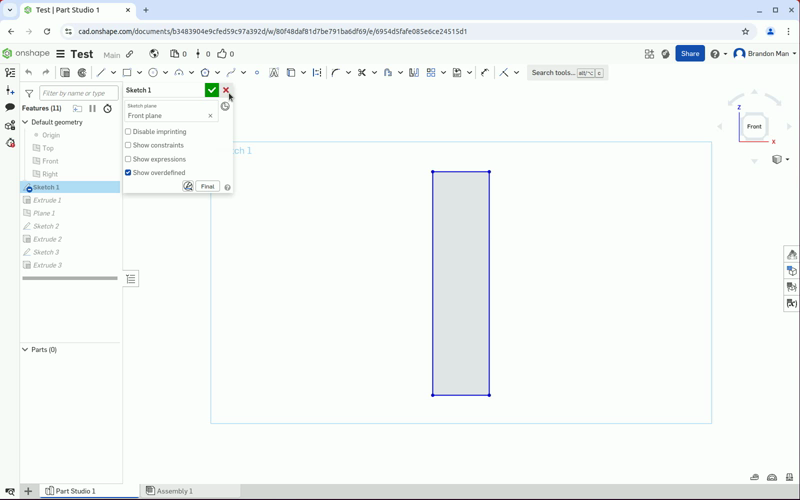
click(229, 92)
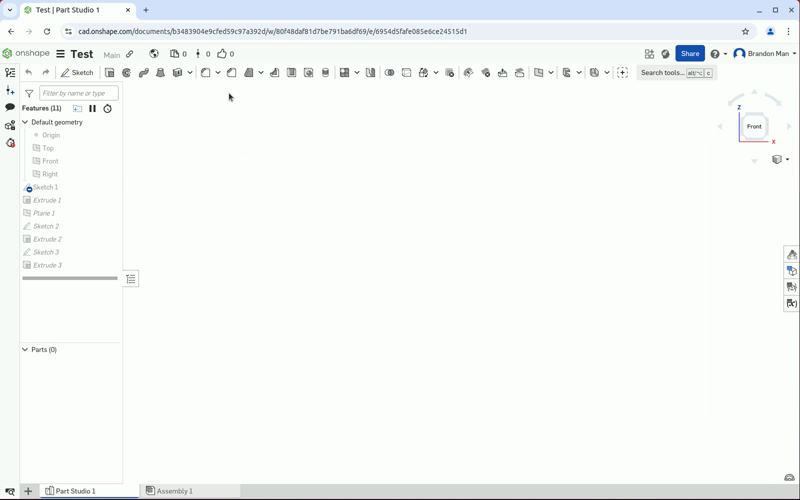
key(shift+s)
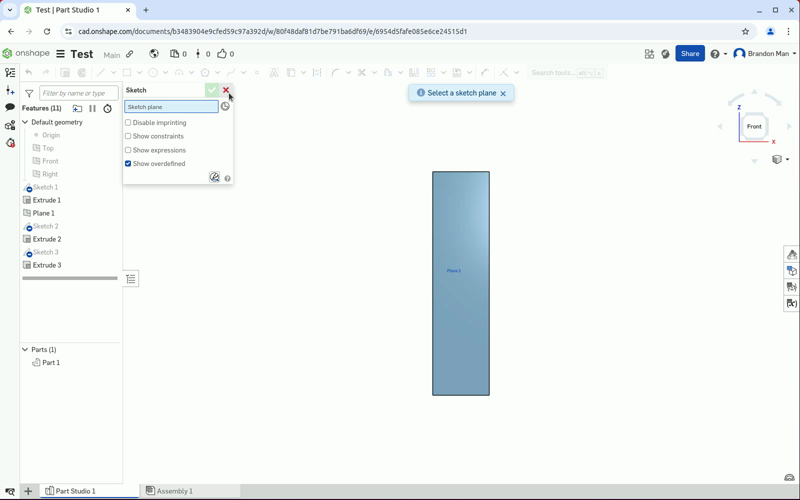
mouse_move(73, 215)
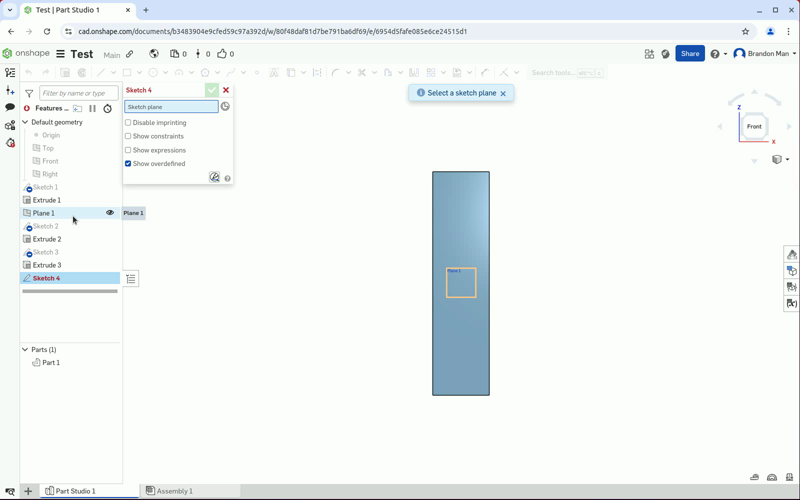
click(73, 215)
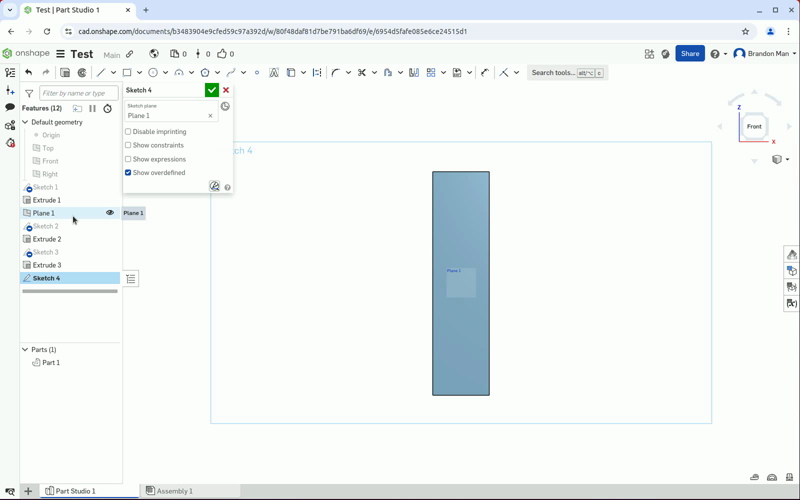
mouse_move(73, 352)
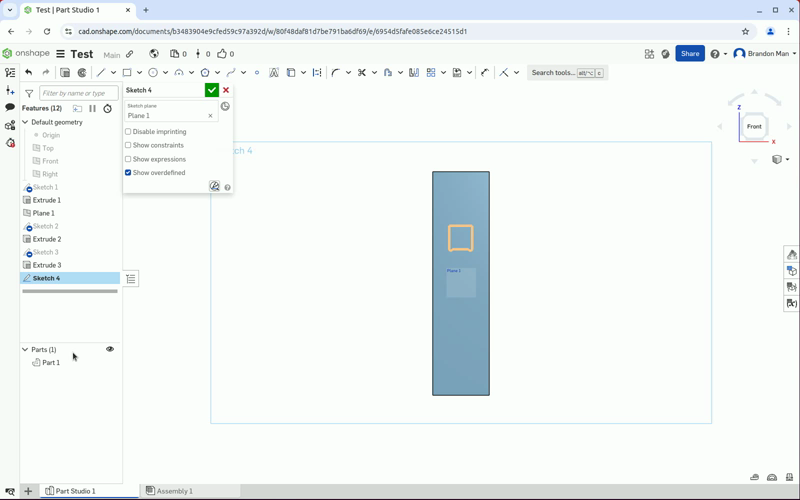
key(y)
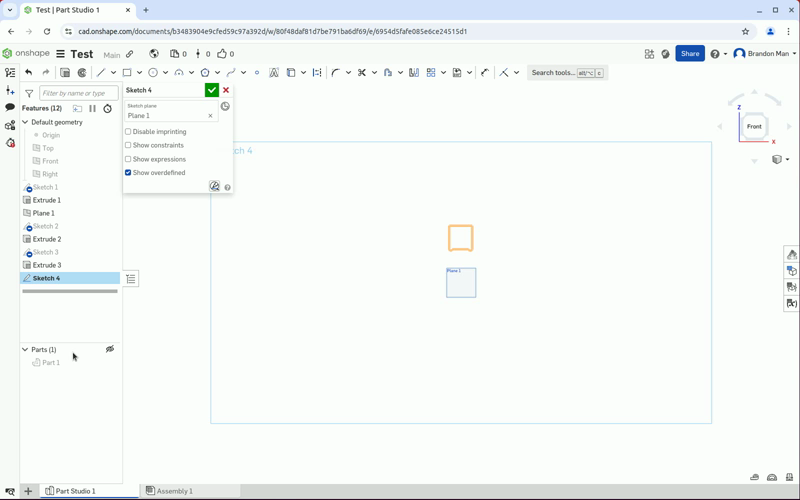
key(l)
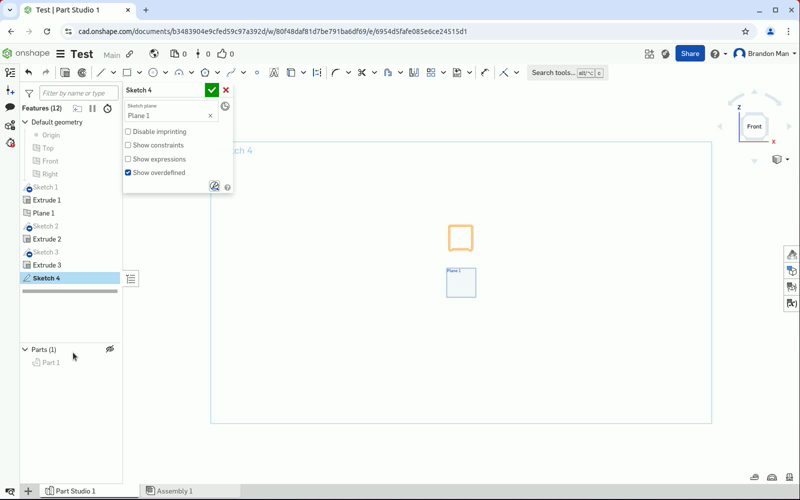
key_down(shift)
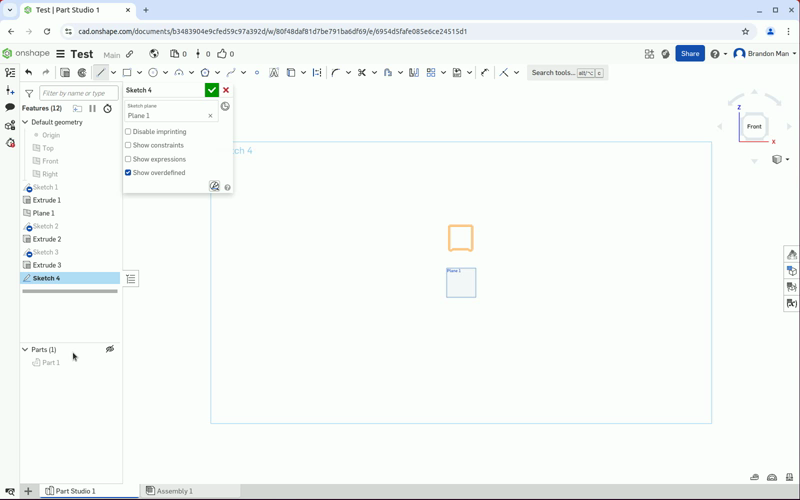
mouse_move(420, 215)
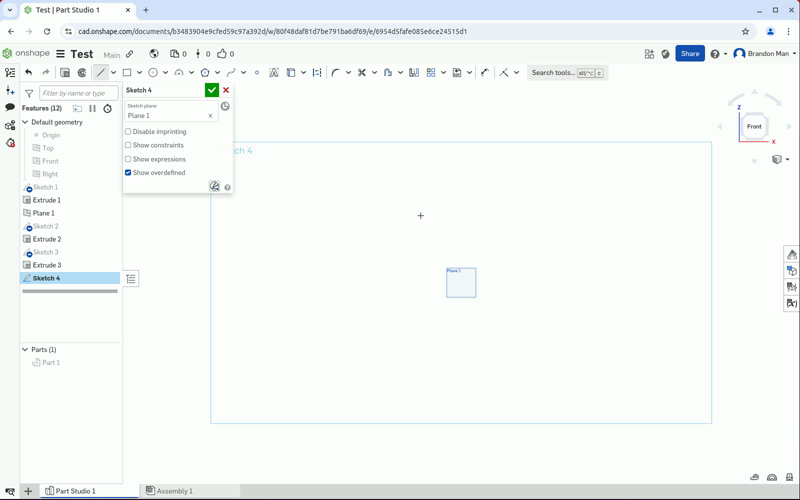
click(420, 215)
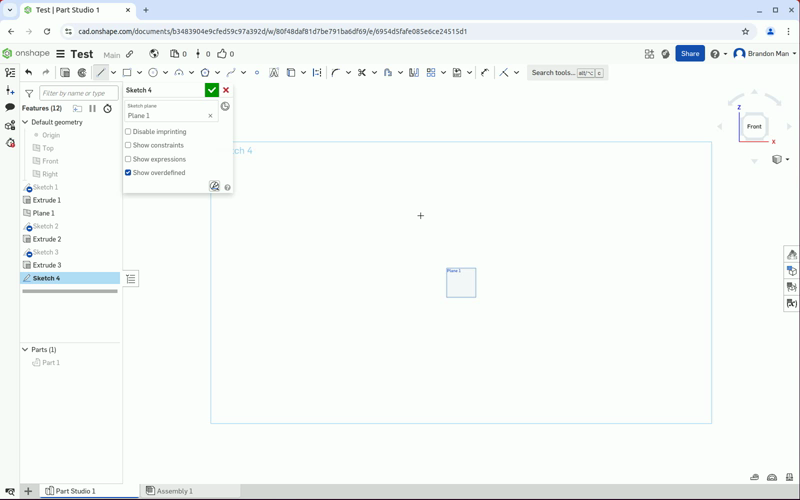
key_up(shift)
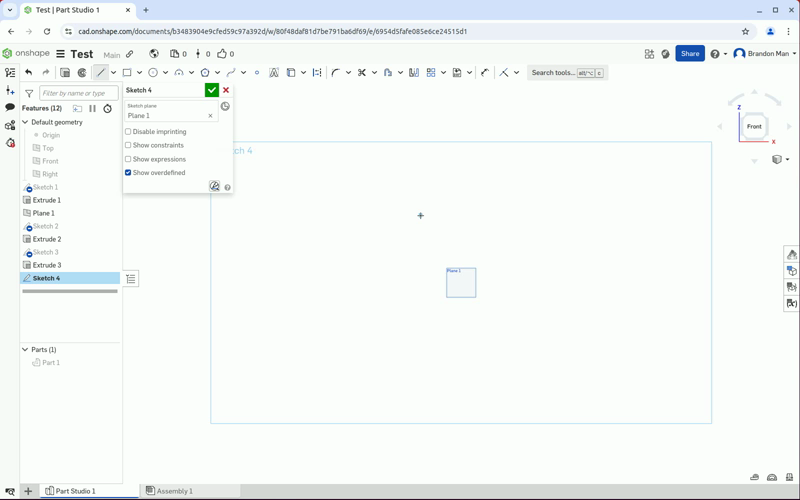
key_down(shift)
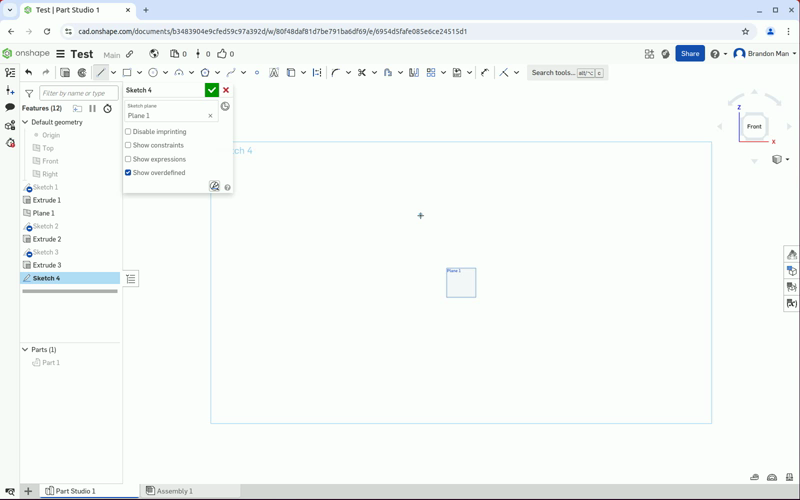
mouse_move(450, 215)
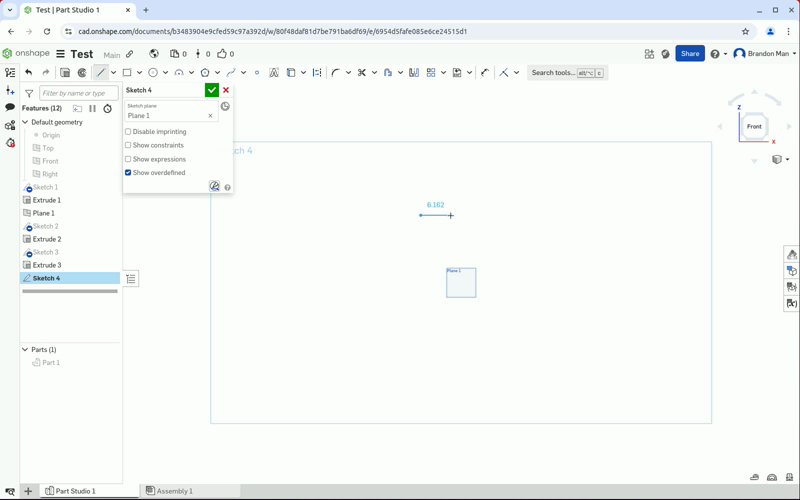
mouse_move(433, 215)
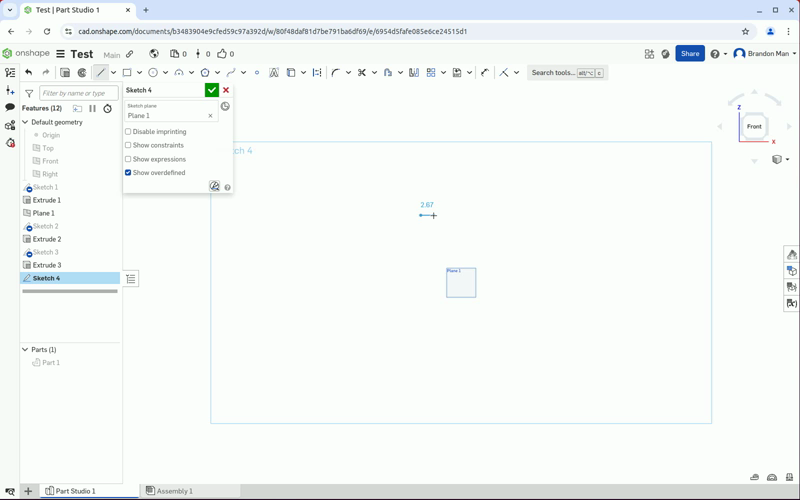
click(433, 215)
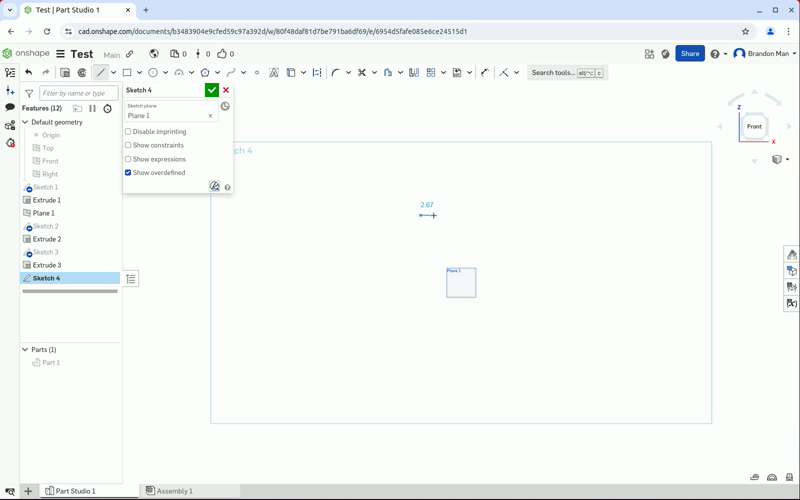
key_up(shift)
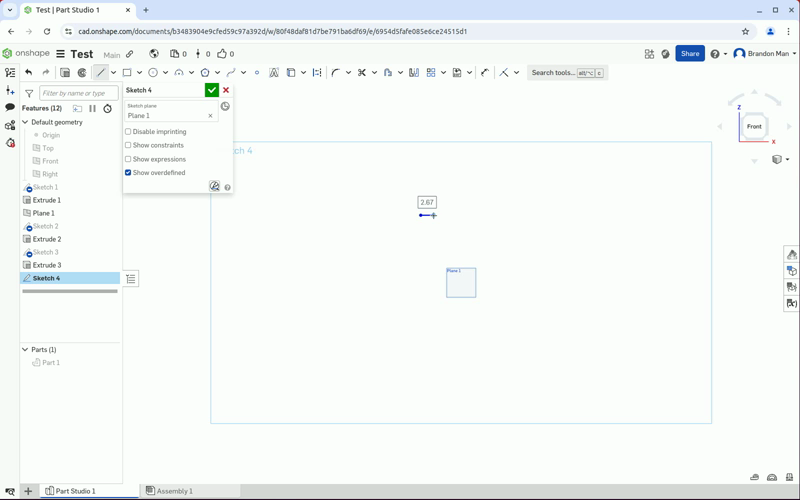
key_down(shift)
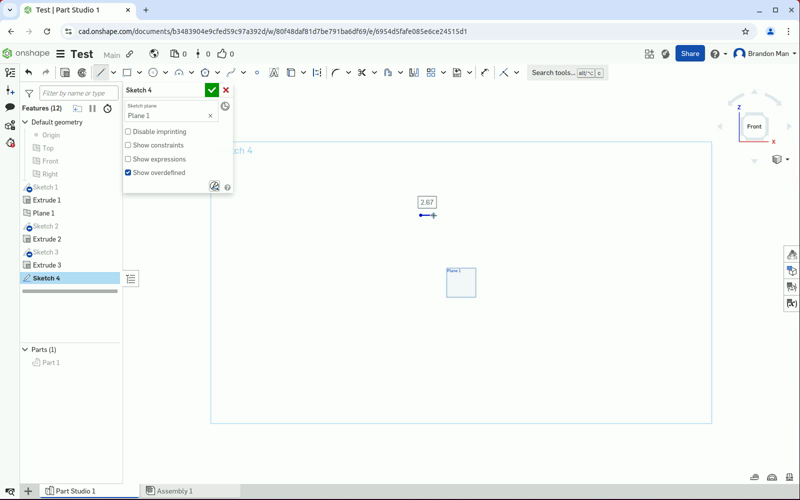
mouse_move(463, 215)
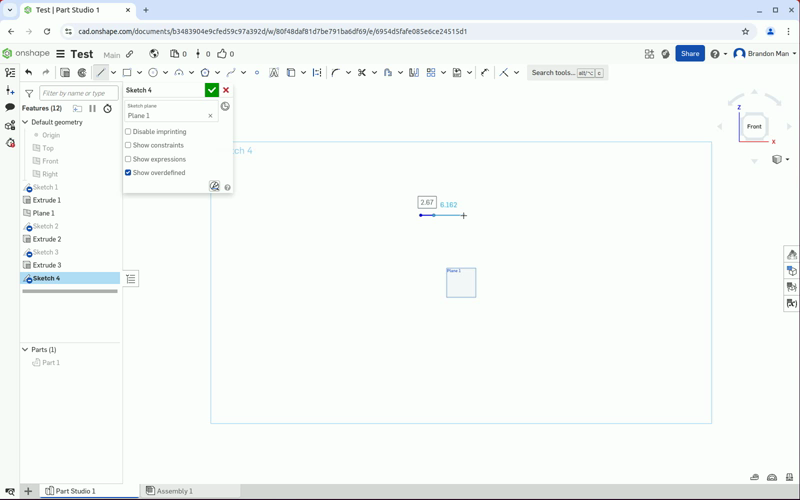
mouse_move(433, 202)
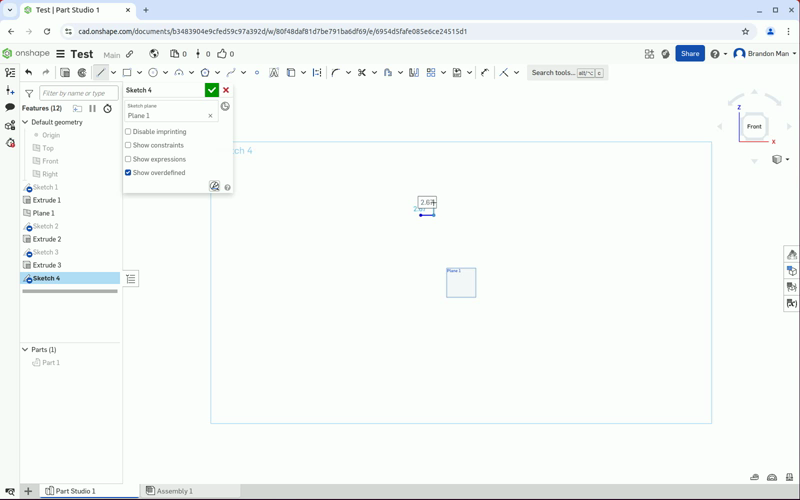
click(433, 202)
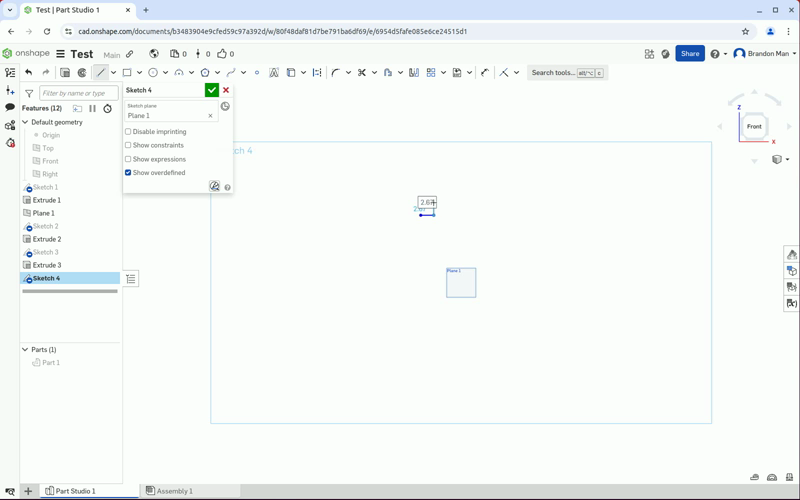
key_up(shift)
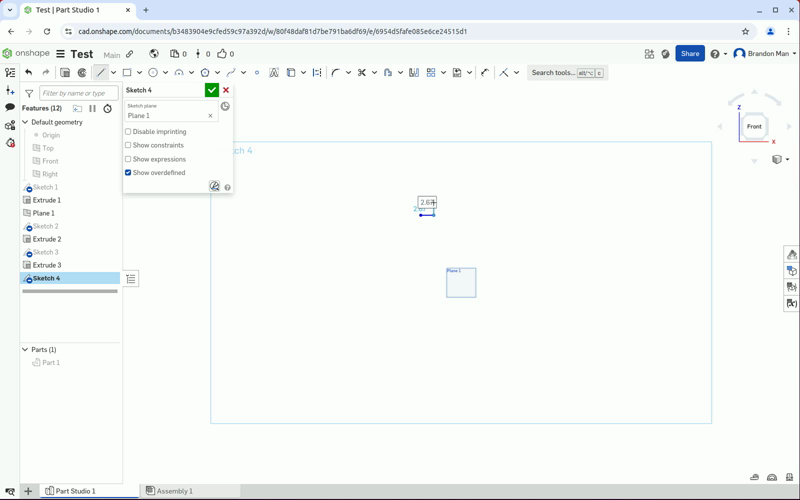
key_down(shift)
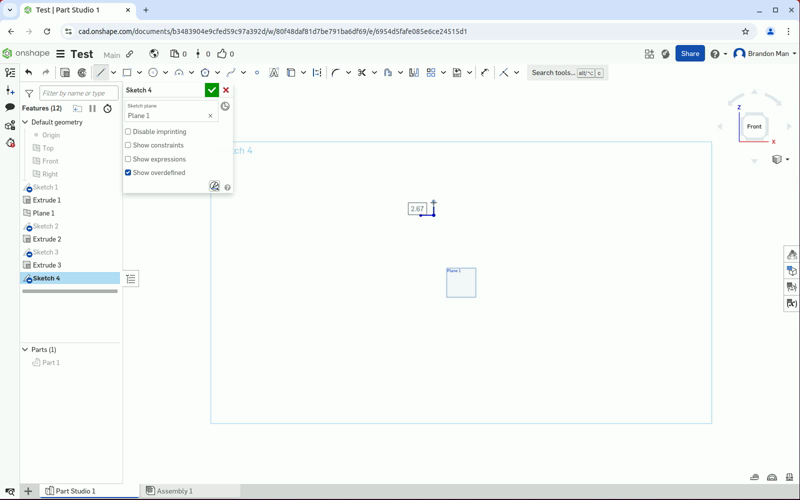
mouse_move(463, 202)
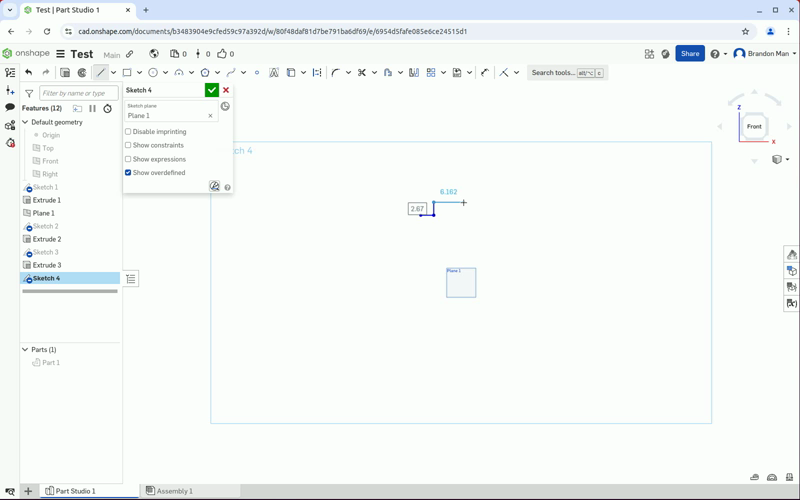
mouse_move(420, 202)
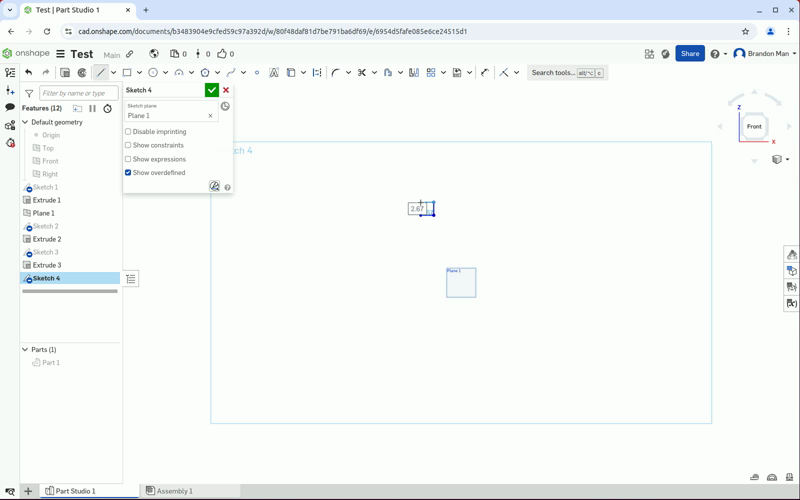
click(420, 202)
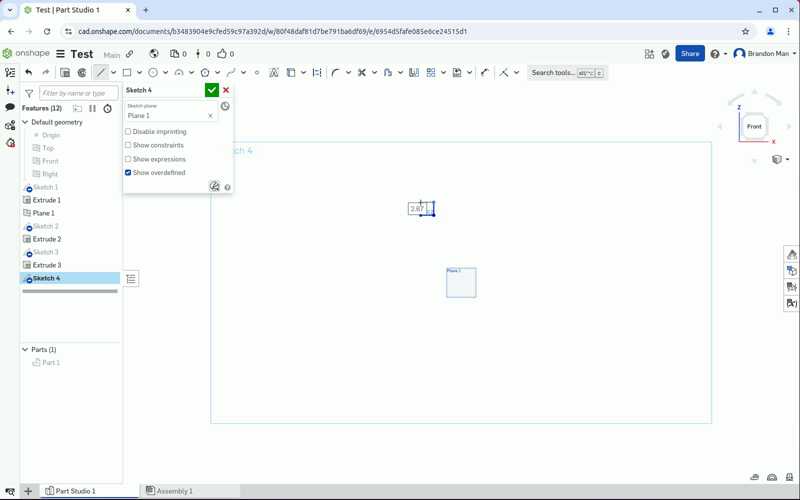
key_up(shift)
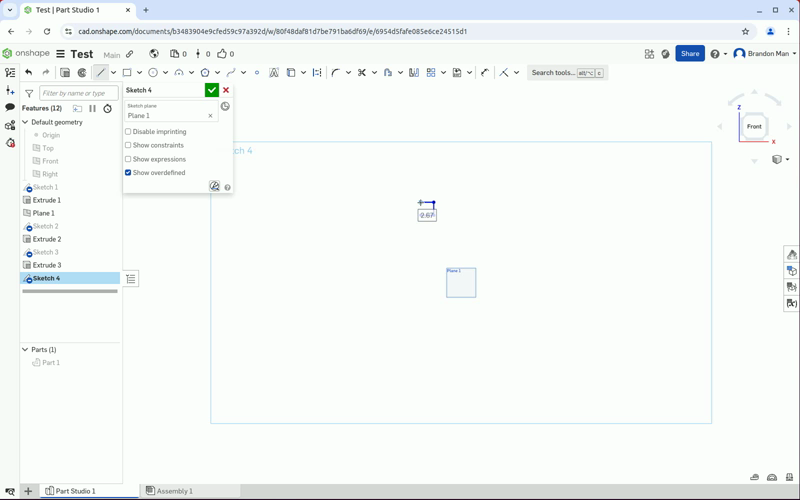
mouse_move(450, 202)
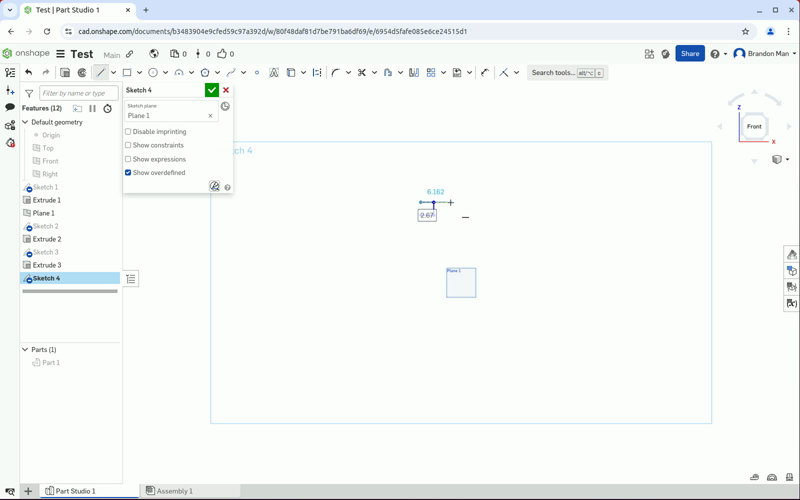
key_down(shift)
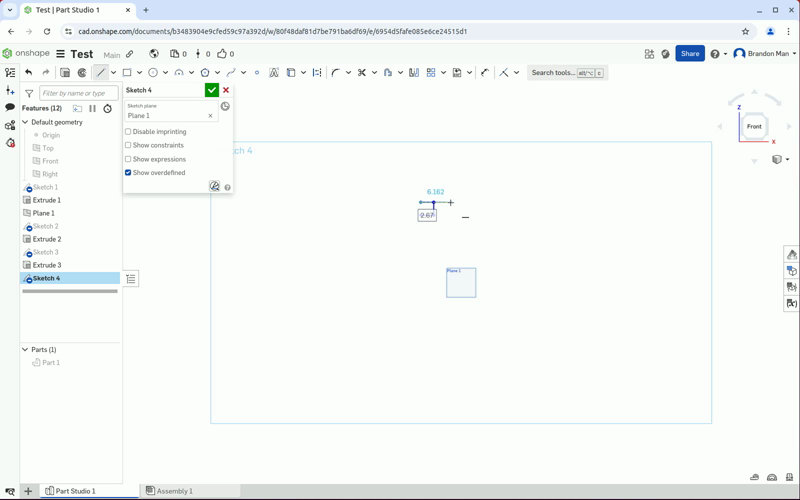
mouse_move(420, 215)
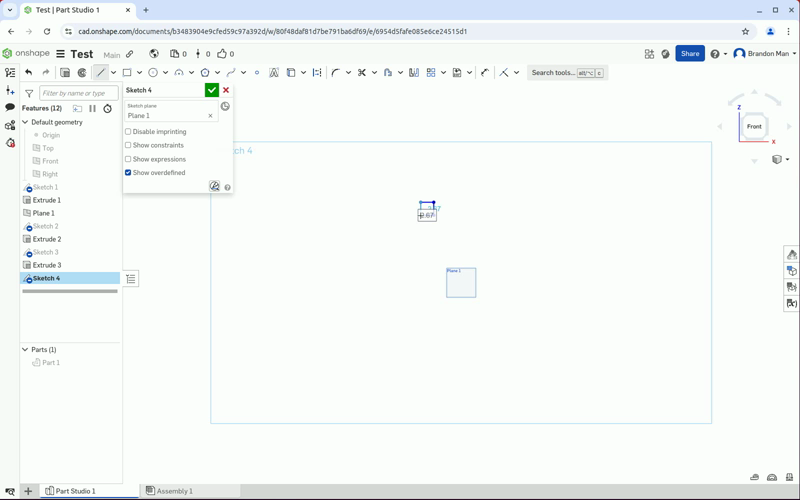
key_up(shift)
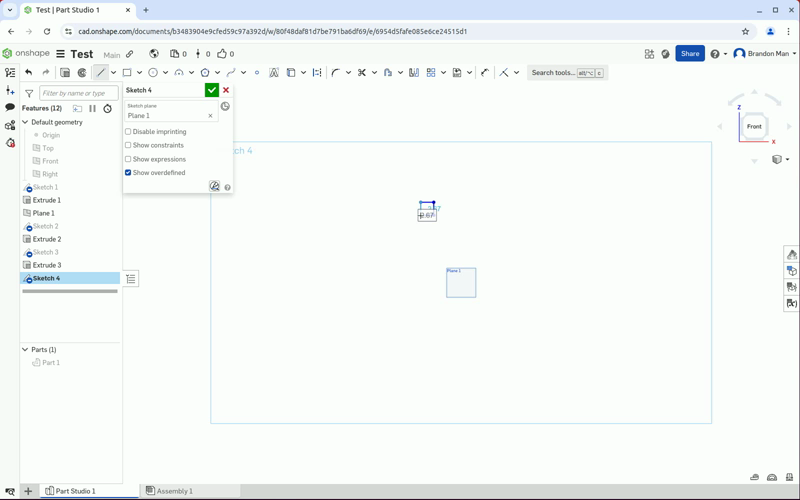
click(420, 215)
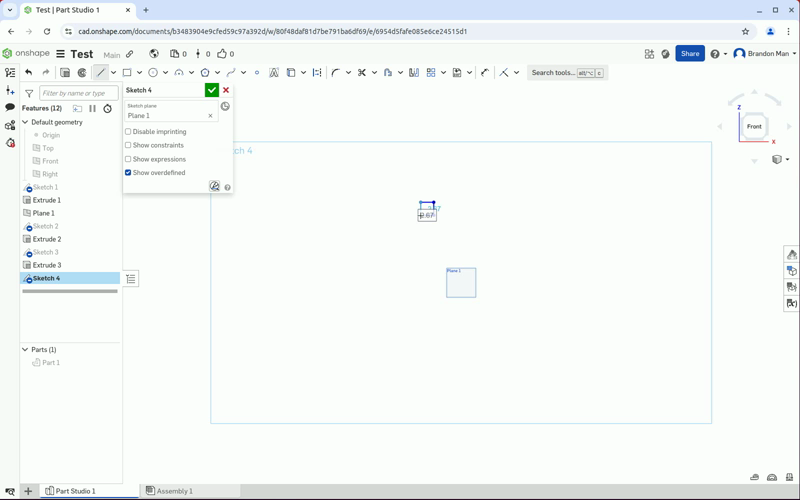
key(esc)
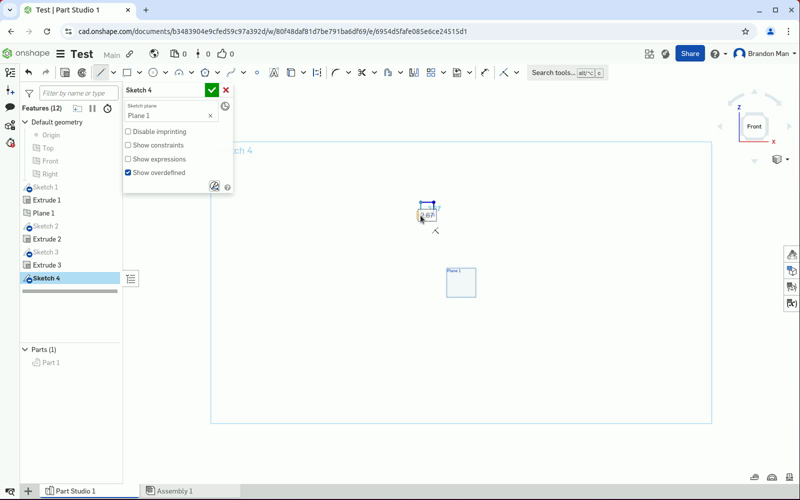
mouse_move(428, 214)
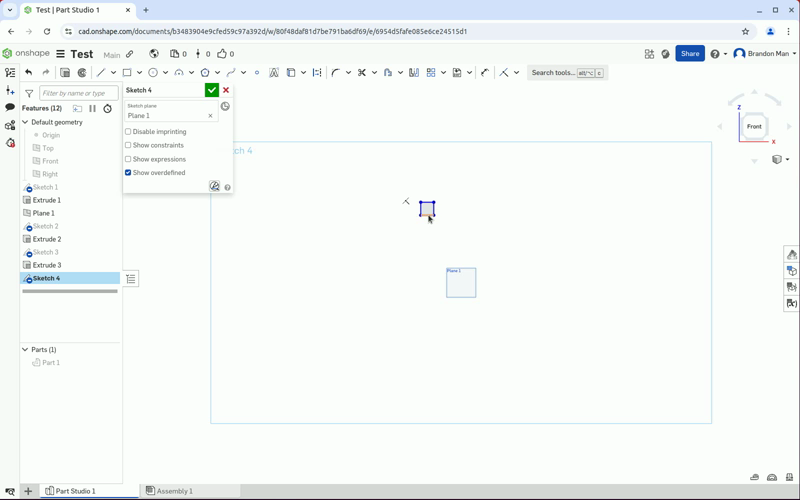
scroll(6)
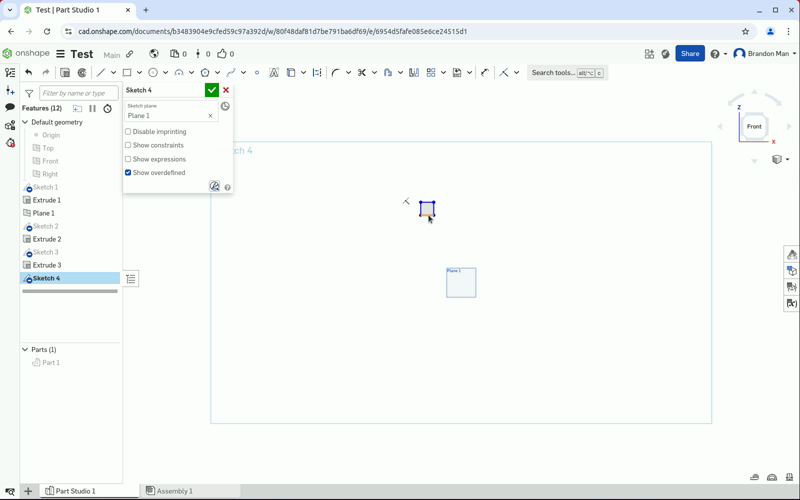
scroll(6)
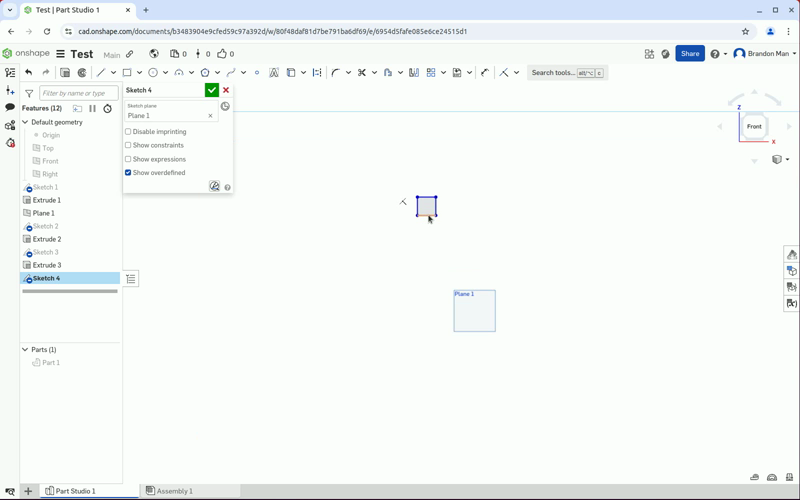
scroll(6)
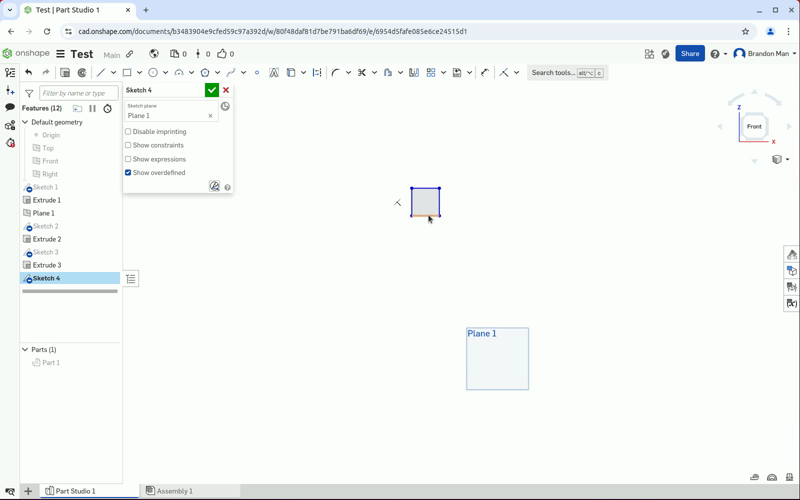
scroll(6)
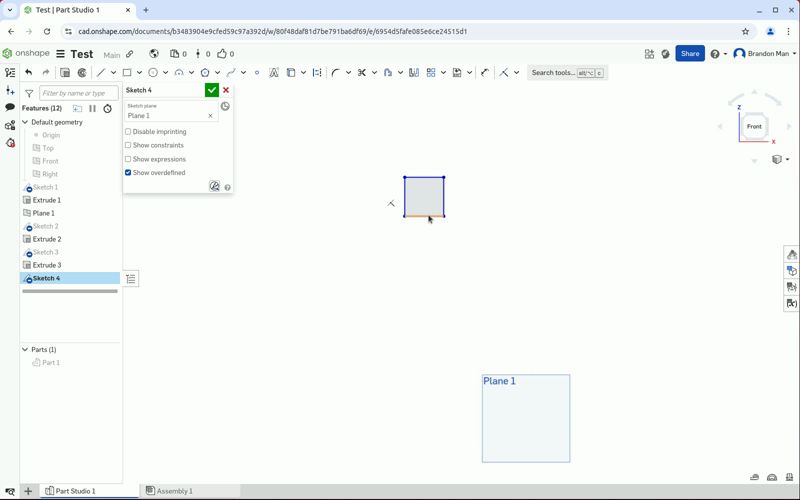
scroll(6)
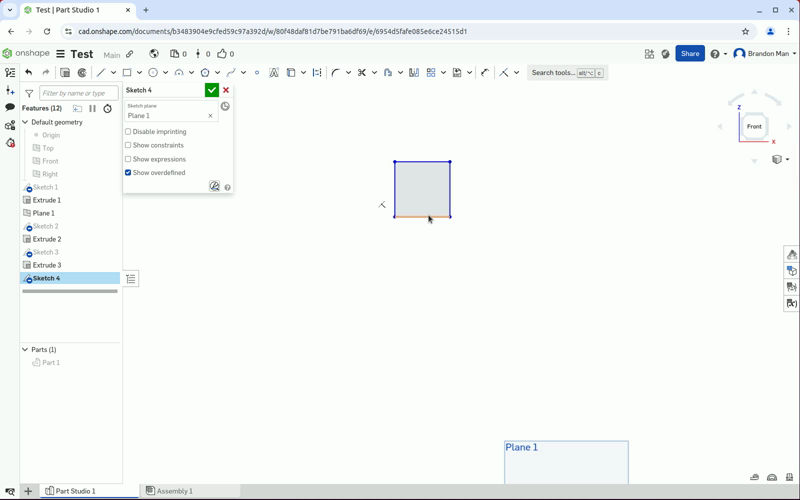
scroll(6)
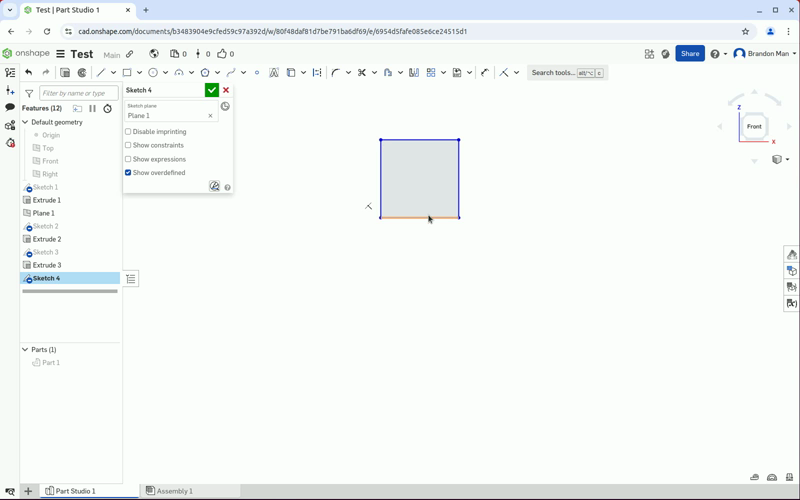
scroll(6)
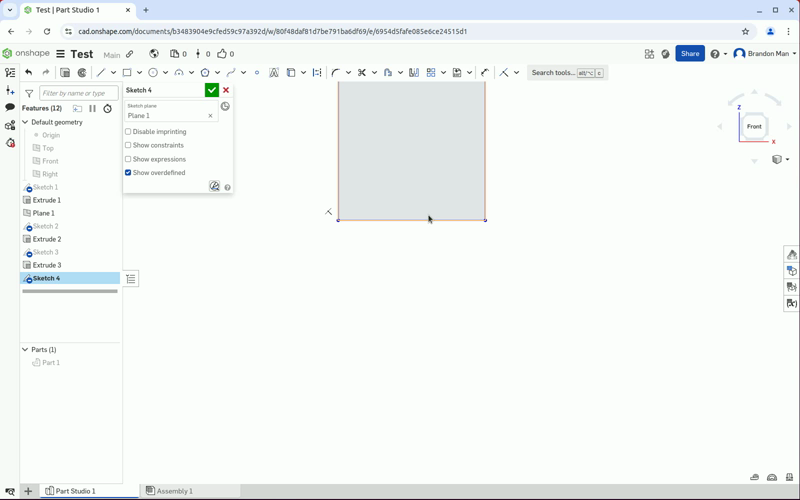
click(428, 214)
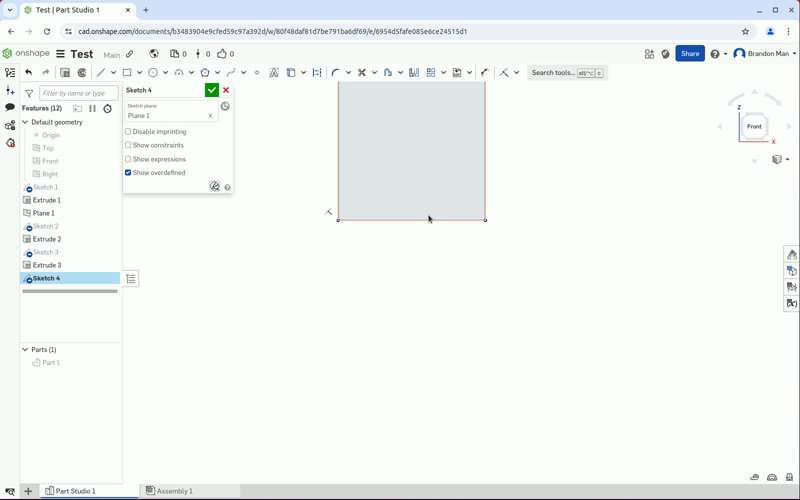
scroll(-6)
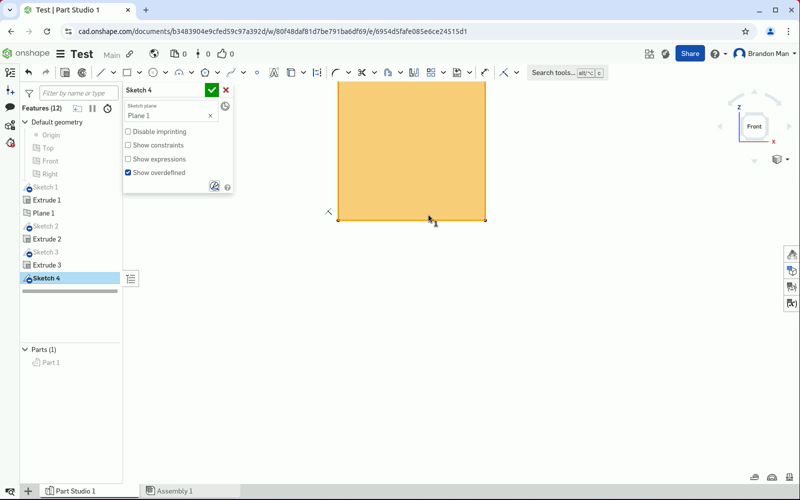
scroll(-6)
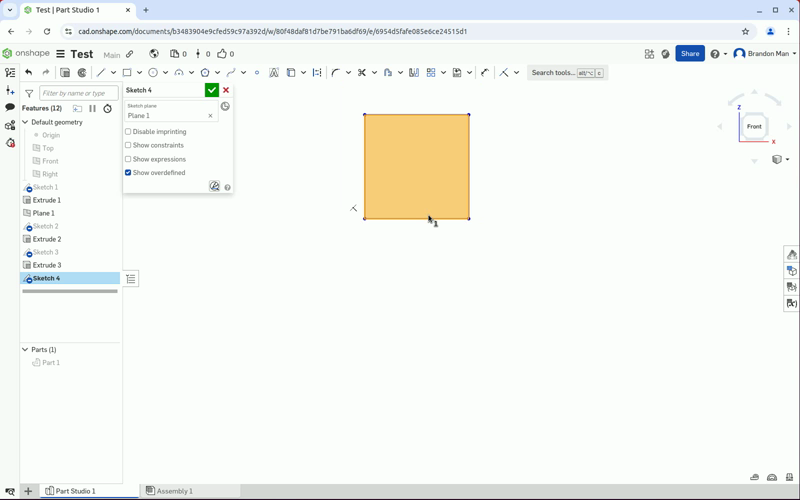
scroll(-6)
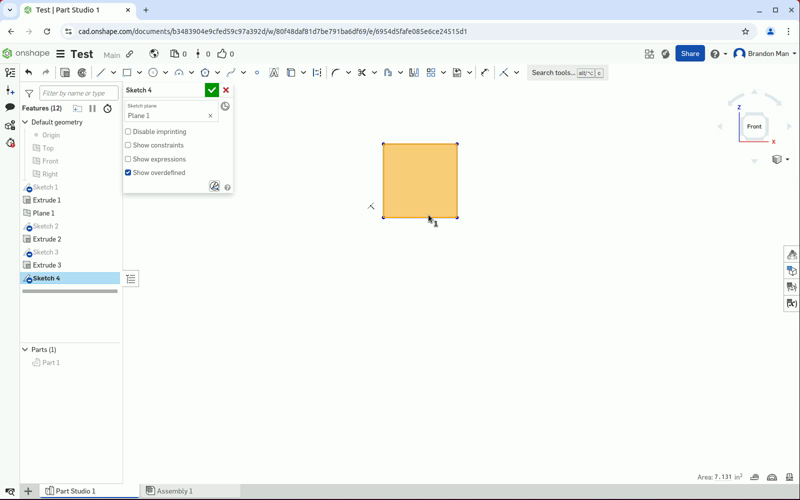
scroll(-6)
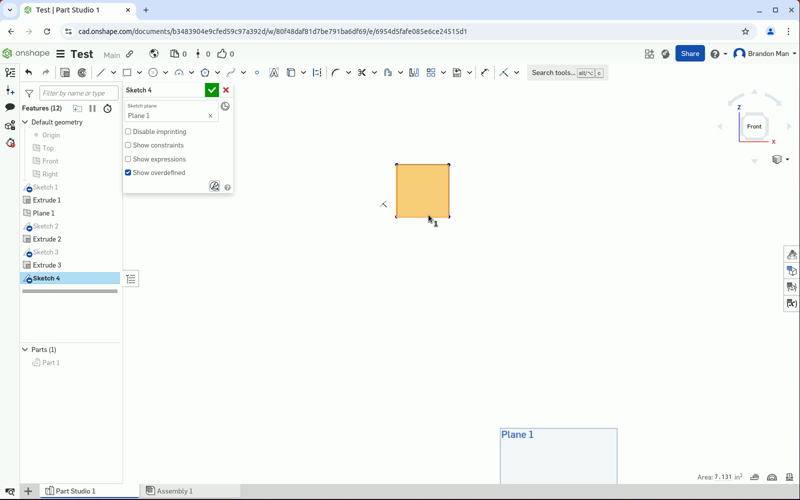
scroll(-6)
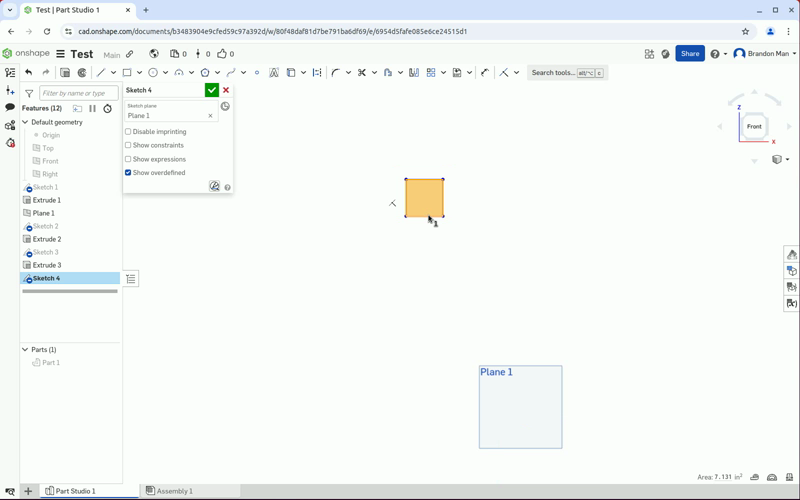
scroll(-6)
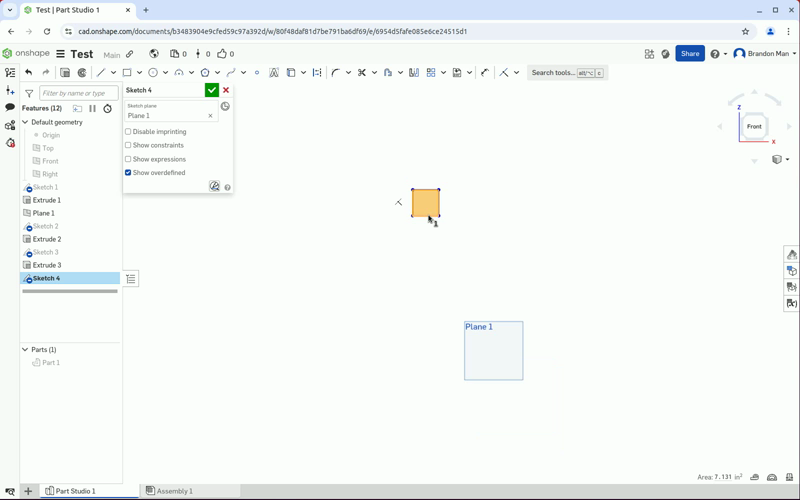
scroll(-6)
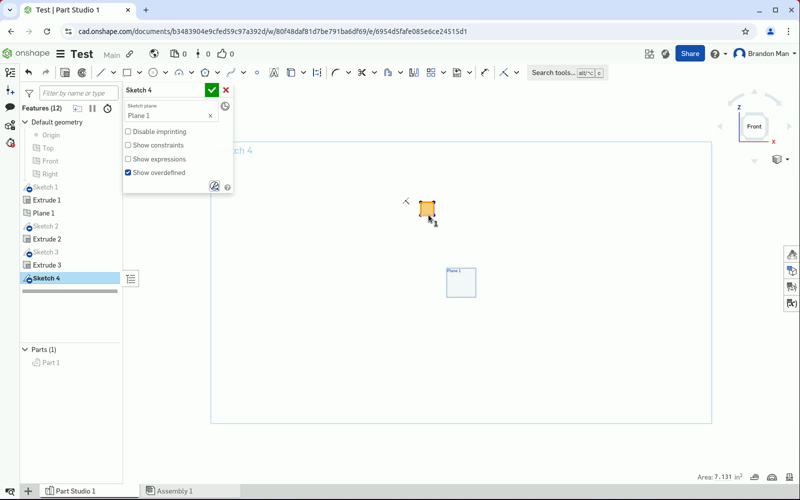
mouse_move(73, 352)
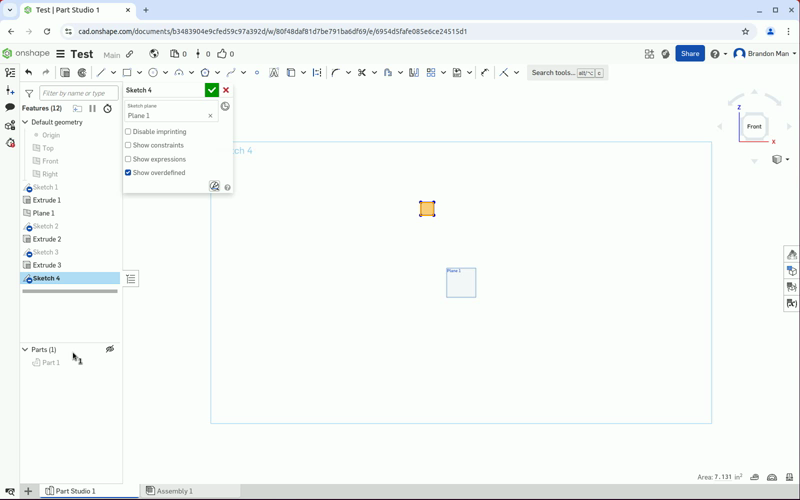
key(shift+y)
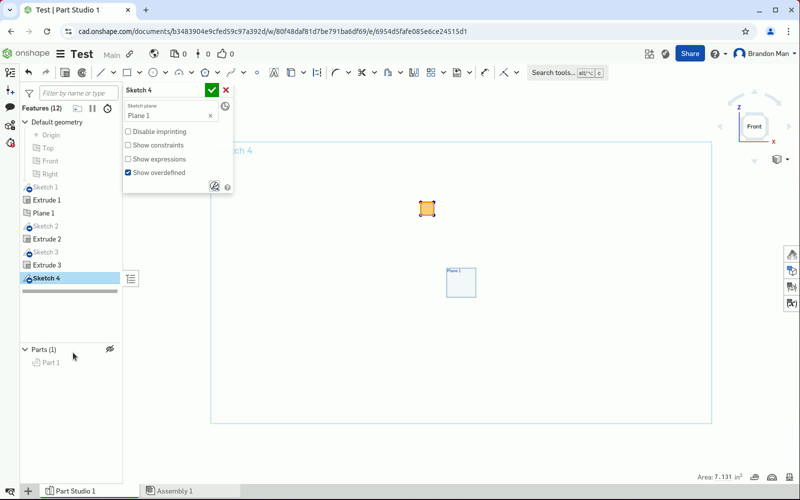
key(shift+e)
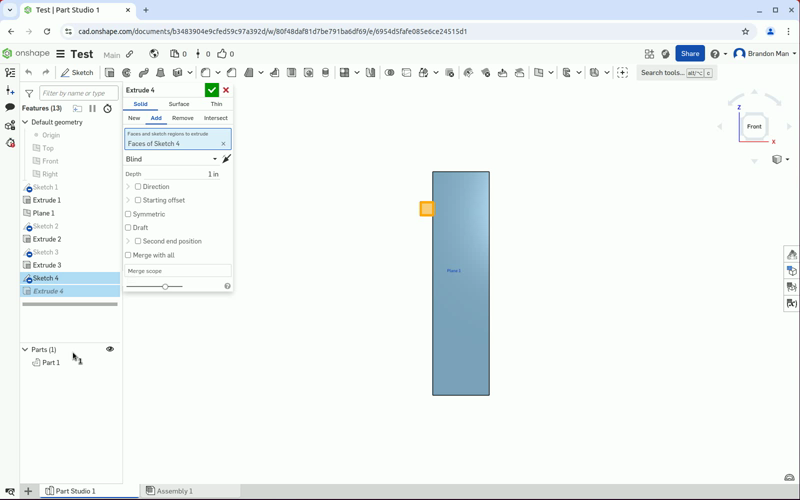
mouse_move(143, 106)
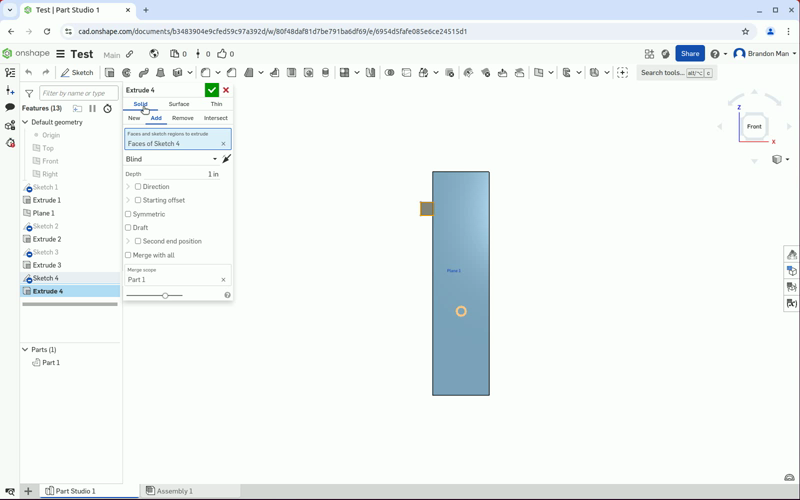
click(143, 106)
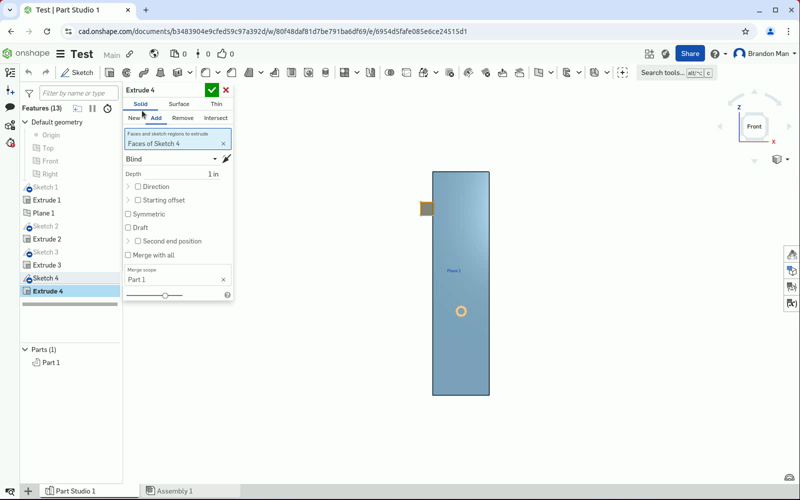
mouse_move(137, 120)
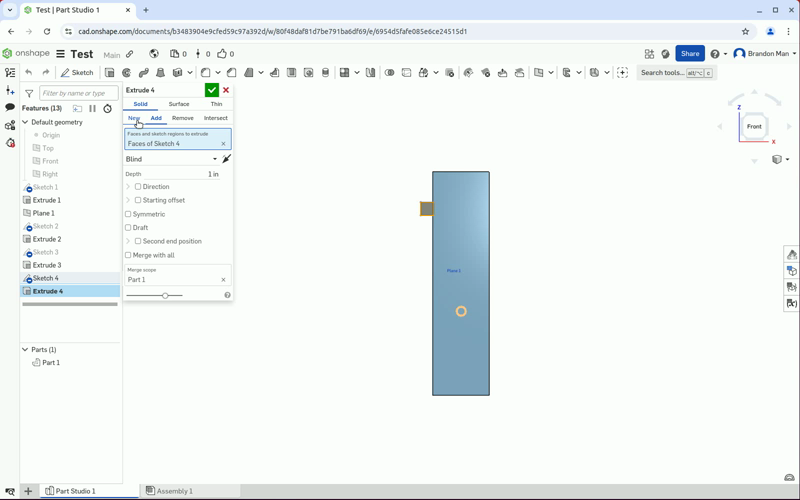
click(137, 120)
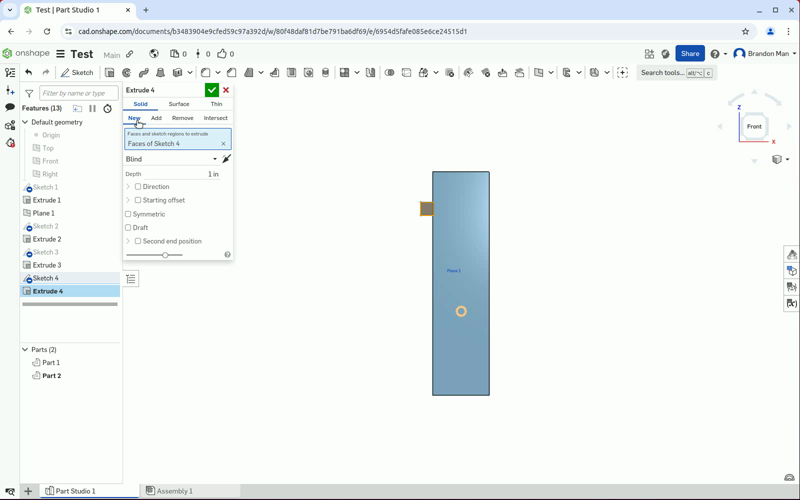
key(tab, 4)
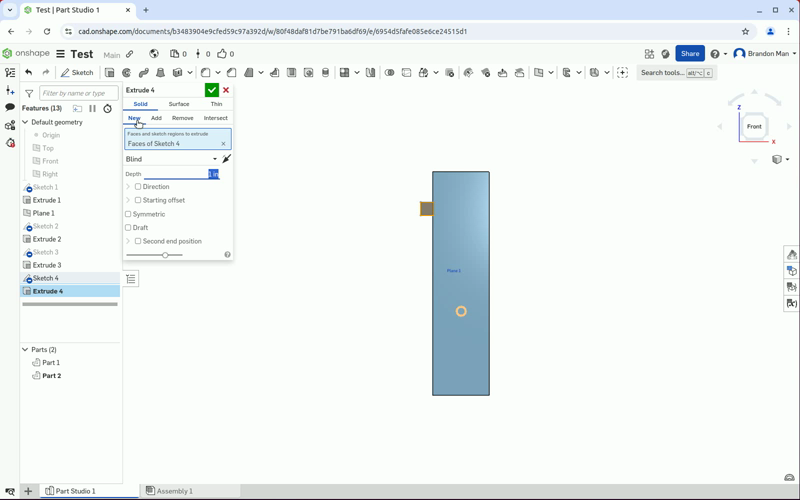
text(-2.407)
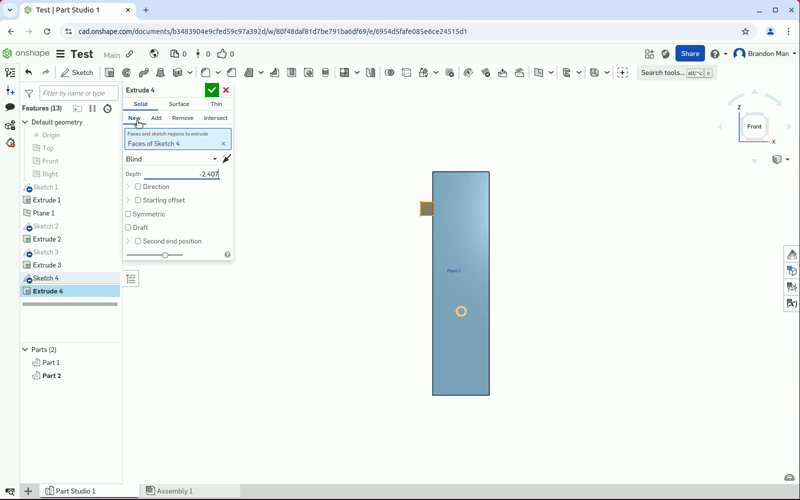
key(enter)
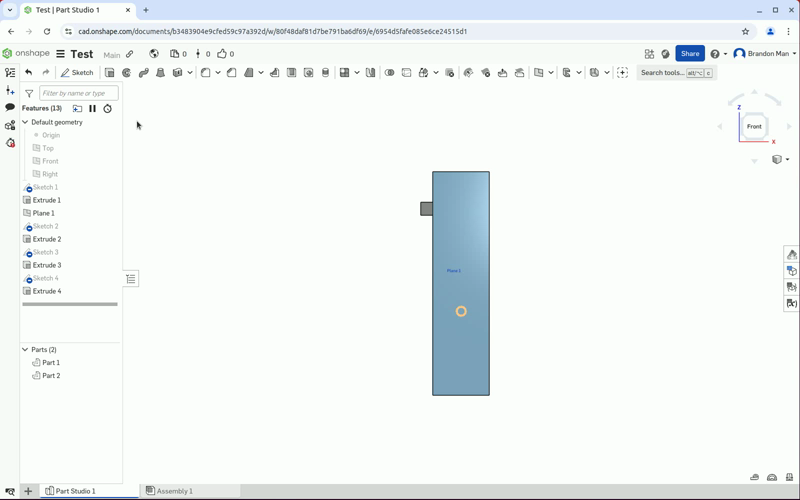
key(shift+h)
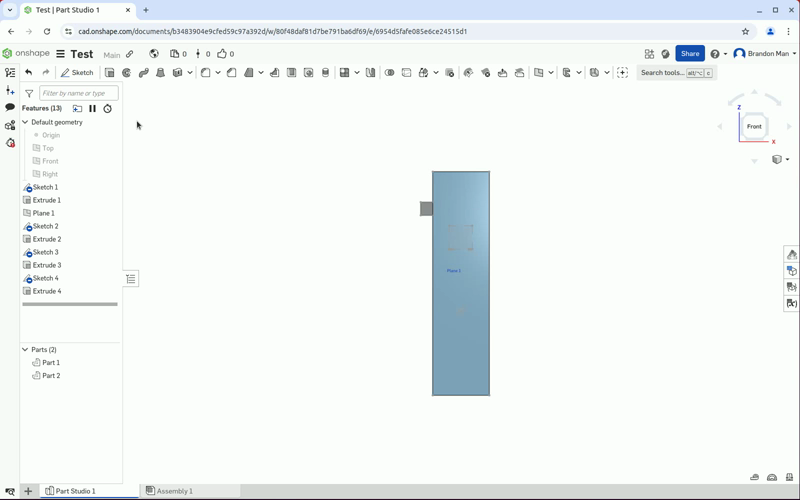
key(shift+h)
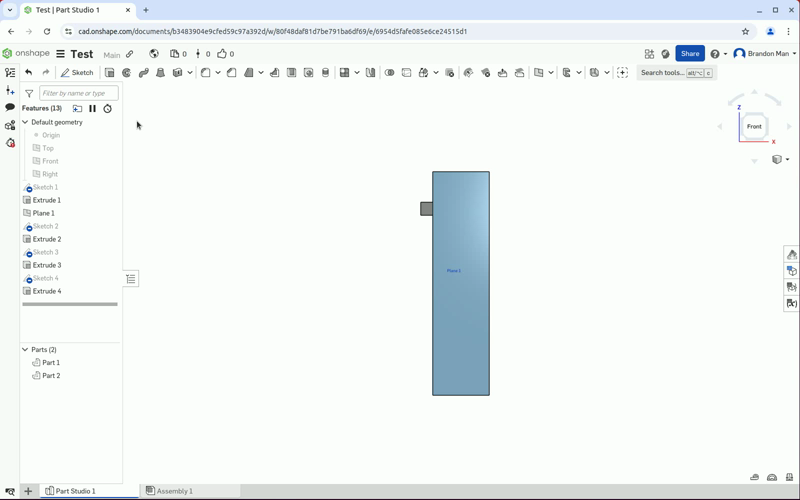
mouse_move(73, 189)
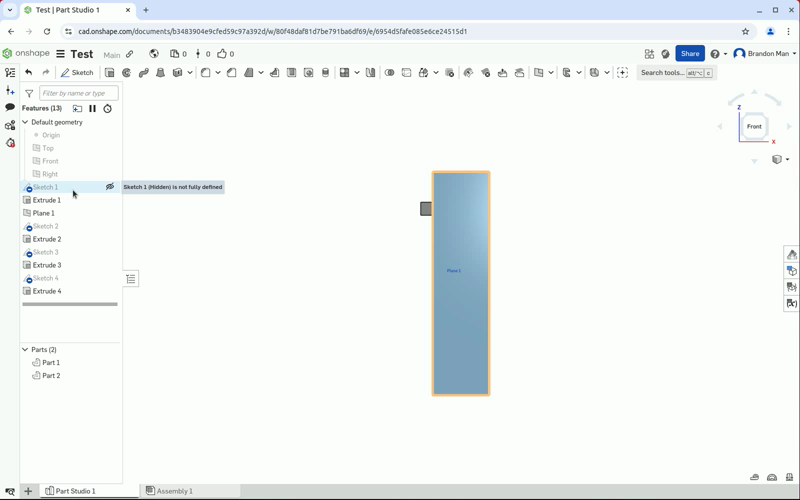
click(73, 189)
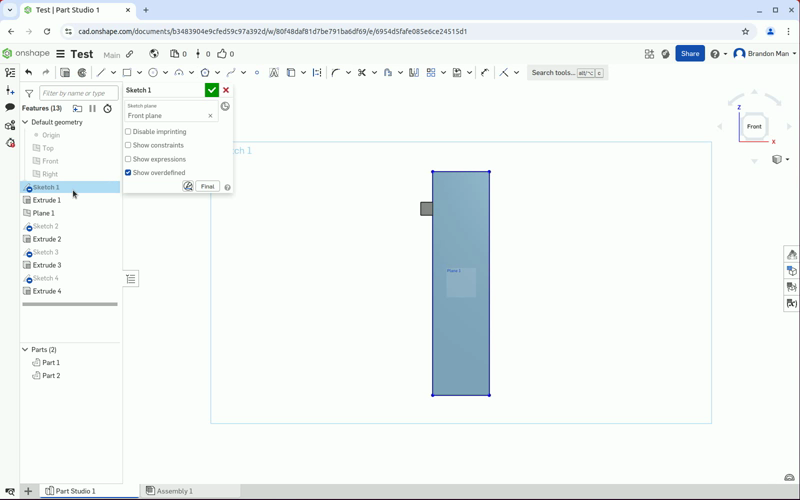
mouse_move(229, 92)
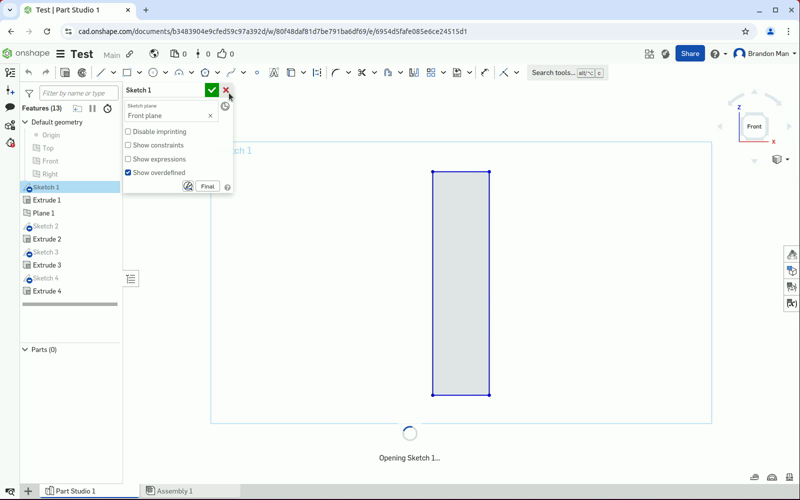
click(229, 92)
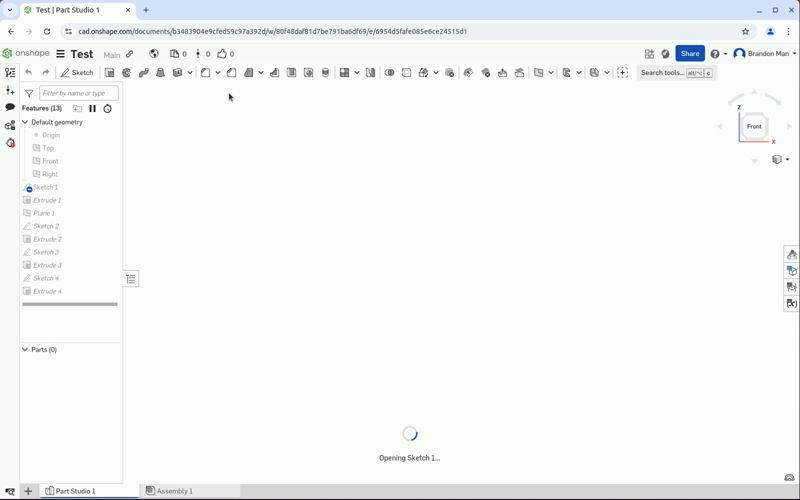
key(shift+s)
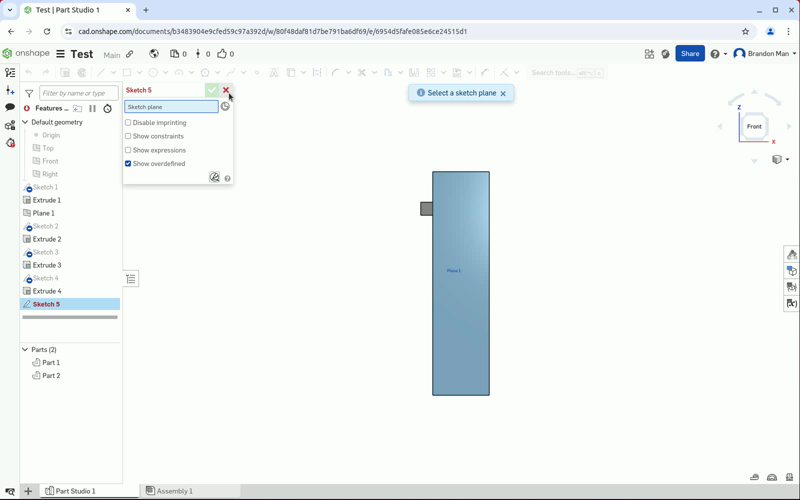
mouse_move(73, 215)
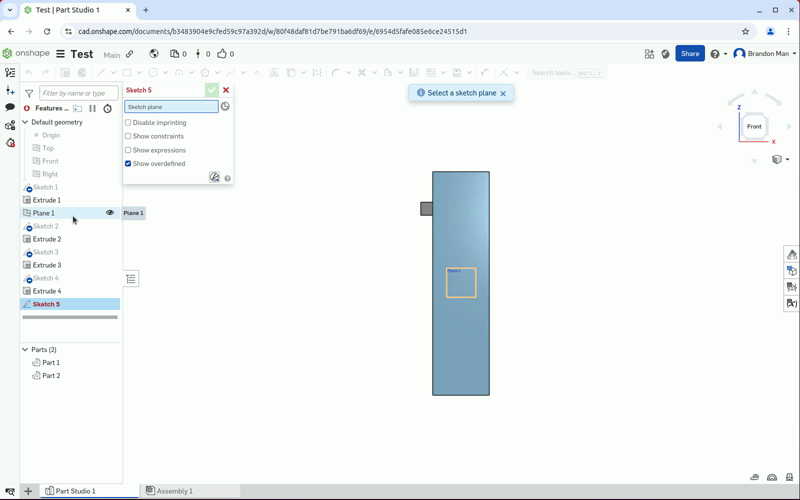
click(73, 215)
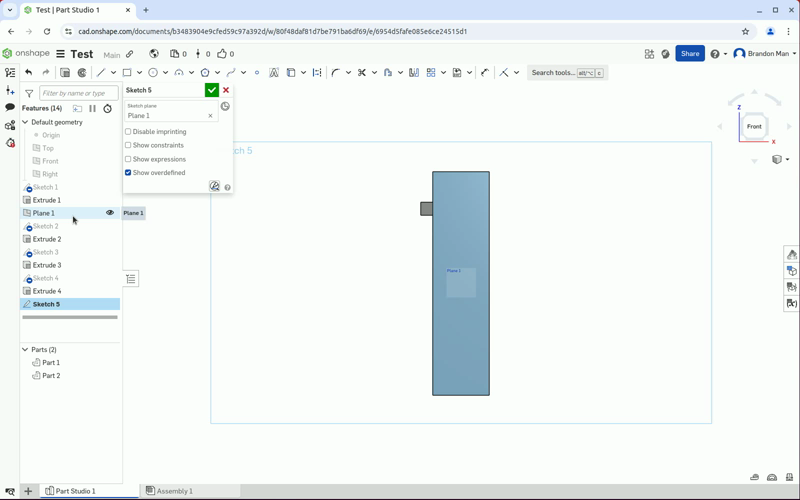
mouse_move(73, 352)
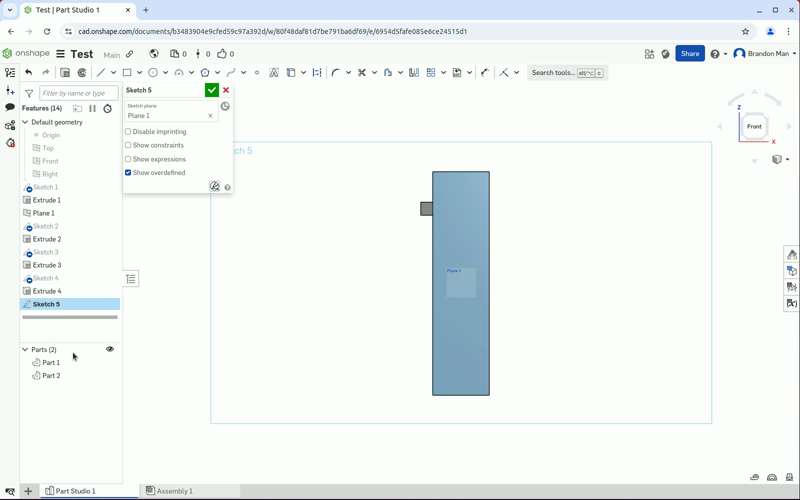
key(y)
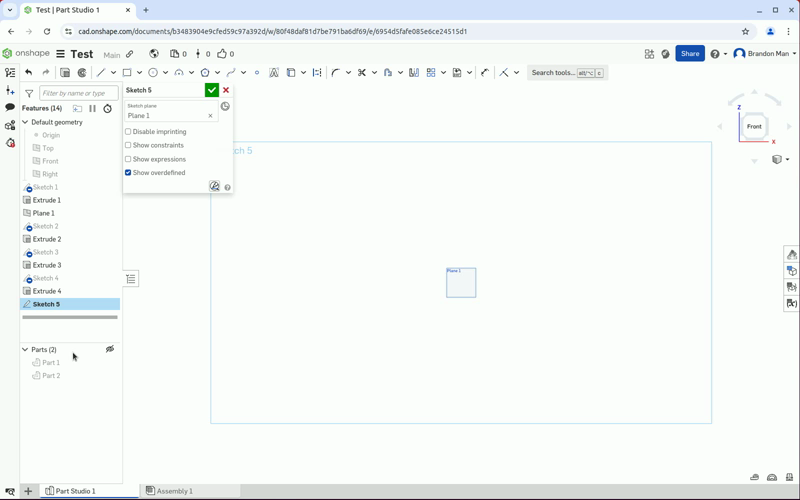
key(l)
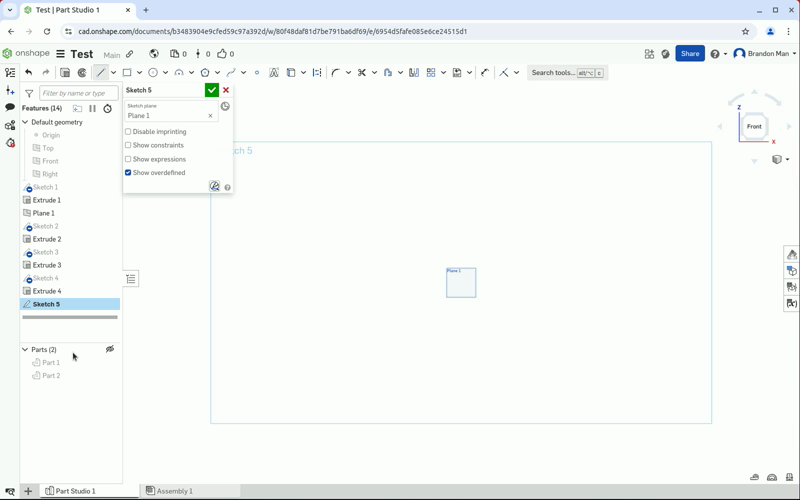
key_down(shift)
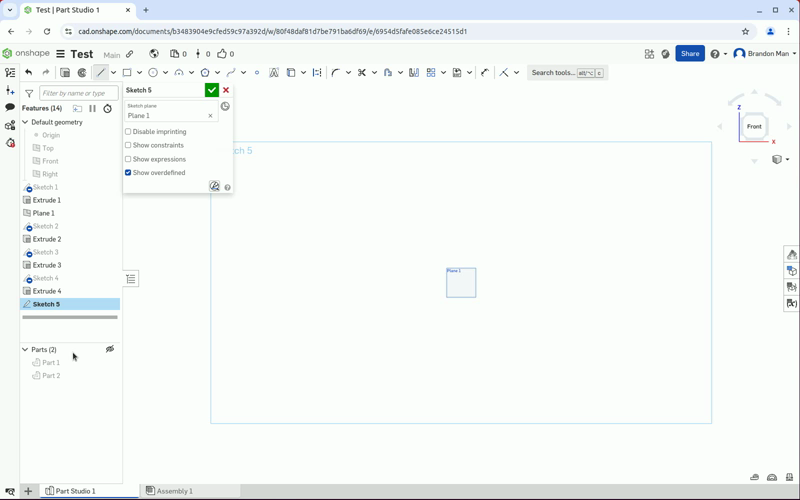
mouse_move(489, 215)
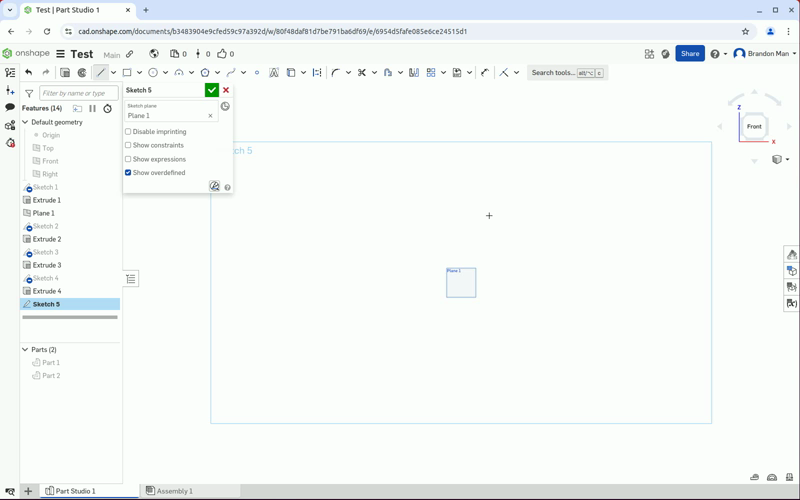
click(489, 215)
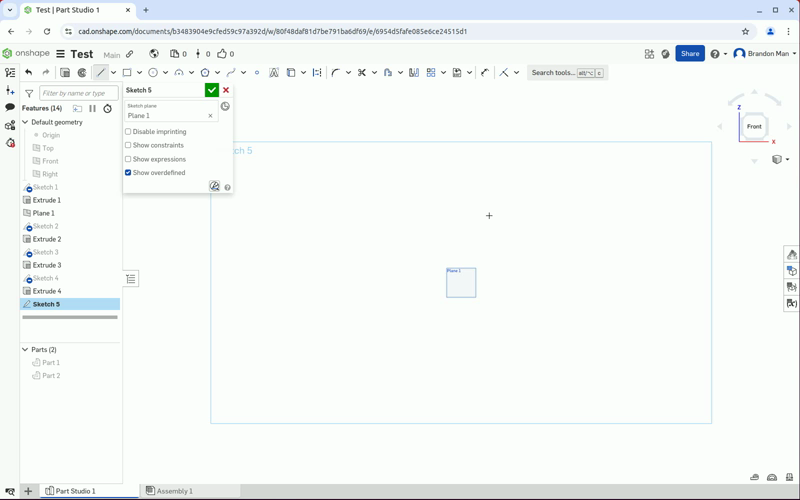
key_up(shift)
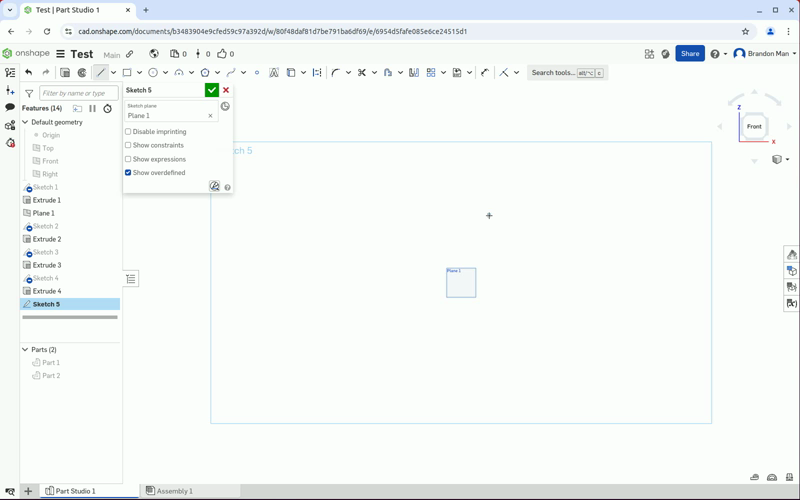
key_down(shift)
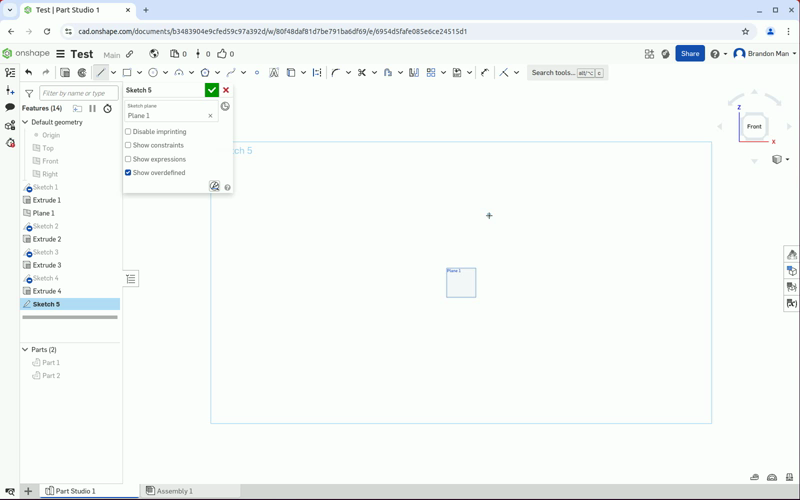
mouse_move(519, 215)
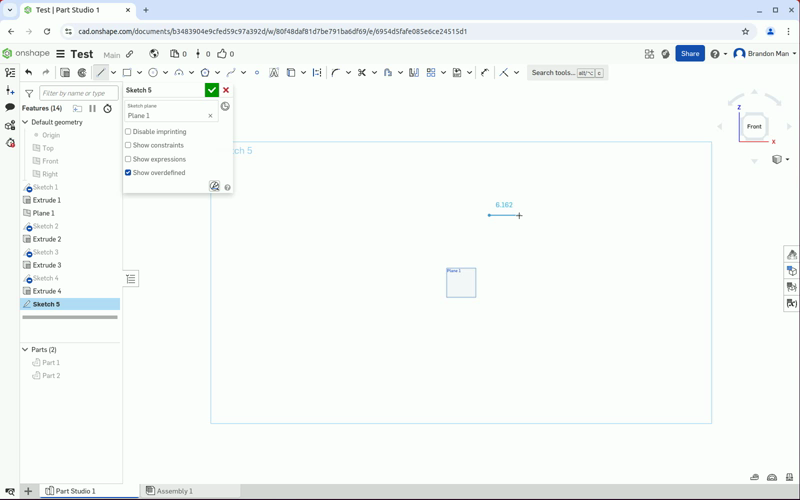
mouse_move(501, 215)
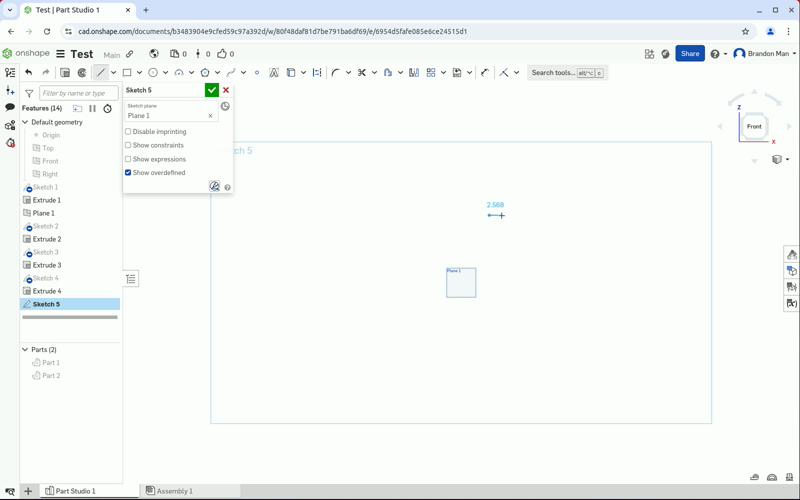
click(501, 215)
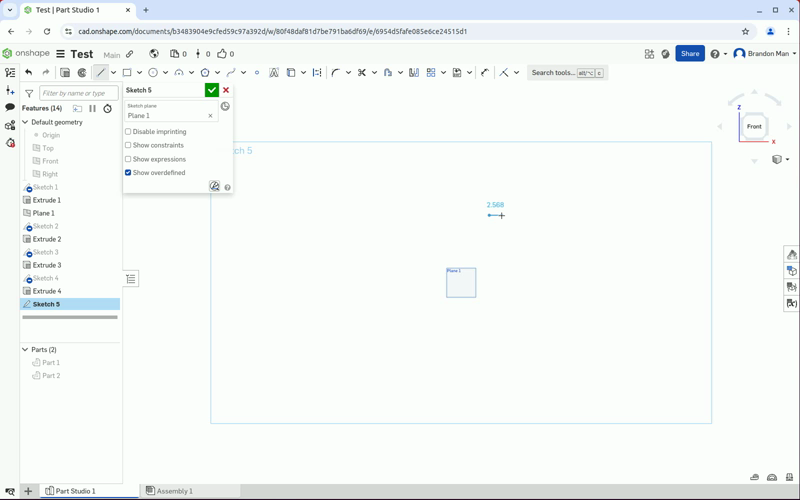
key_up(shift)
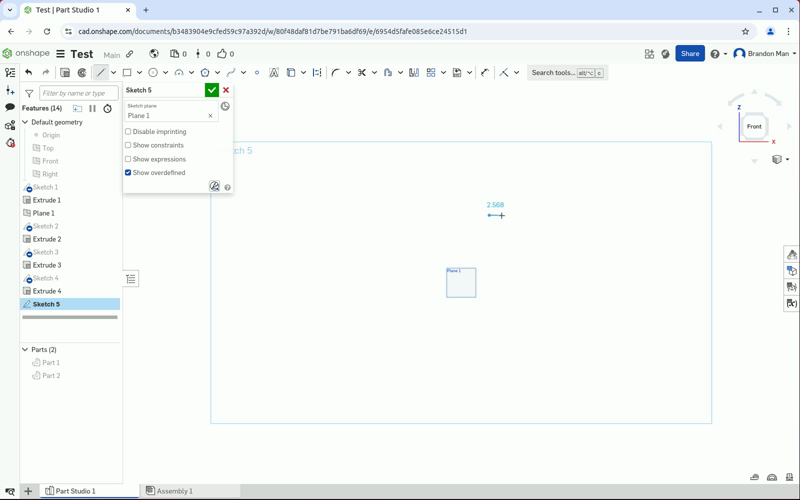
key_down(shift)
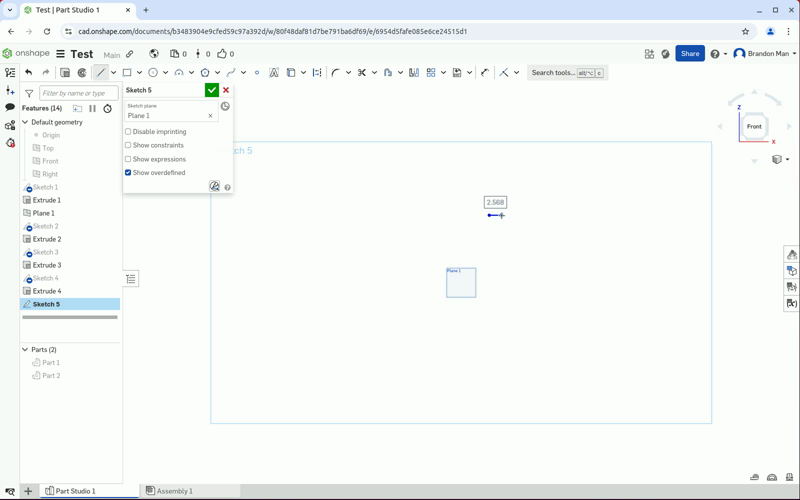
mouse_move(531, 215)
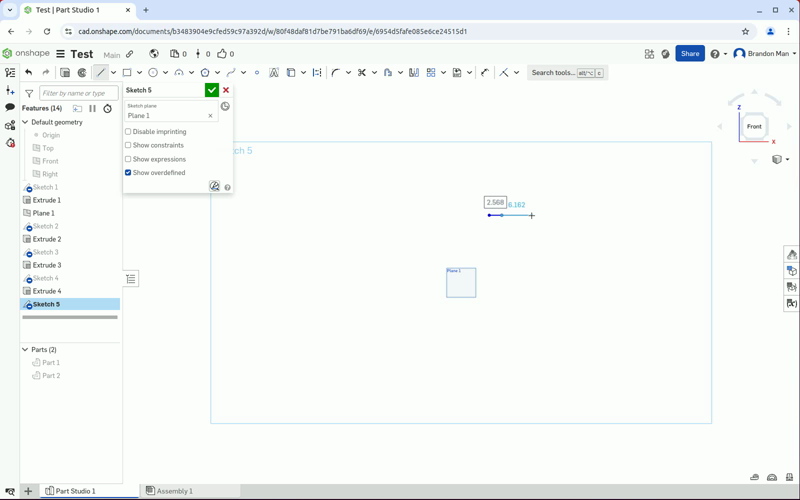
mouse_move(501, 202)
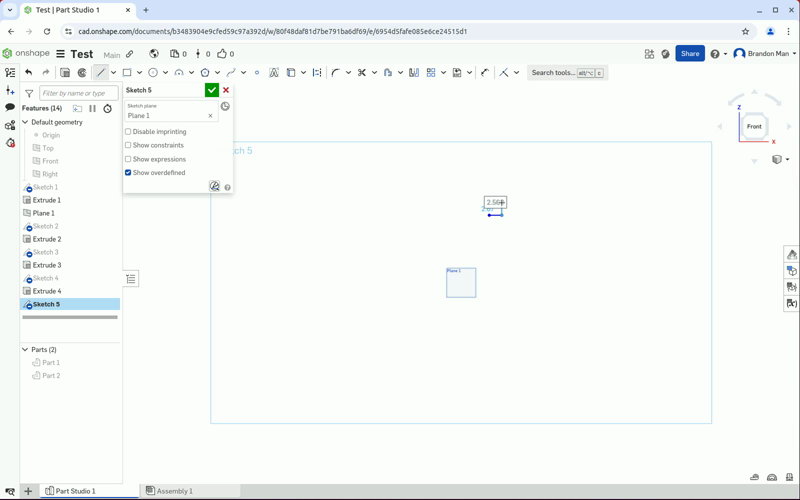
click(501, 202)
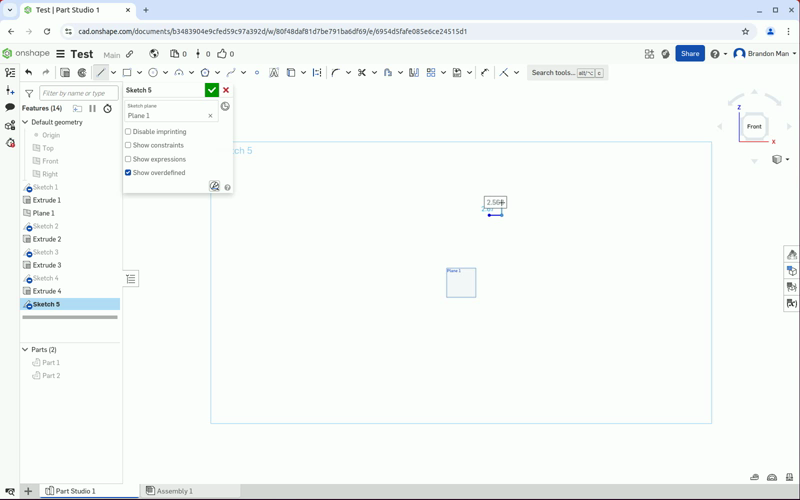
key_up(shift)
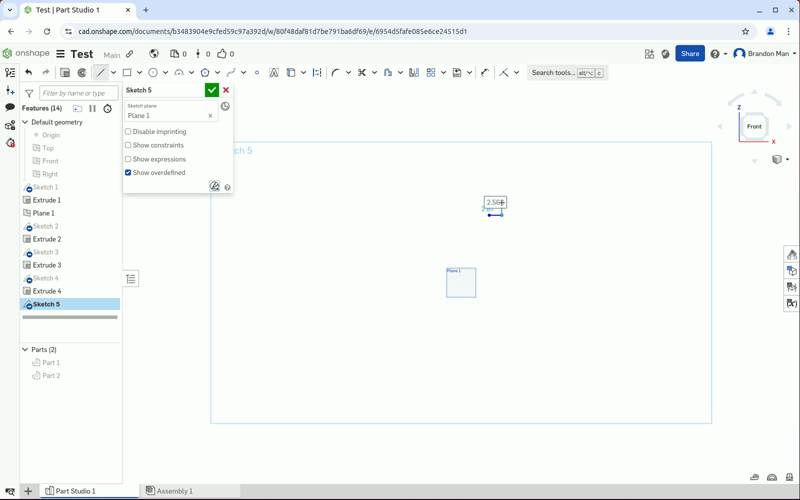
key_down(shift)
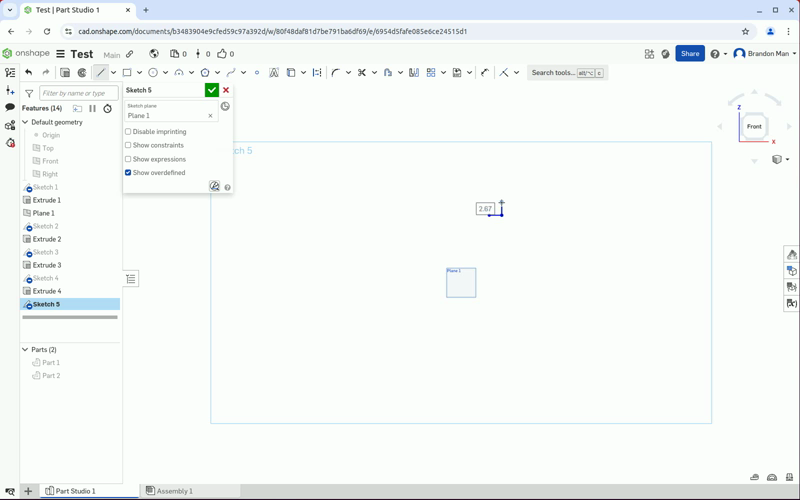
mouse_move(531, 202)
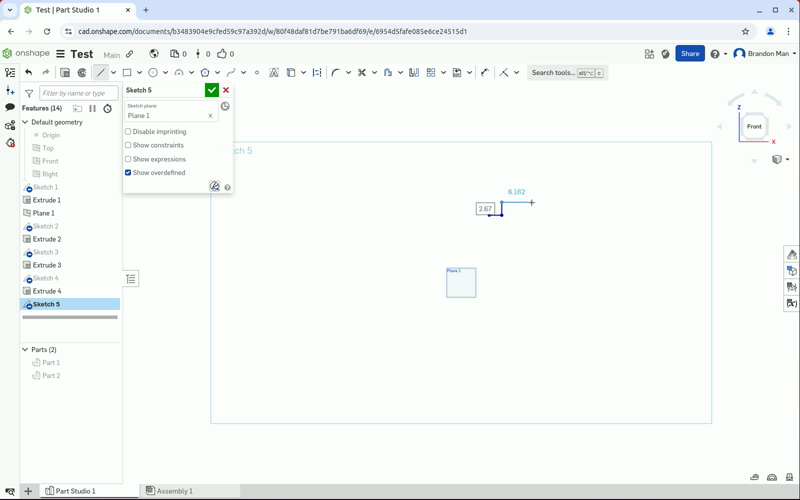
mouse_move(489, 202)
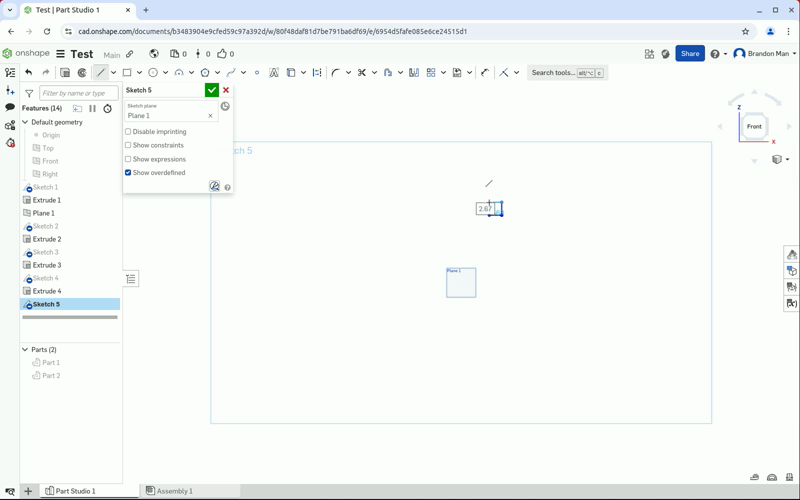
click(489, 202)
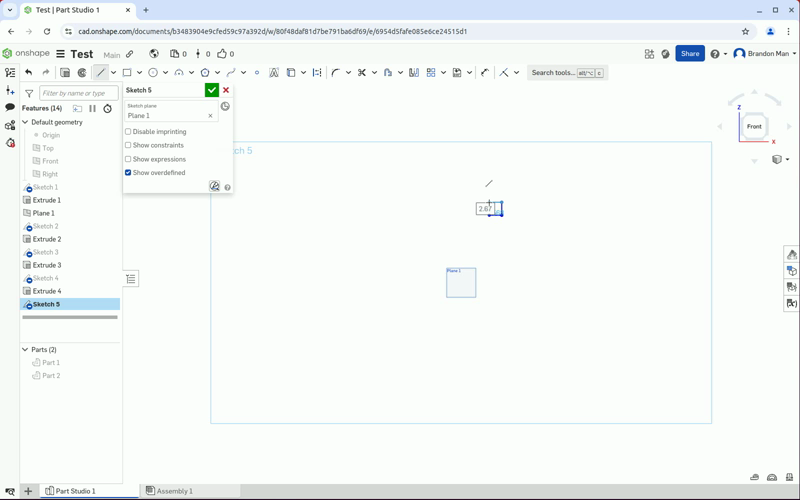
key_up(shift)
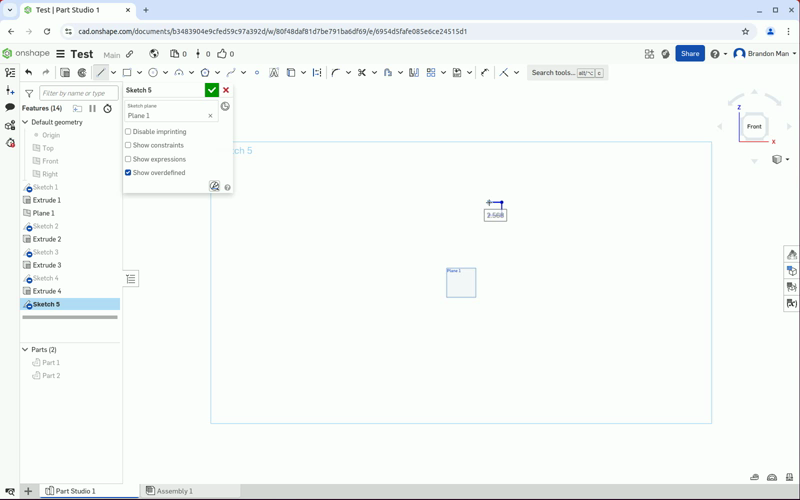
mouse_move(519, 202)
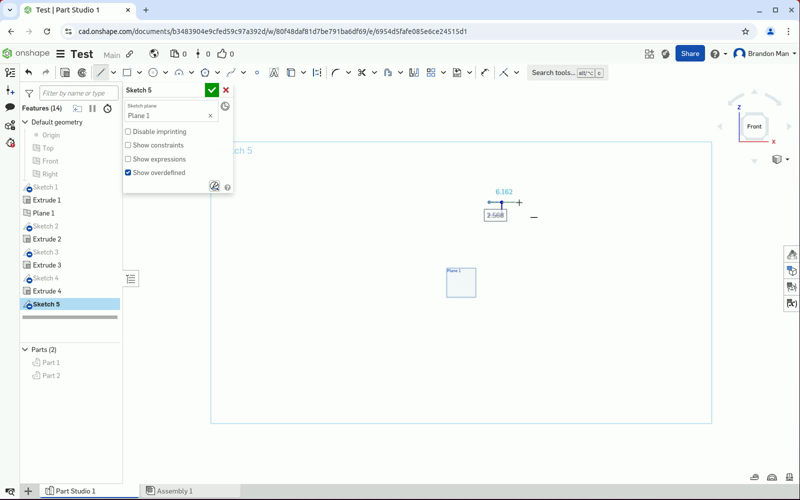
key_down(shift)
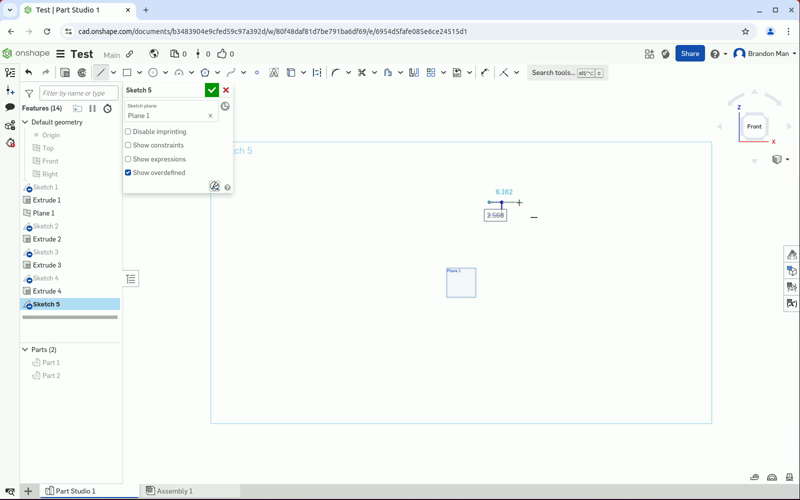
mouse_move(489, 215)
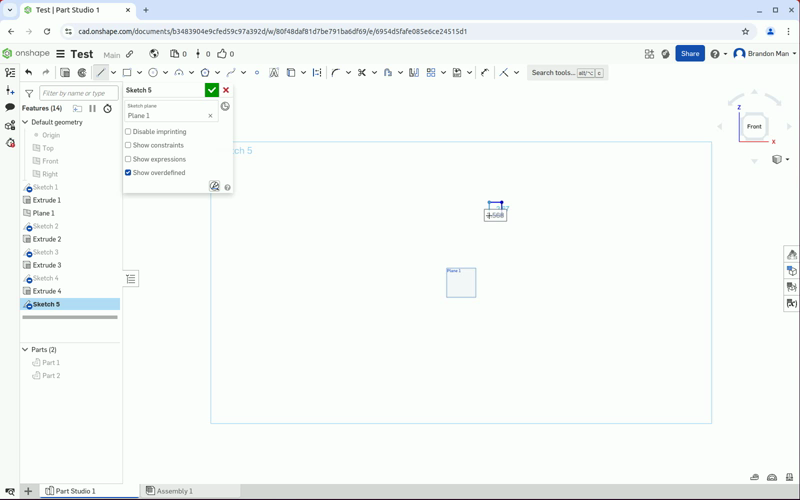
key_up(shift)
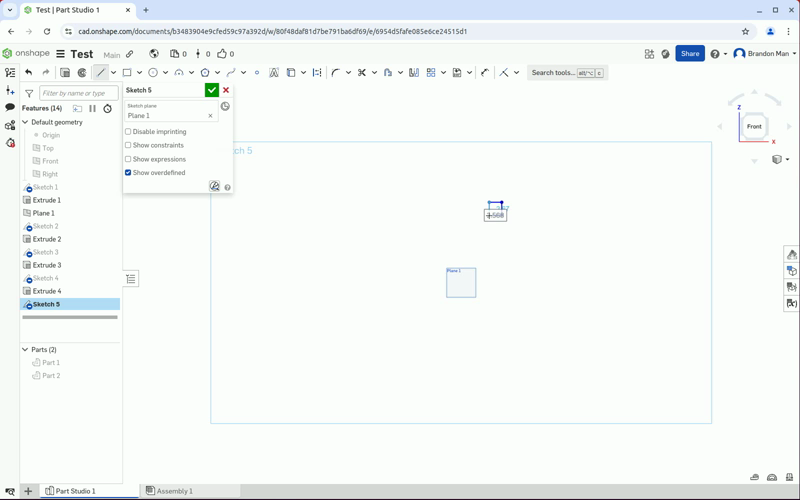
click(489, 215)
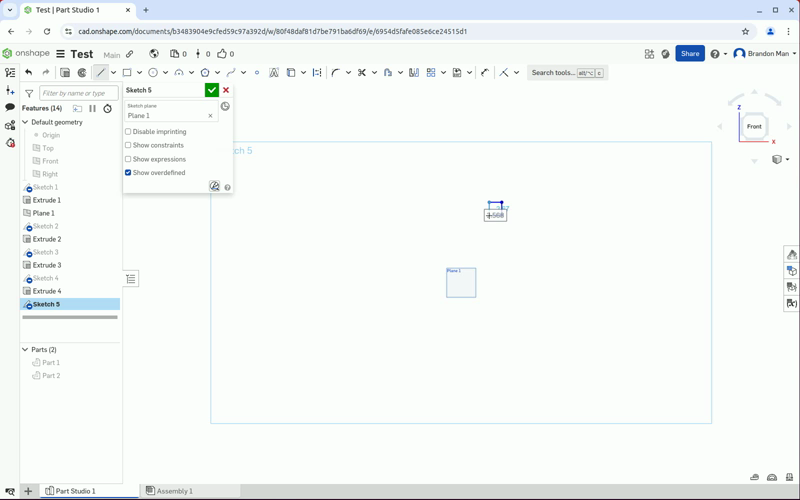
key(esc)
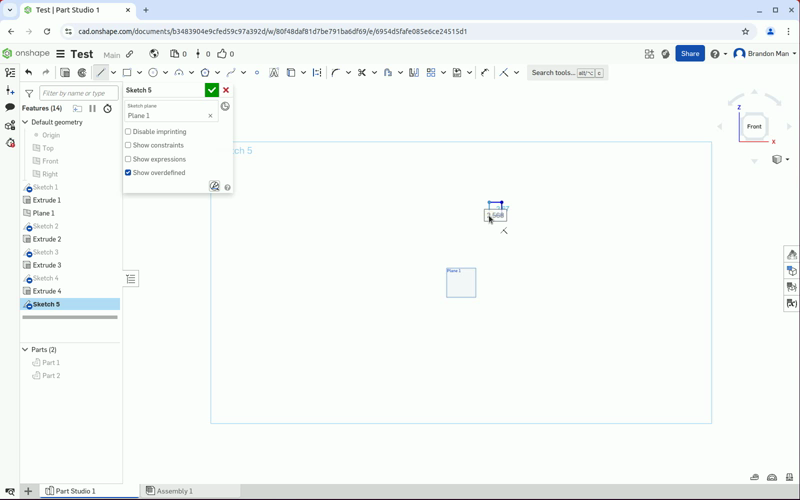
mouse_move(501, 212)
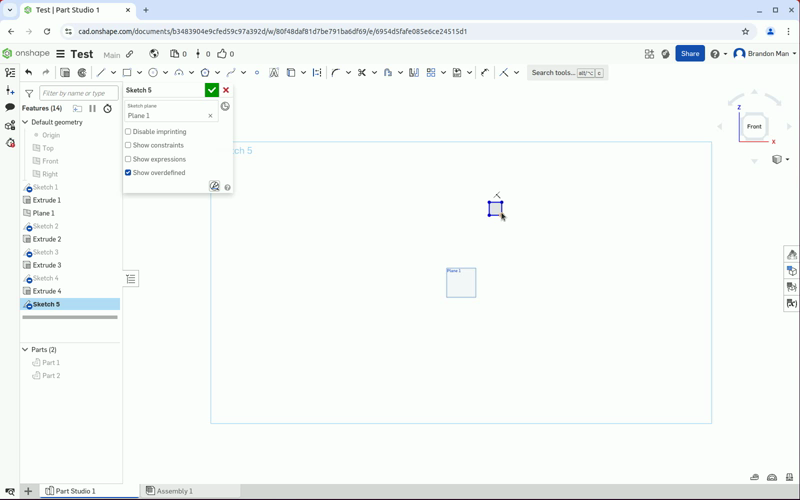
scroll(6)
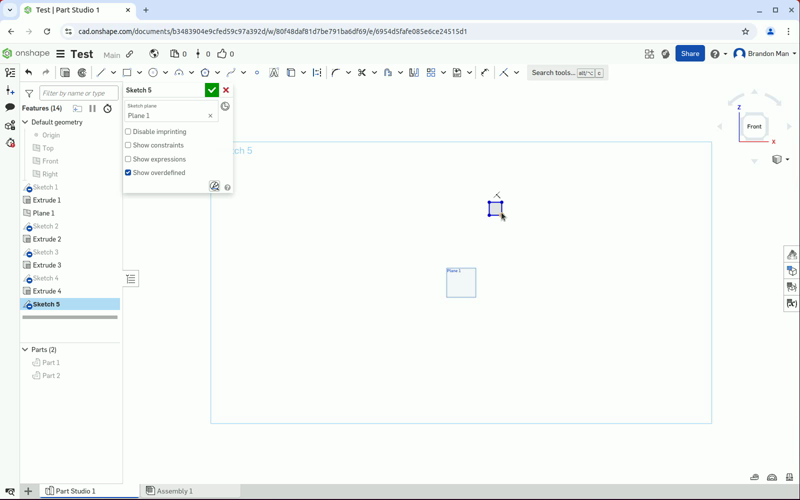
scroll(6)
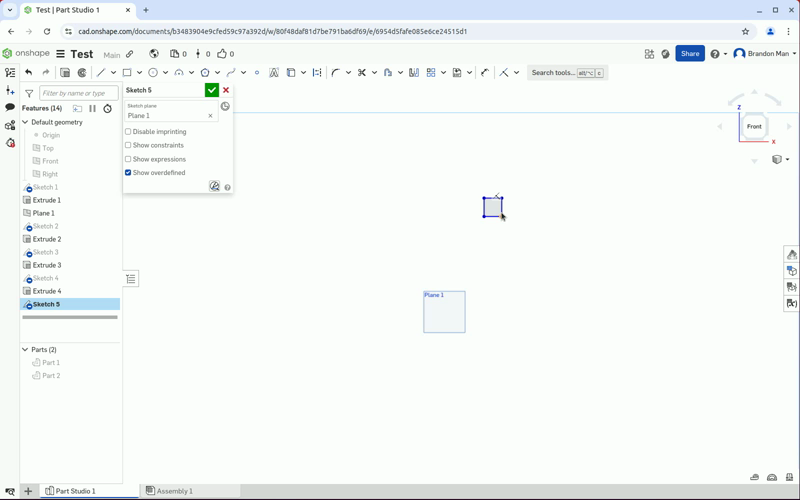
scroll(6)
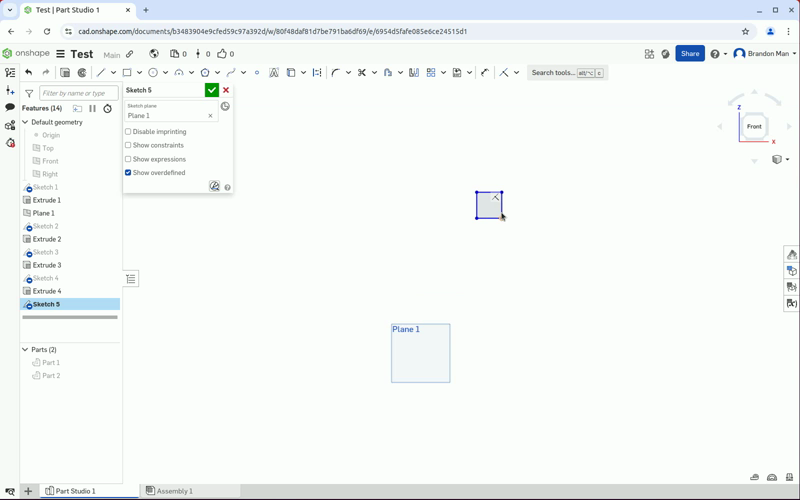
scroll(6)
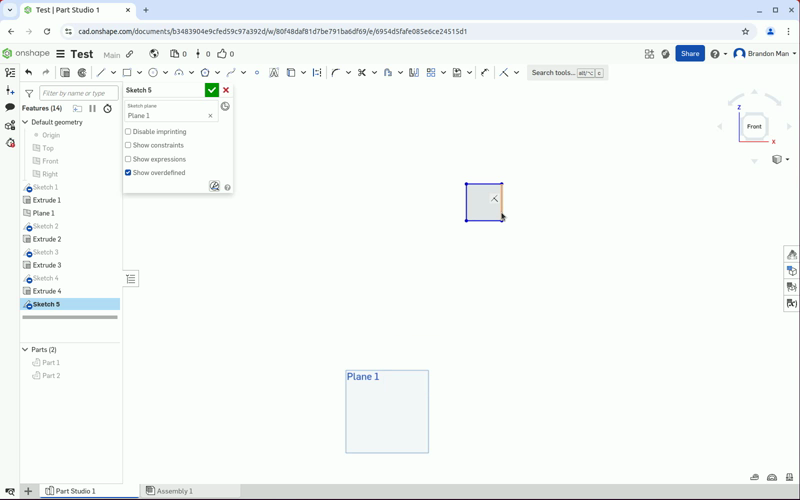
scroll(6)
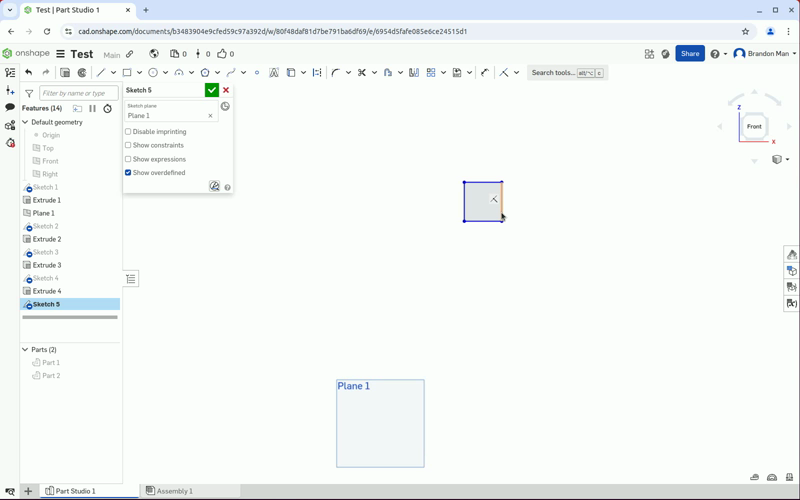
scroll(6)
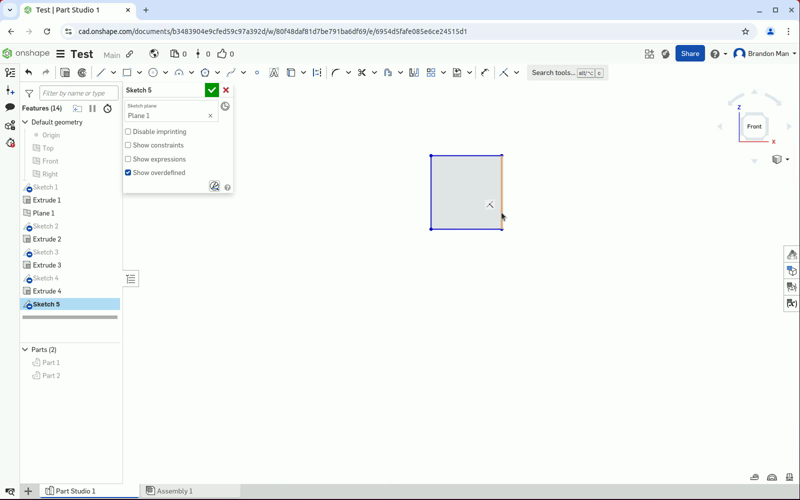
scroll(6)
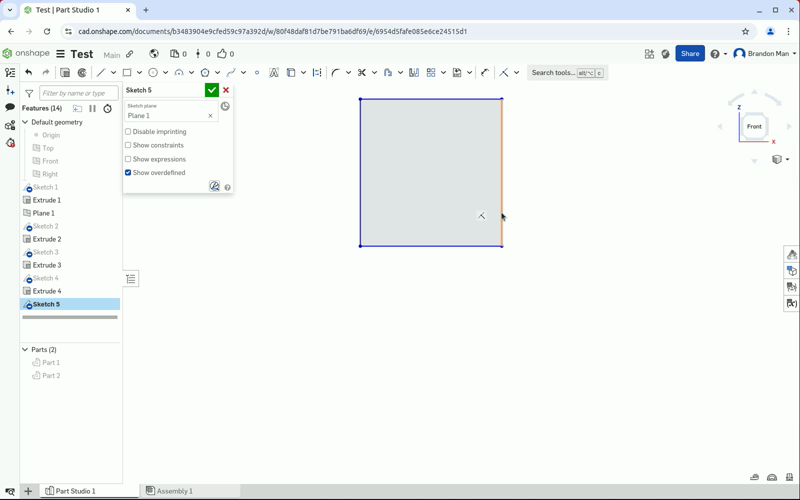
click(501, 212)
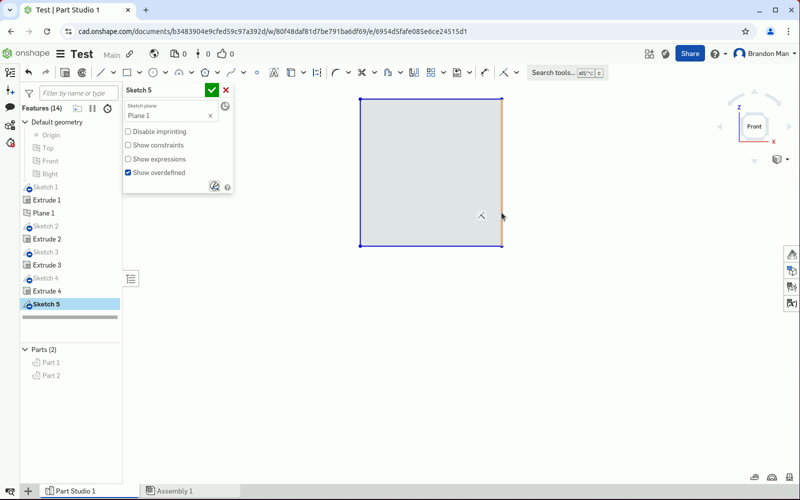
scroll(-6)
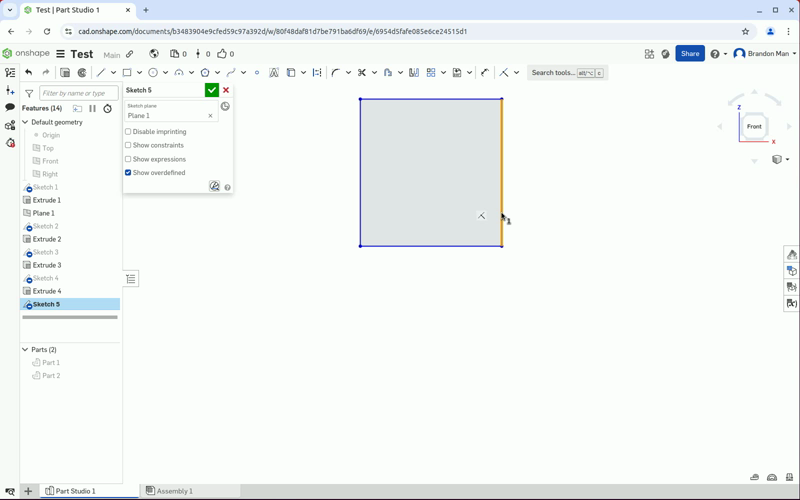
scroll(-6)
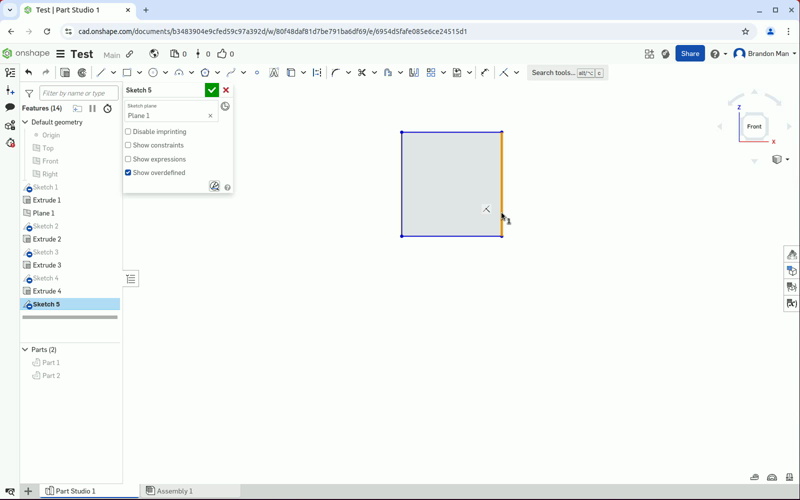
scroll(-6)
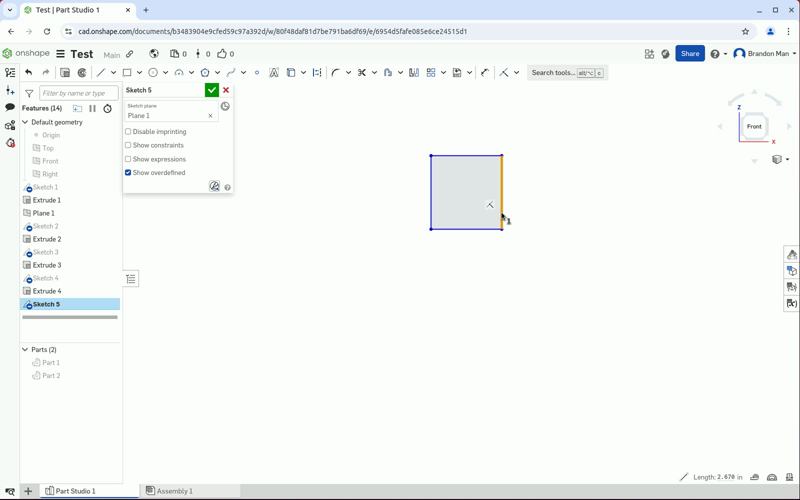
scroll(-6)
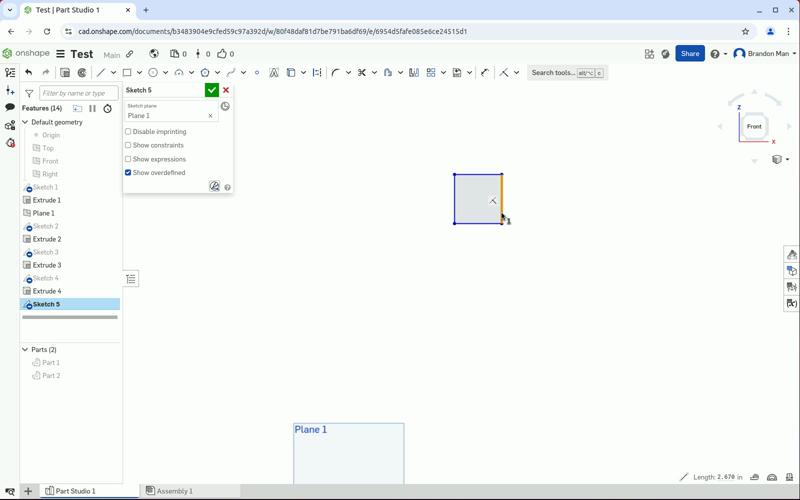
scroll(-6)
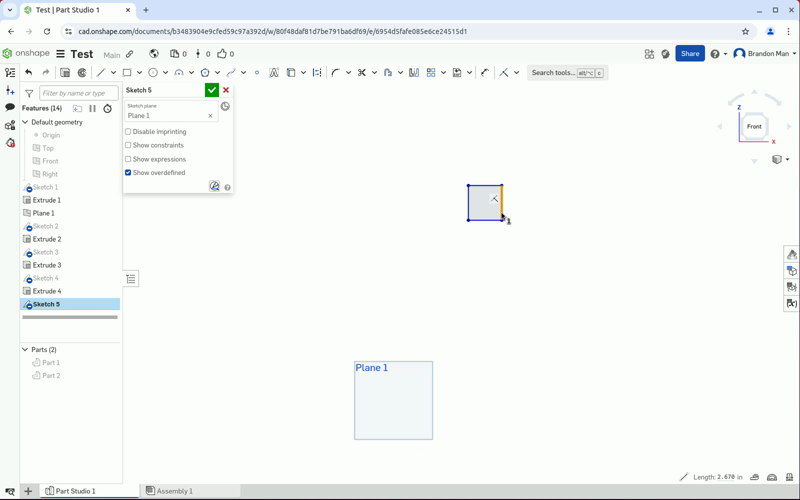
scroll(-6)
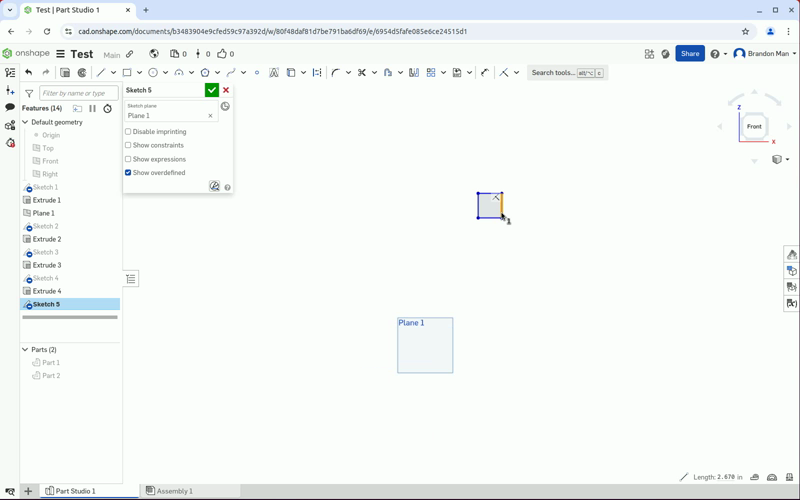
scroll(-6)
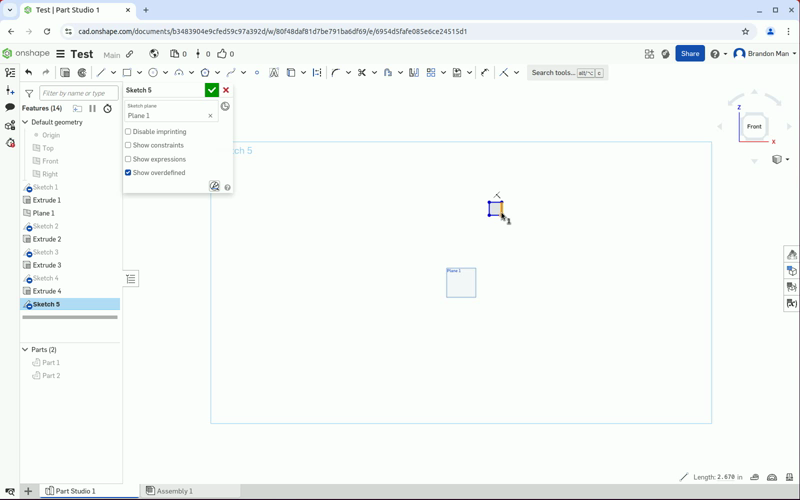
mouse_move(73, 352)
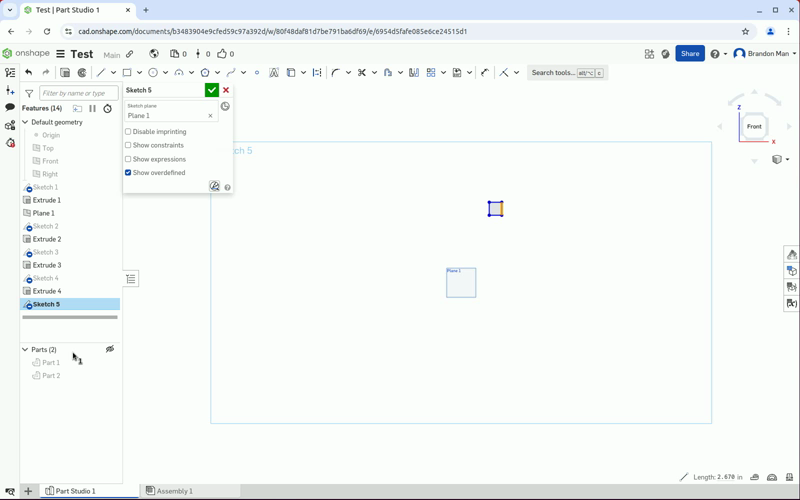
key(shift+y)
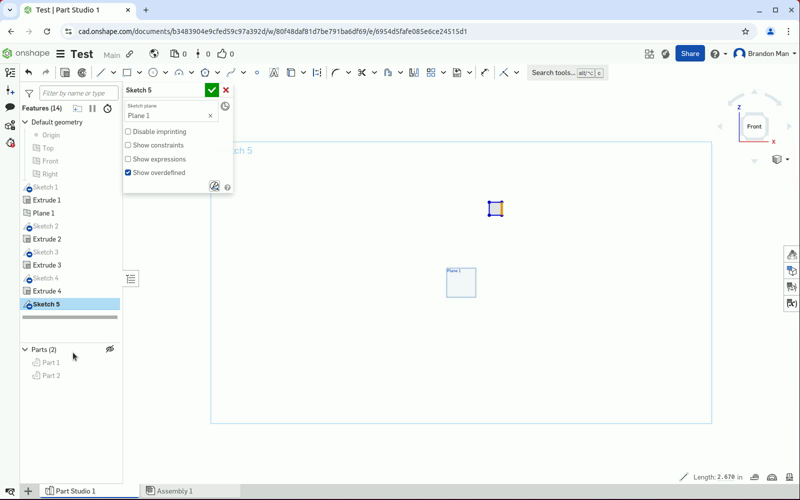
key(shift+e)
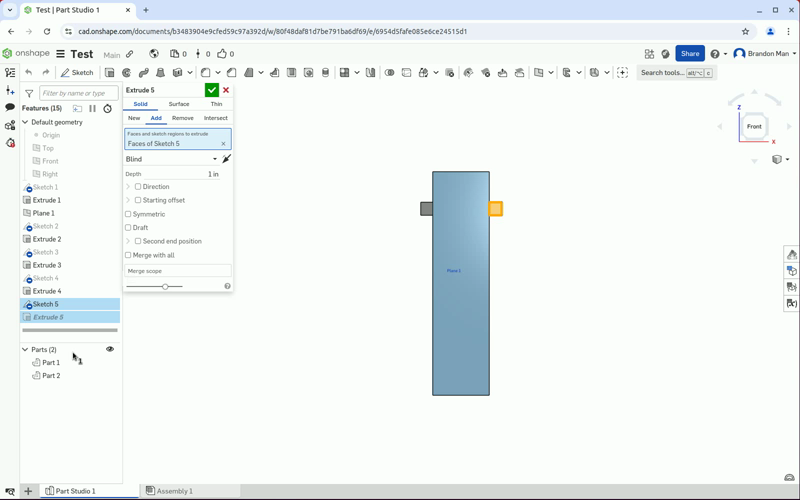
mouse_move(143, 106)
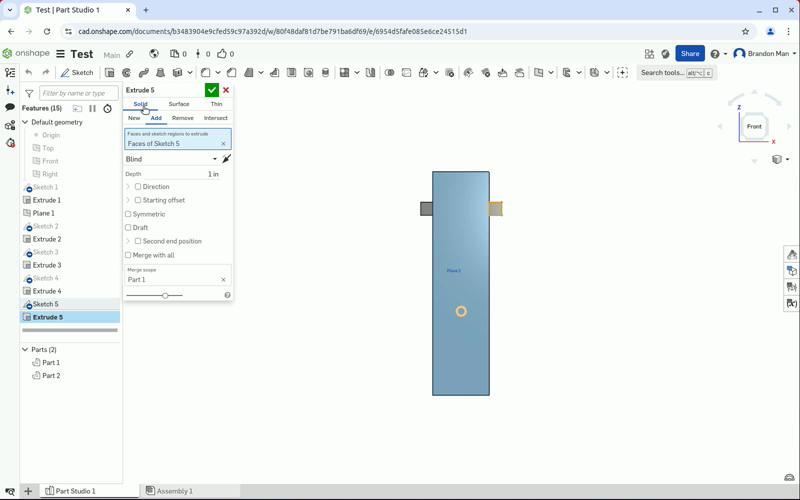
click(143, 106)
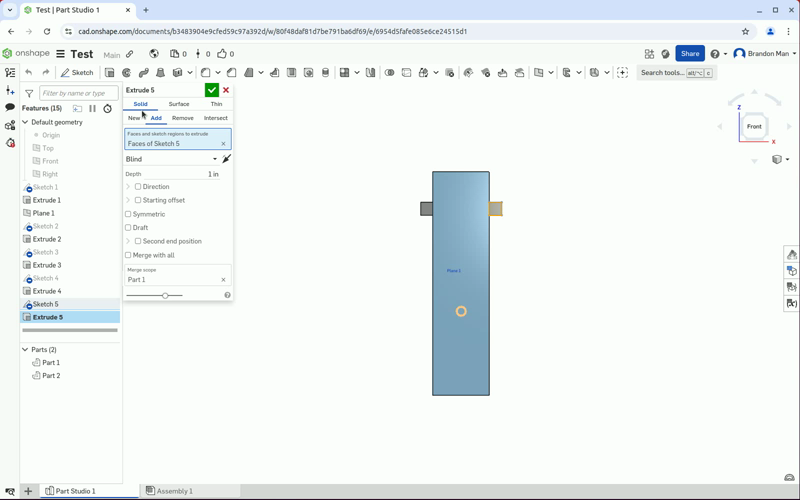
mouse_move(137, 120)
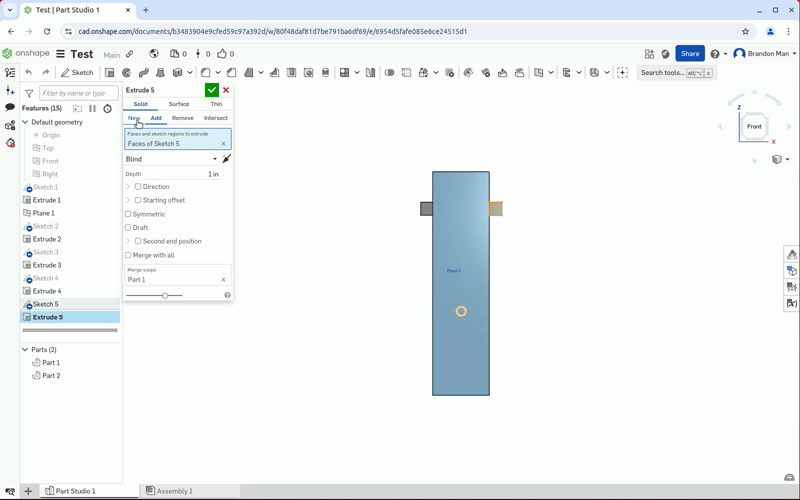
click(137, 120)
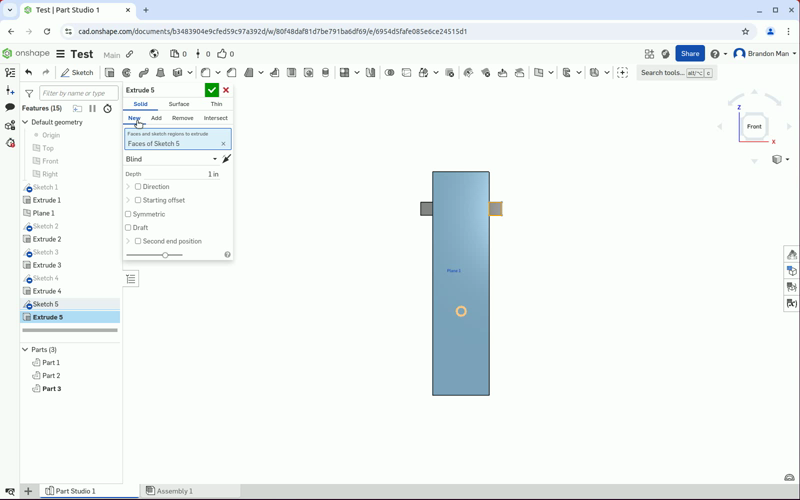
key(tab, 4)
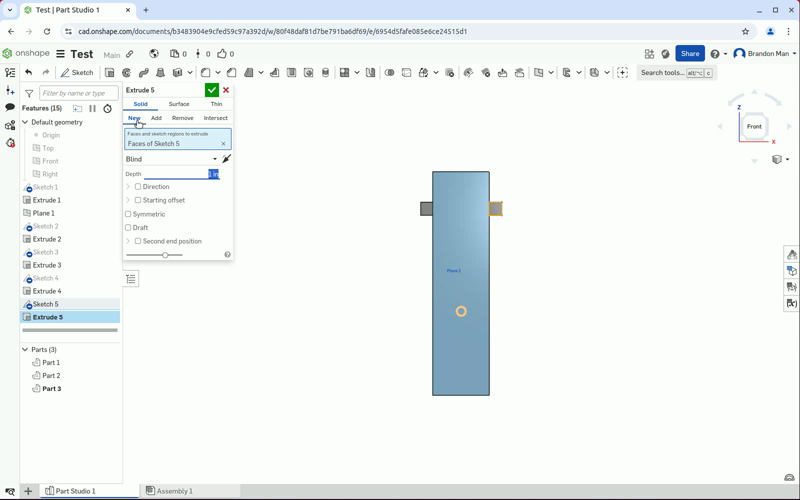
text(-2.407)
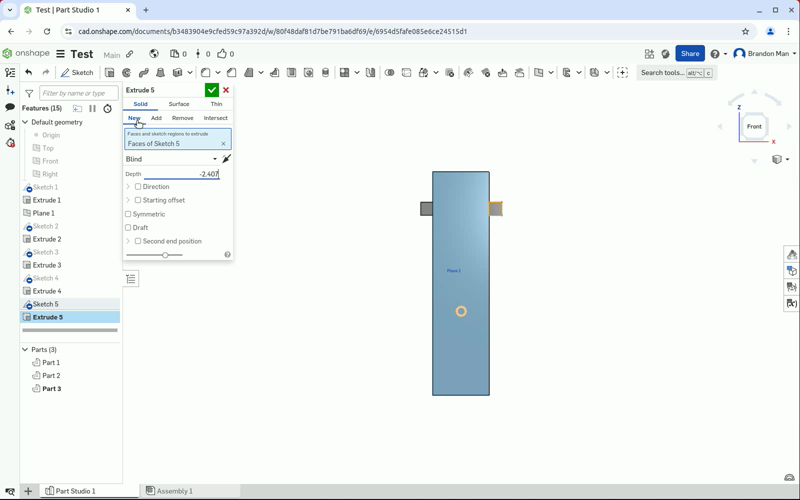
key(enter)
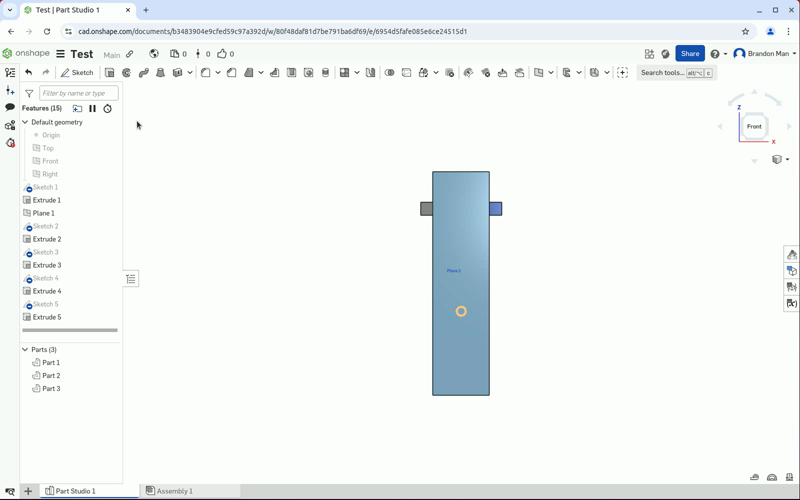
key(shift+h)
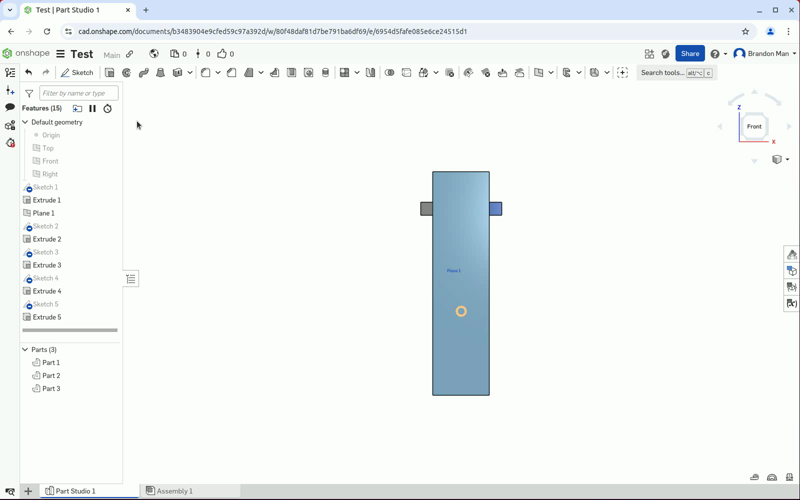
key(shift+h)
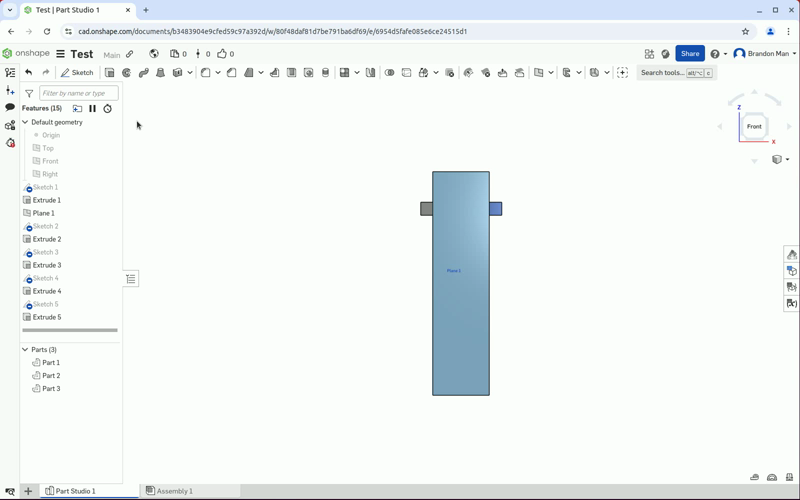
mouse_move(73, 189)
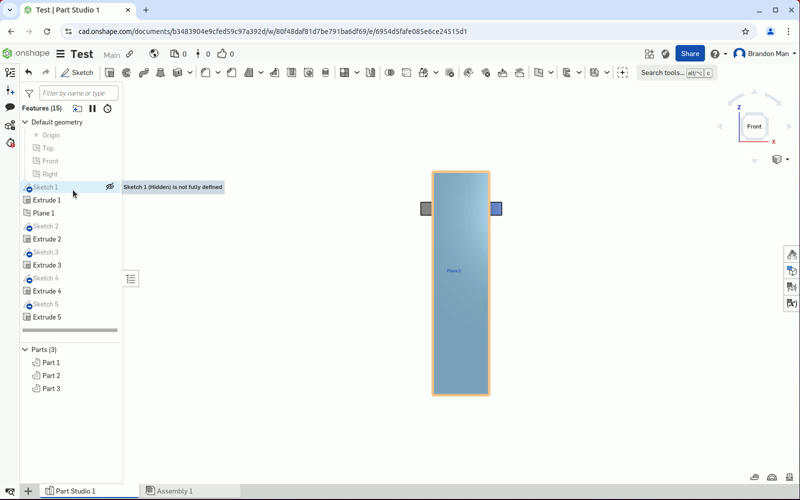
click(73, 189)
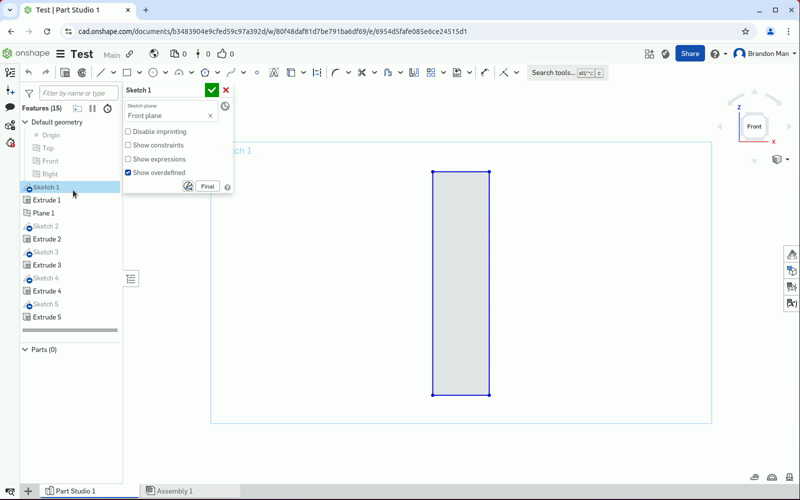
mouse_move(229, 92)
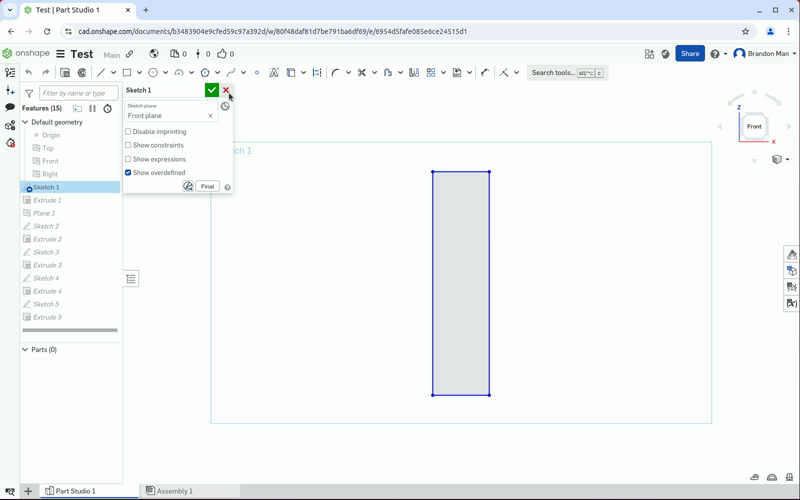
click(229, 92)
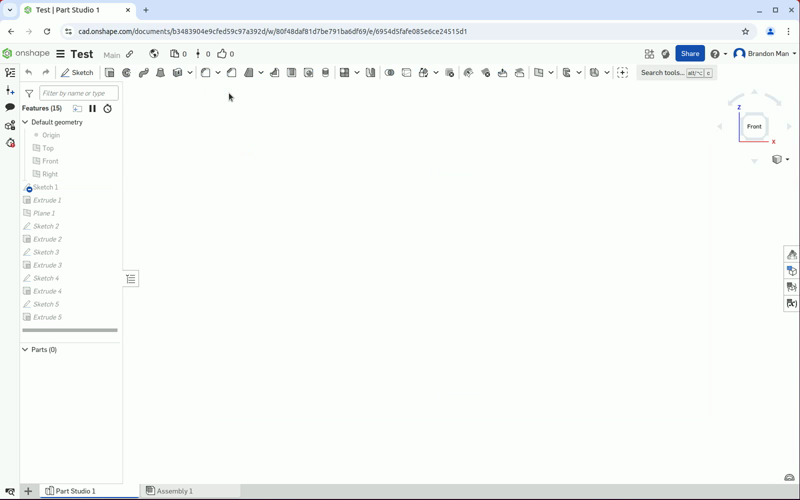
key(shift+s)
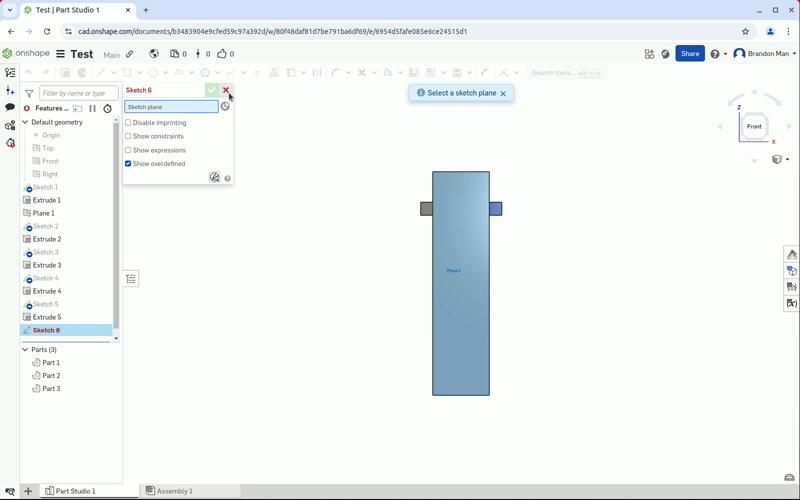
mouse_move(69, 215)
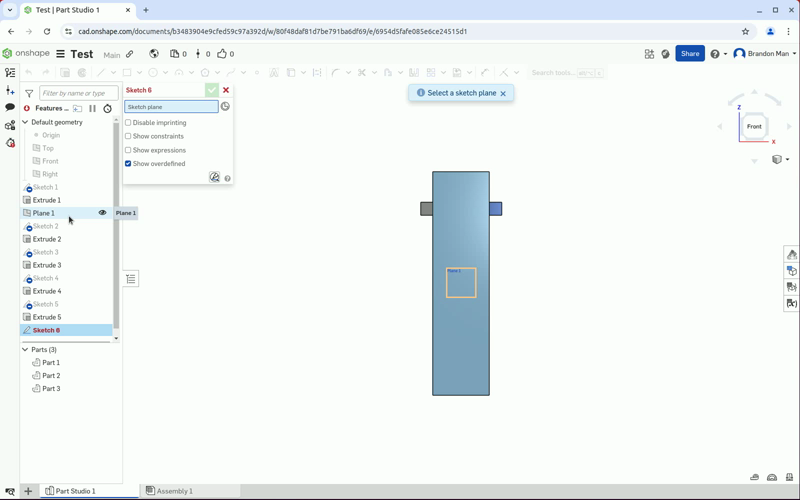
click(69, 215)
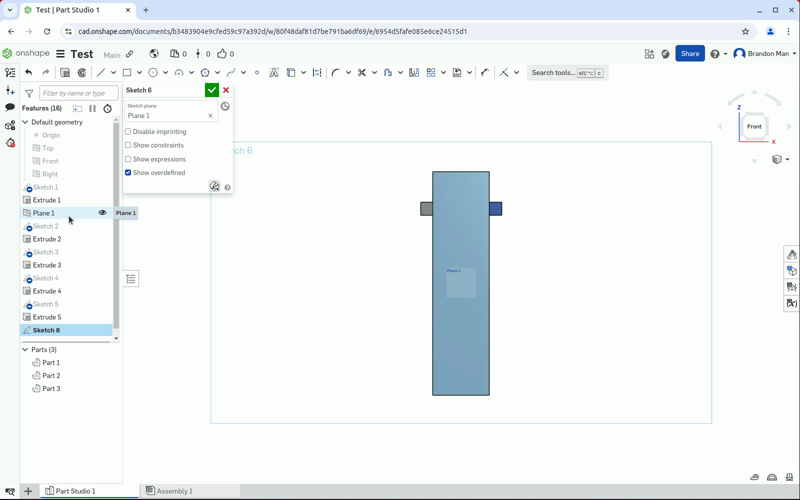
mouse_move(73, 352)
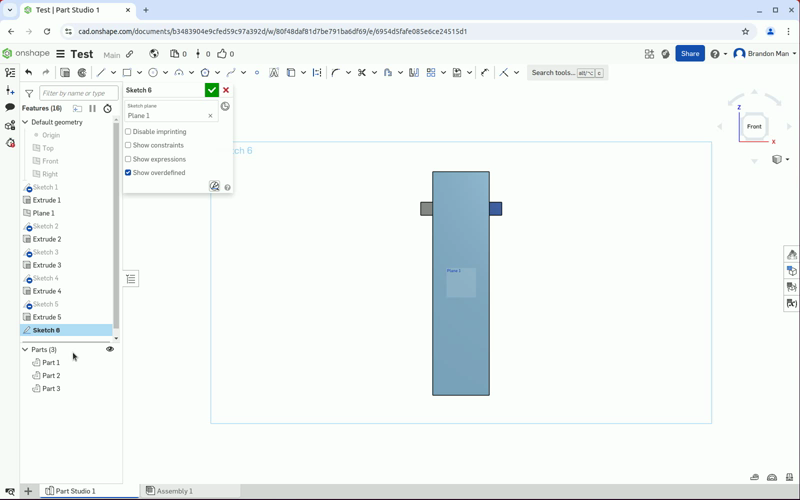
key(y)
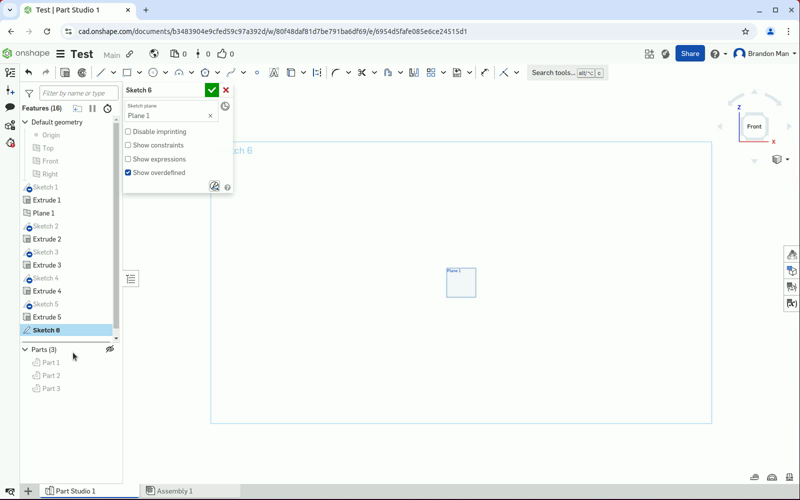
key(l)
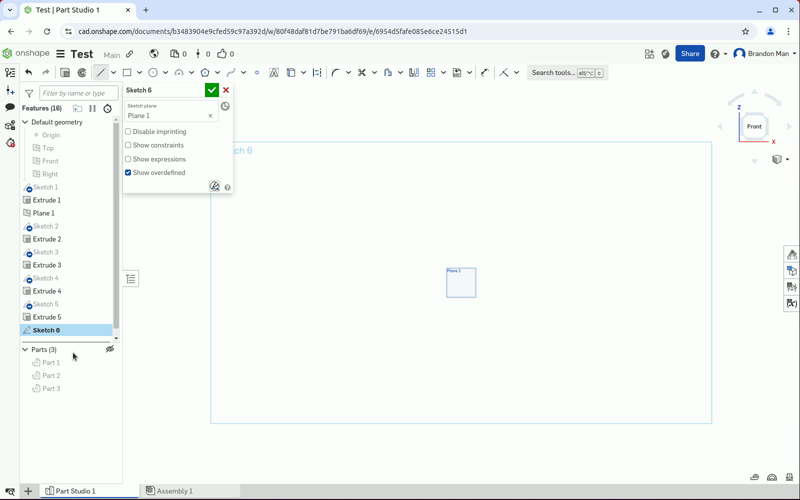
key_down(shift)
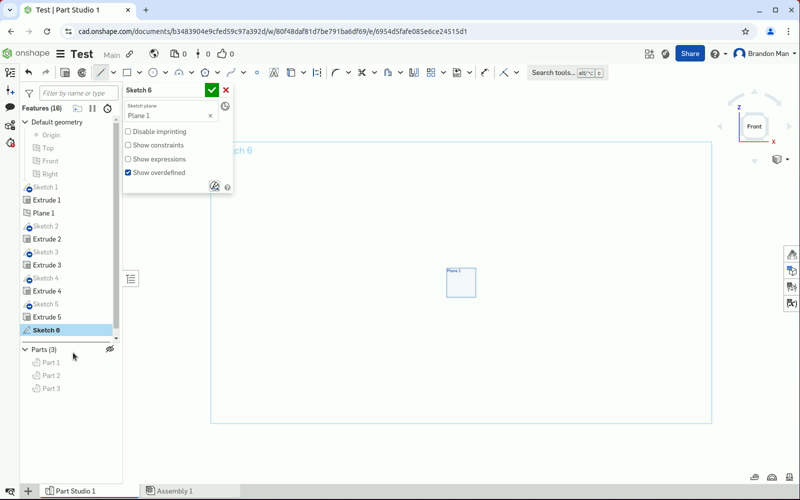
mouse_move(420, 294)
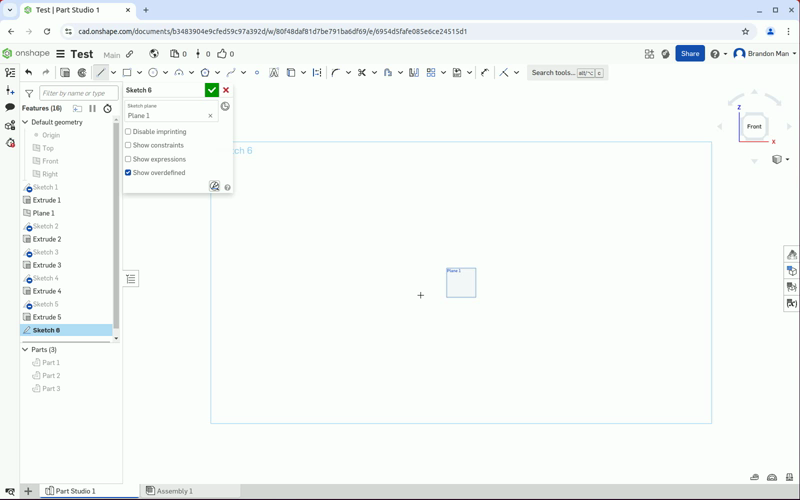
click(420, 294)
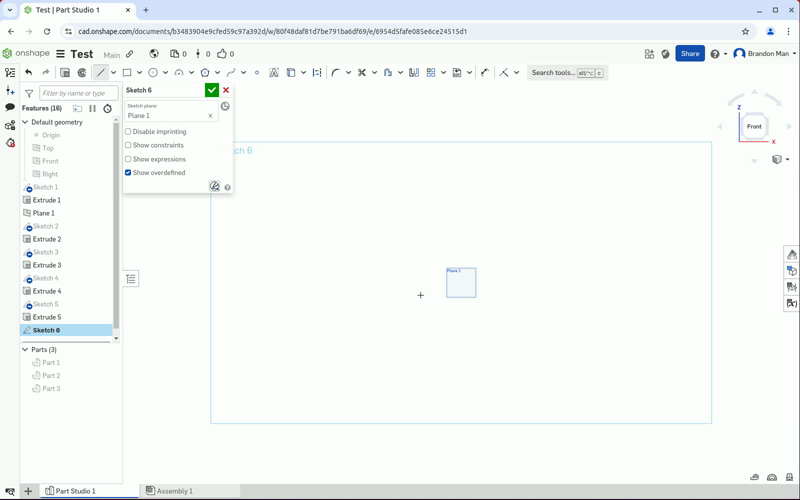
key_up(shift)
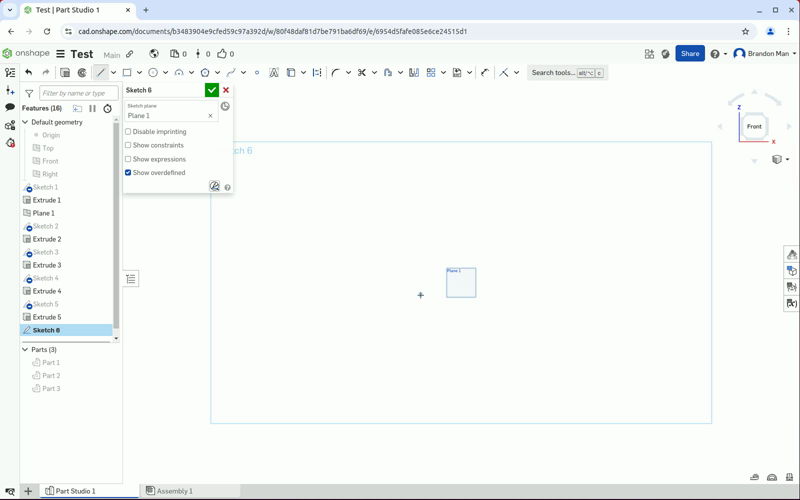
key_down(shift)
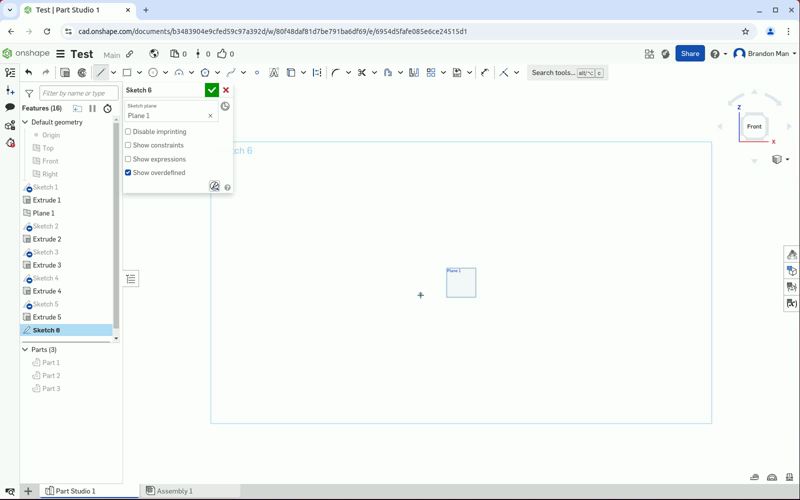
mouse_move(450, 294)
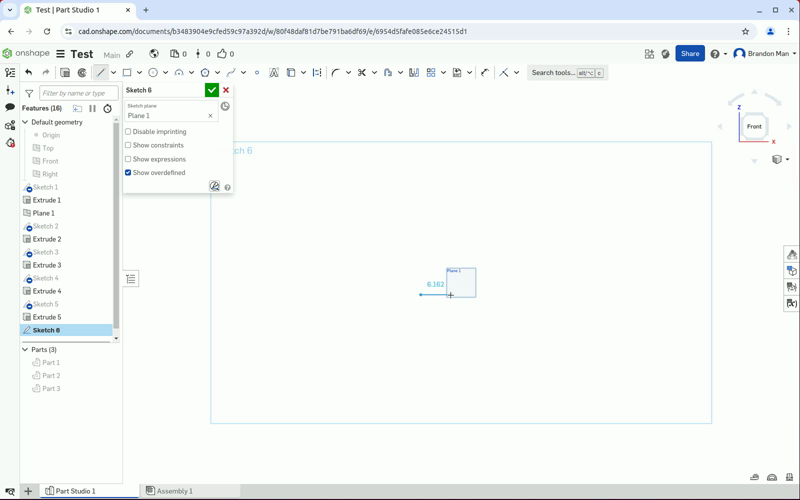
mouse_move(433, 294)
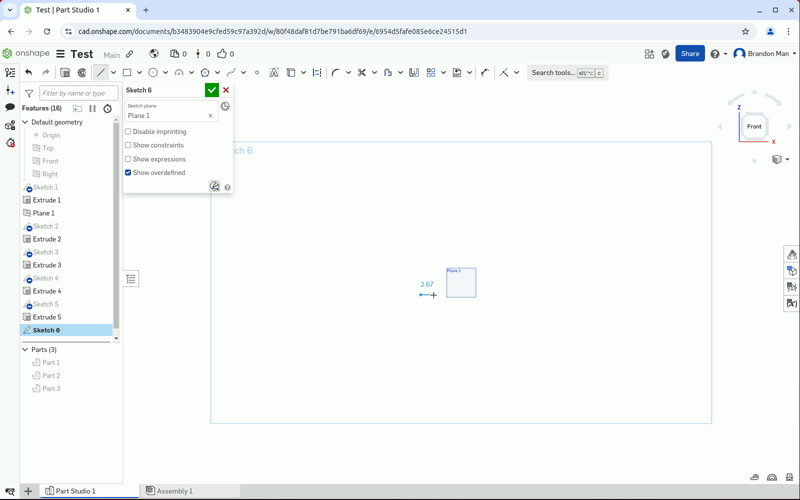
click(433, 294)
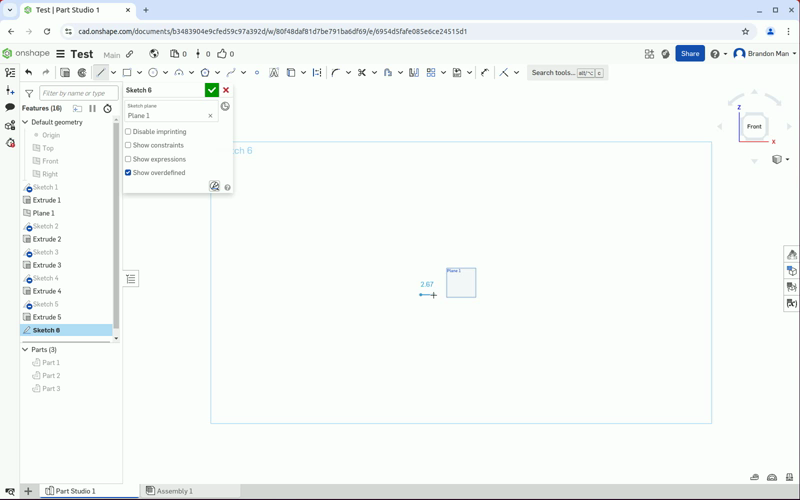
key_up(shift)
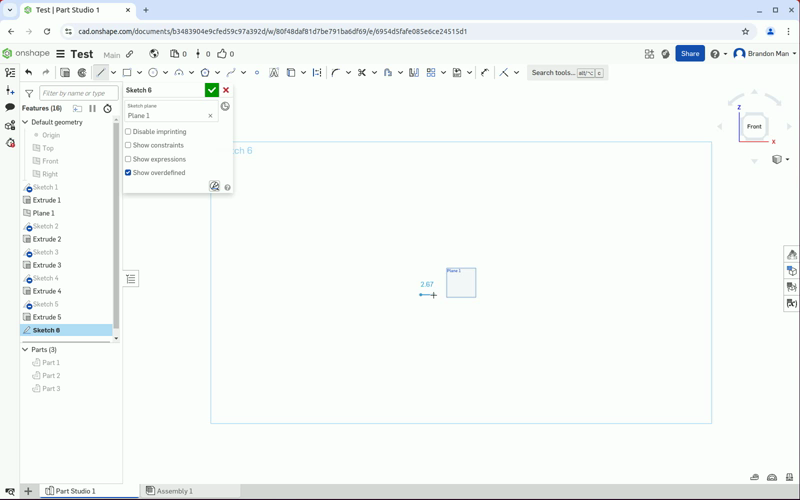
key_down(shift)
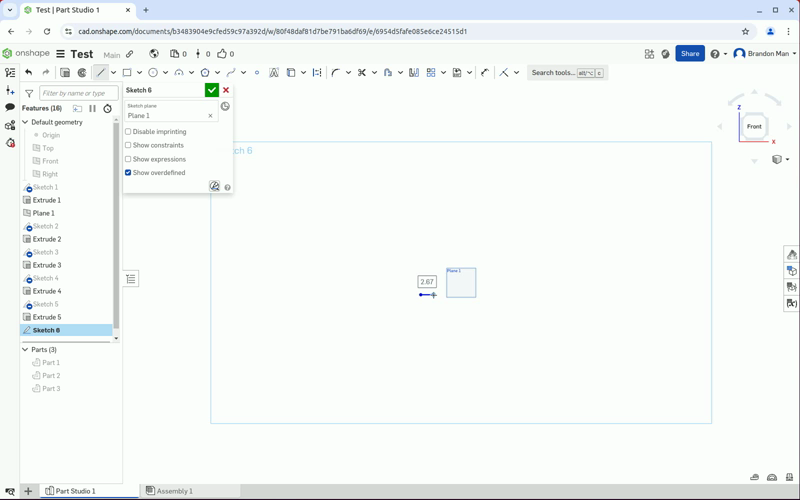
mouse_move(463, 294)
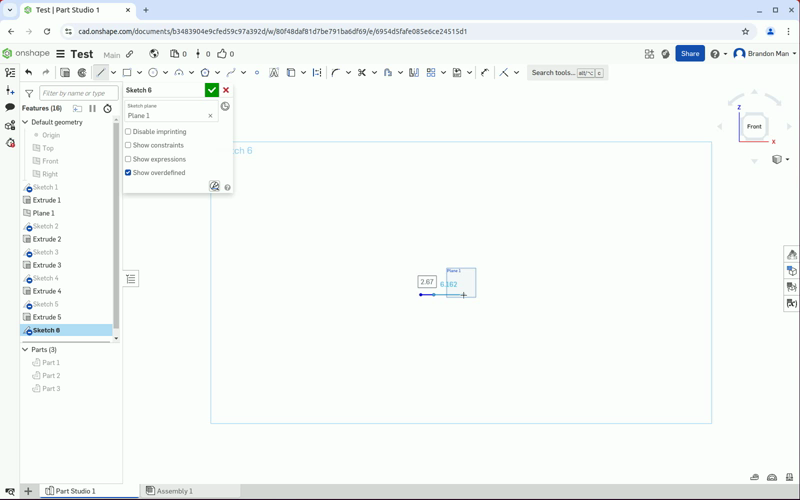
mouse_move(433, 281)
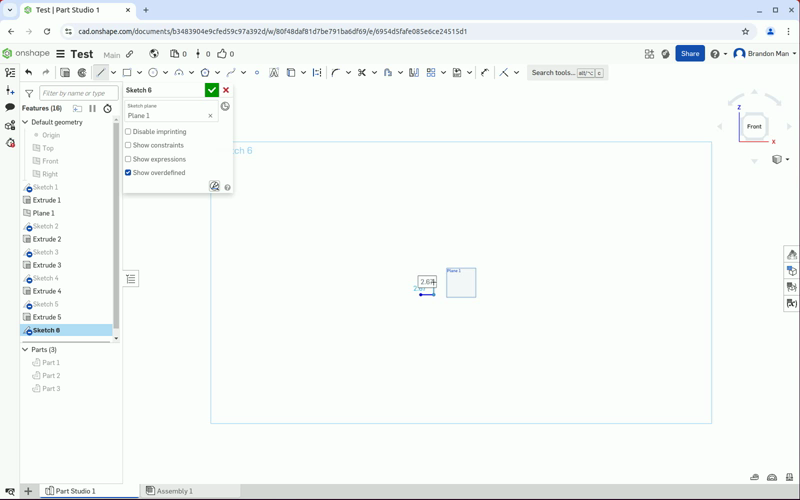
click(433, 281)
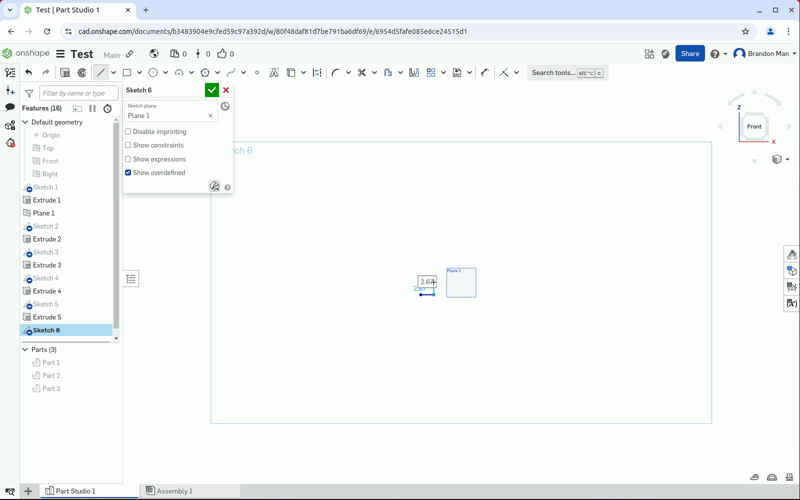
key_up(shift)
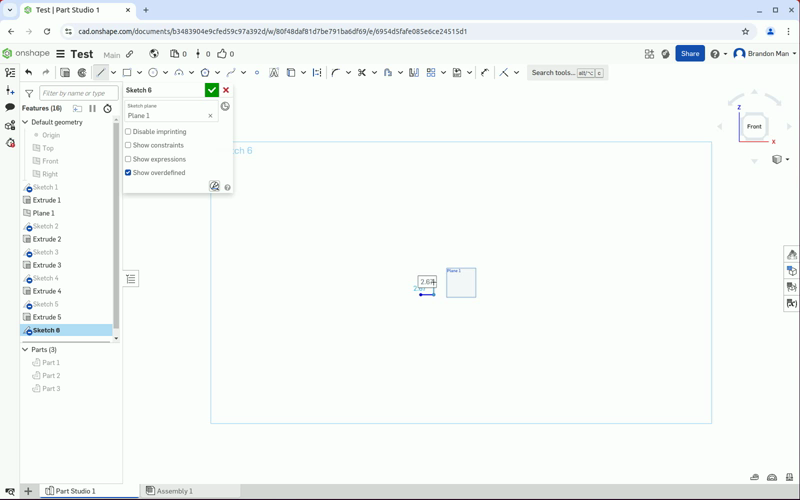
key_down(shift)
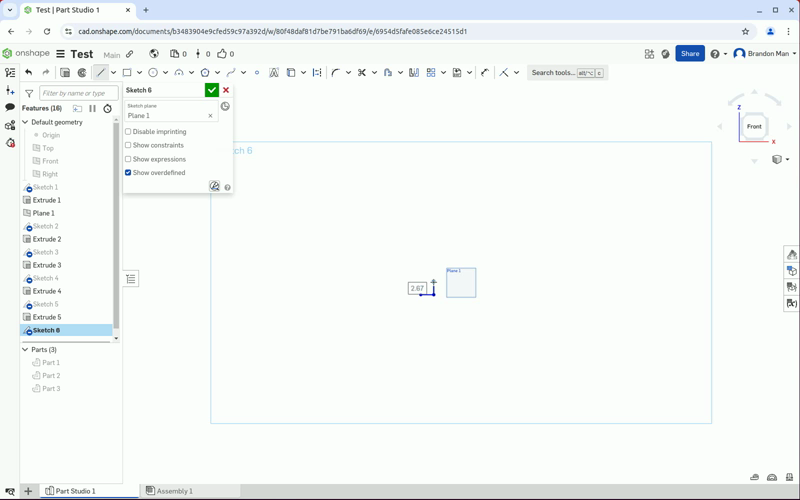
mouse_move(463, 281)
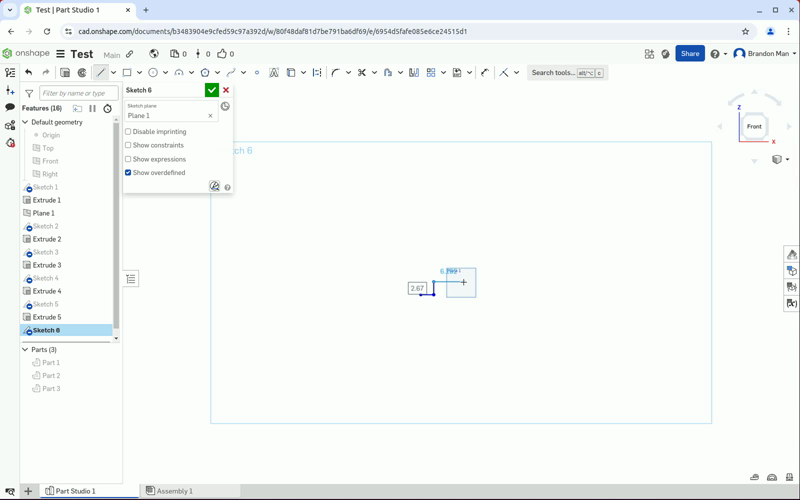
mouse_move(420, 281)
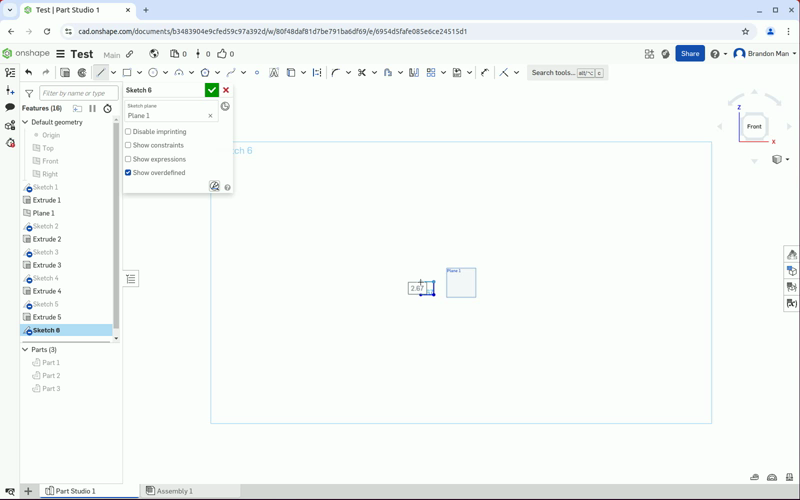
click(420, 281)
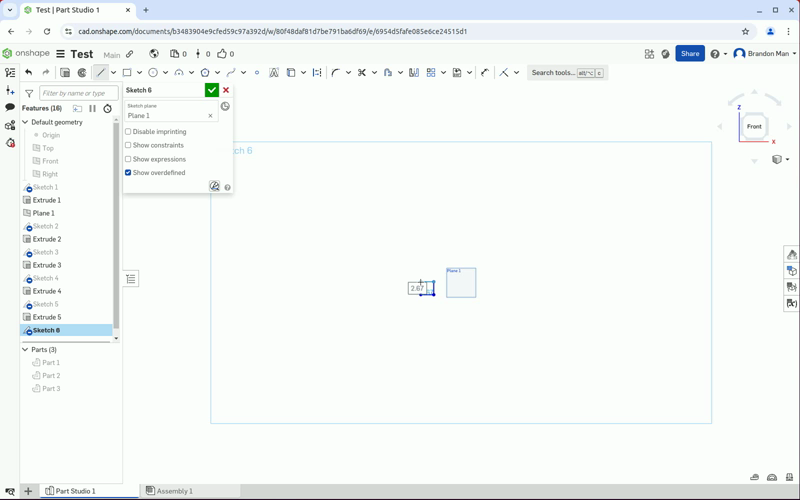
key_up(shift)
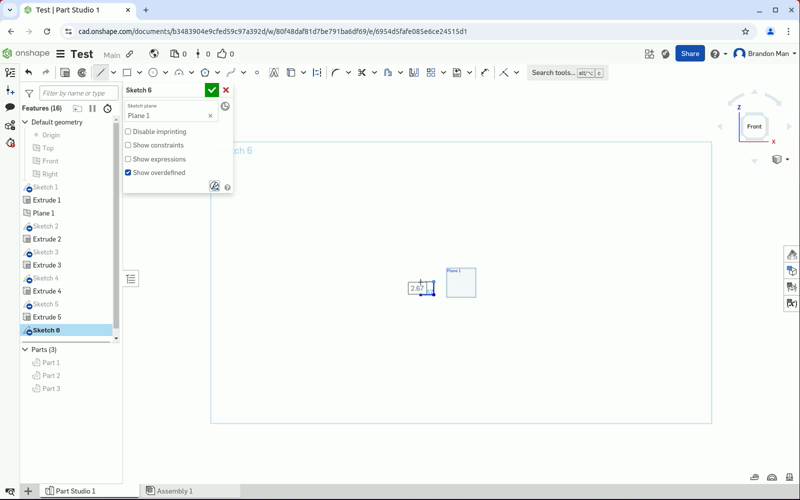
mouse_move(450, 281)
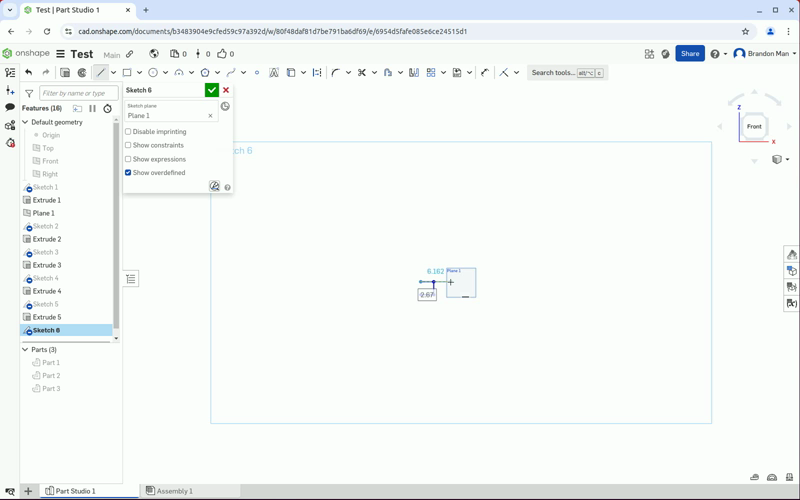
key_down(shift)
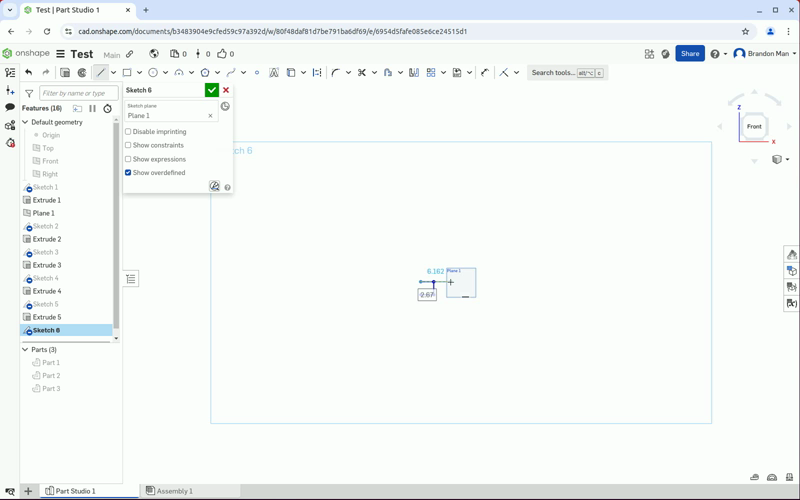
mouse_move(420, 294)
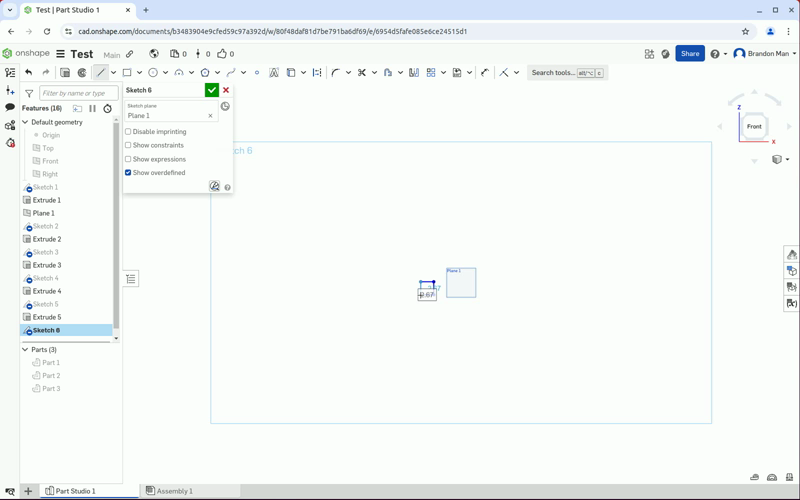
key_up(shift)
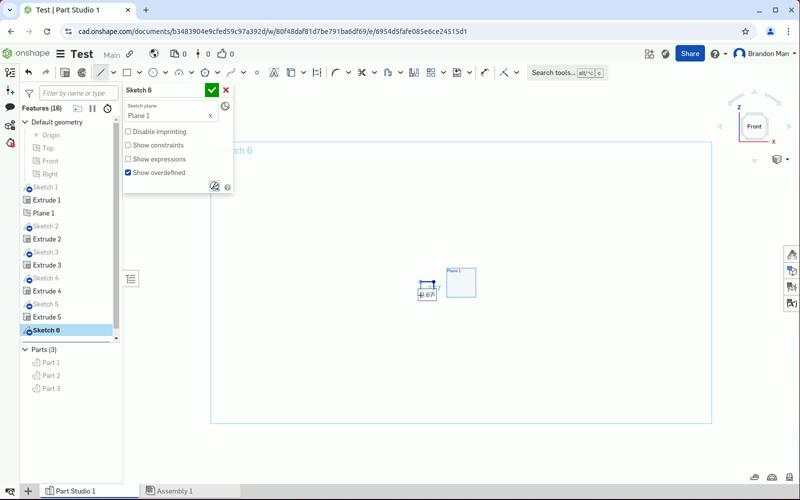
click(420, 294)
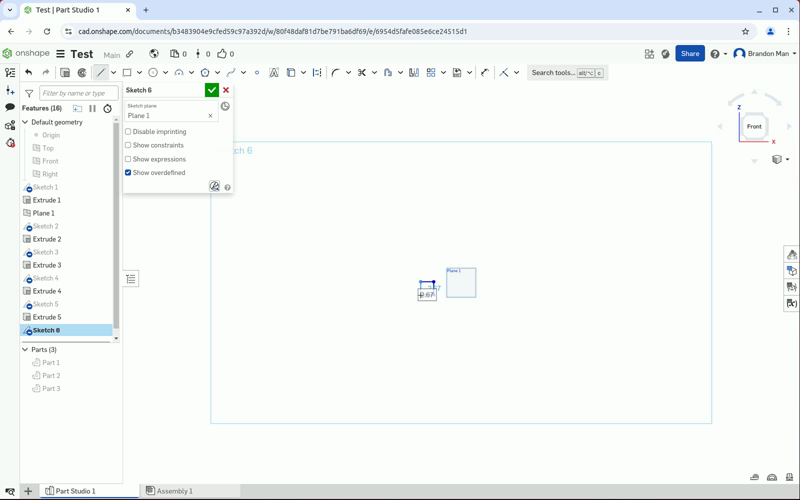
key(esc)
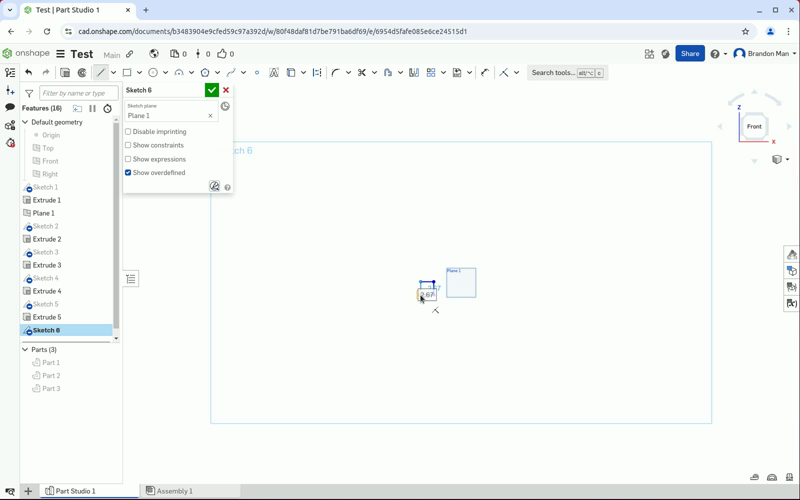
mouse_move(424, 287)
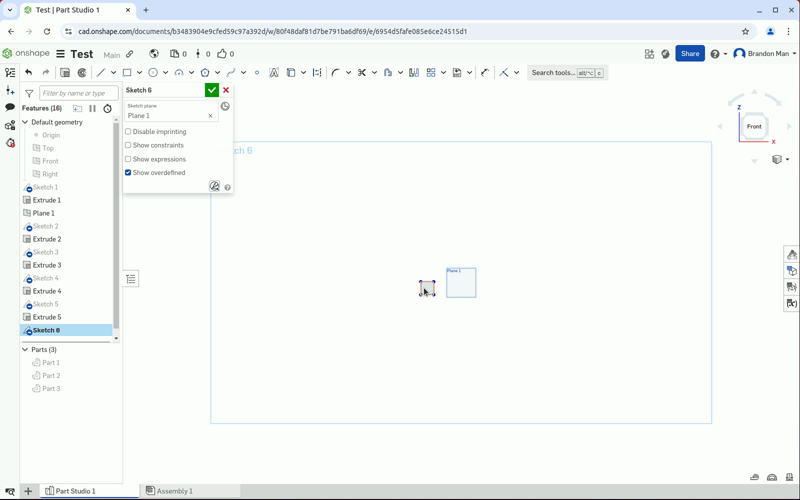
scroll(6)
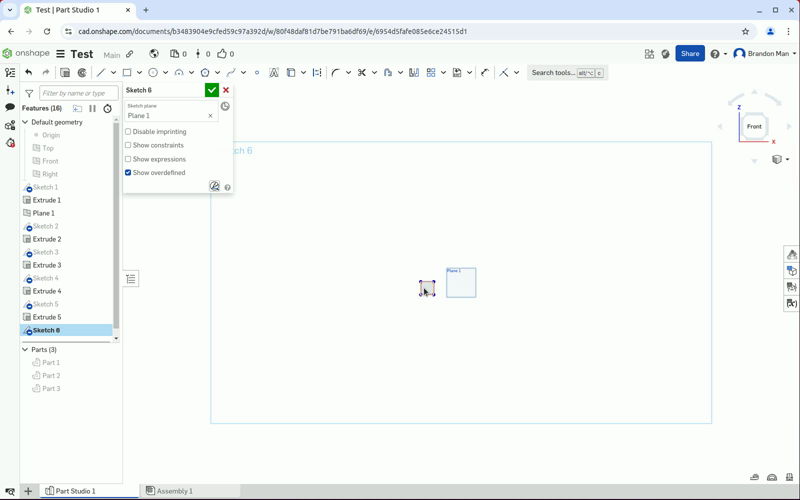
scroll(6)
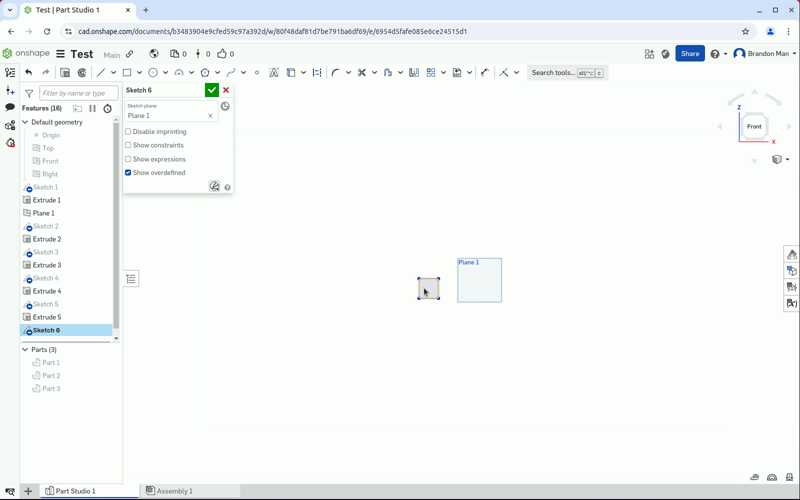
scroll(6)
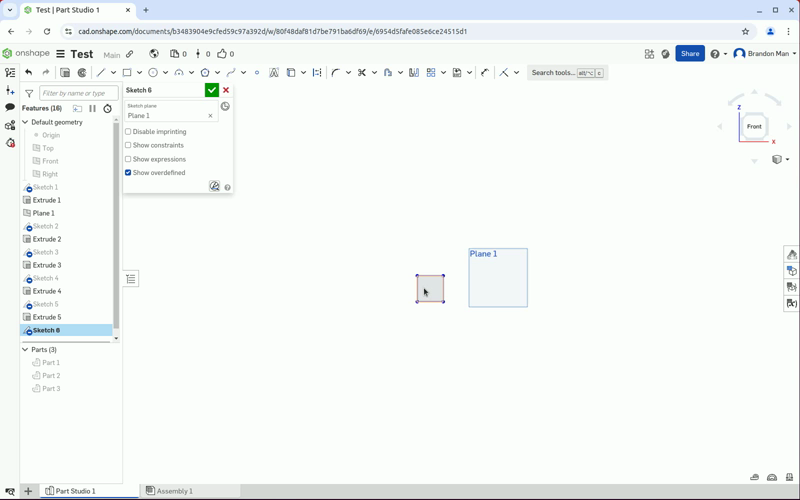
scroll(6)
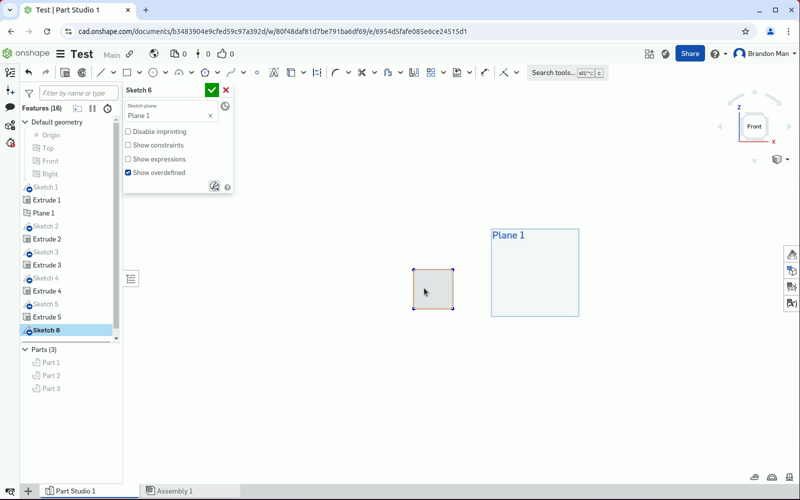
scroll(6)
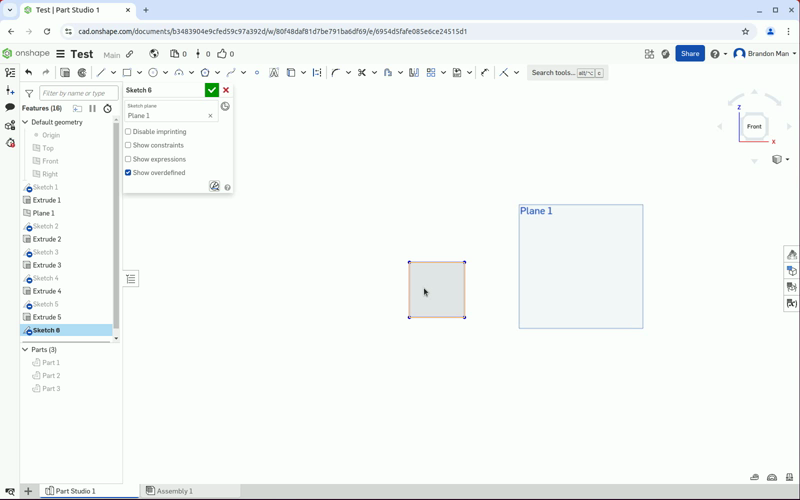
scroll(6)
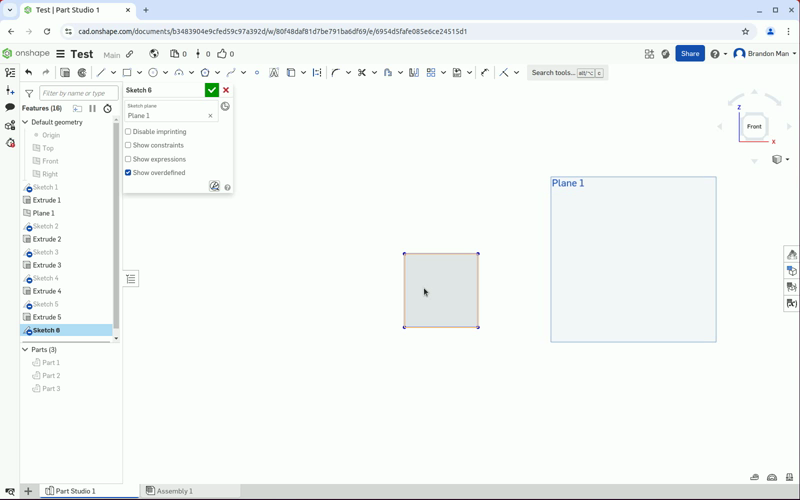
scroll(6)
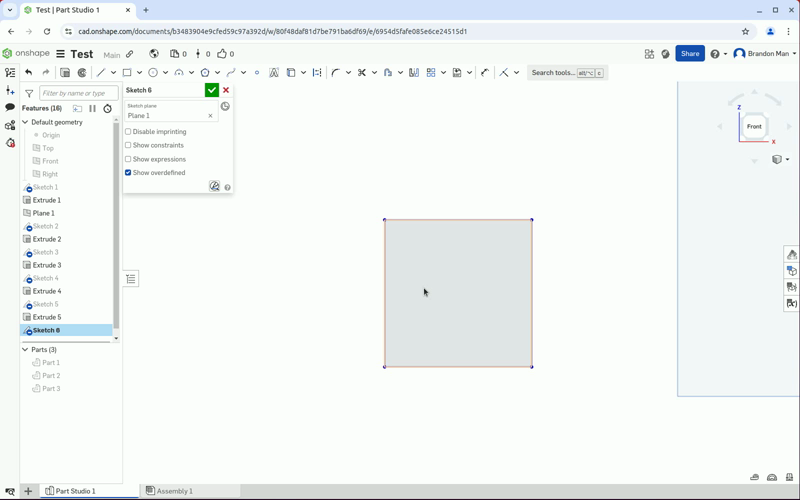
click(424, 287)
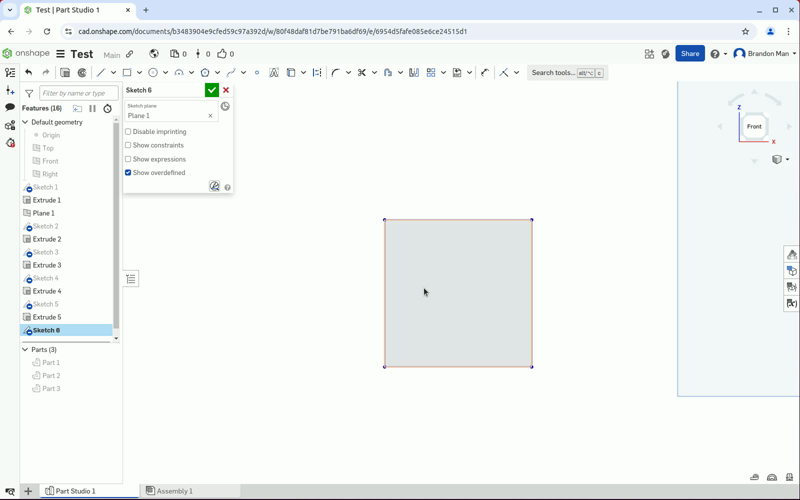
scroll(-6)
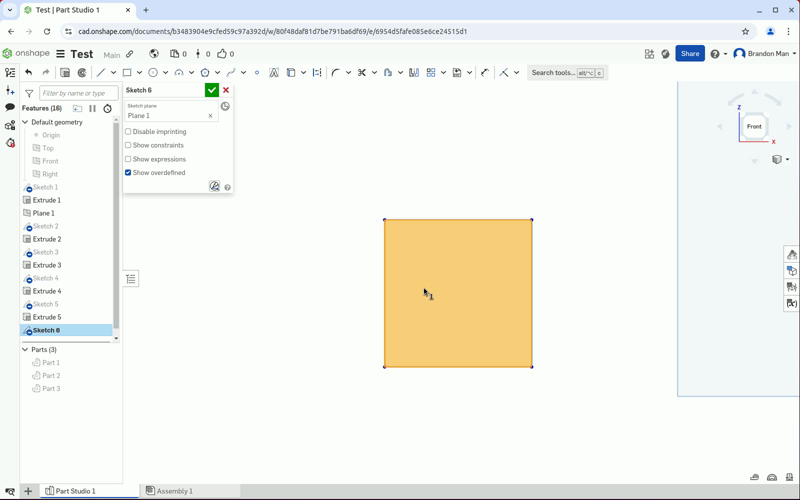
scroll(-6)
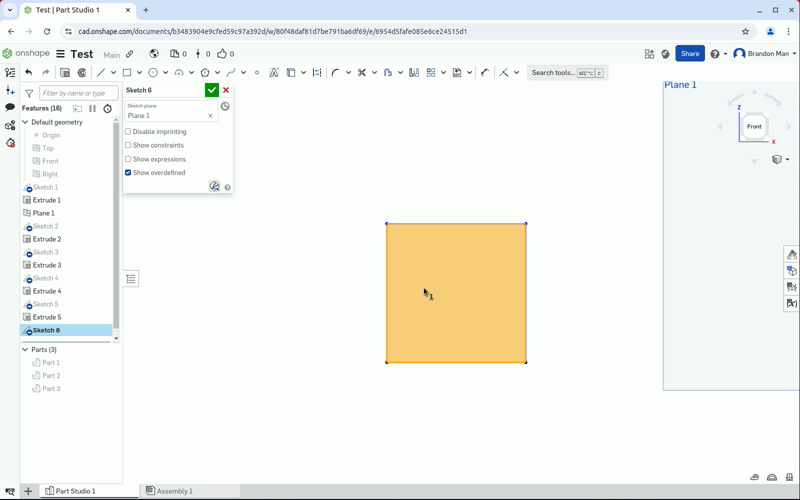
scroll(-6)
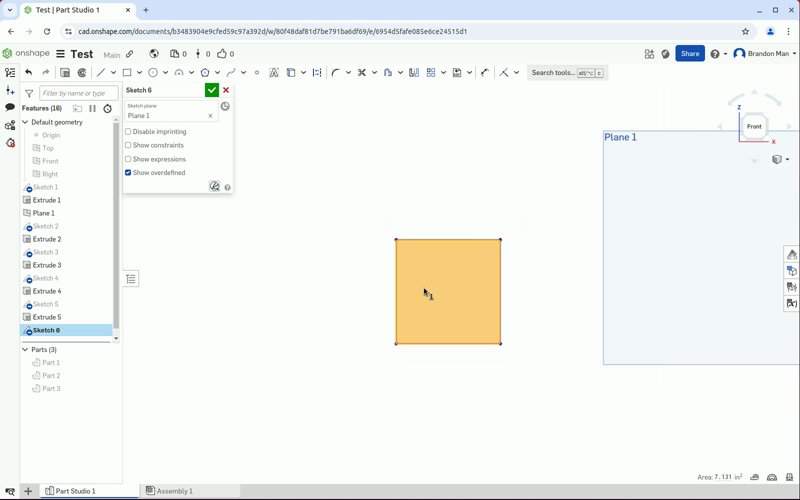
scroll(-6)
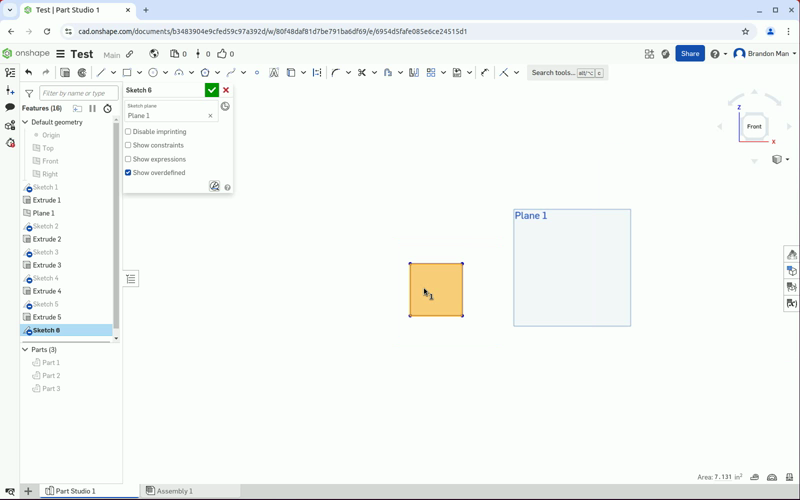
scroll(-6)
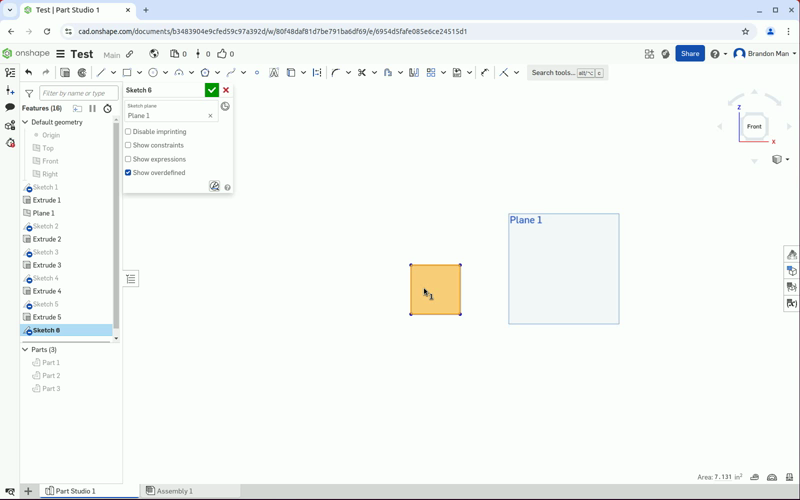
scroll(-6)
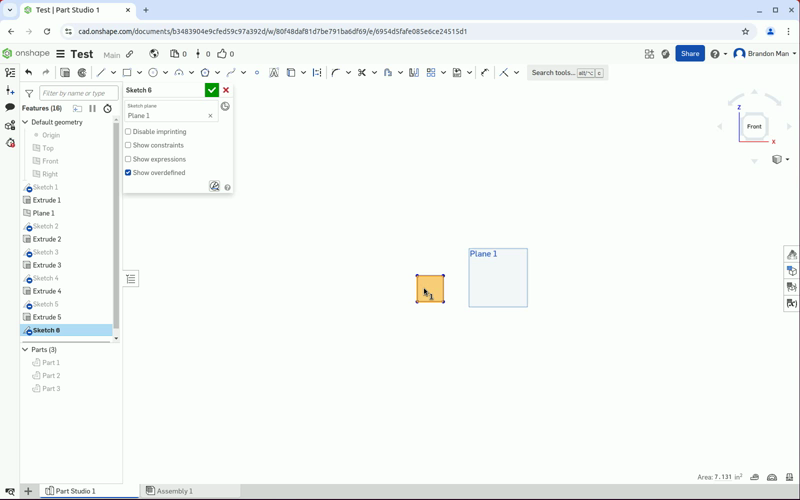
scroll(-6)
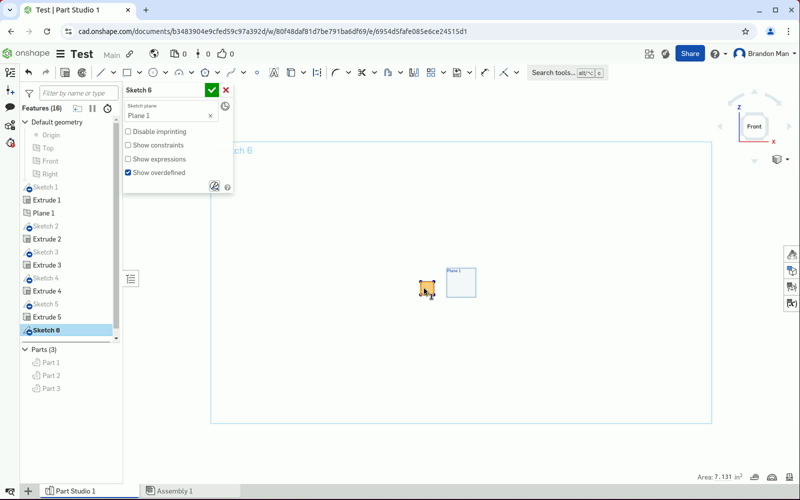
mouse_move(73, 352)
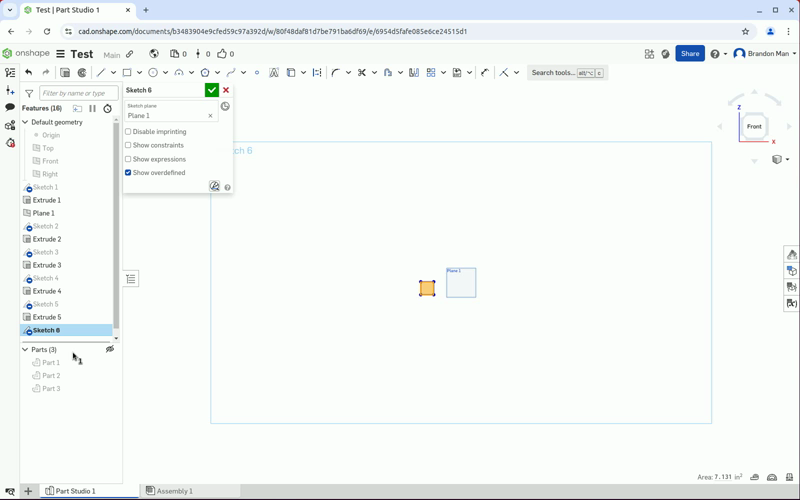
key(shift+y)
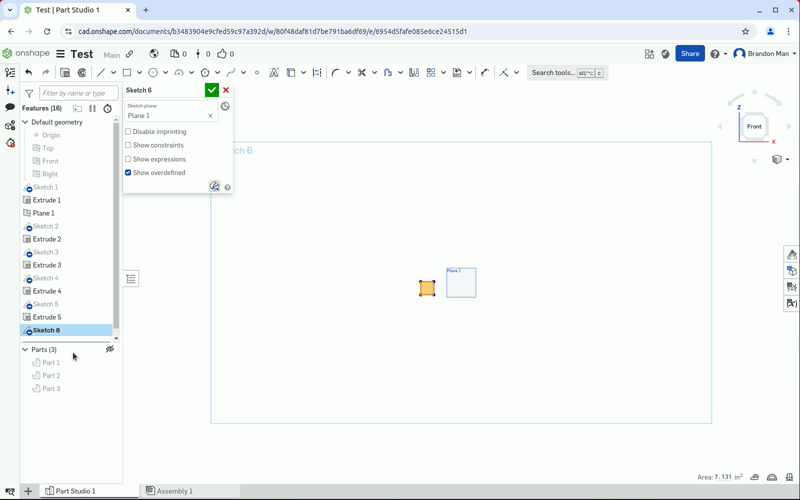
key(shift+e)
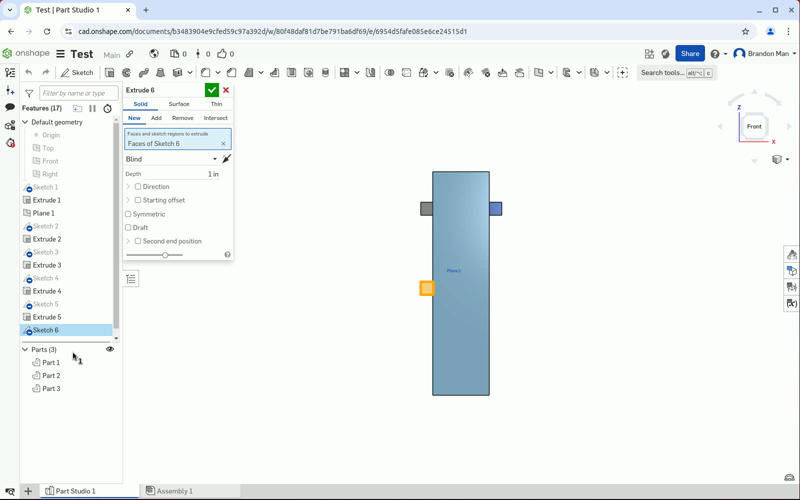
mouse_move(143, 106)
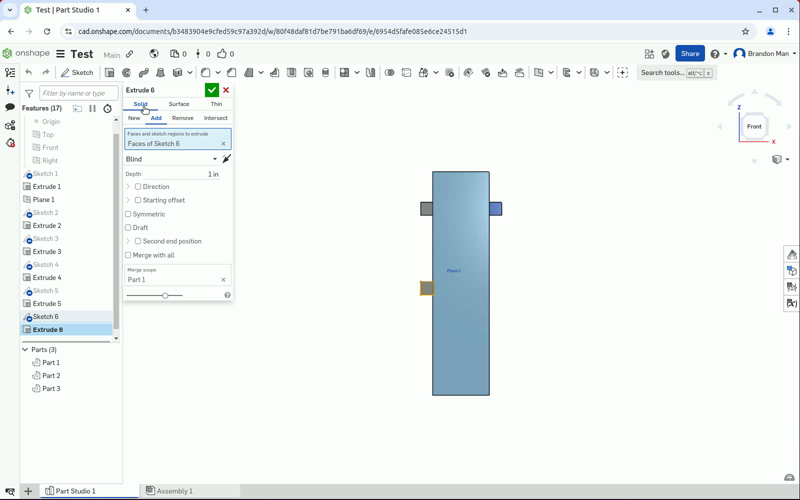
click(143, 106)
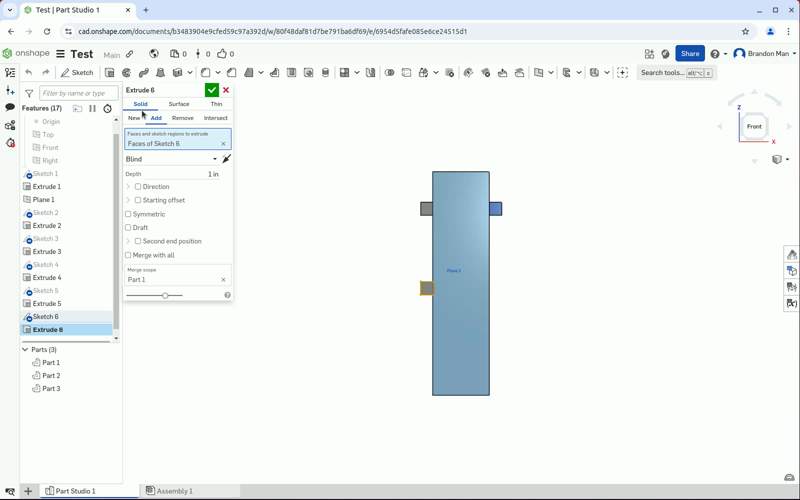
mouse_move(137, 120)
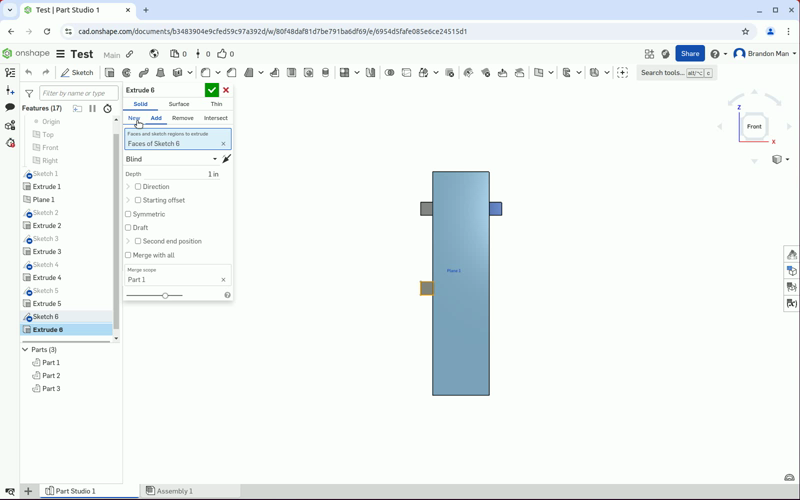
click(137, 120)
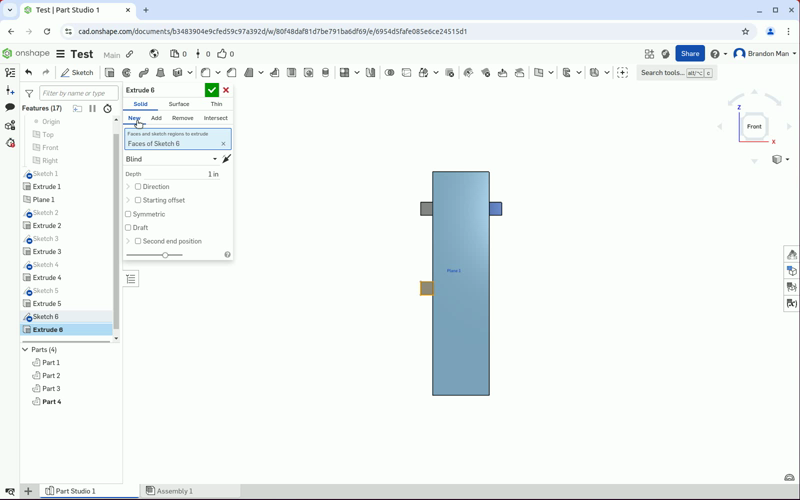
key(tab, 4)
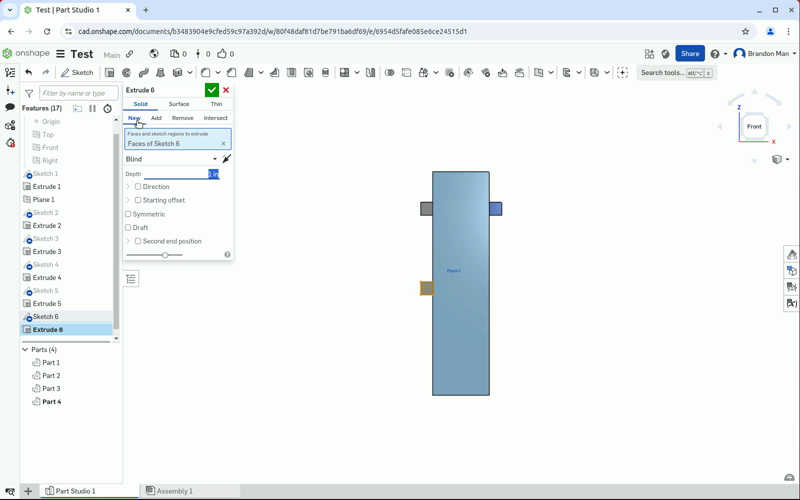
text(-2.407)
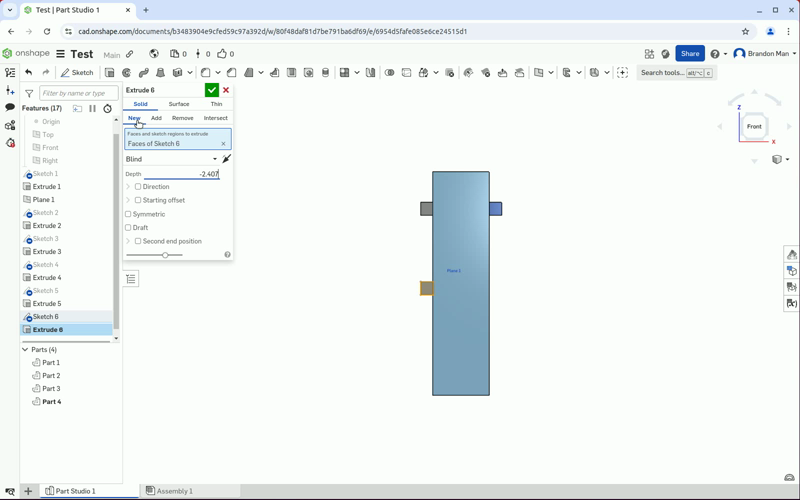
key(enter)
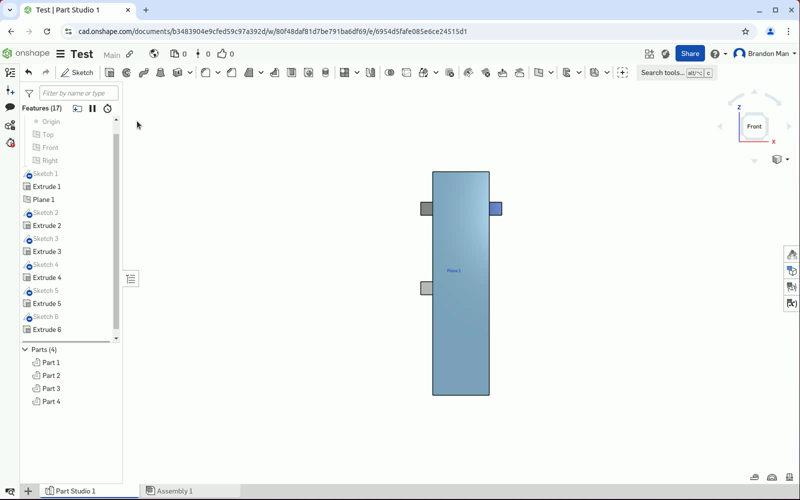
key(shift+h)
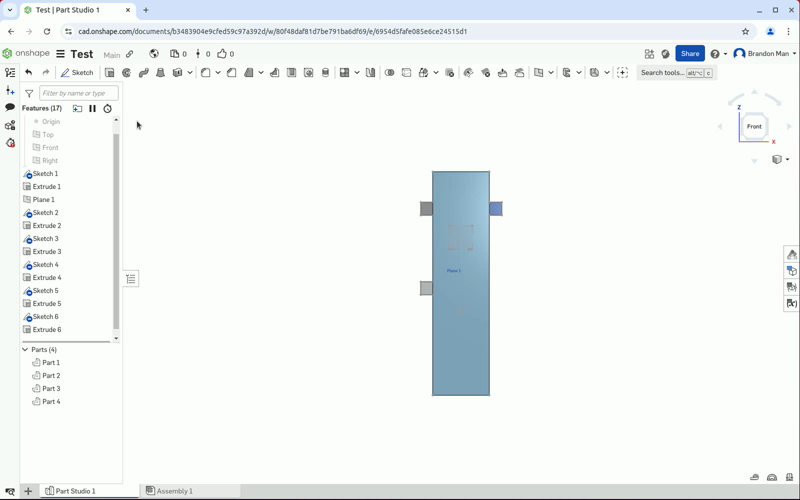
key(shift+h)
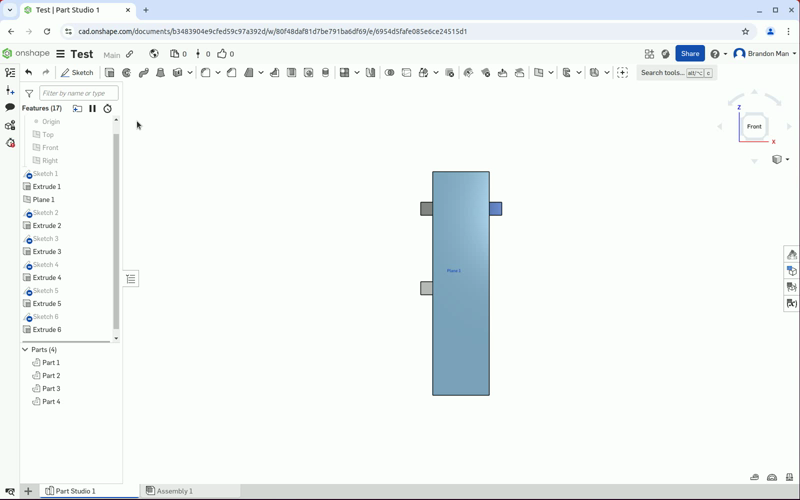
mouse_move(69, 176)
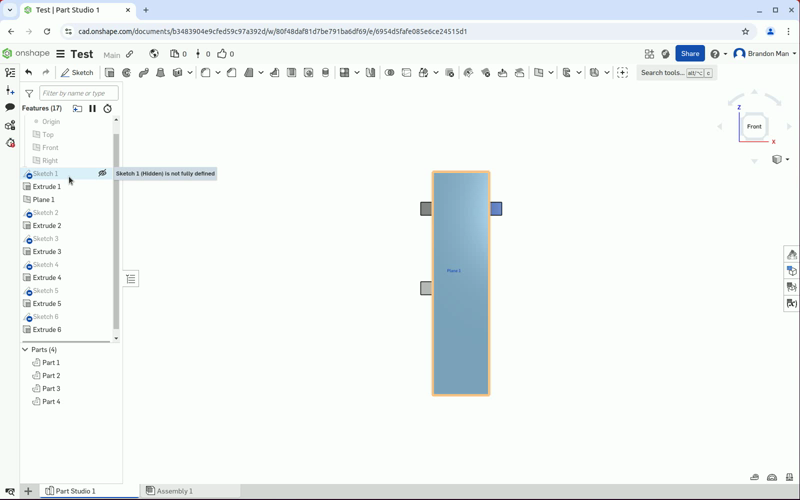
click(69, 176)
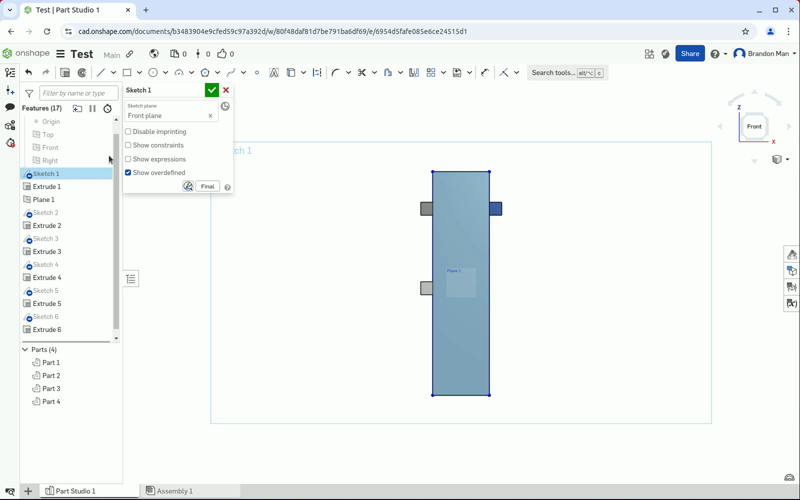
mouse_move(229, 92)
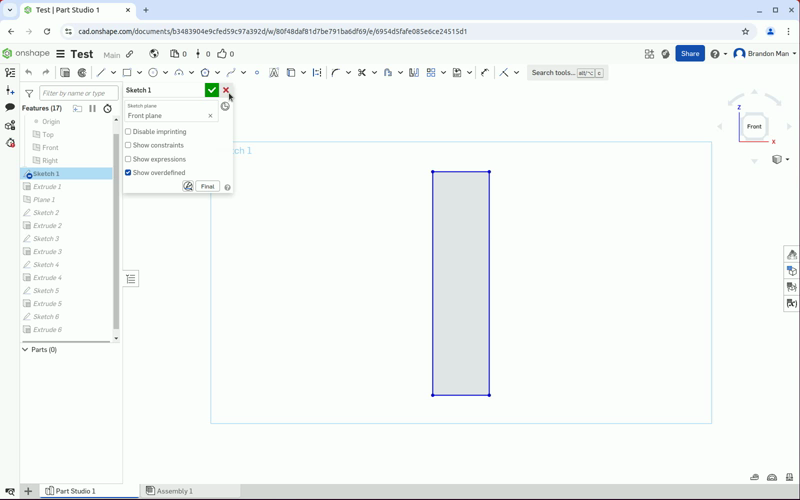
click(229, 92)
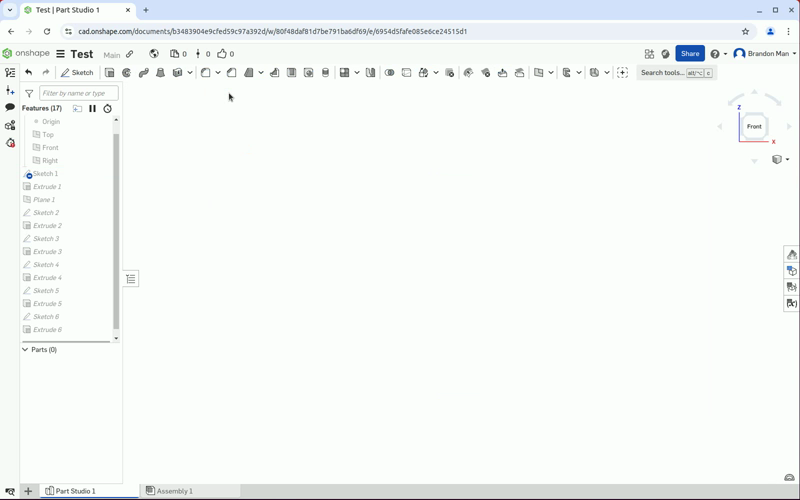
key(shift+s)
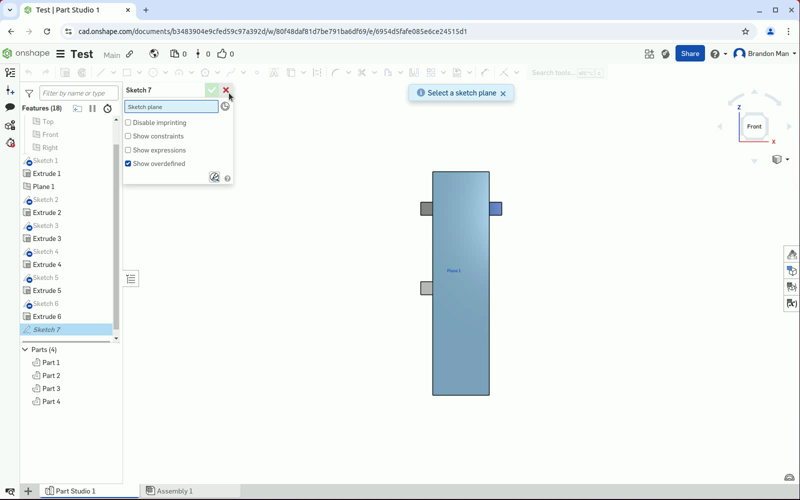
mouse_move(69, 189)
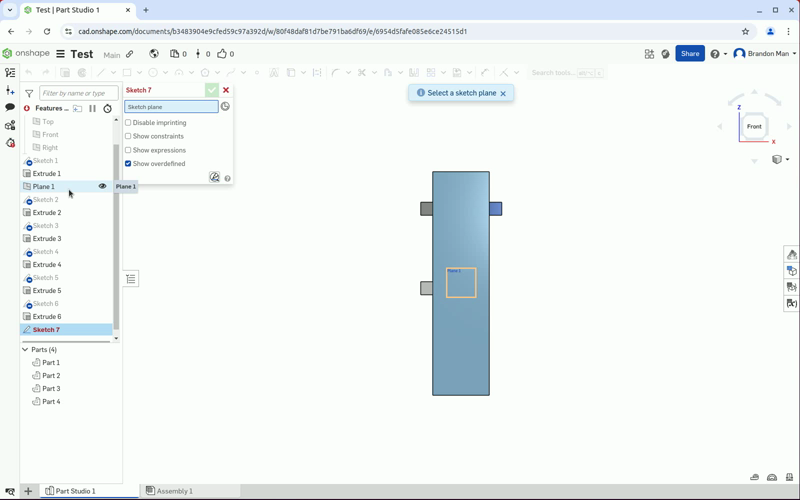
click(69, 189)
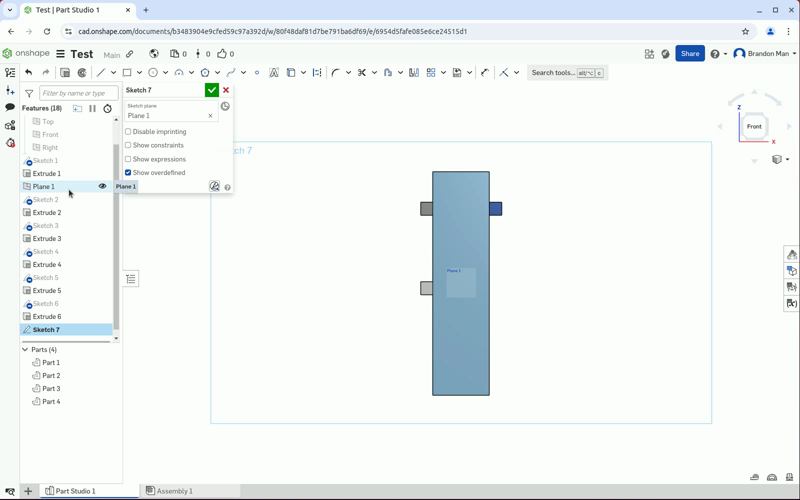
mouse_move(73, 352)
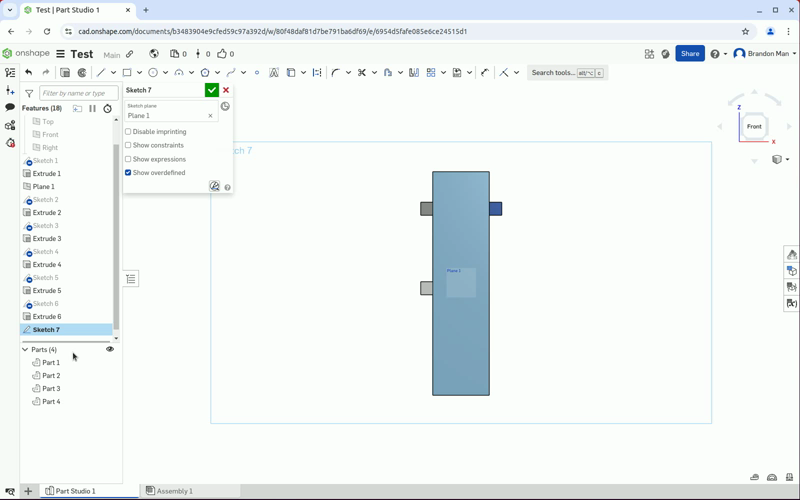
key(y)
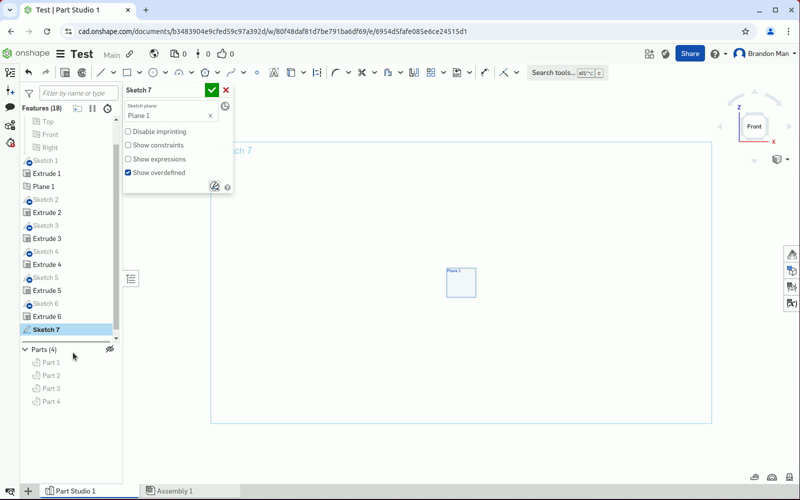
key(l)
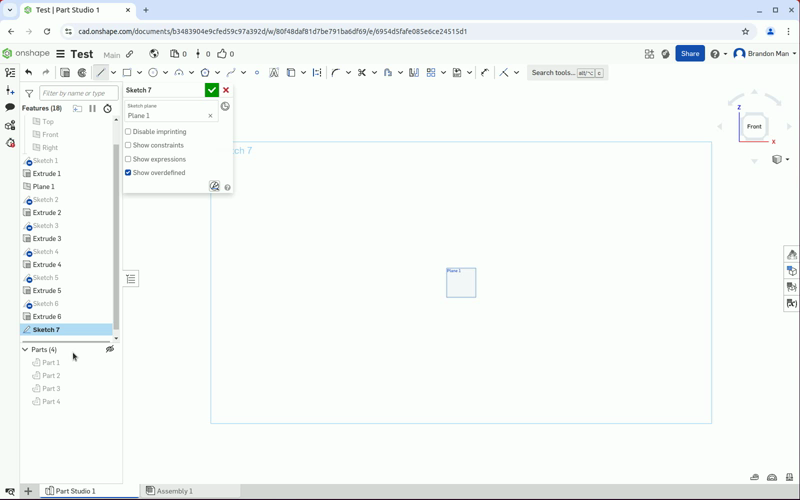
key_down(shift)
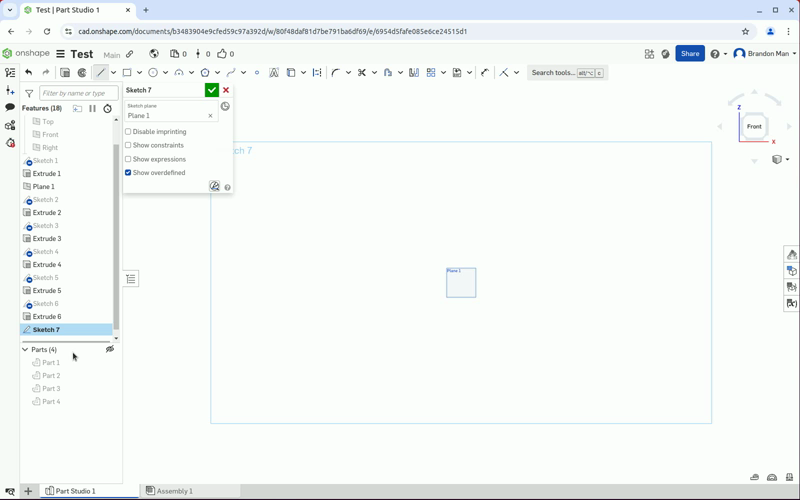
mouse_move(489, 294)
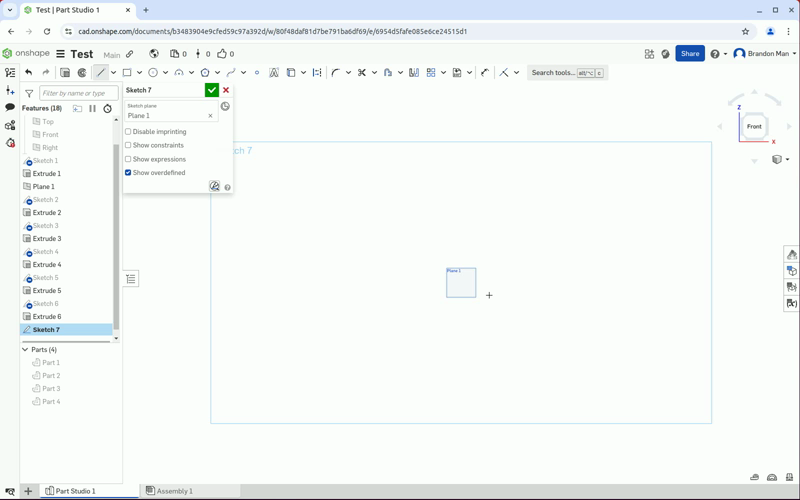
click(489, 294)
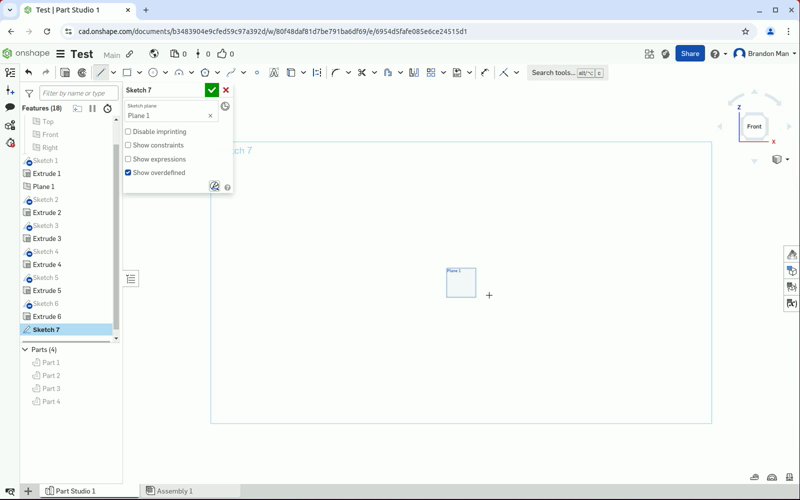
key_up(shift)
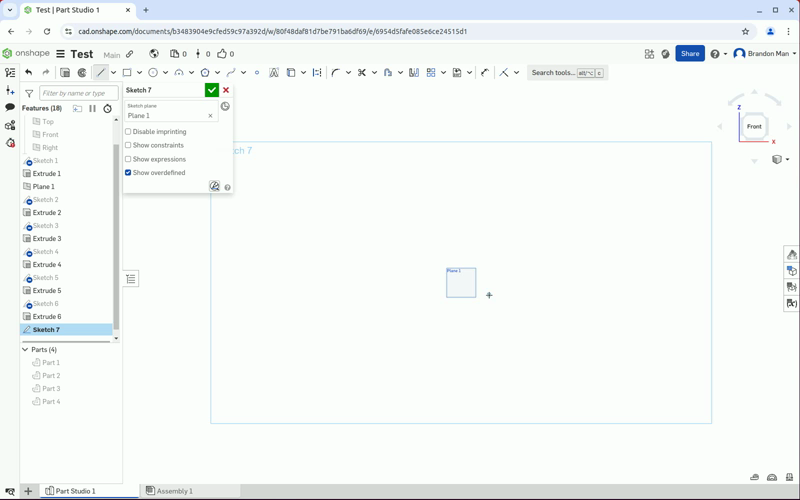
key_down(shift)
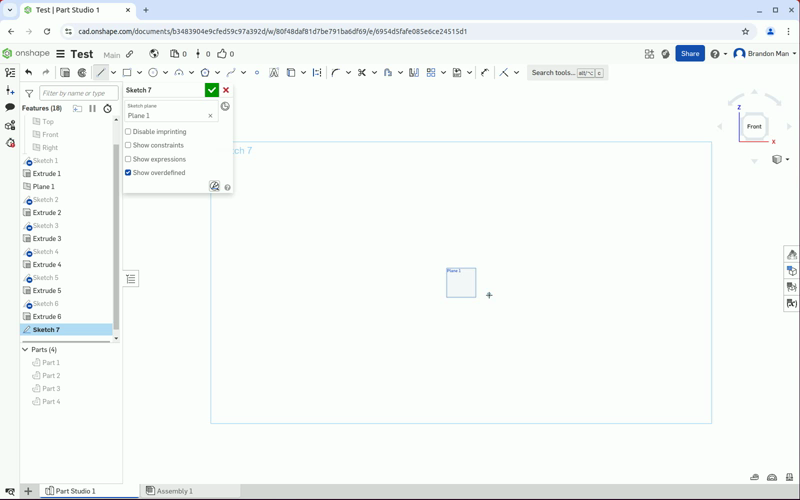
mouse_move(519, 294)
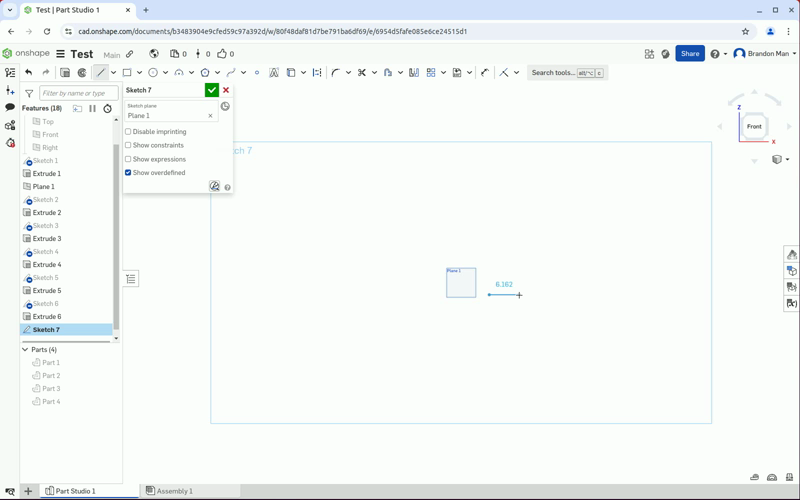
mouse_move(501, 294)
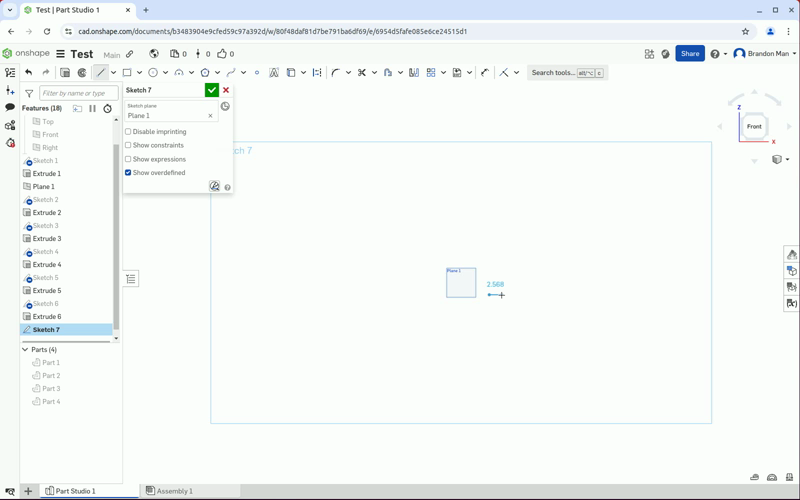
click(501, 294)
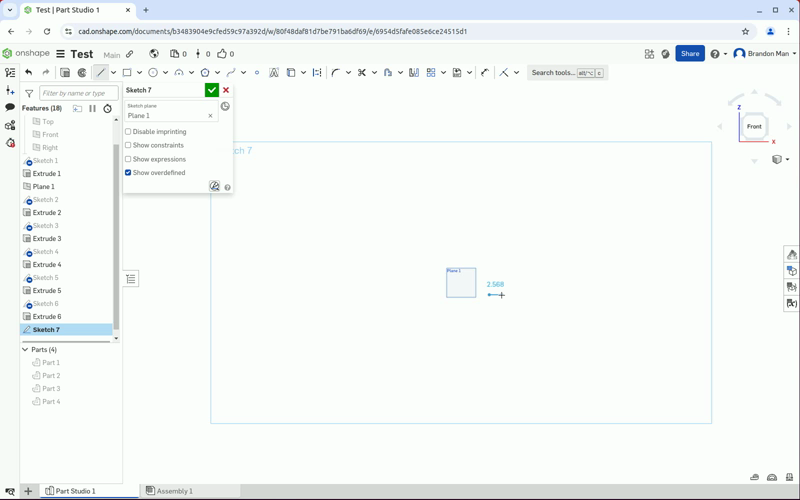
key_up(shift)
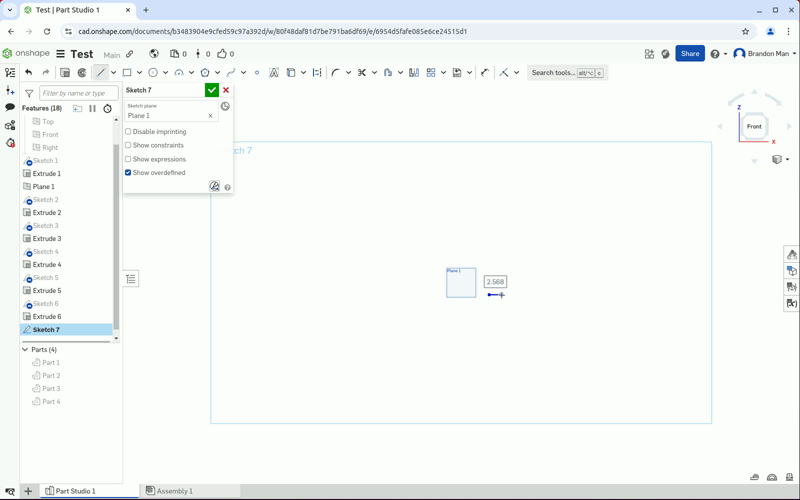
key_down(shift)
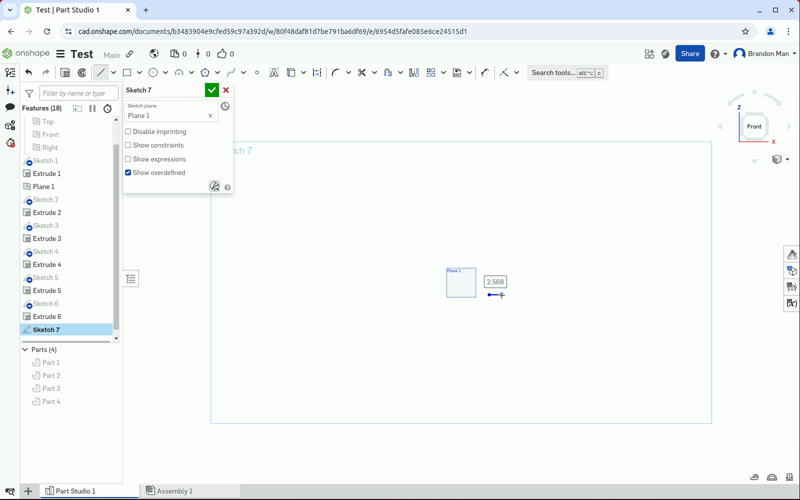
mouse_move(531, 294)
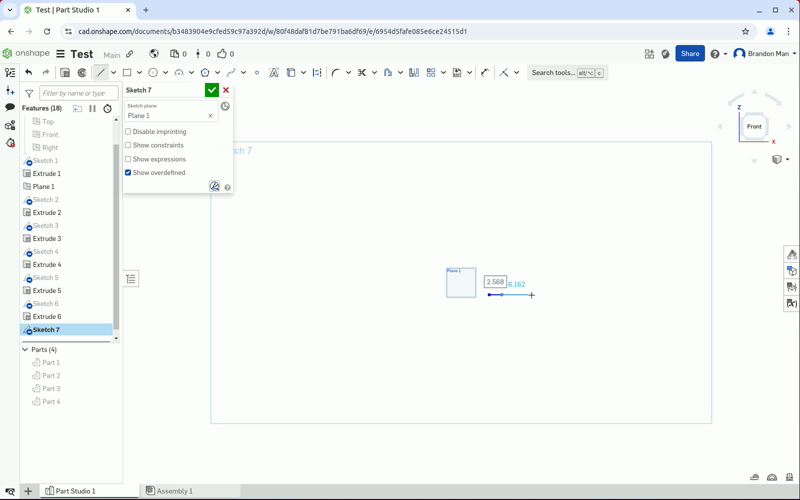
mouse_move(501, 281)
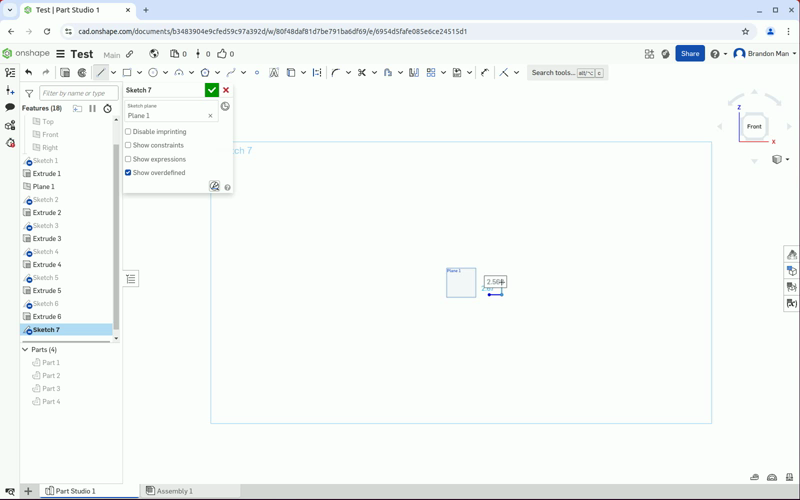
click(501, 281)
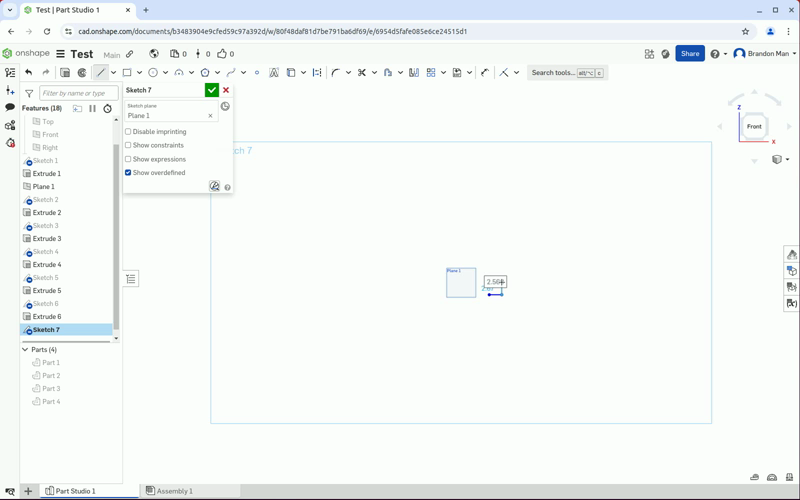
key_up(shift)
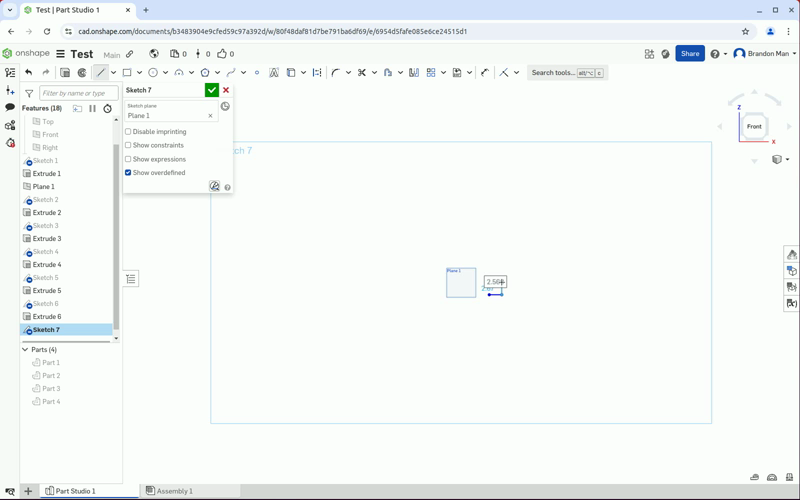
key_down(shift)
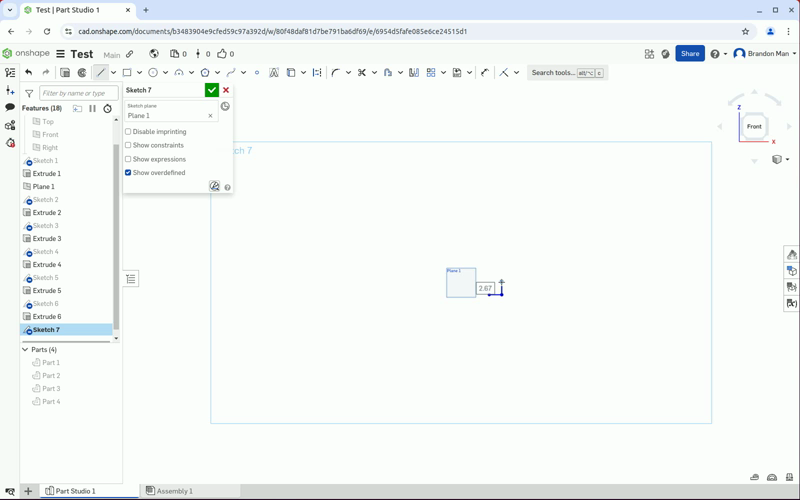
mouse_move(531, 281)
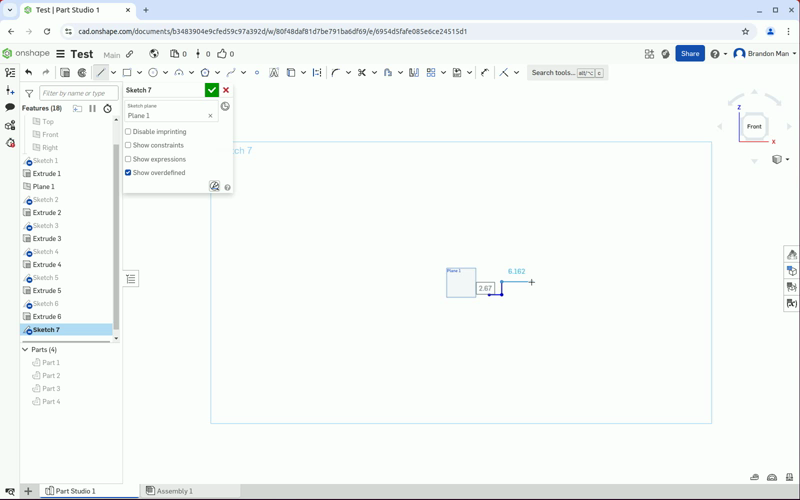
mouse_move(489, 281)
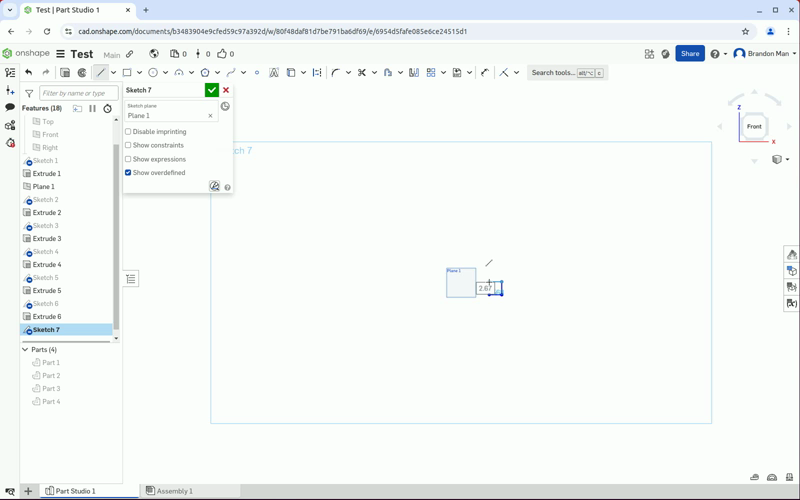
click(489, 281)
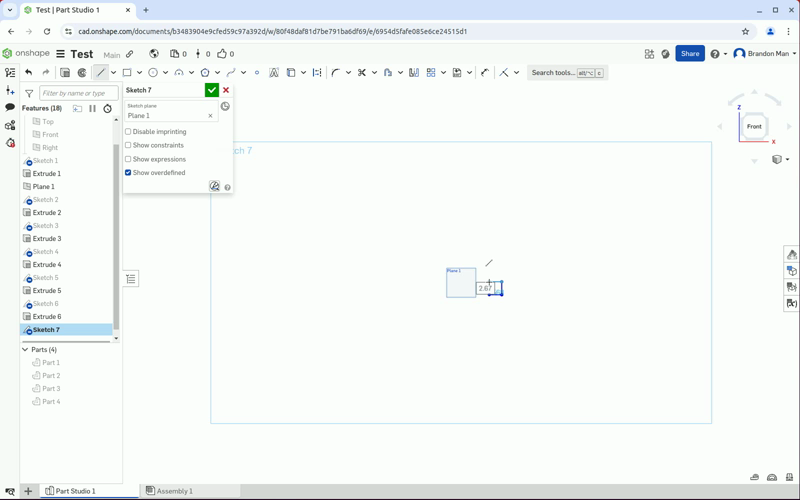
key_up(shift)
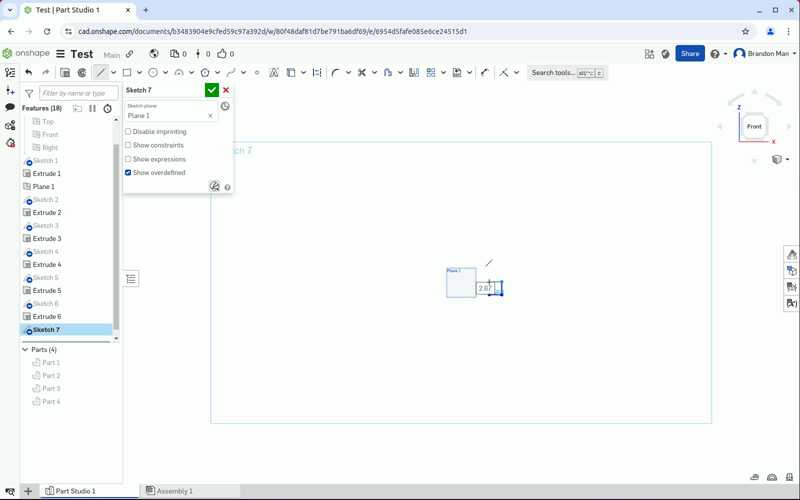
mouse_move(519, 281)
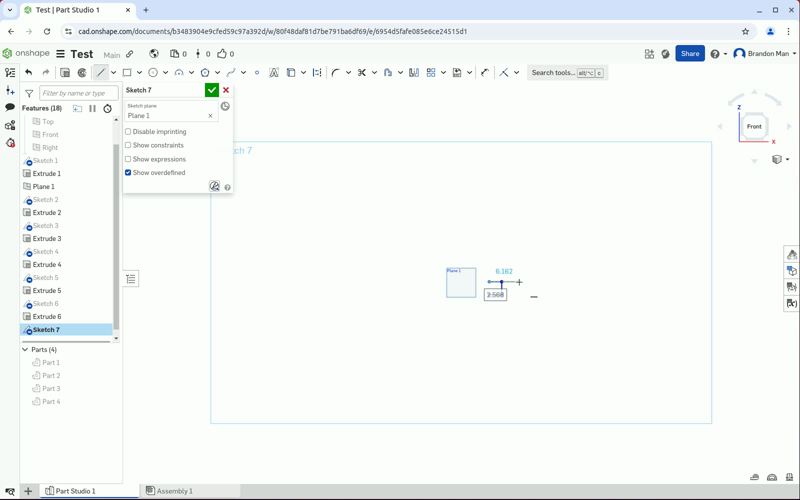
key_down(shift)
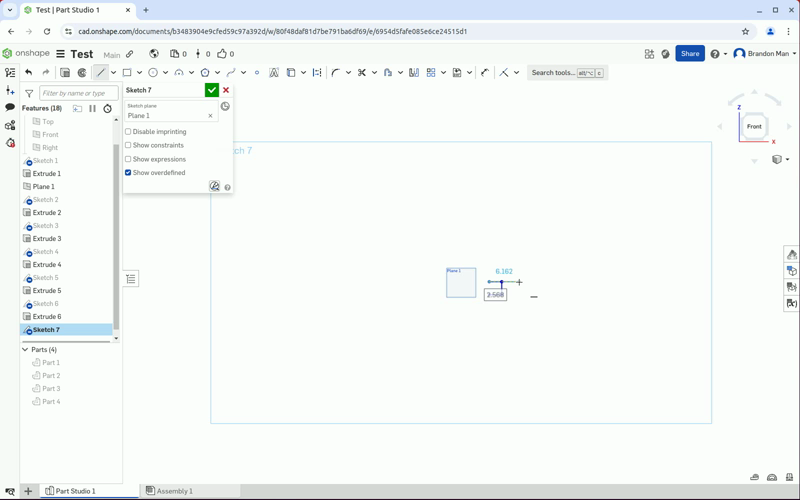
mouse_move(489, 294)
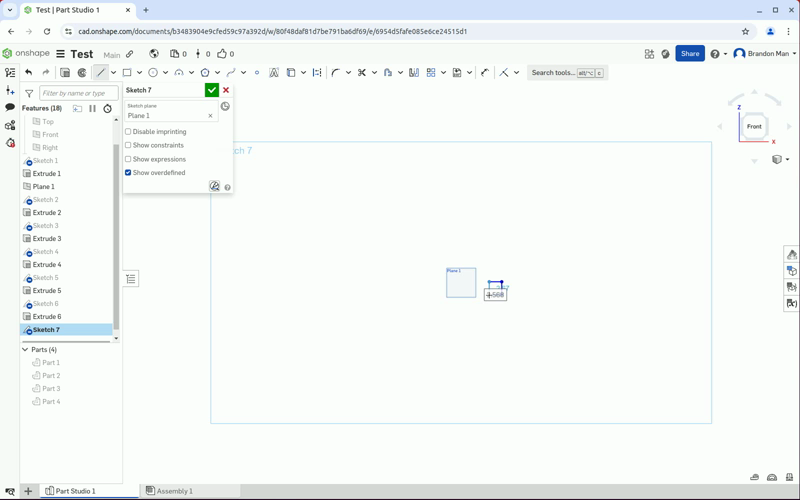
key_up(shift)
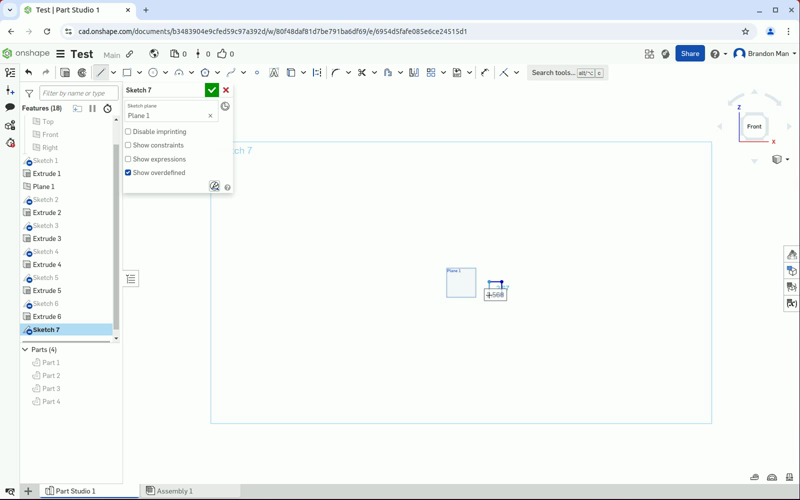
click(489, 294)
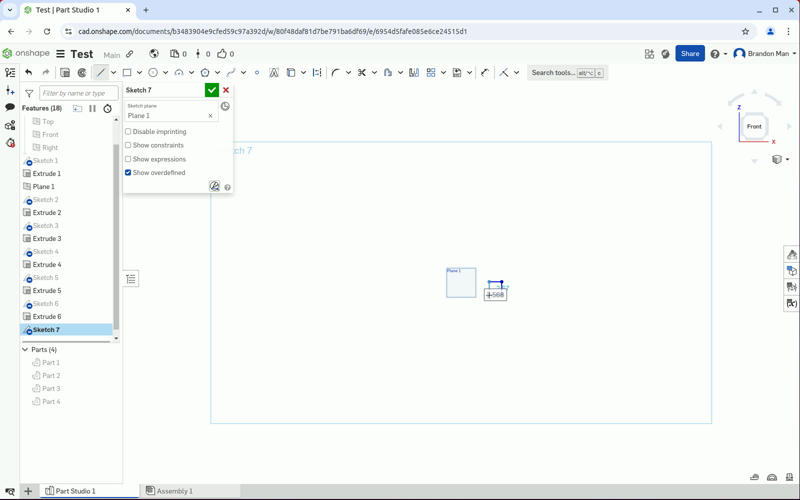
key(esc)
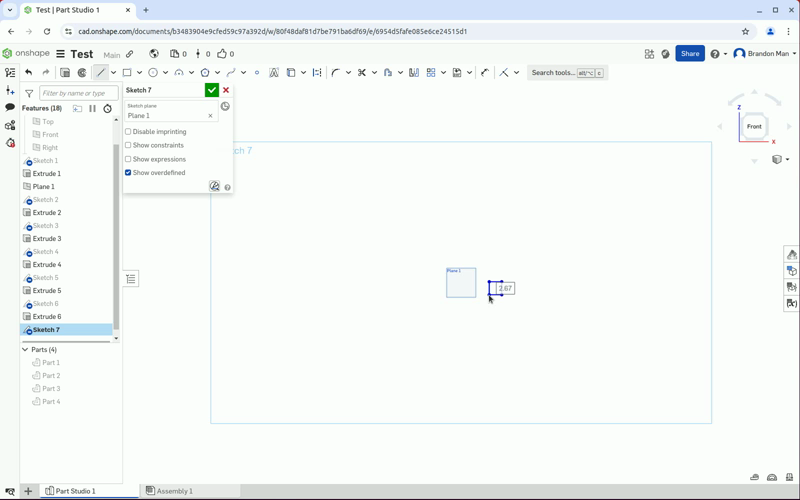
mouse_move(492, 284)
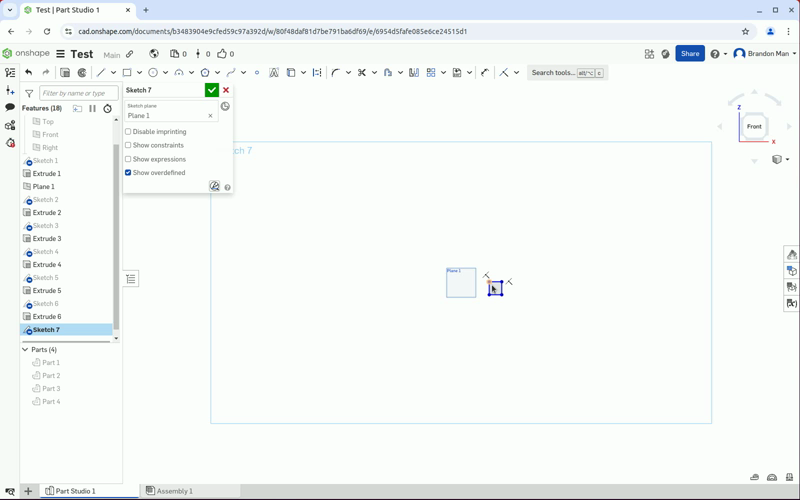
scroll(6)
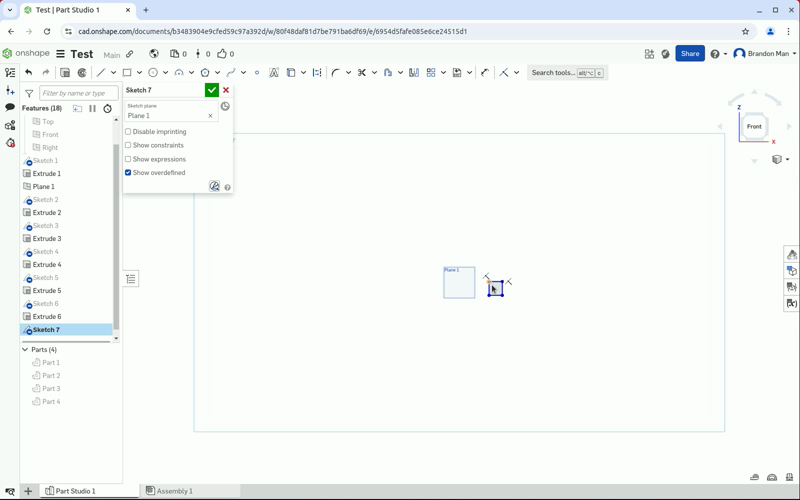
scroll(6)
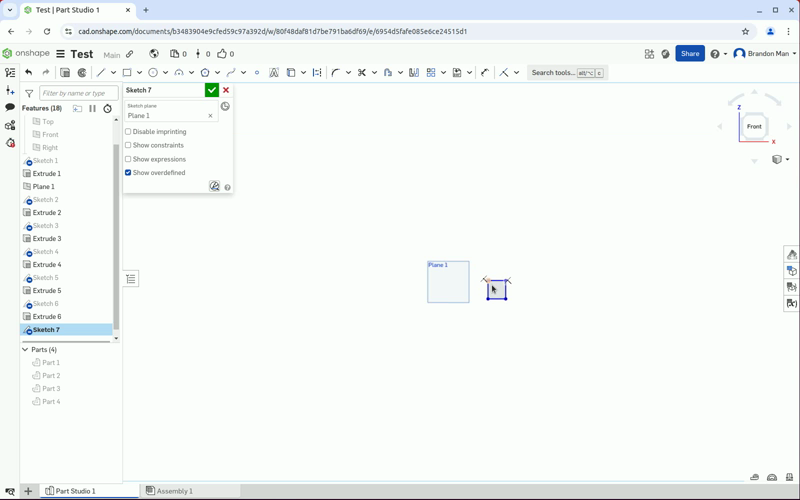
scroll(6)
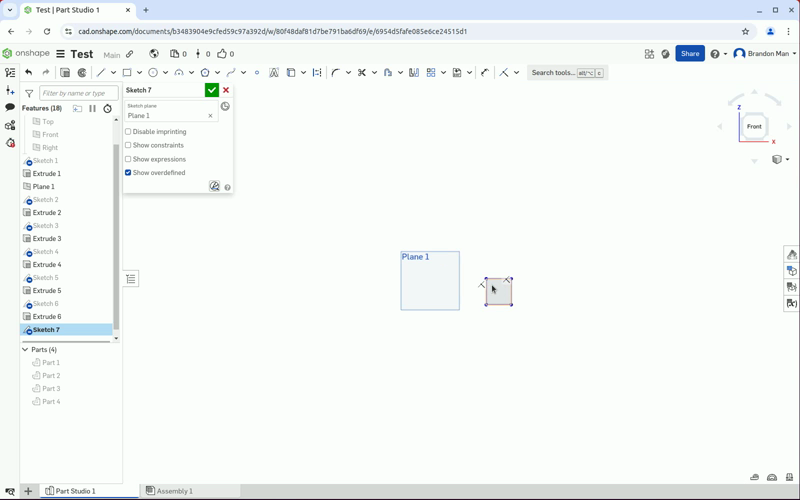
scroll(6)
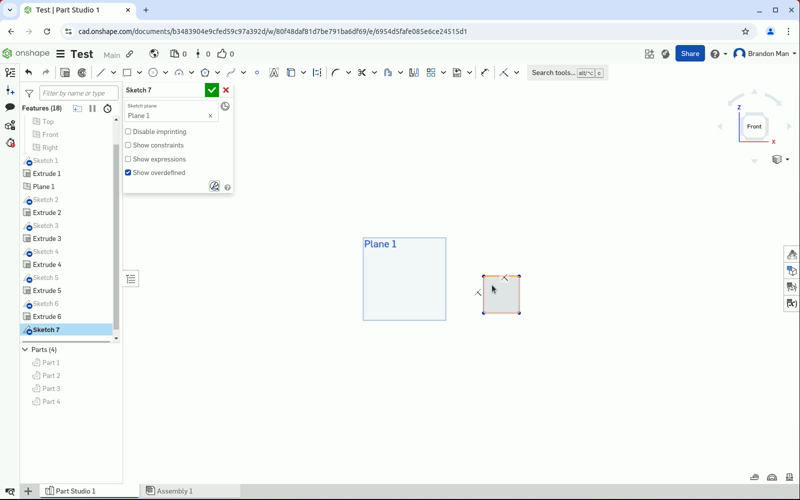
scroll(6)
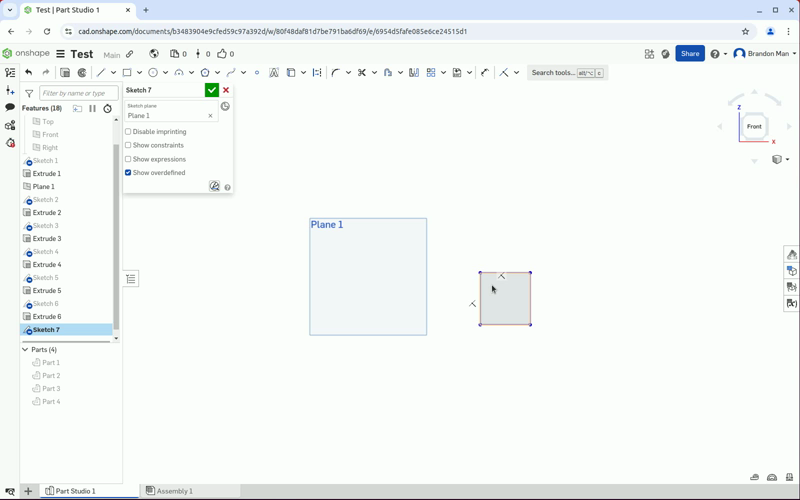
scroll(6)
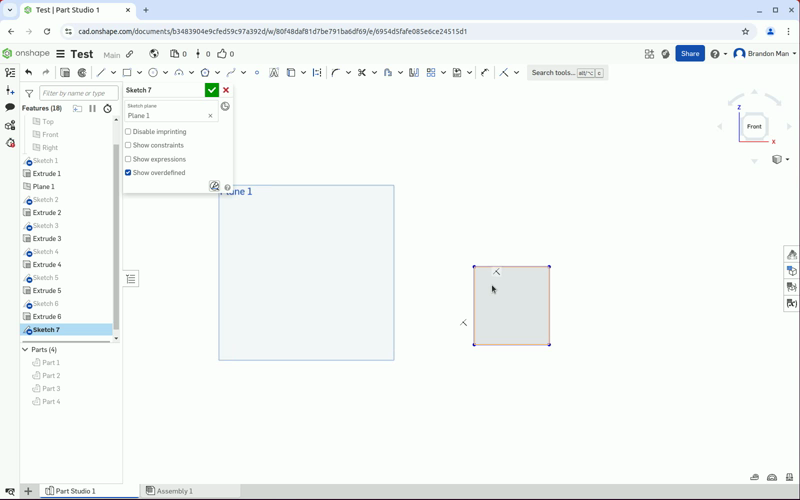
scroll(6)
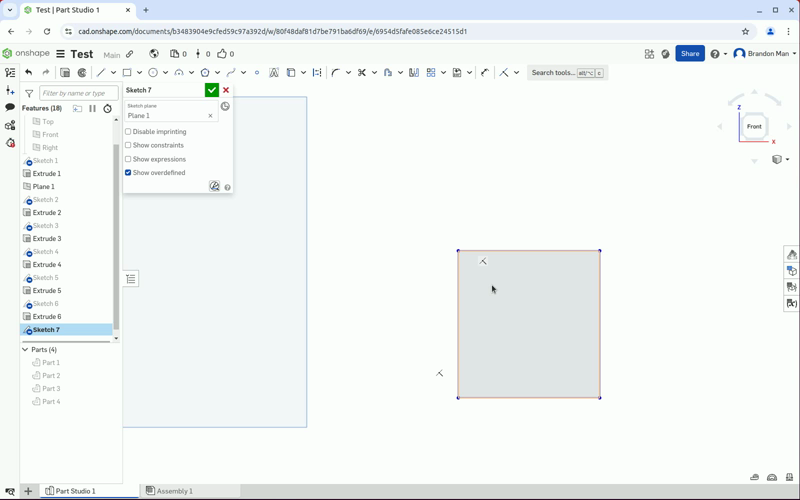
click(492, 284)
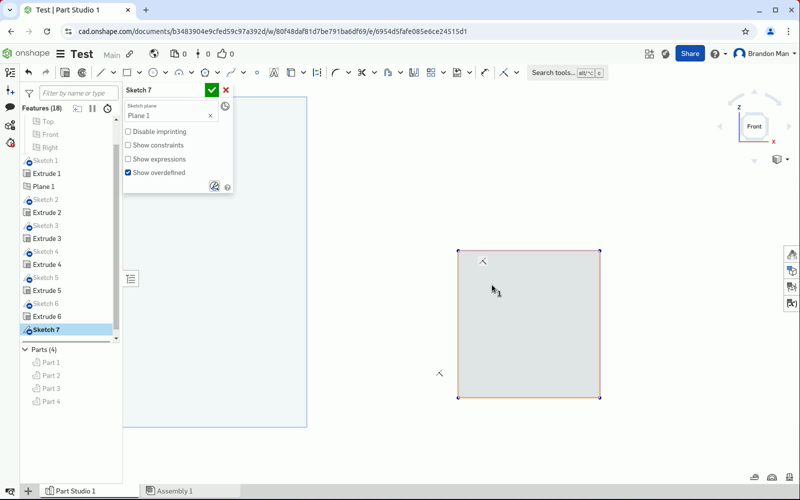
scroll(-6)
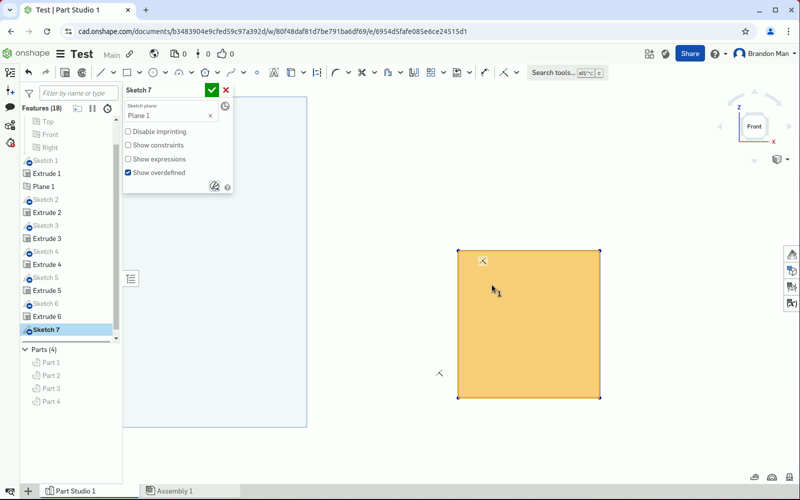
scroll(-6)
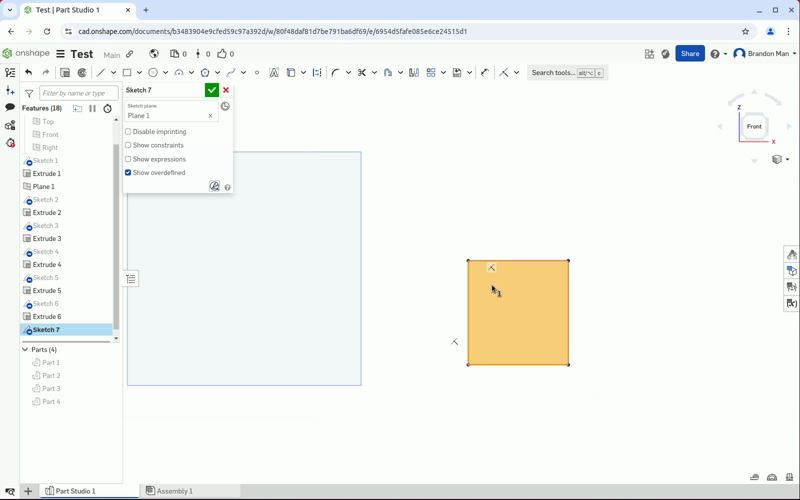
scroll(-6)
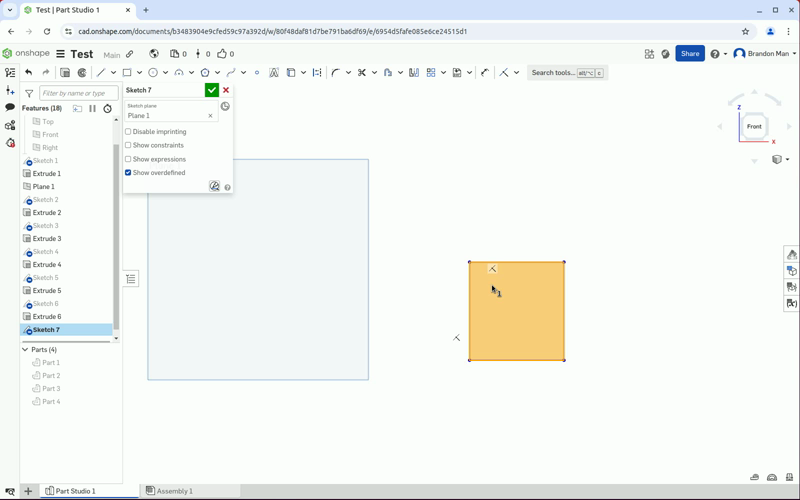
scroll(-6)
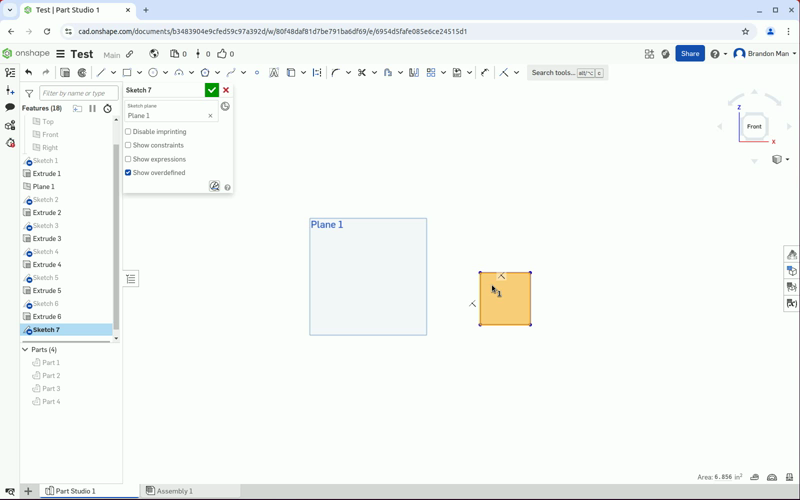
scroll(-6)
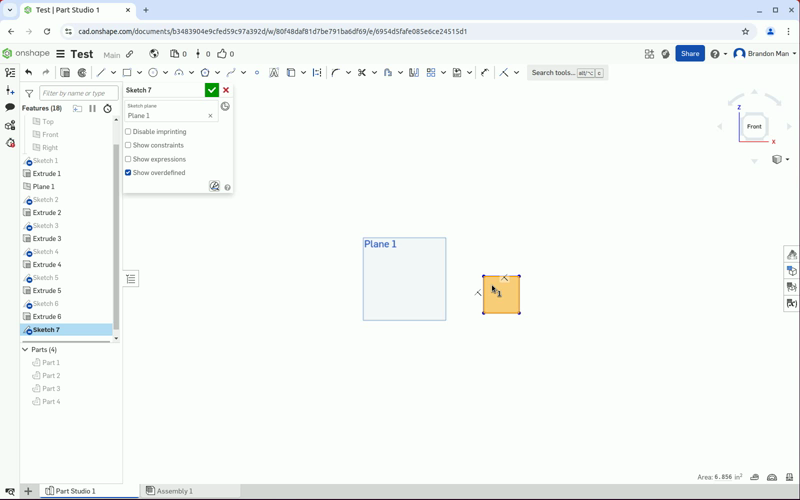
scroll(-6)
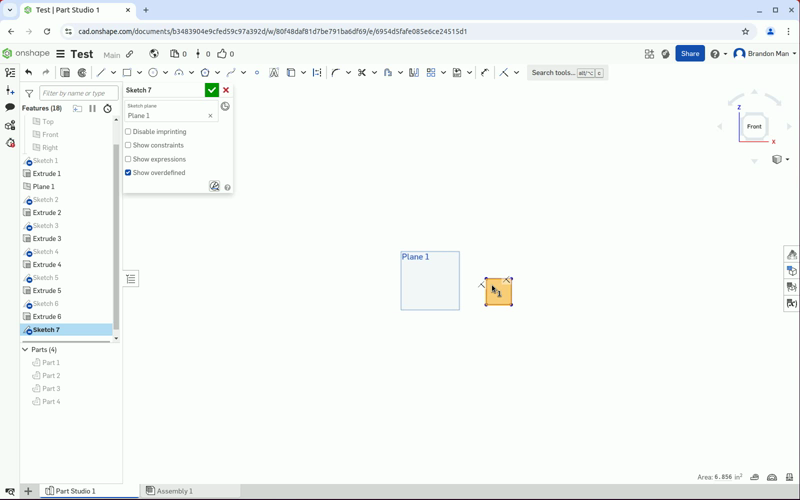
scroll(-6)
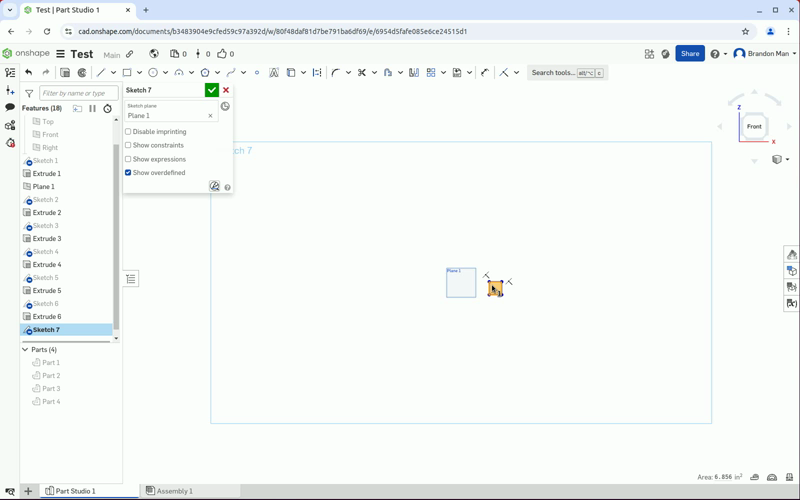
mouse_move(73, 352)
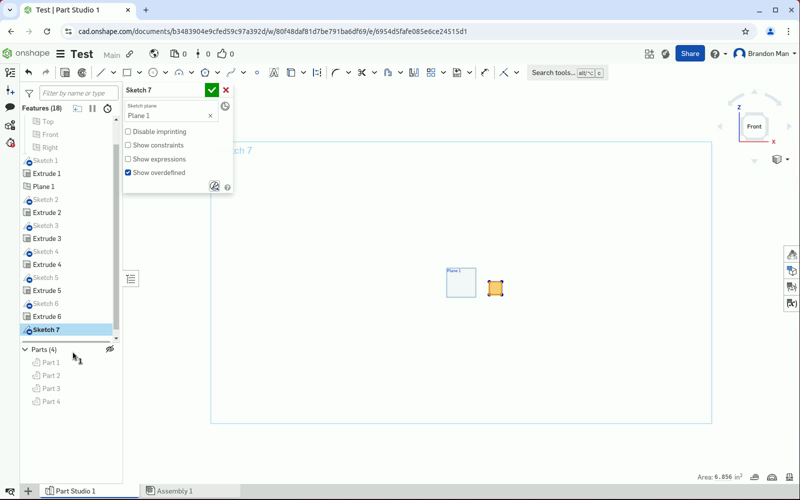
key(shift+y)
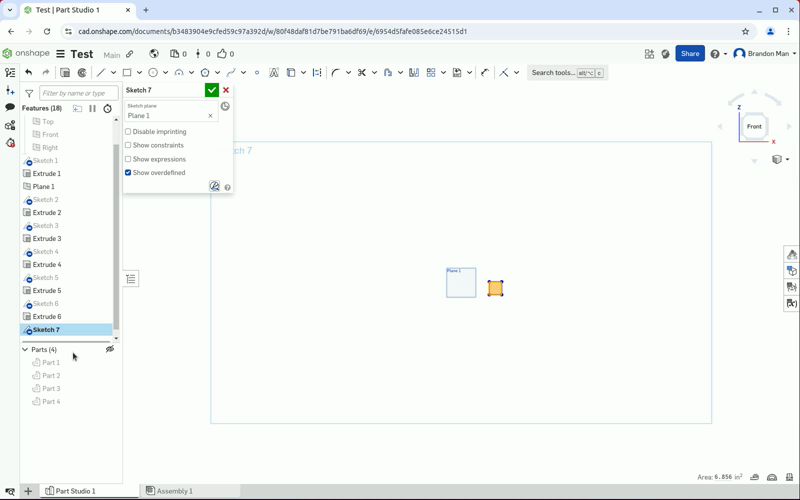
key(shift+e)
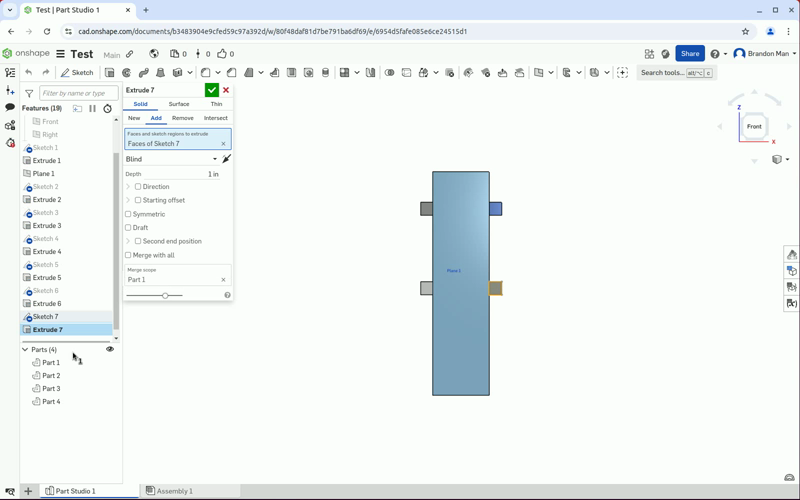
mouse_move(143, 106)
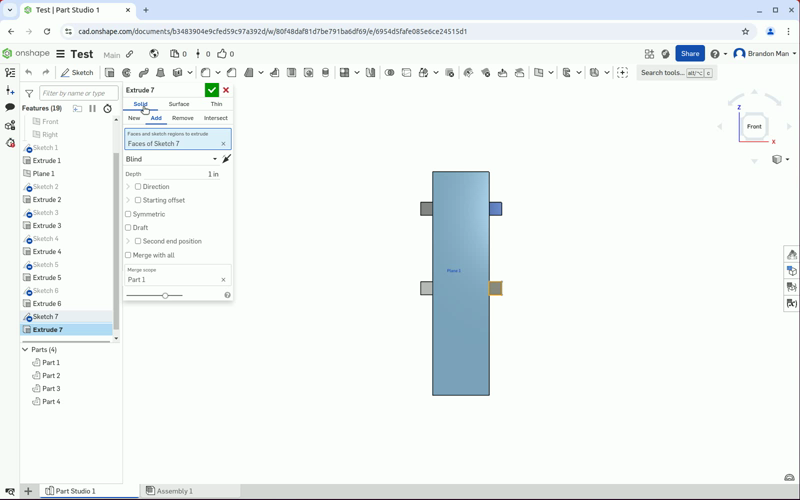
click(143, 106)
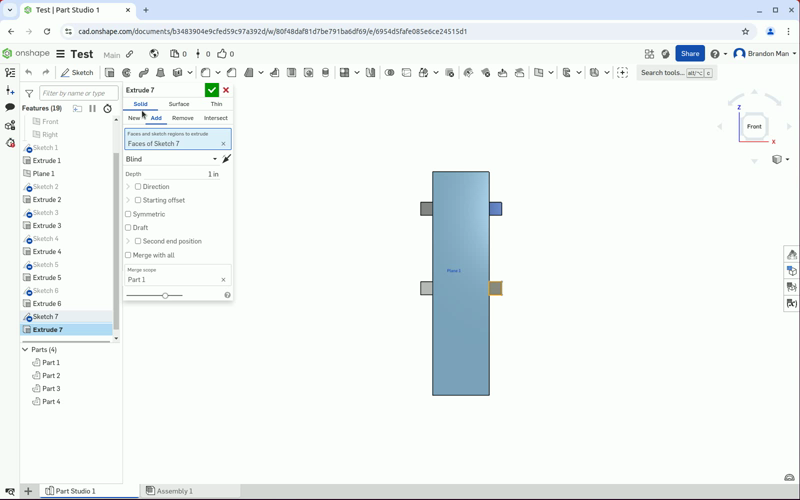
mouse_move(137, 120)
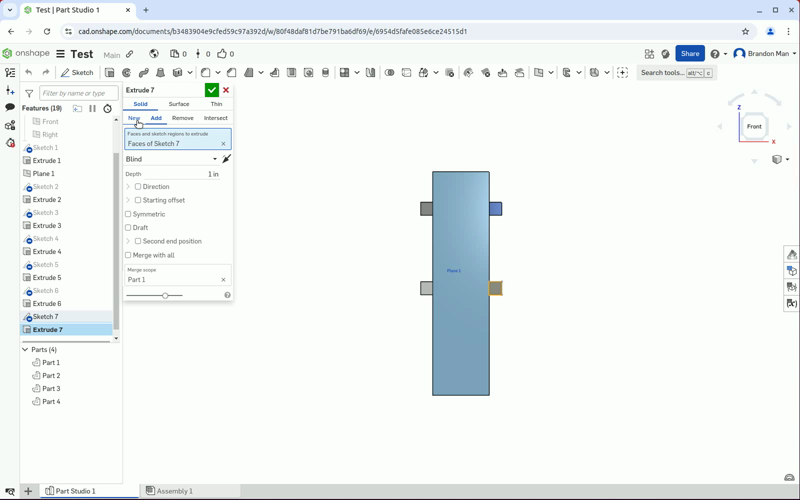
click(137, 120)
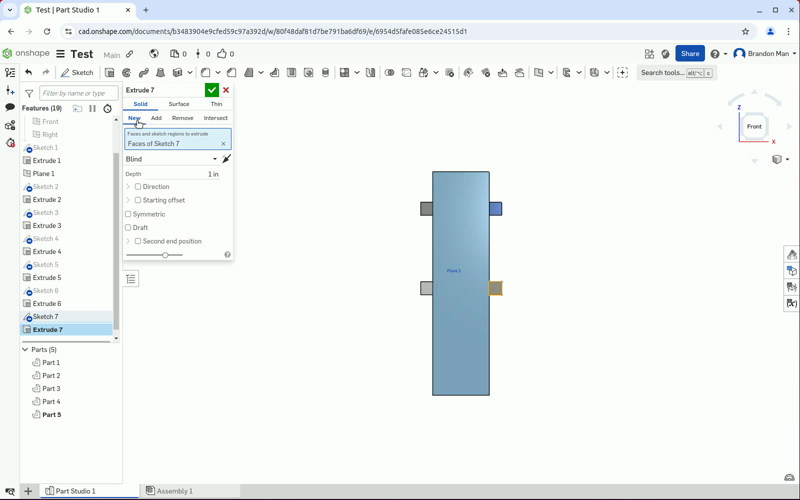
key(tab, 4)
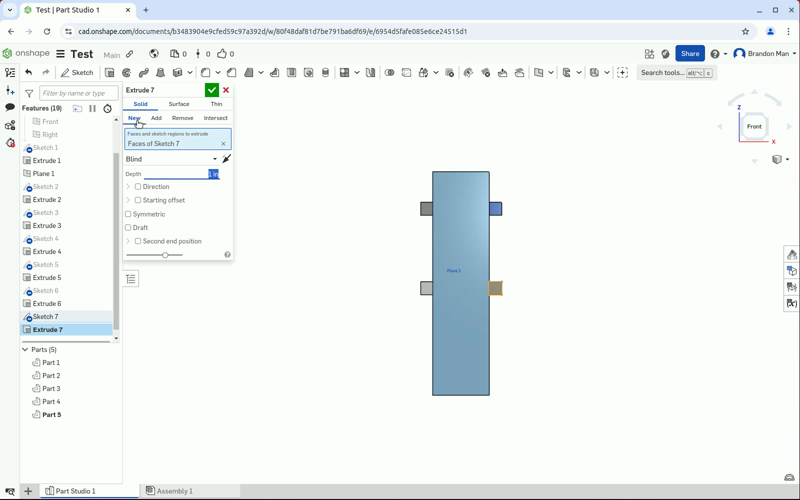
text(-2.407)
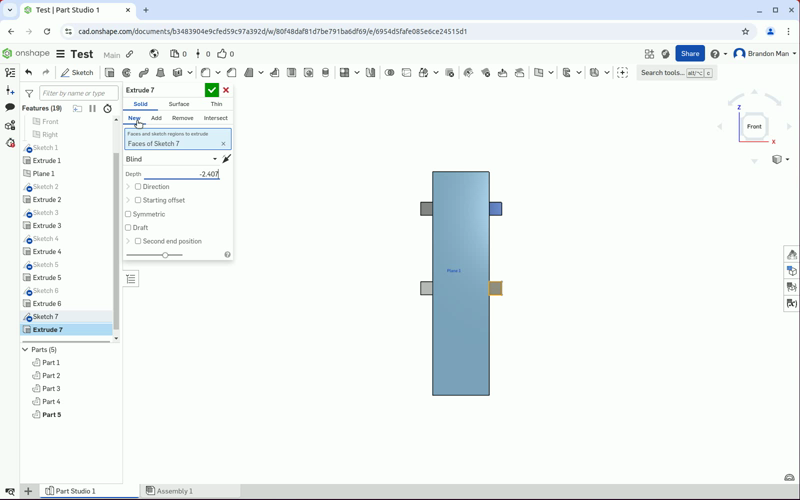
key(enter)
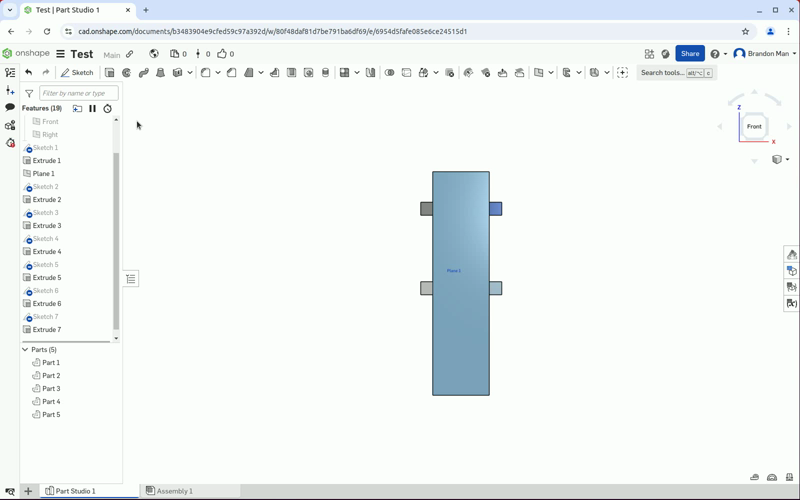
key(shift+h)
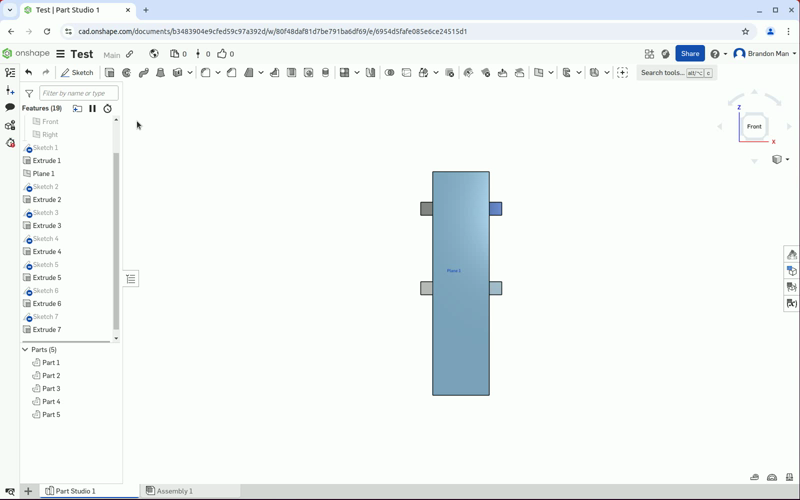
key(shift+h)
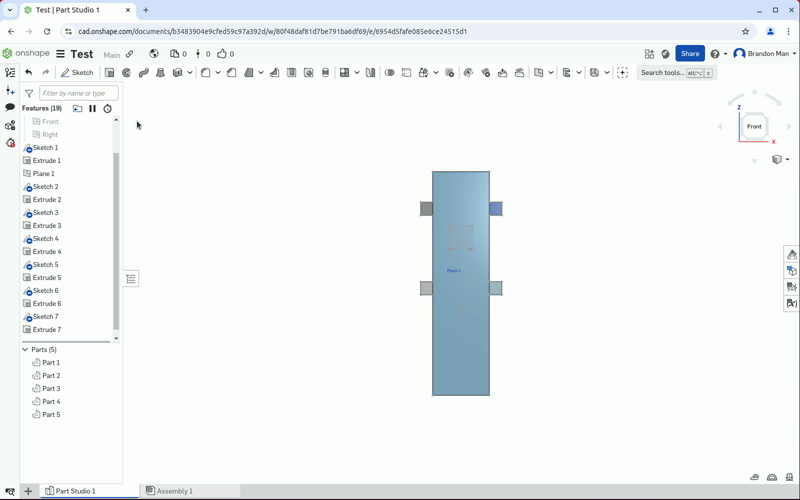
key(shift+7)
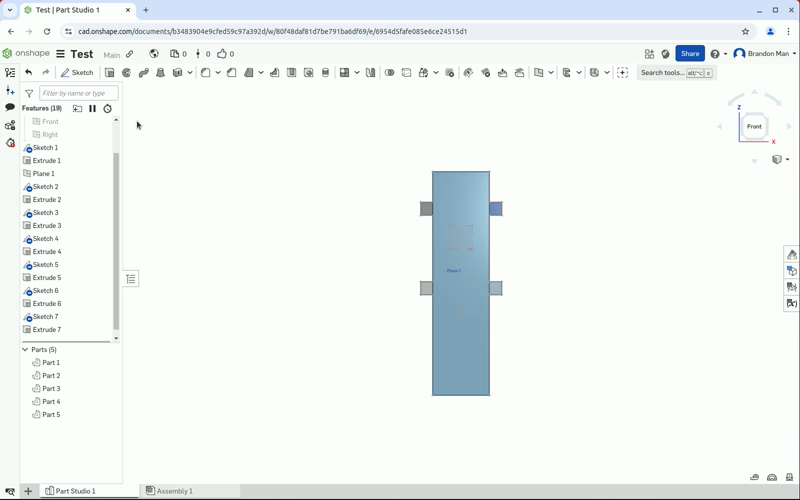
key(left, 2)
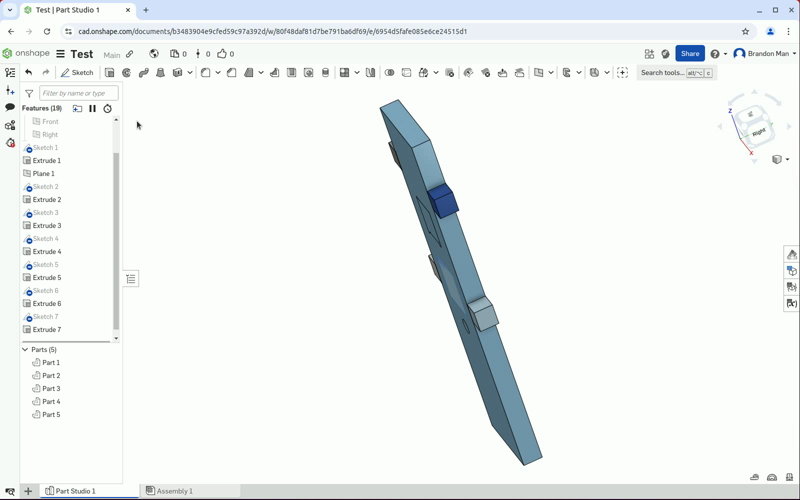
key(down, 2)
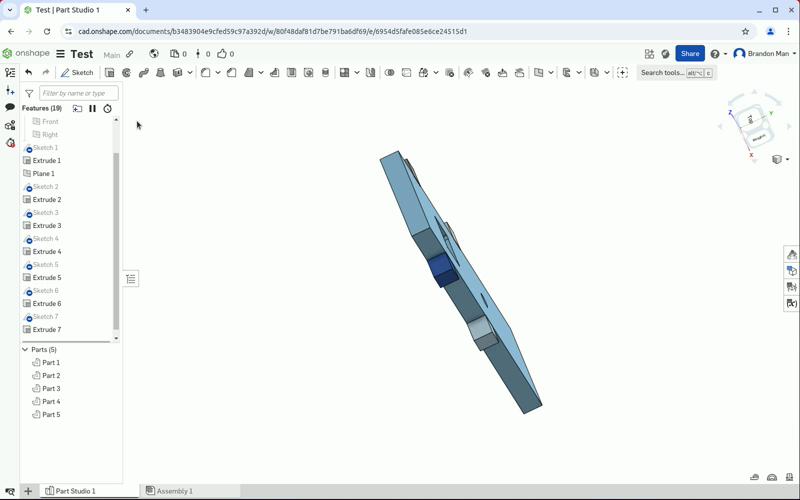
key(up, 2)
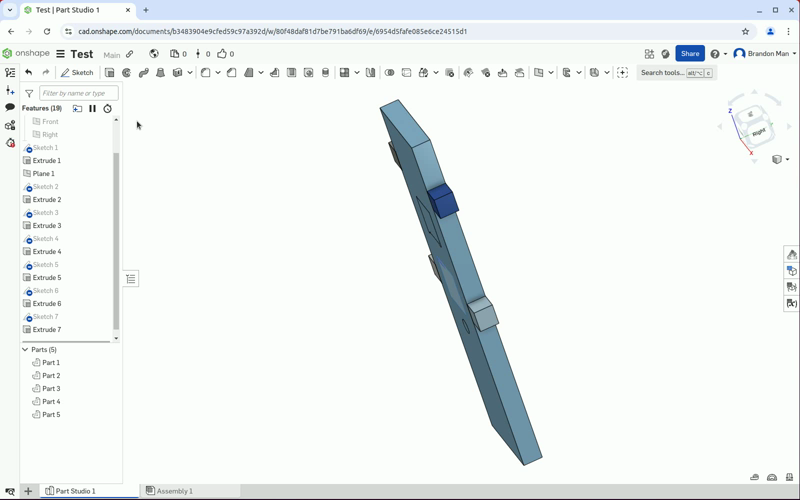
key(right, 2)
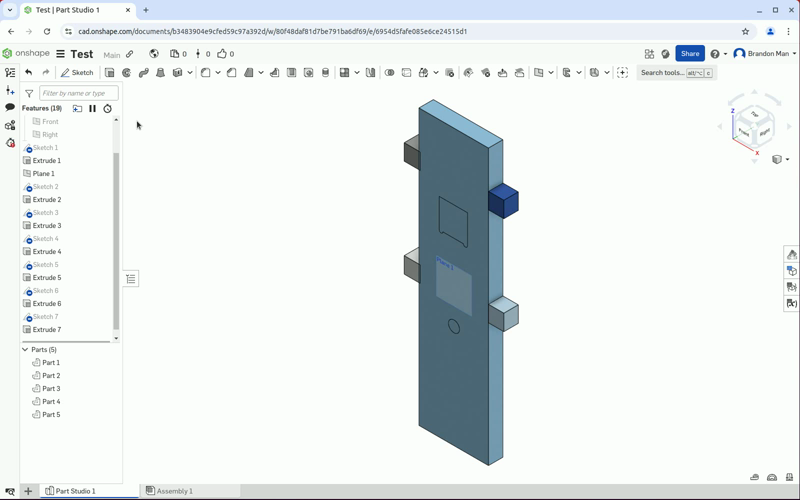
mouse_move(69, 150)
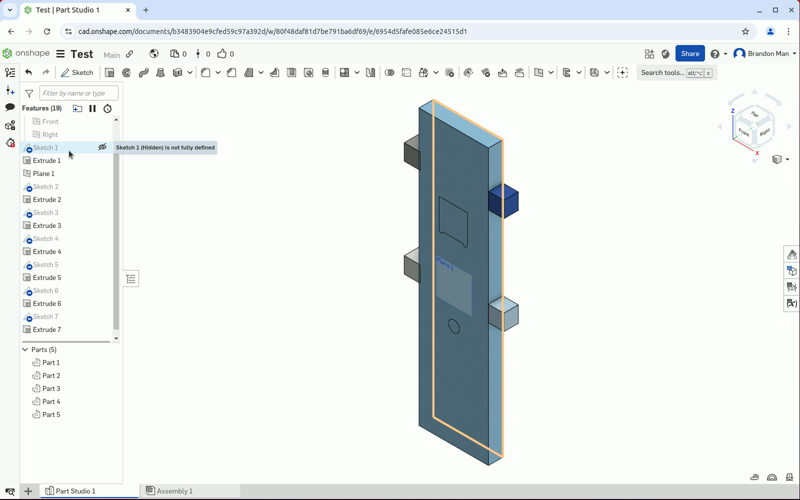
click(69, 150)